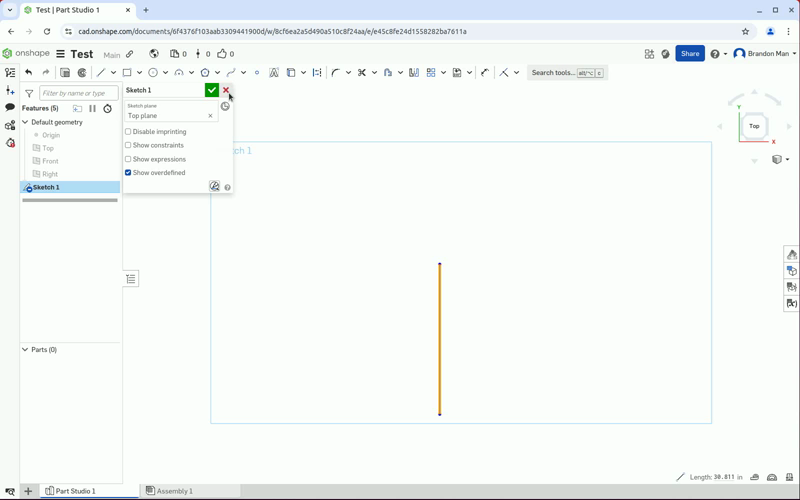
key(shift+h)
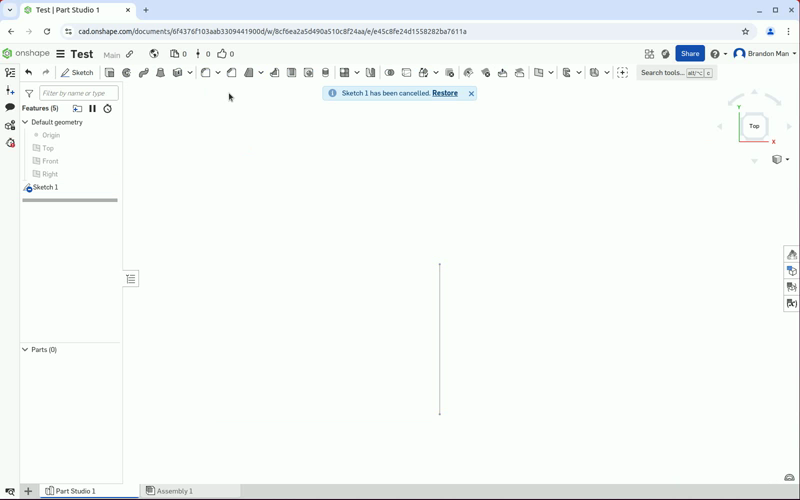
key(shift+s)
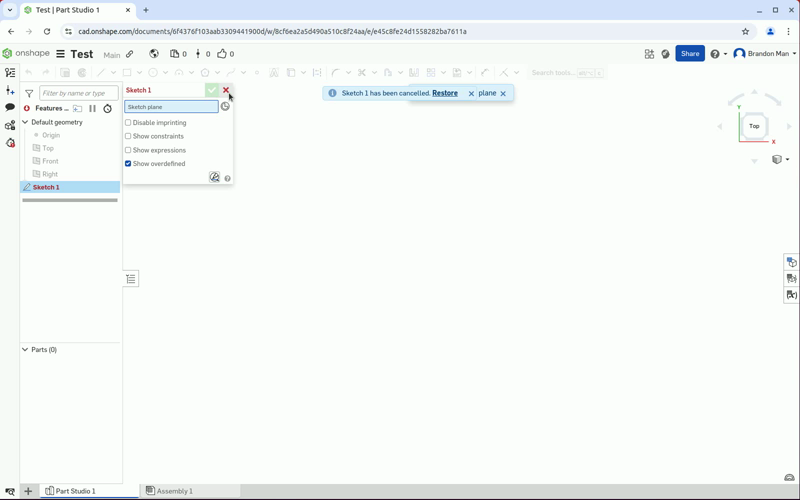
mouse_move(73, 150)
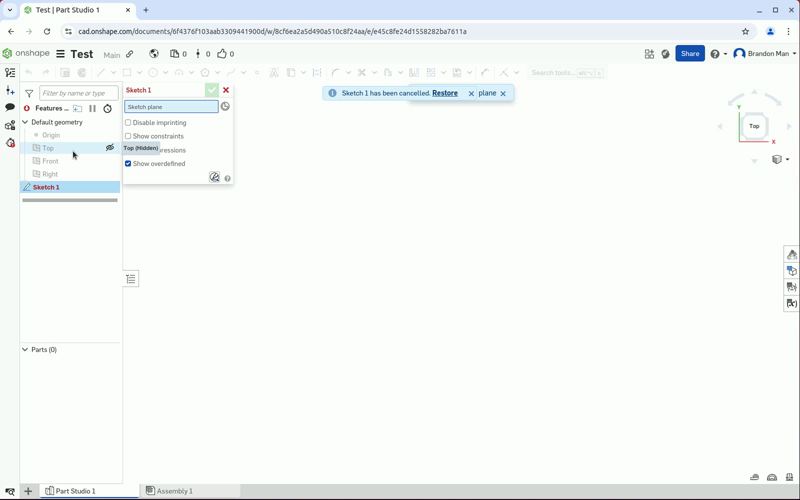
click(73, 150)
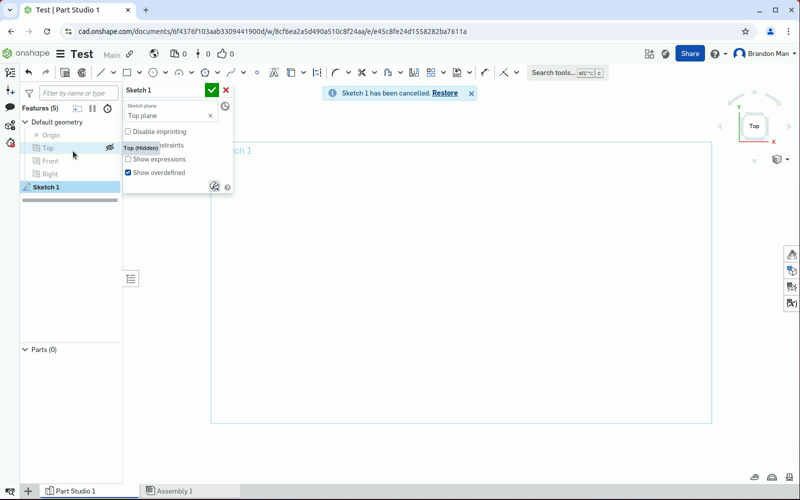
mouse_move(73, 352)
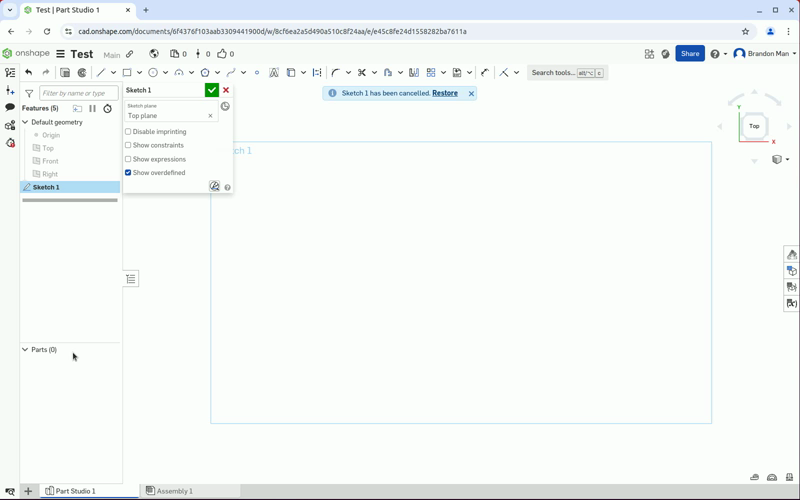
key(y)
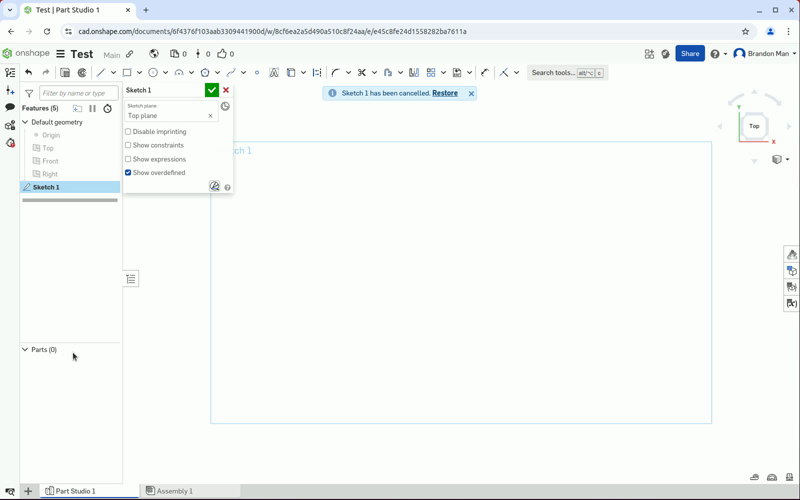
key(l)
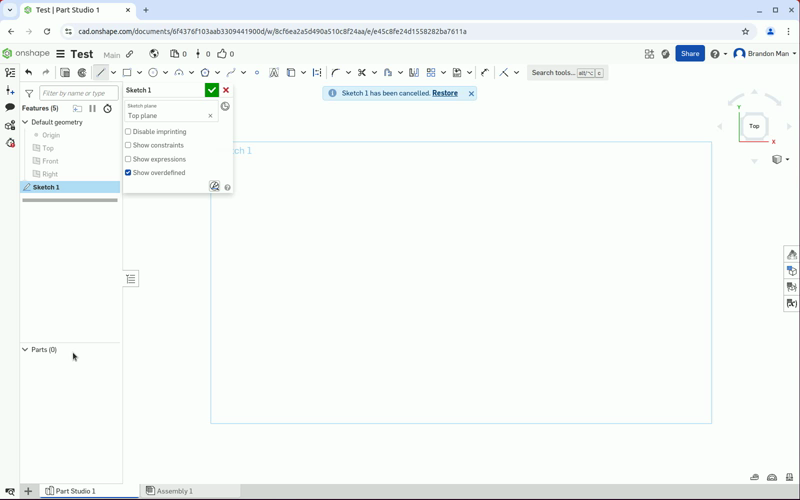
key_down(shift)
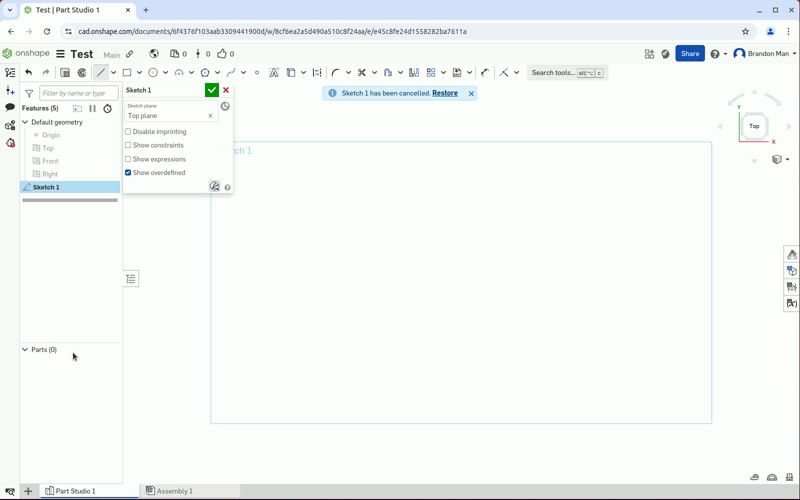
mouse_move(348, 357)
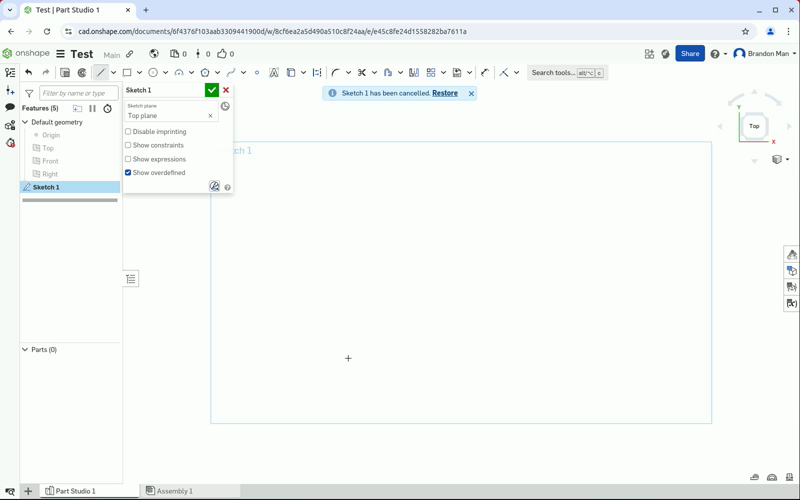
click(348, 357)
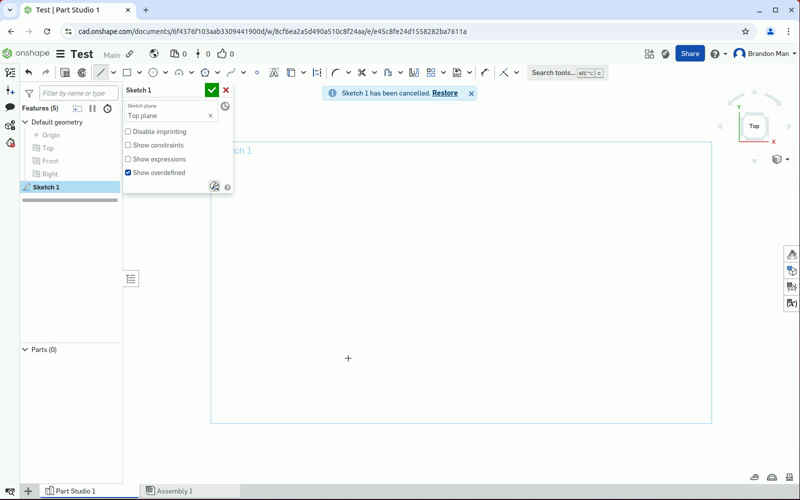
key_up(shift)
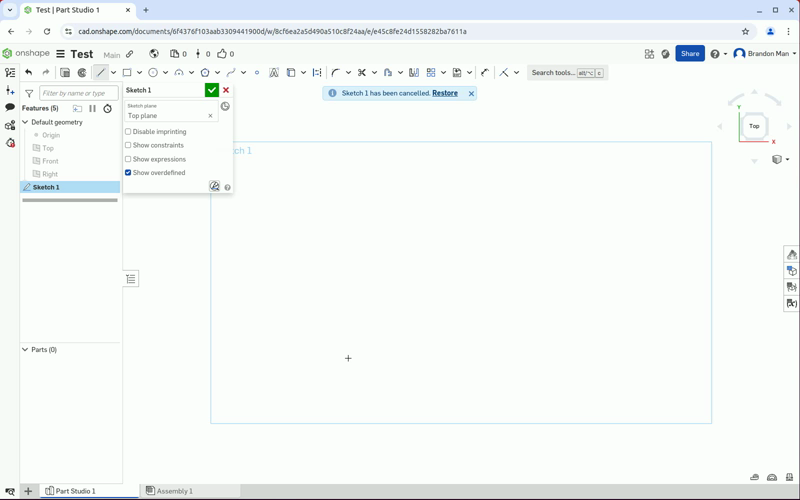
key_down(shift)
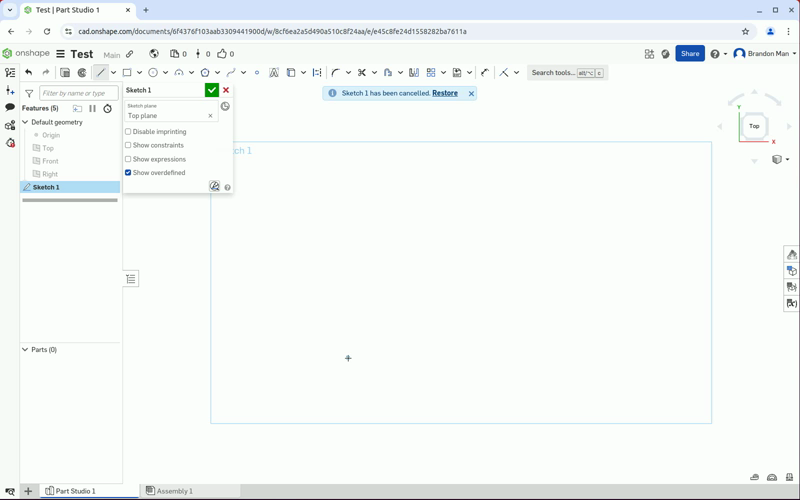
mouse_move(572, 357)
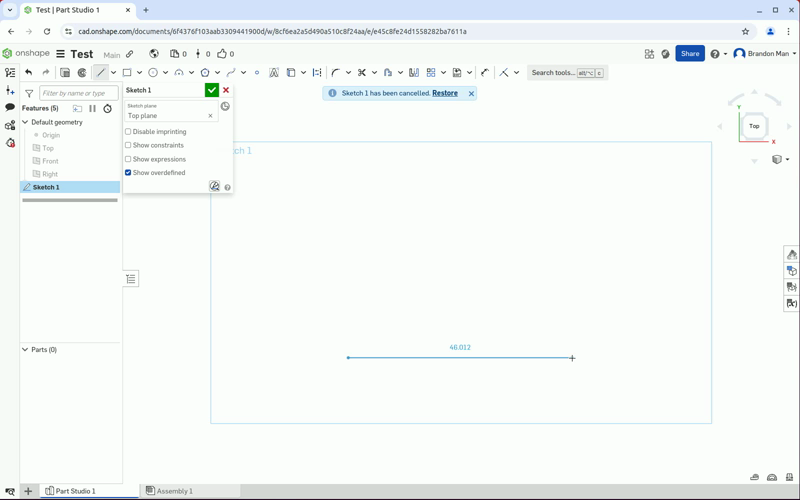
click(572, 357)
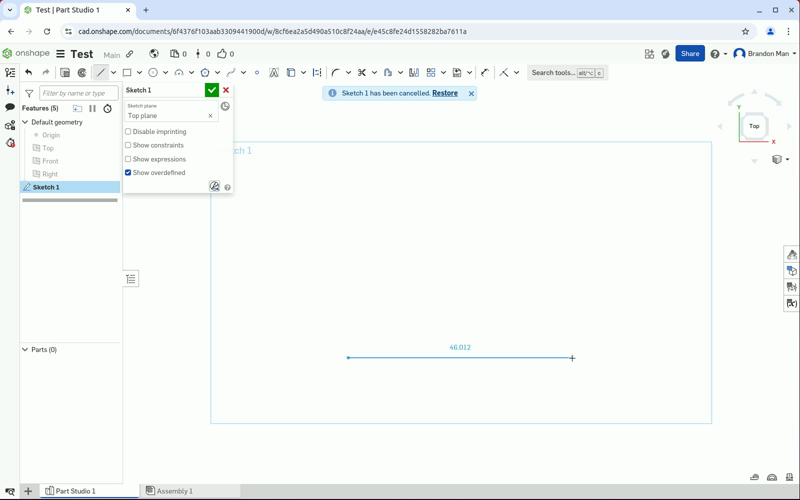
key_up(shift)
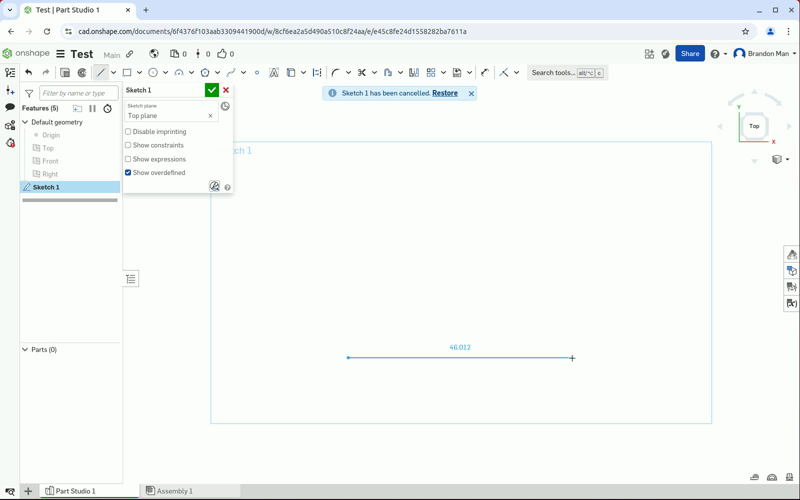
key_down(shift)
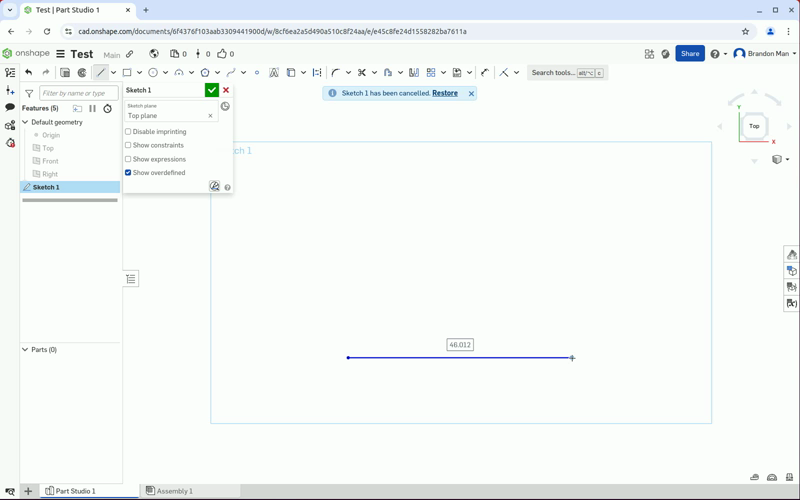
mouse_move(572, 209)
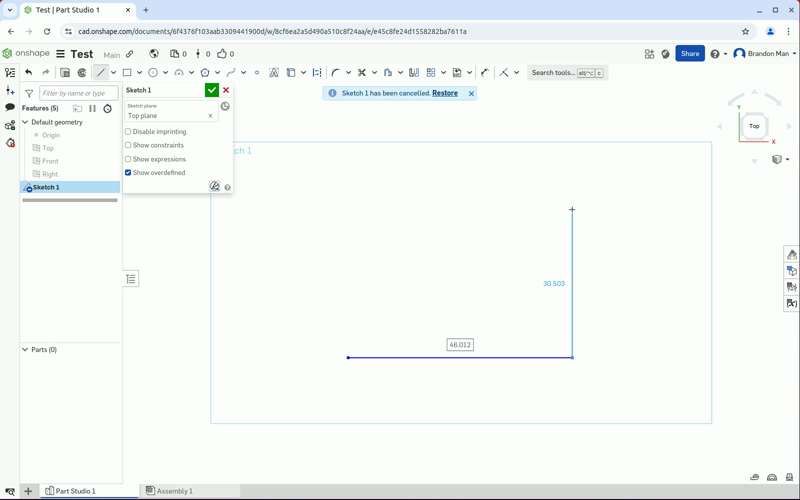
click(572, 209)
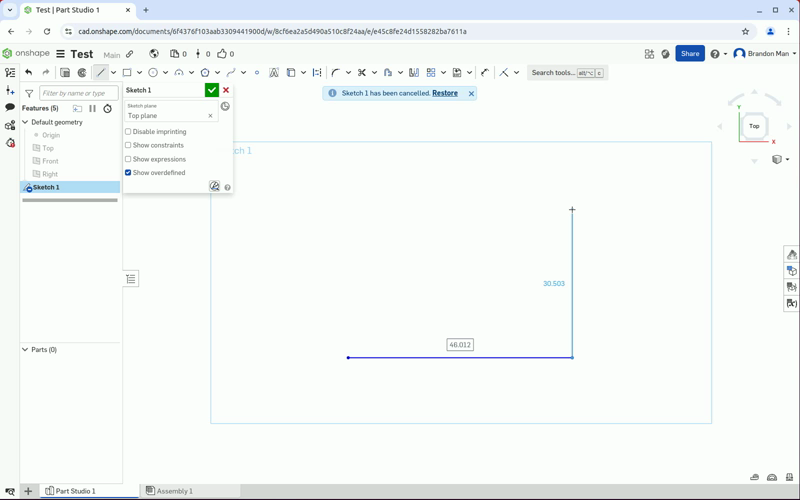
key_up(shift)
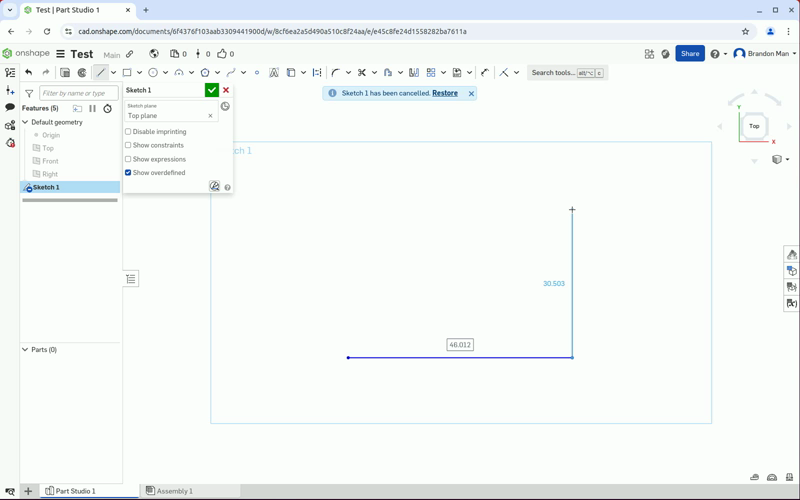
key_down(shift)
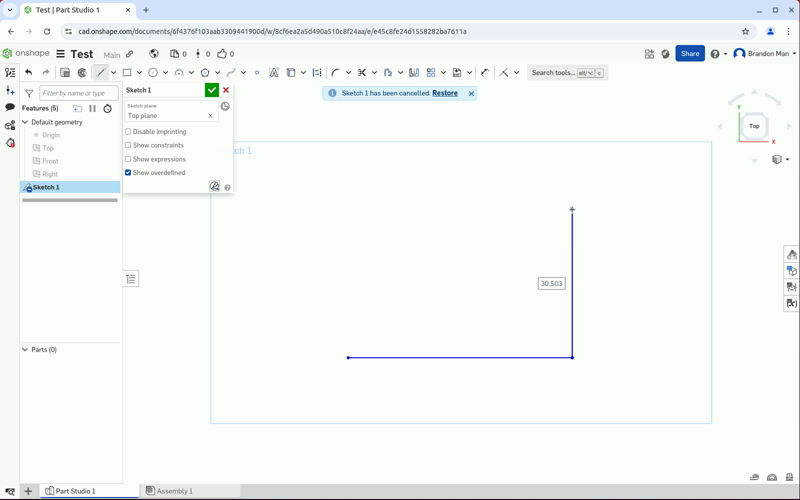
mouse_move(348, 209)
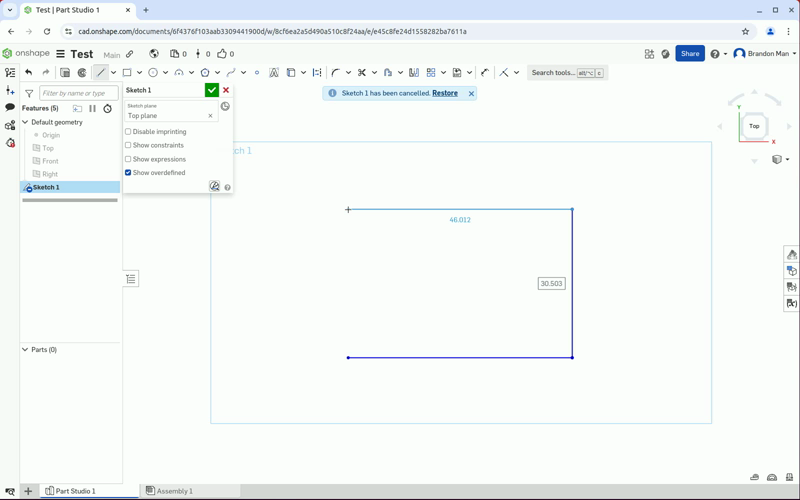
click(348, 209)
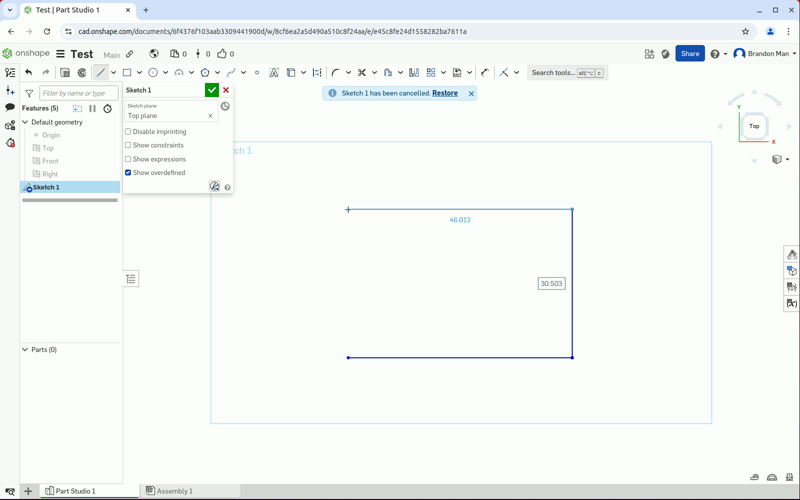
key_up(shift)
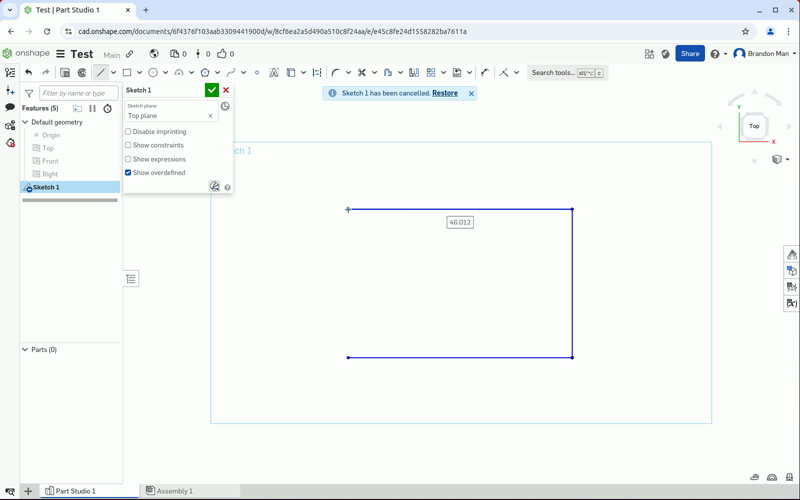
key_down(shift)
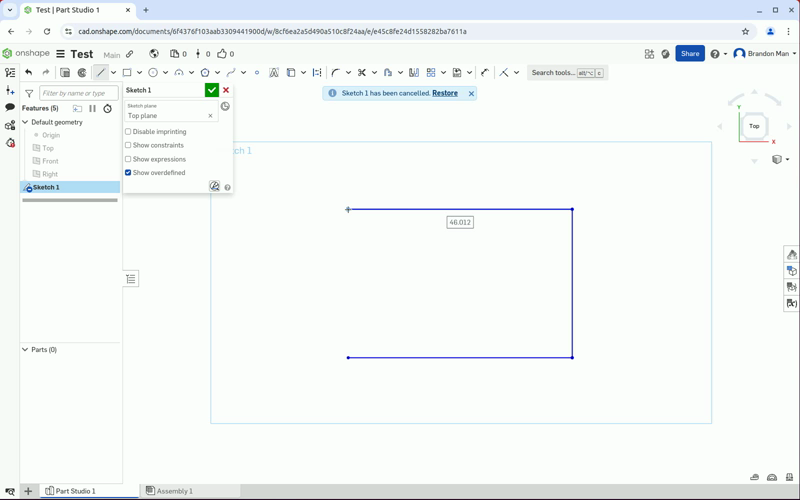
mouse_move(348, 357)
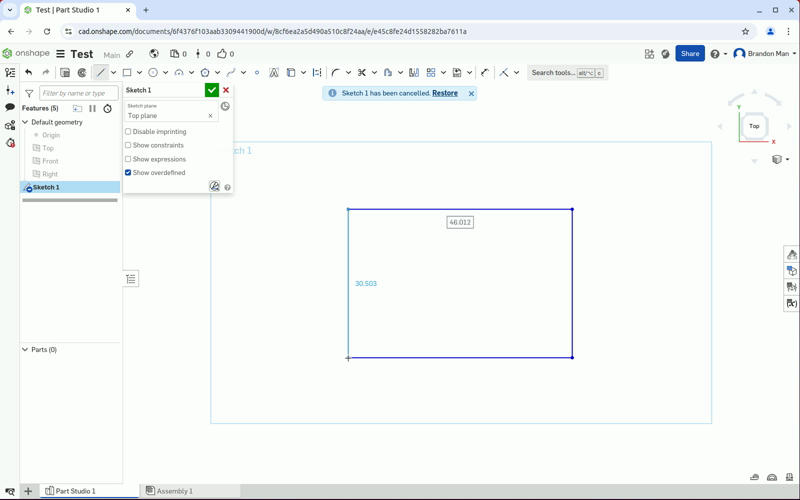
key_up(shift)
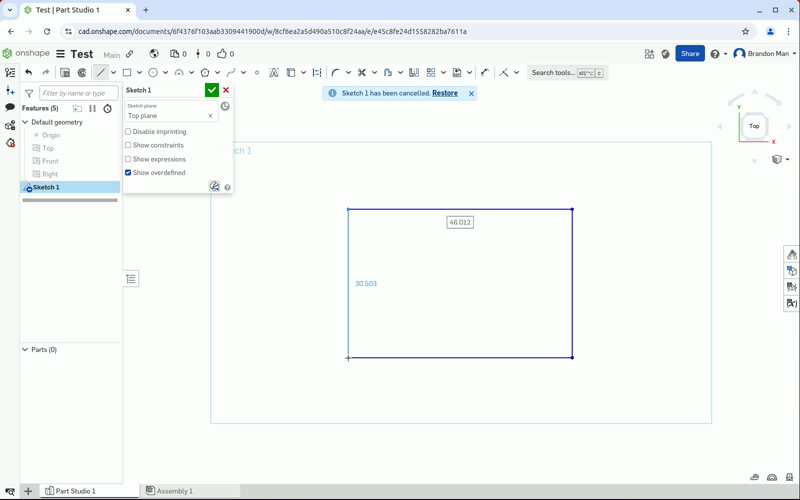
click(348, 357)
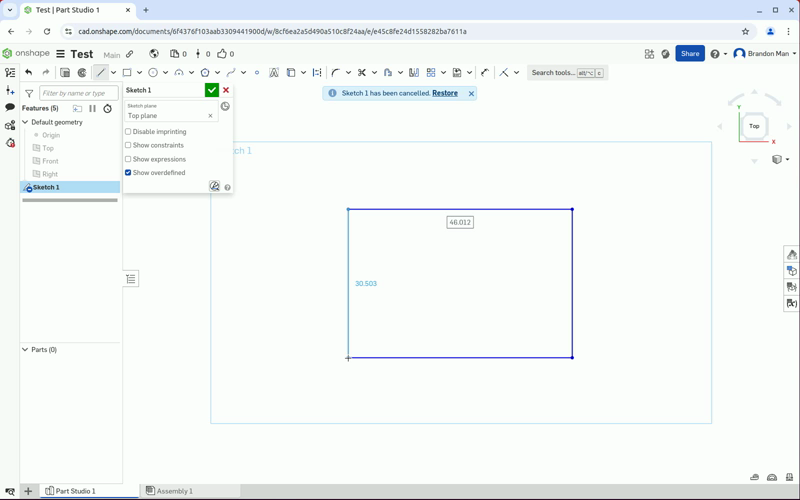
key(esc)
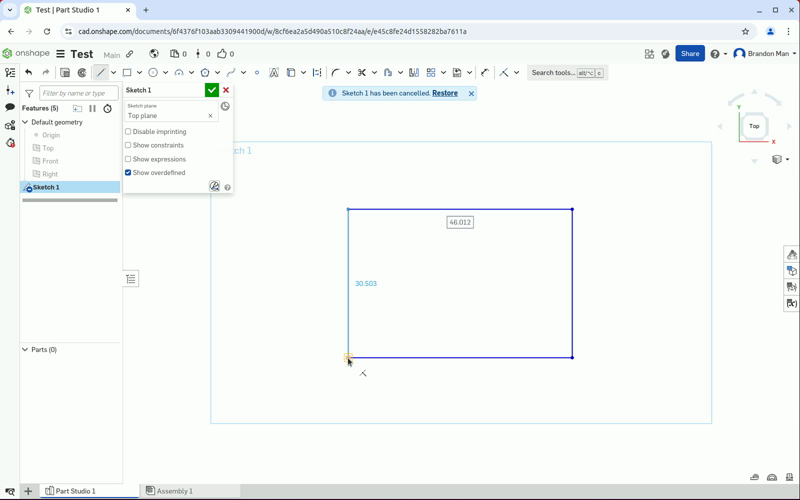
mouse_move(428, 311)
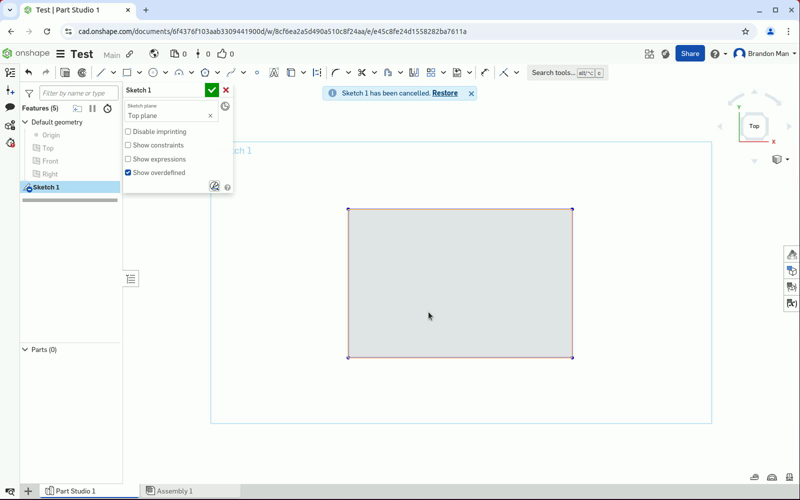
click(428, 311)
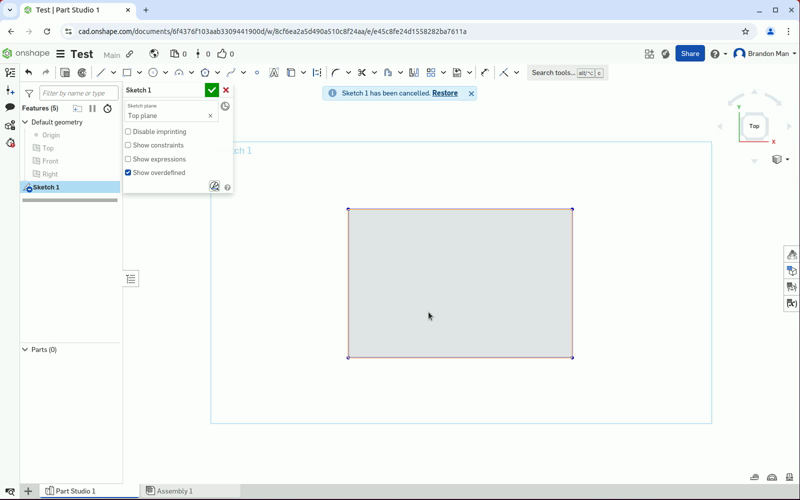
mouse_move(73, 352)
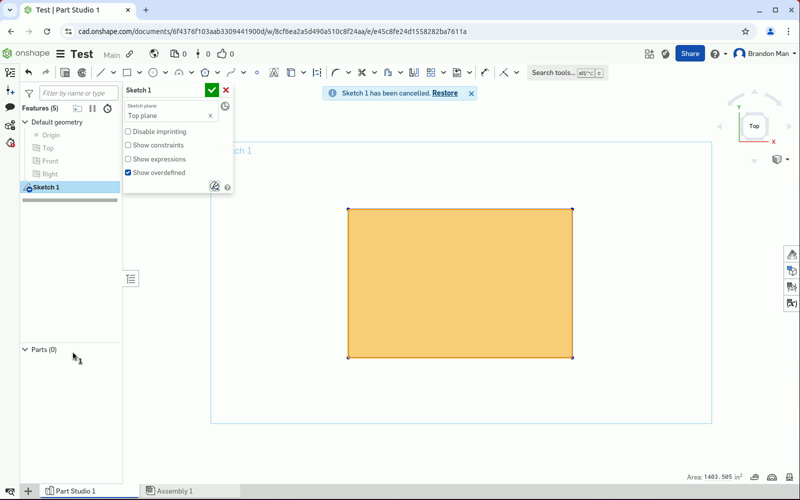
key(shift+y)
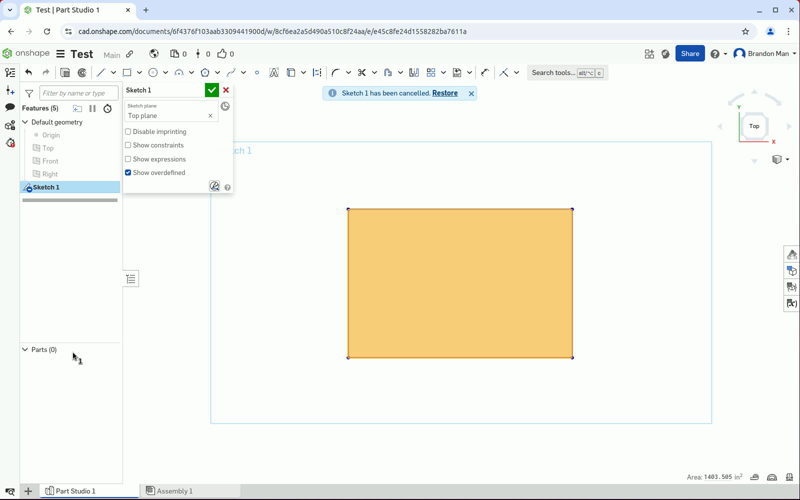
key(shift+e)
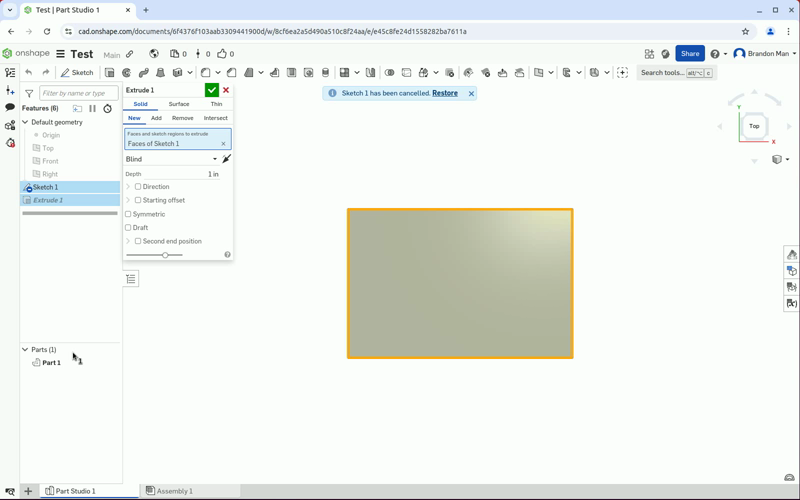
mouse_move(143, 106)
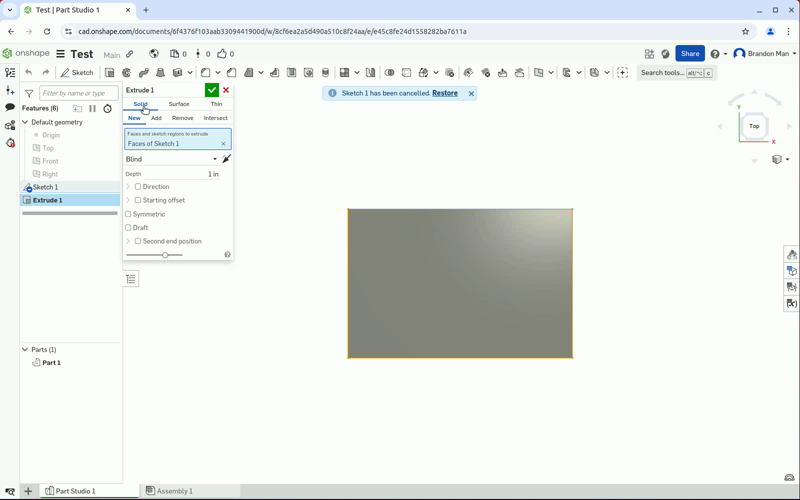
click(143, 106)
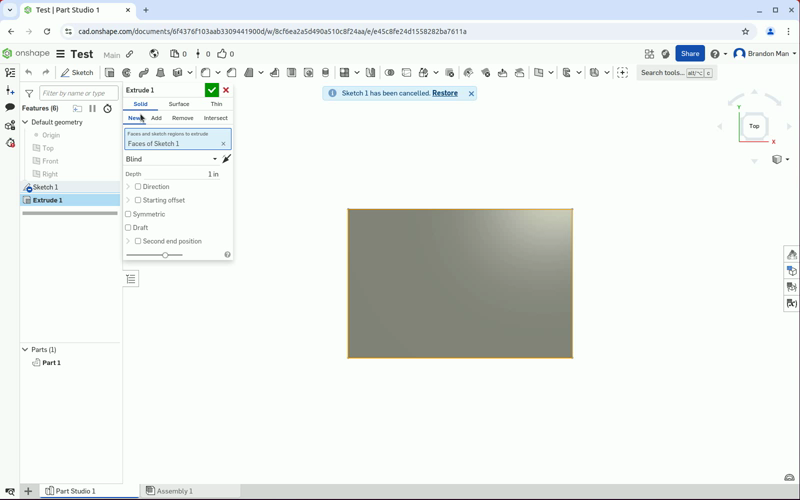
mouse_move(137, 120)
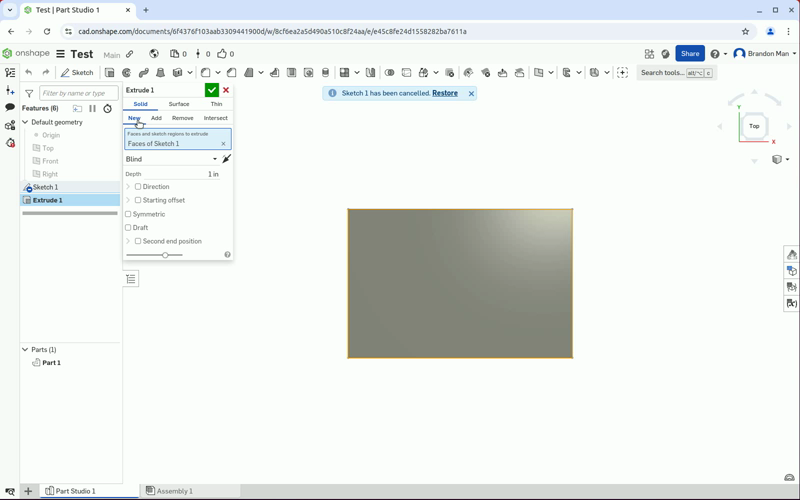
click(137, 120)
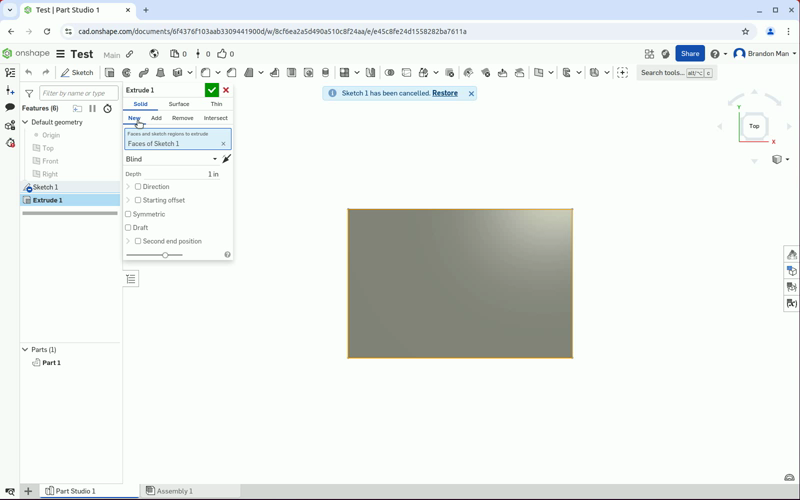
key(tab, 4)
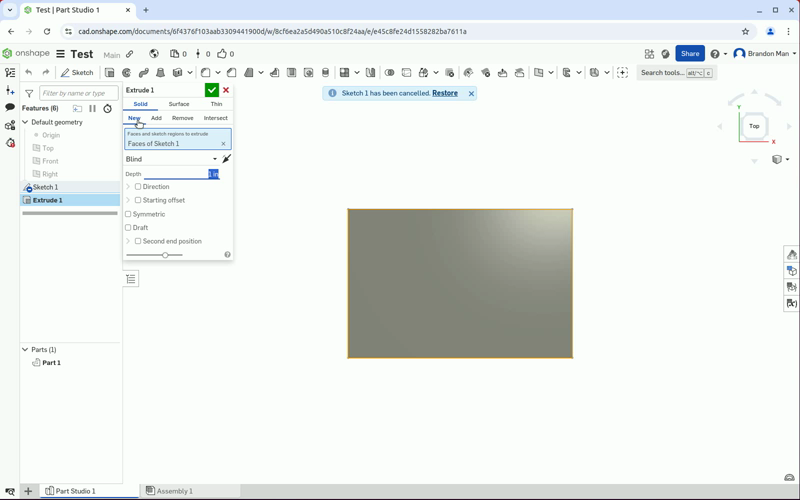
text(3.129)
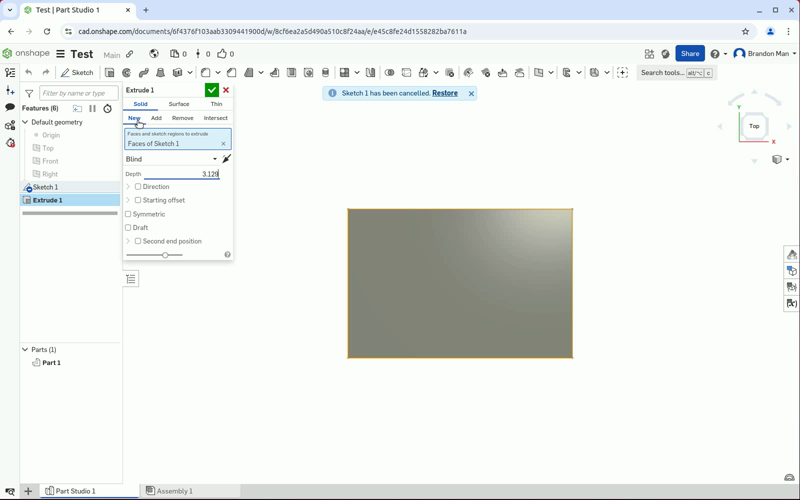
key(enter)
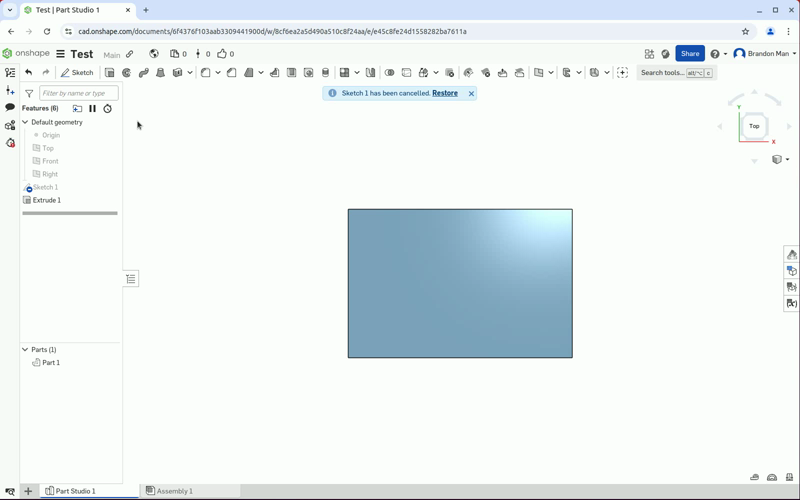
key(shift+h)
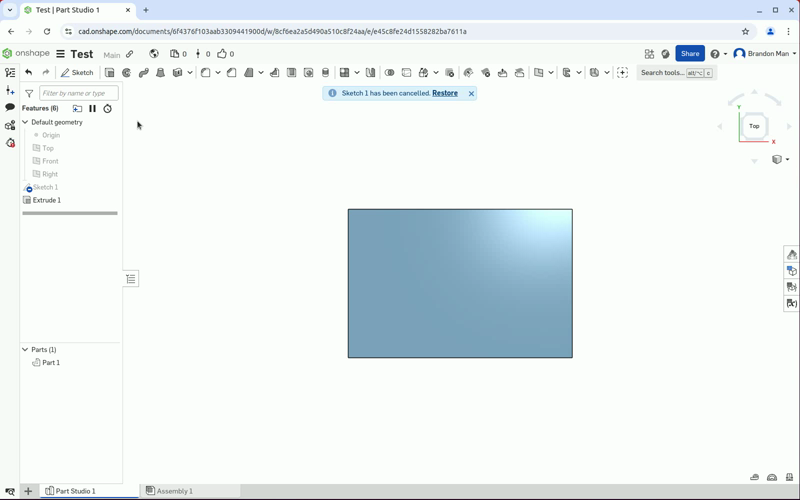
key(shift+h)
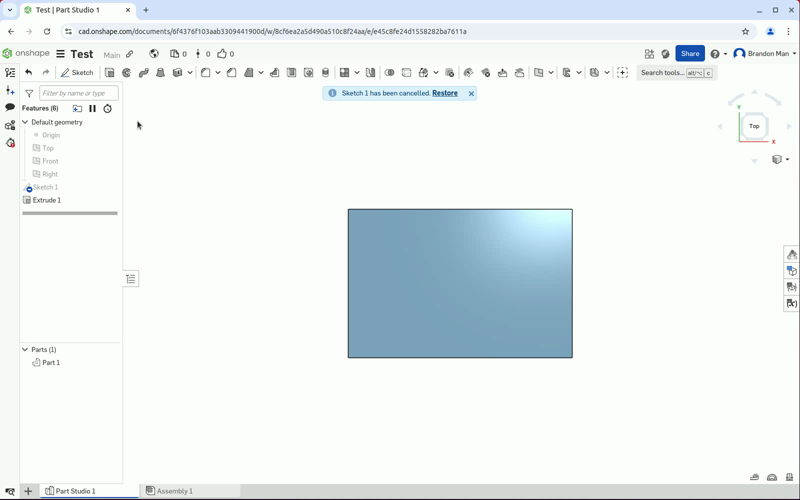
mouse_move(73, 189)
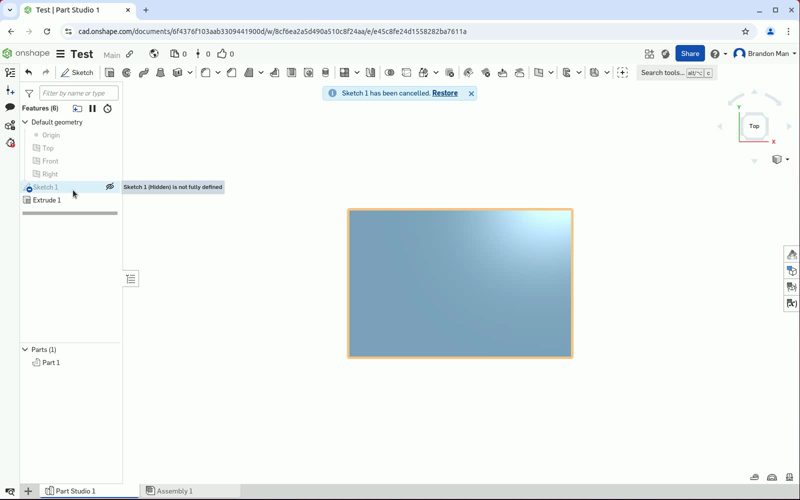
click(73, 189)
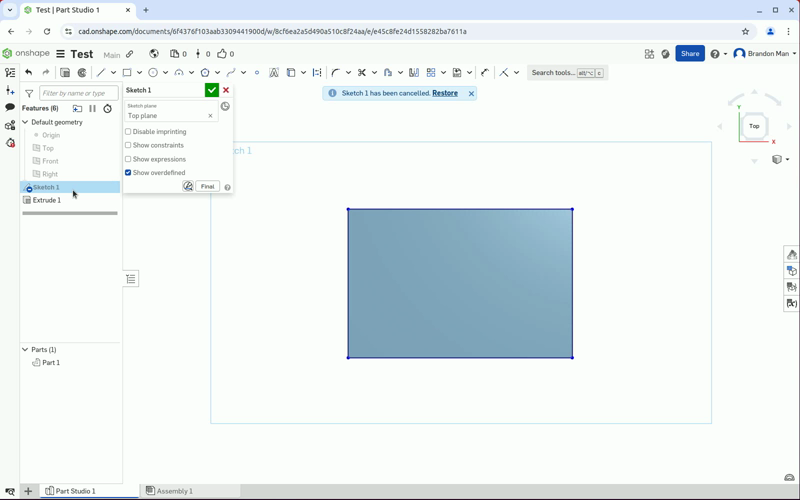
mouse_move(229, 92)
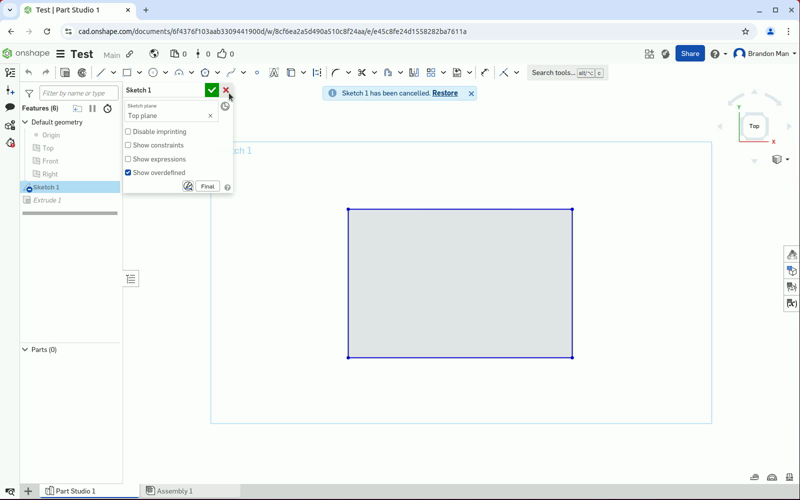
click(229, 92)
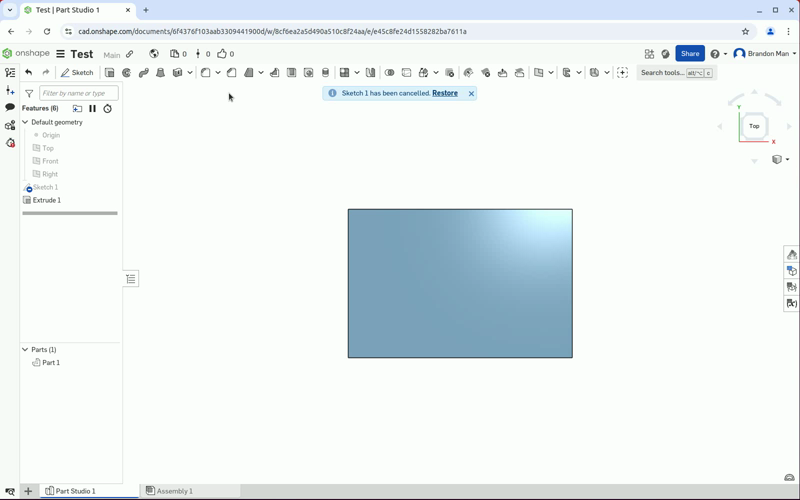
mouse_move(541, 75)
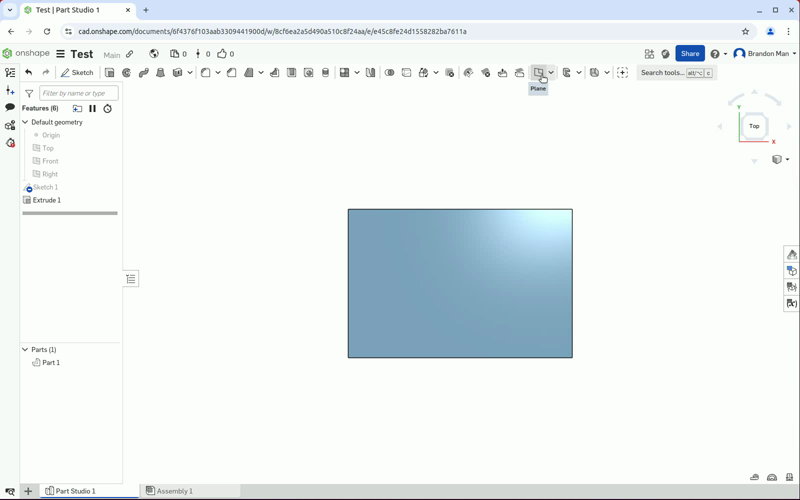
click(541, 75)
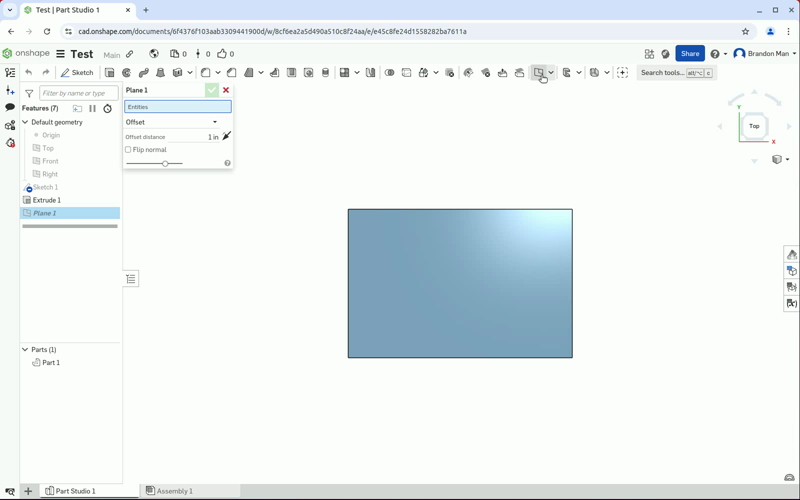
mouse_move(73, 150)
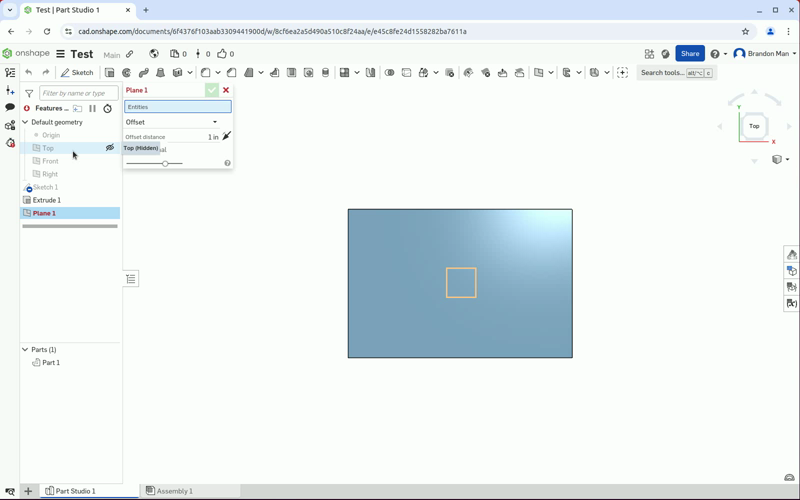
click(73, 150)
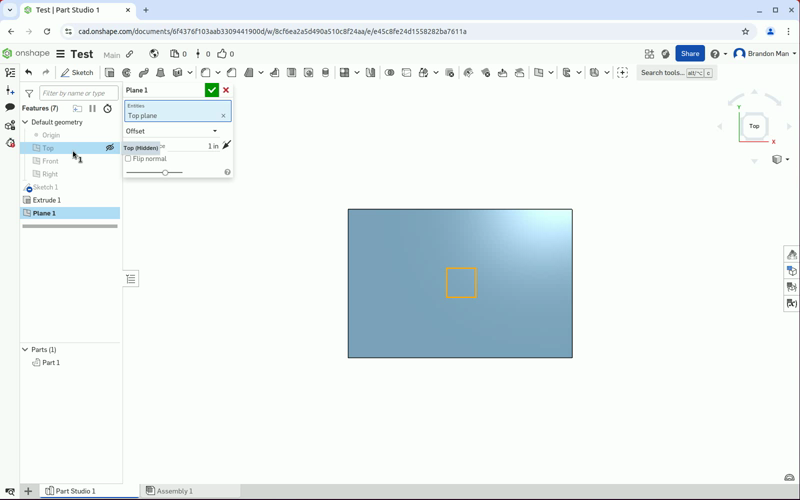
key(tab, 2)
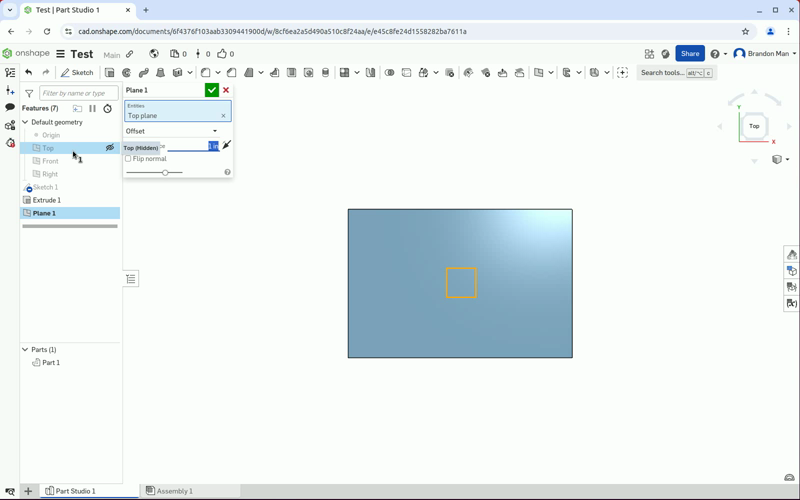
text(3.143)
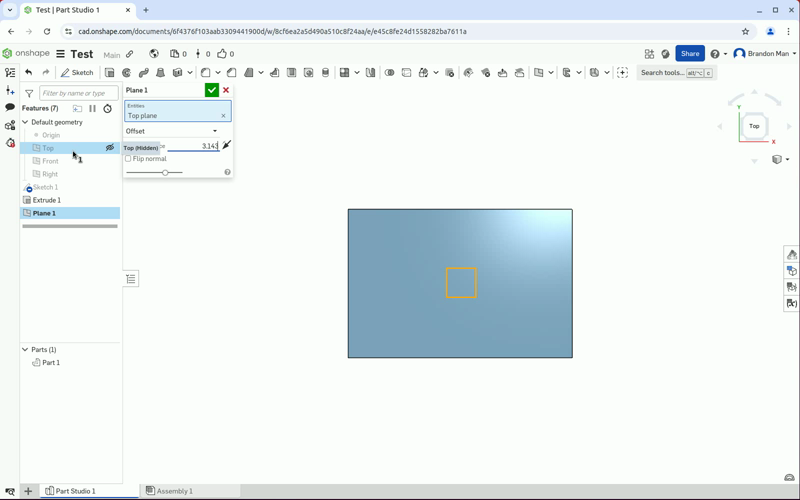
key(enter, 2)
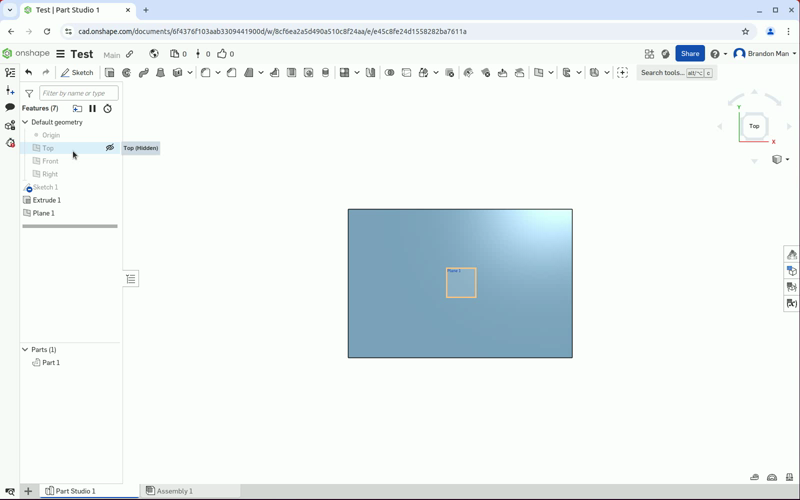
key(shift+s)
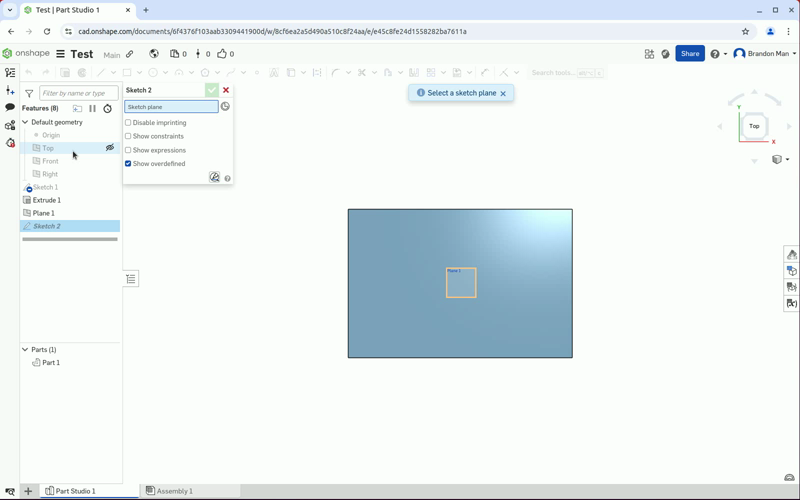
mouse_move(73, 215)
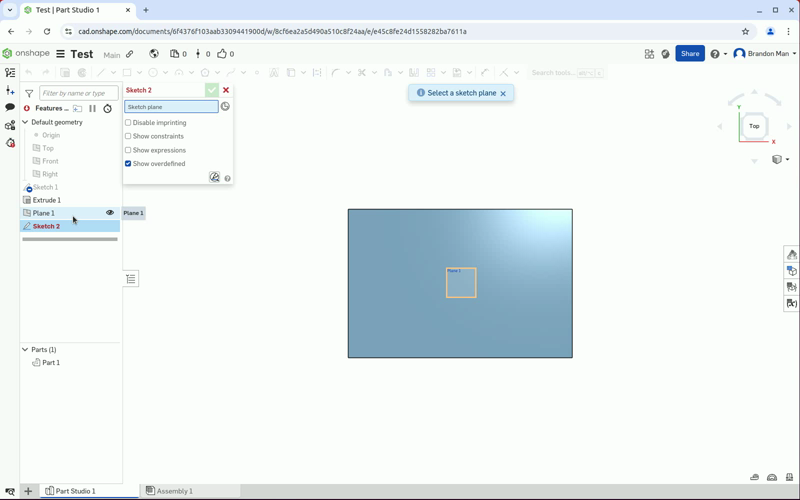
click(73, 215)
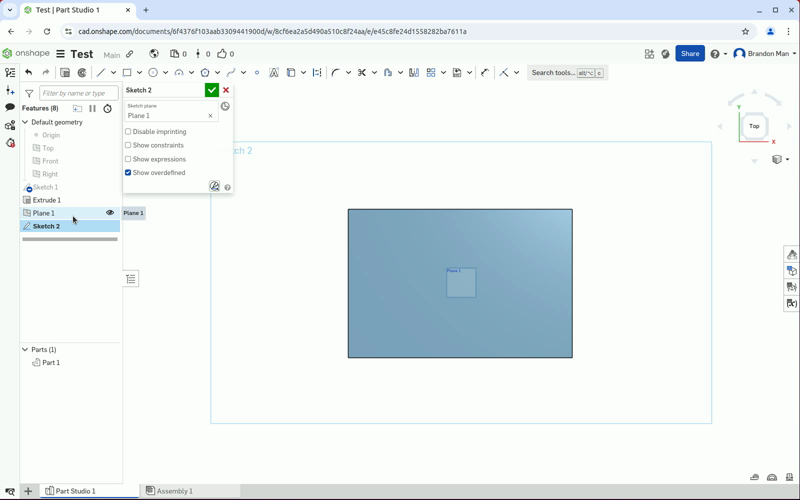
mouse_move(73, 352)
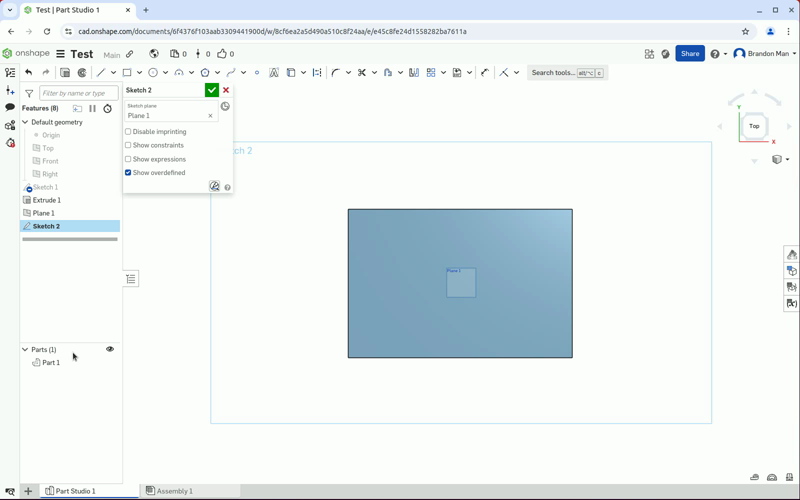
key(y)
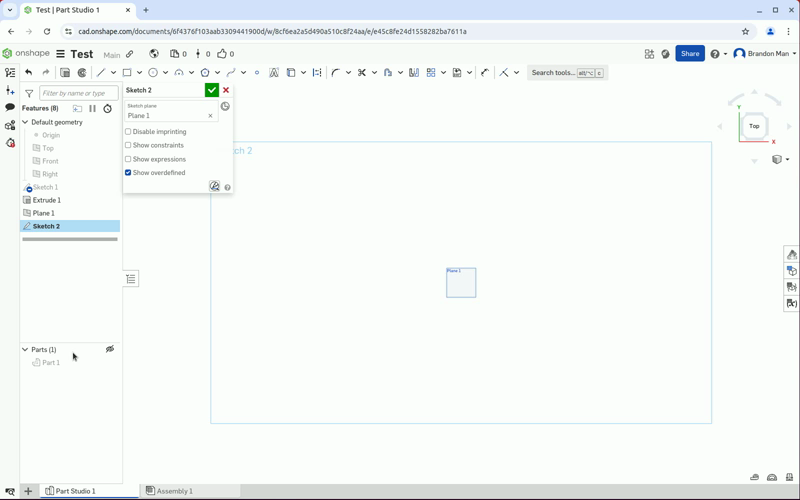
key(c)
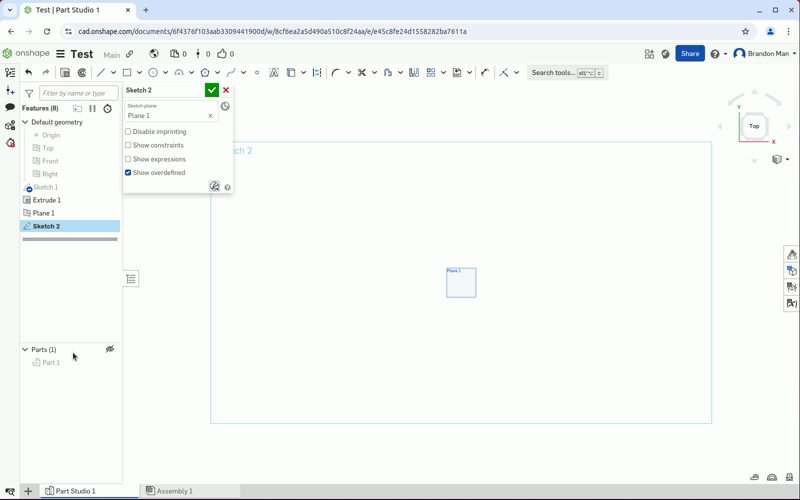
key_down(shift)
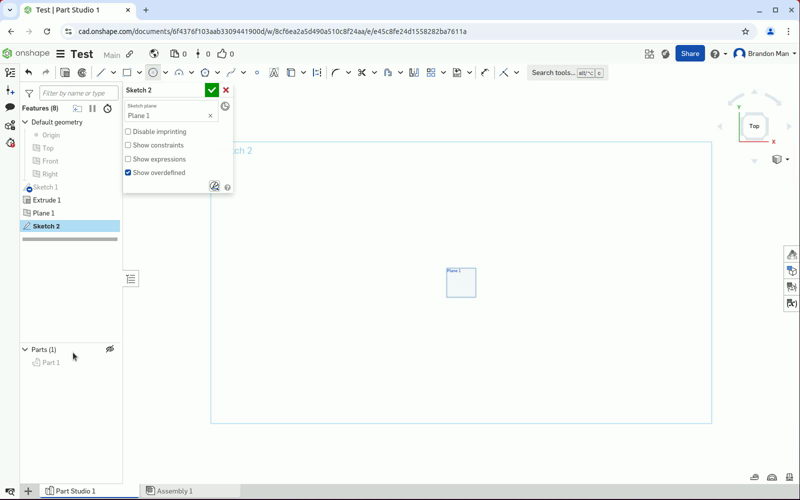
mouse_move(401, 238)
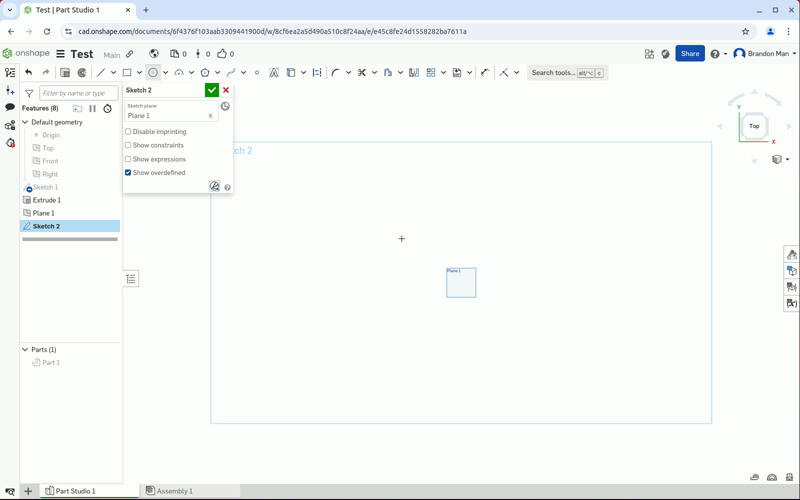
click(401, 238)
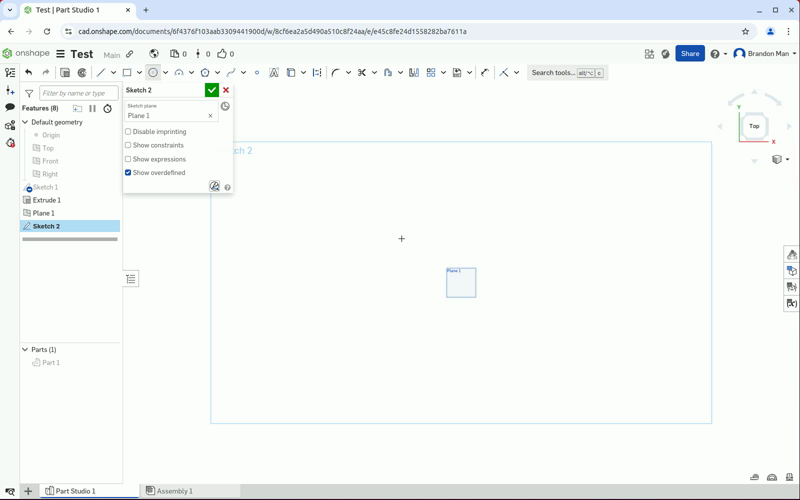
key_up(shift)
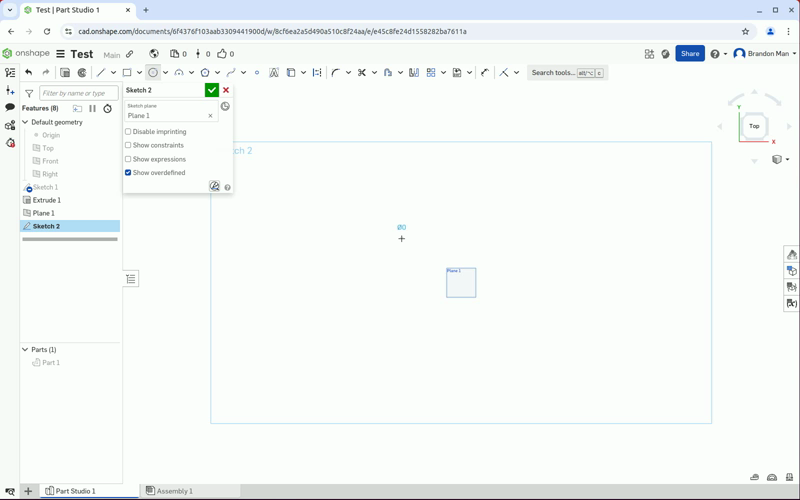
mouse_move(413, 238)
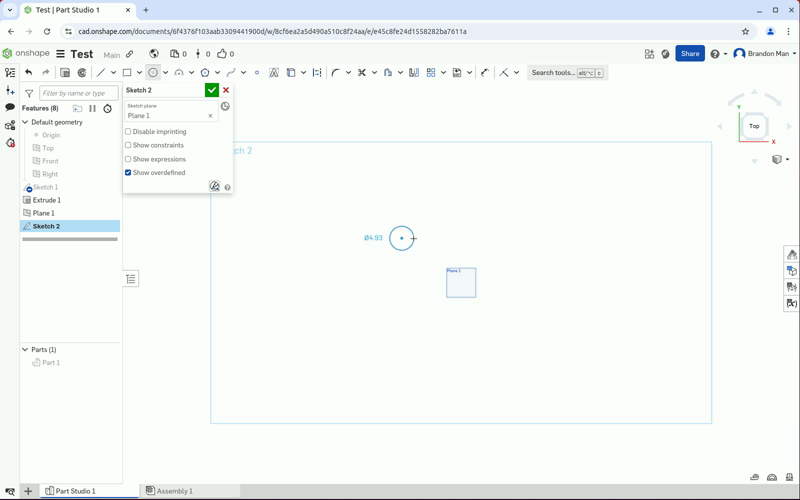
click(413, 238)
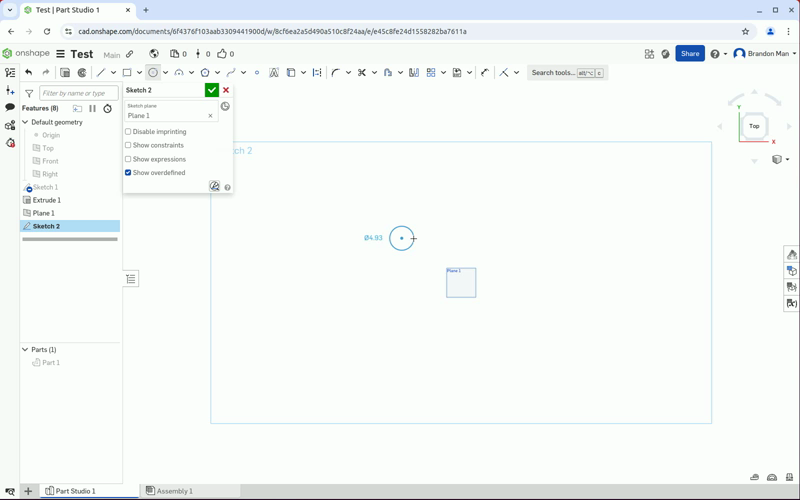
key(esc)
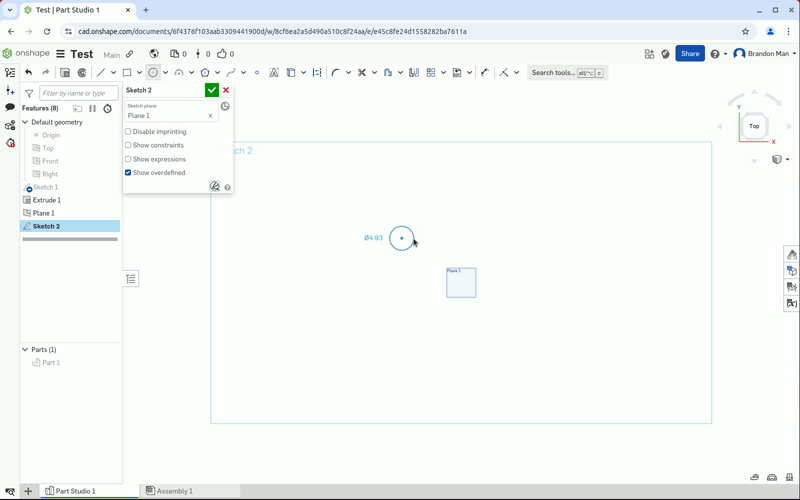
mouse_move(412, 233)
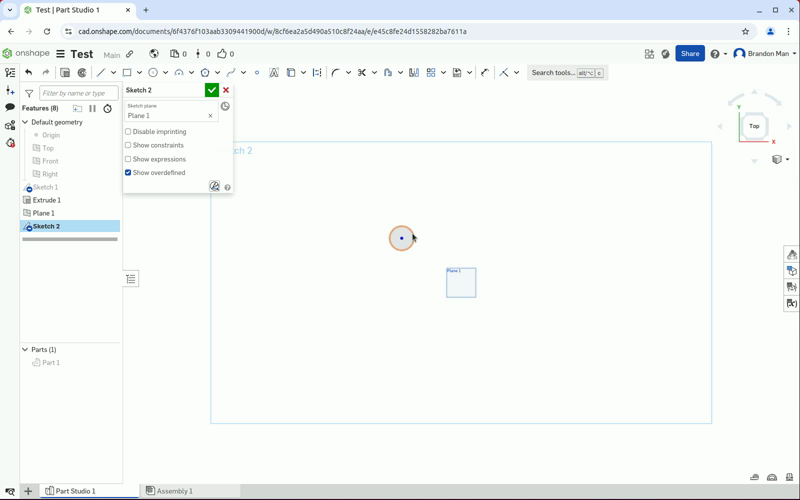
scroll(6)
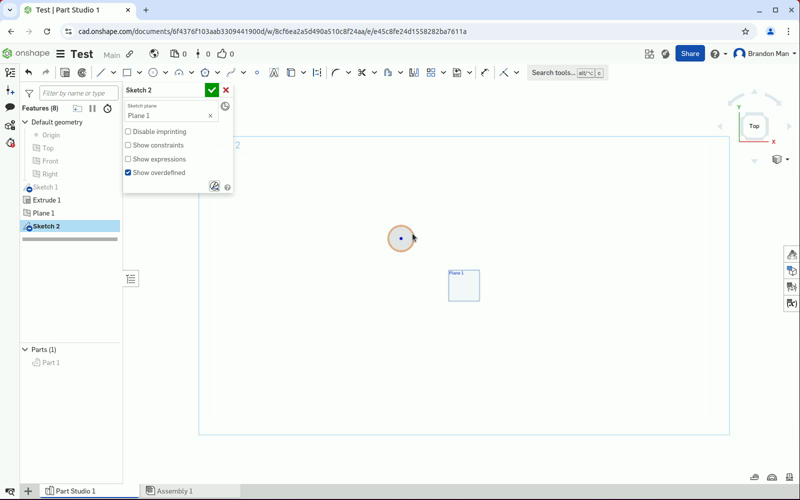
scroll(6)
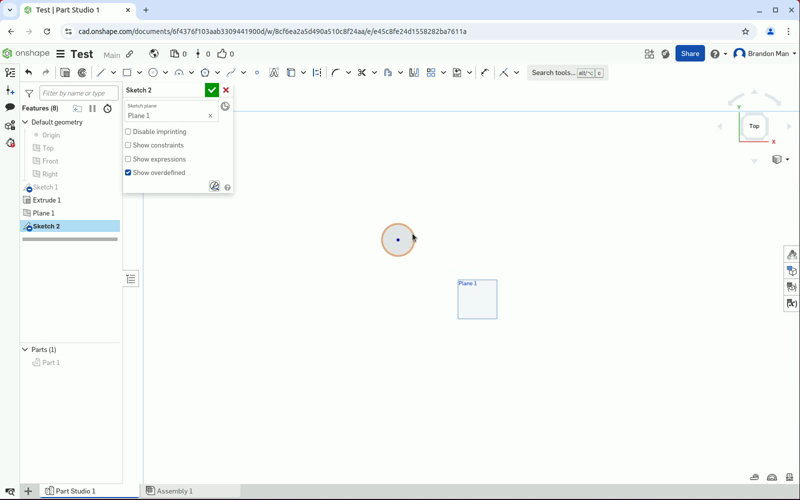
scroll(6)
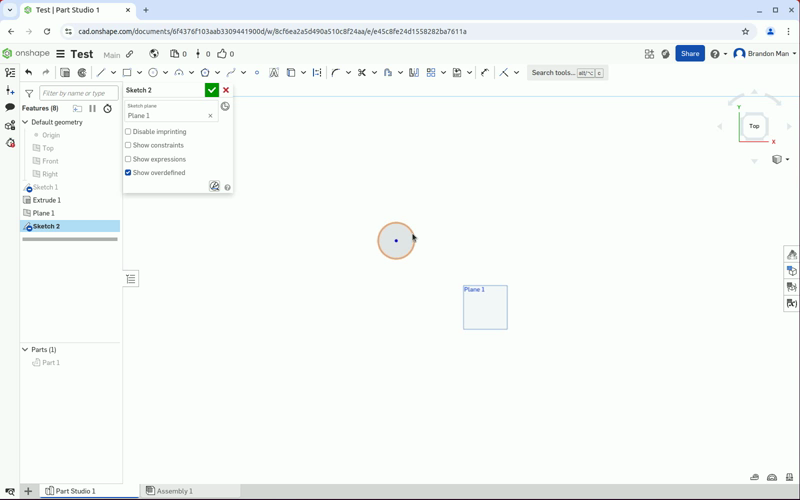
scroll(6)
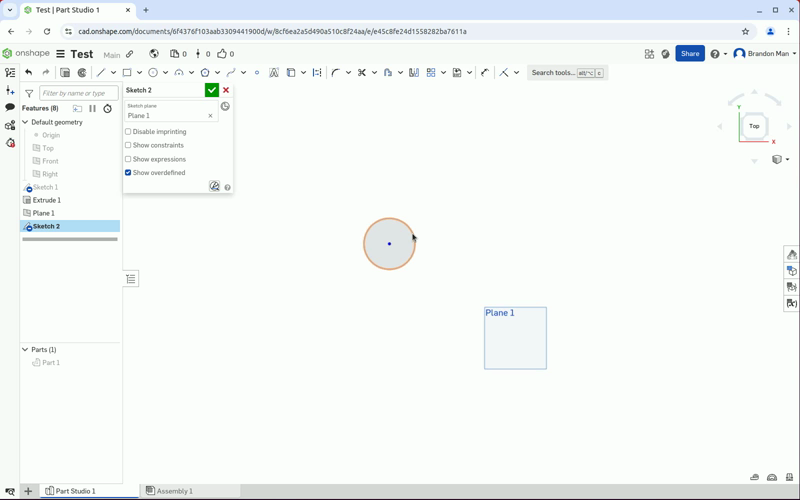
scroll(6)
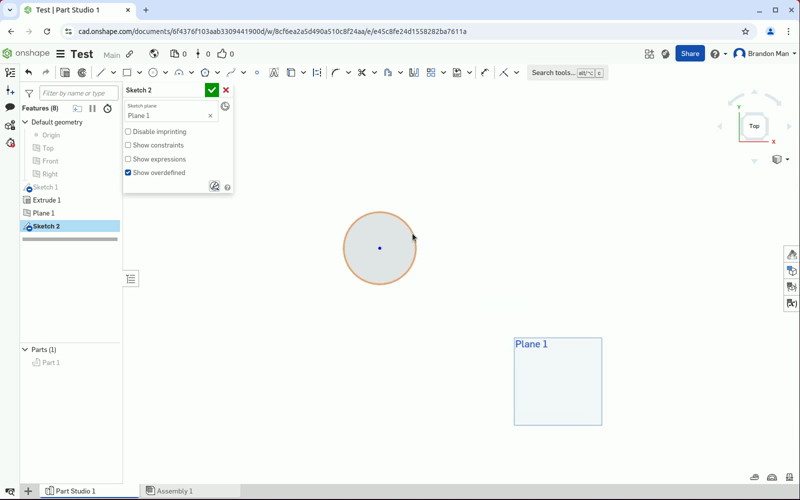
scroll(6)
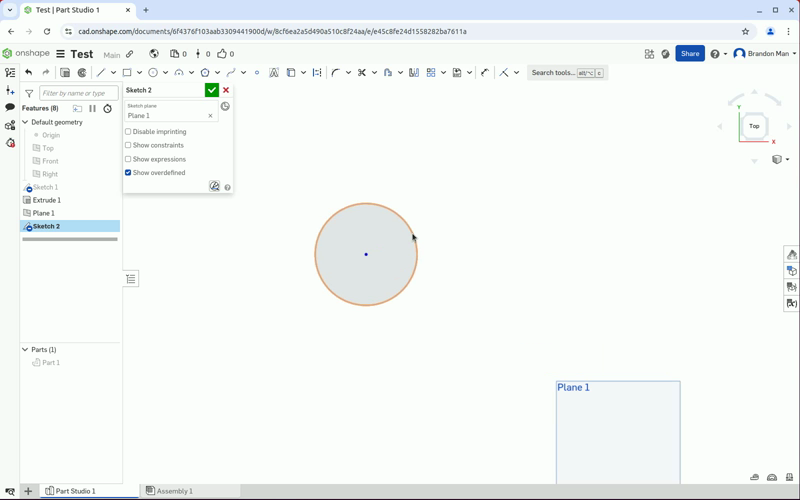
scroll(6)
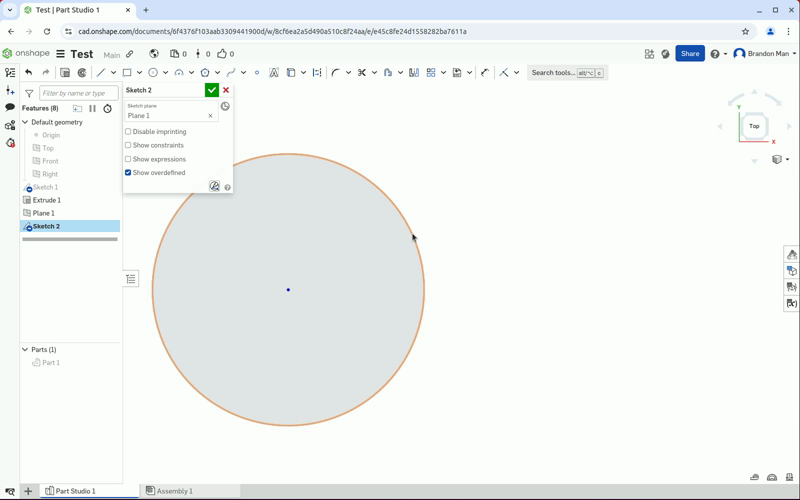
click(412, 233)
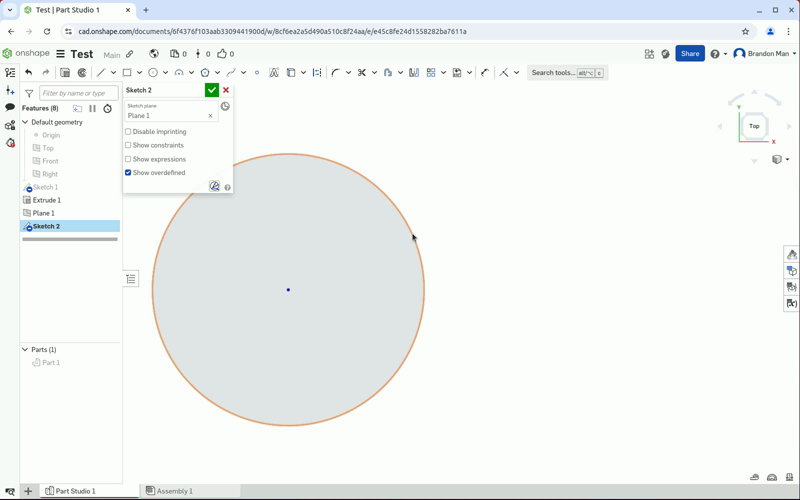
scroll(-6)
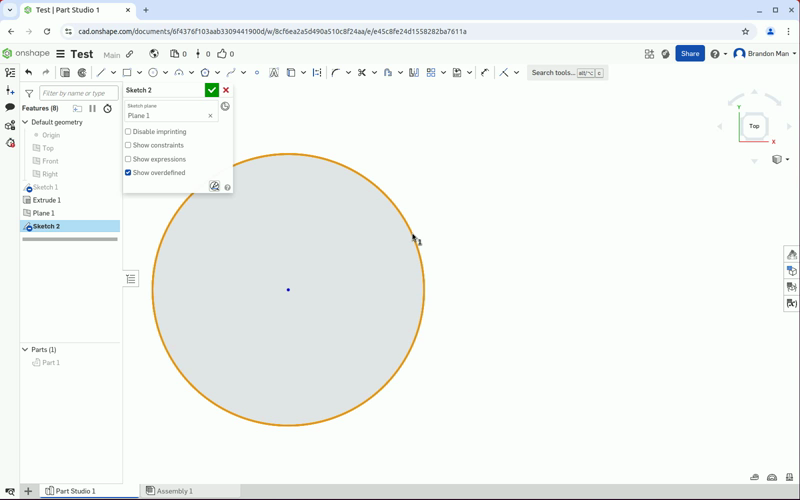
scroll(-6)
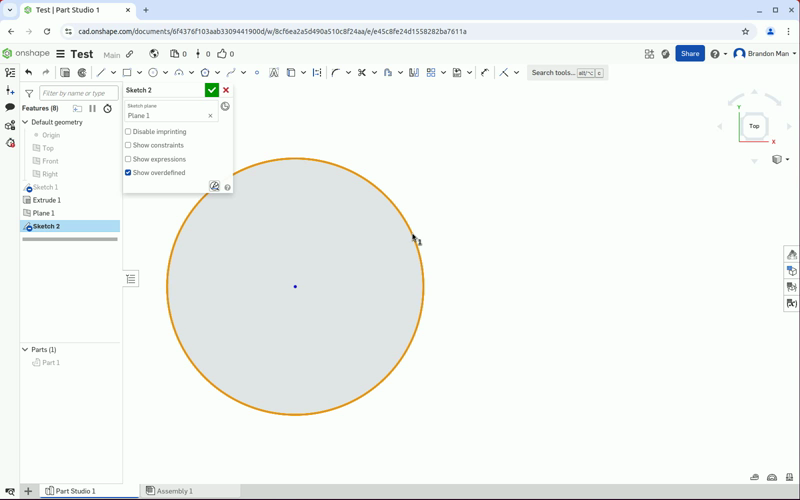
scroll(-6)
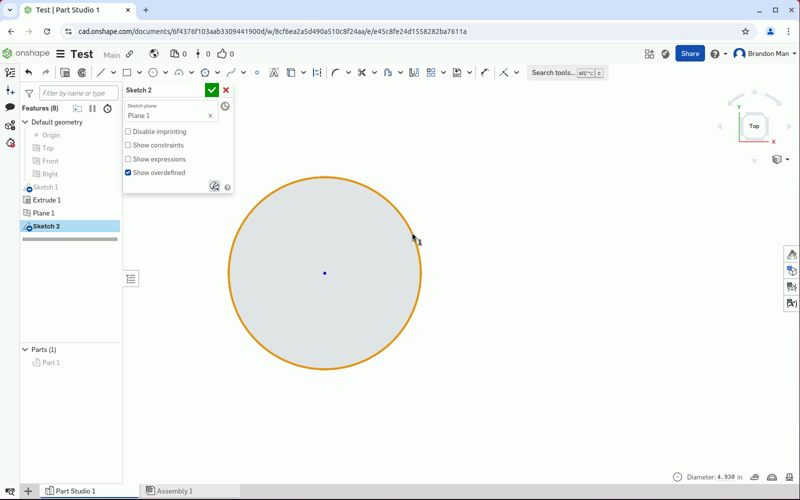
scroll(-6)
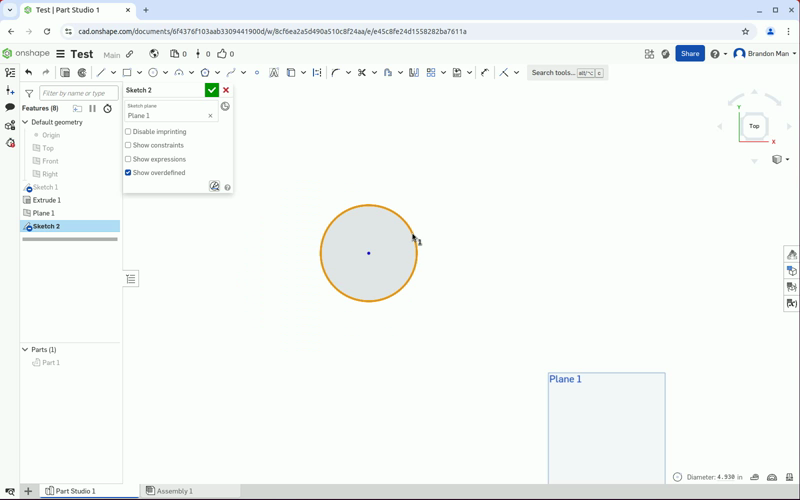
scroll(-6)
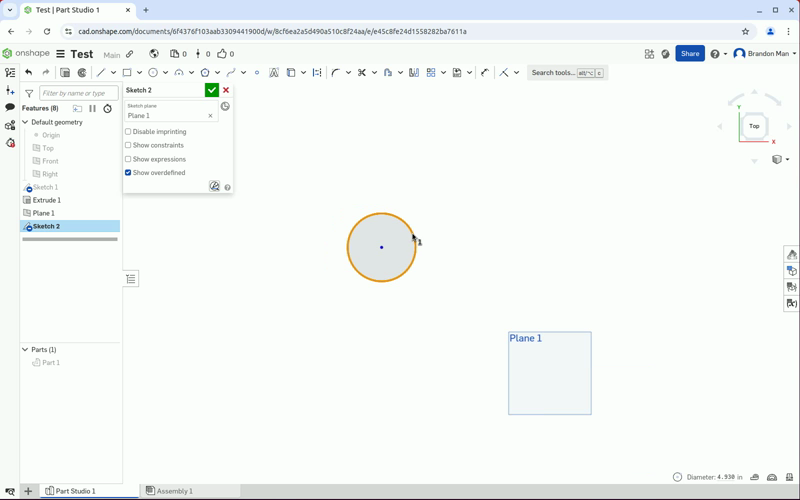
scroll(-6)
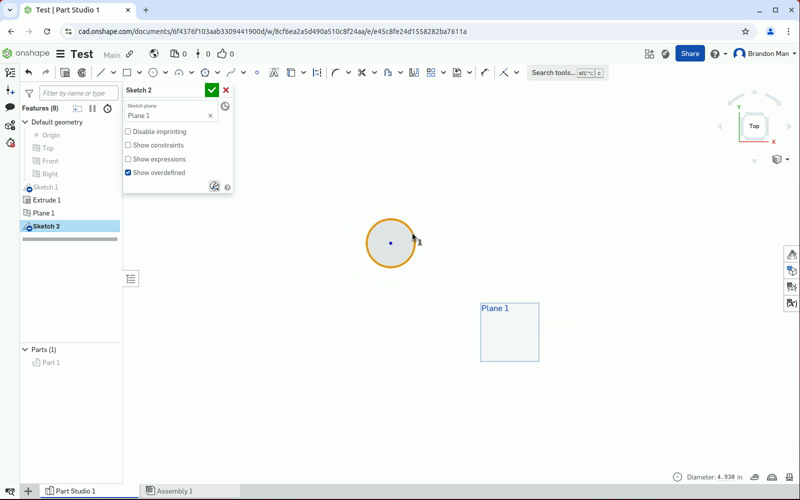
scroll(-6)
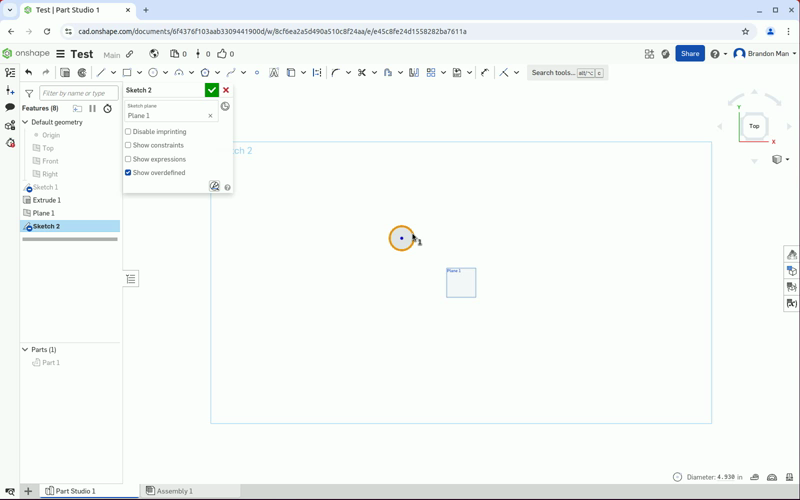
mouse_move(73, 352)
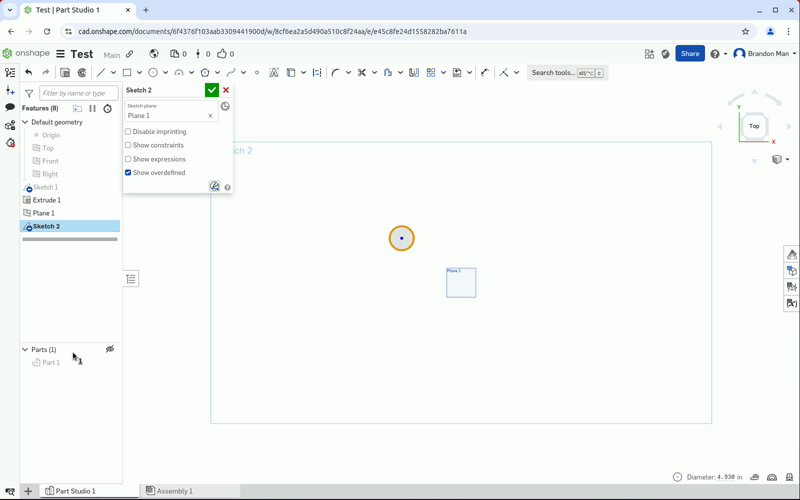
key(shift+y)
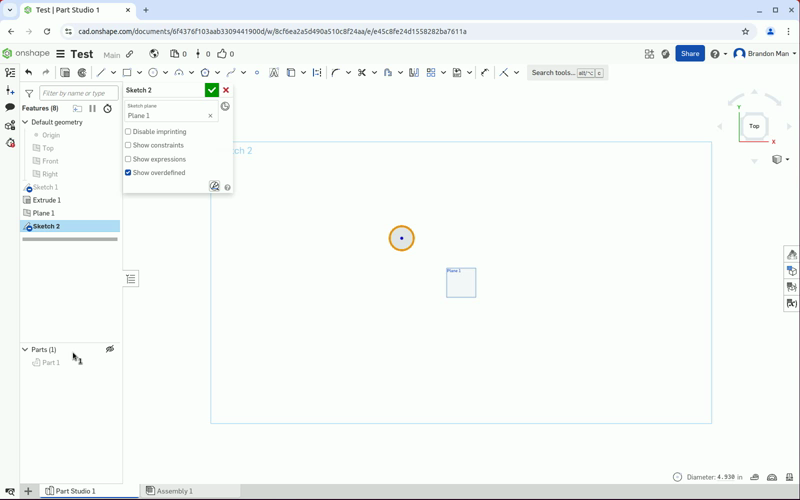
key(shift+e)
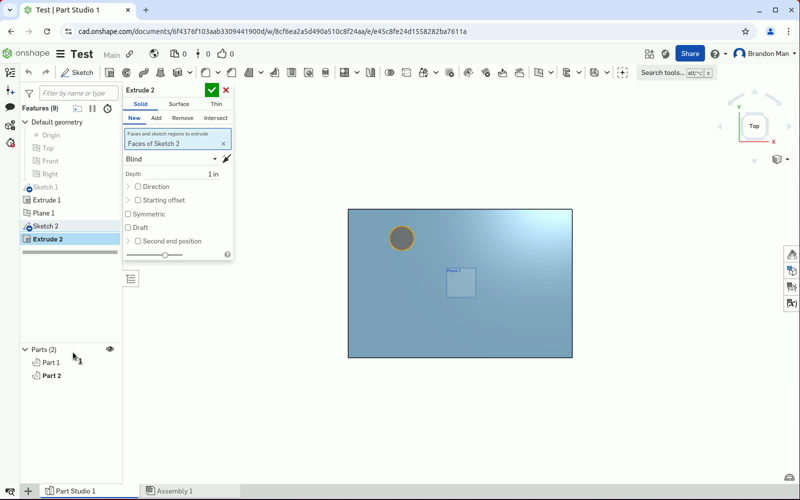
mouse_move(143, 106)
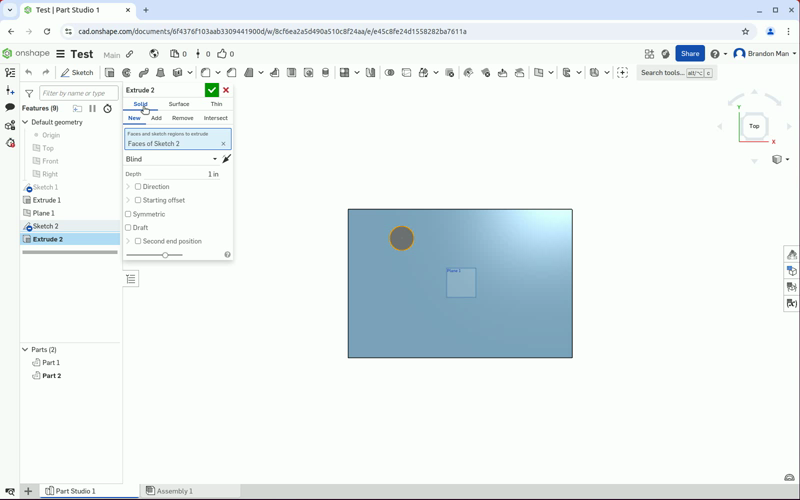
click(143, 106)
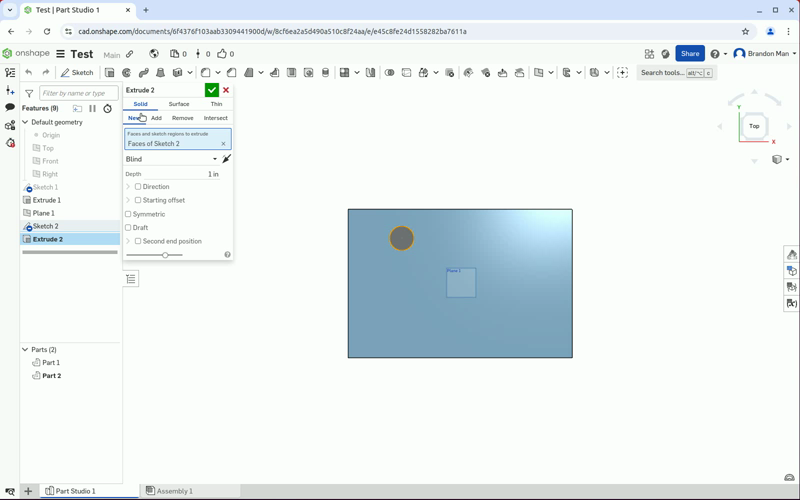
mouse_move(137, 120)
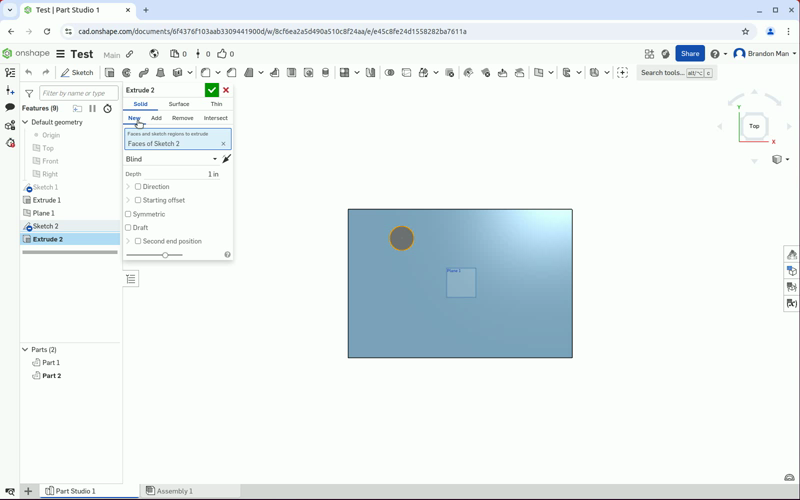
click(137, 120)
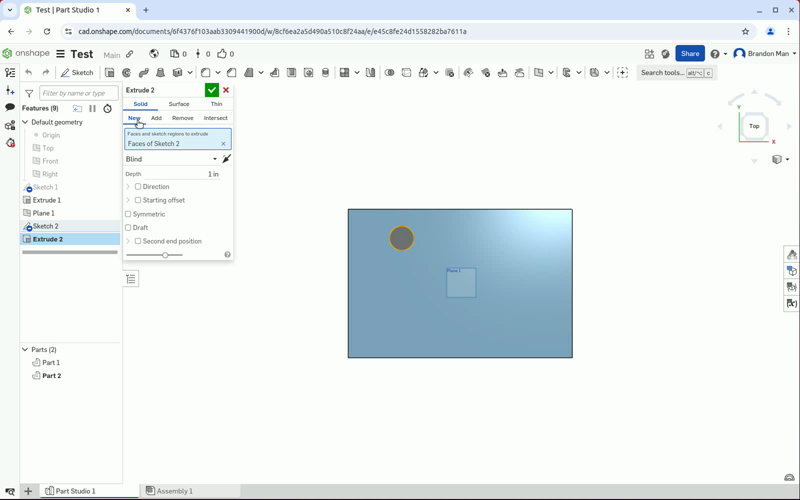
key(tab, 4)
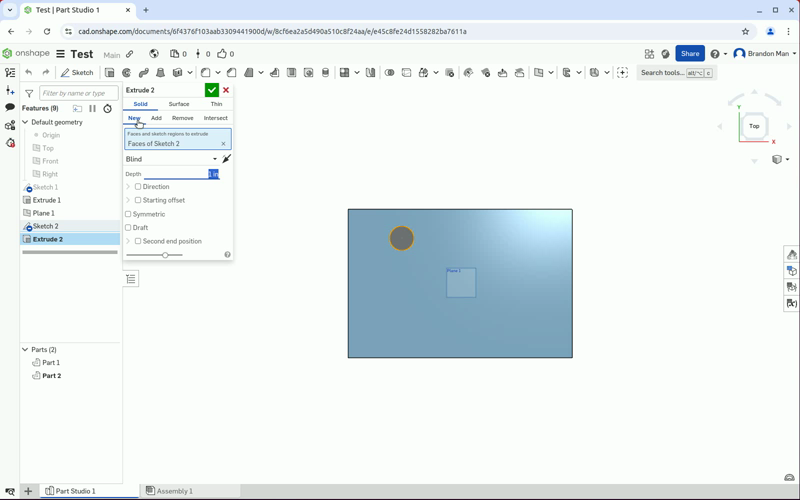
text(15.405)
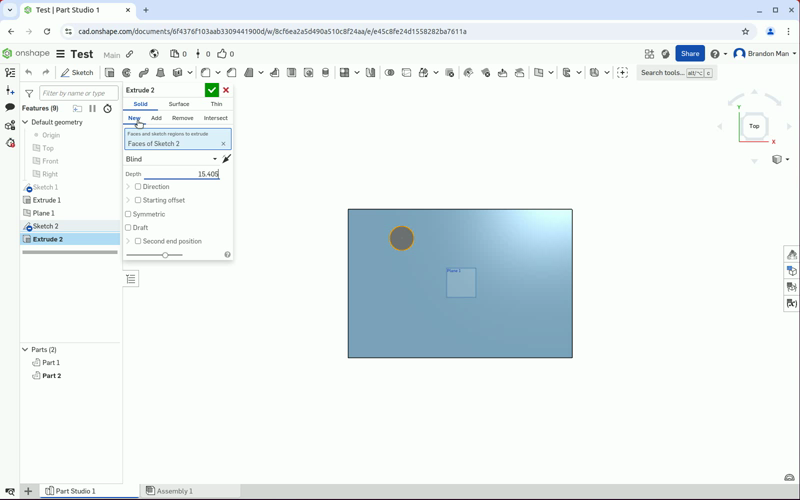
key(enter)
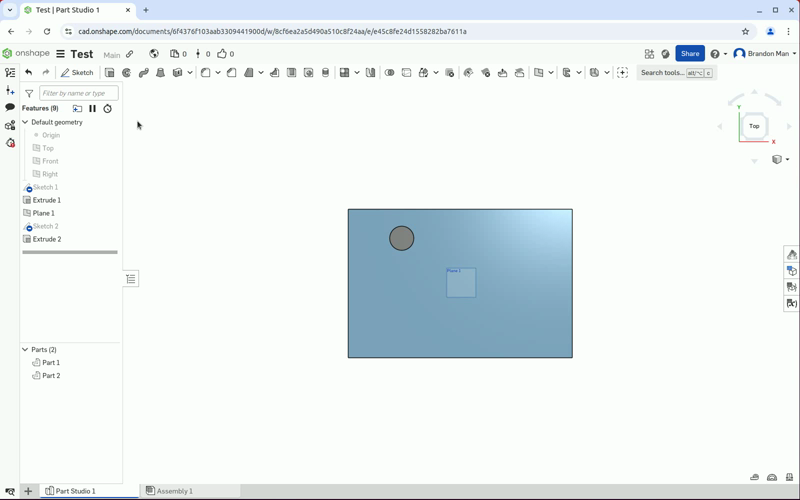
key(shift+h)
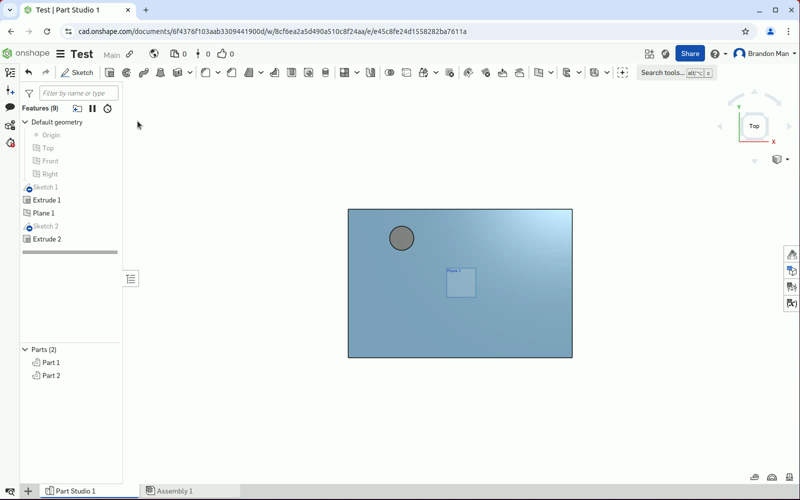
key(shift+h)
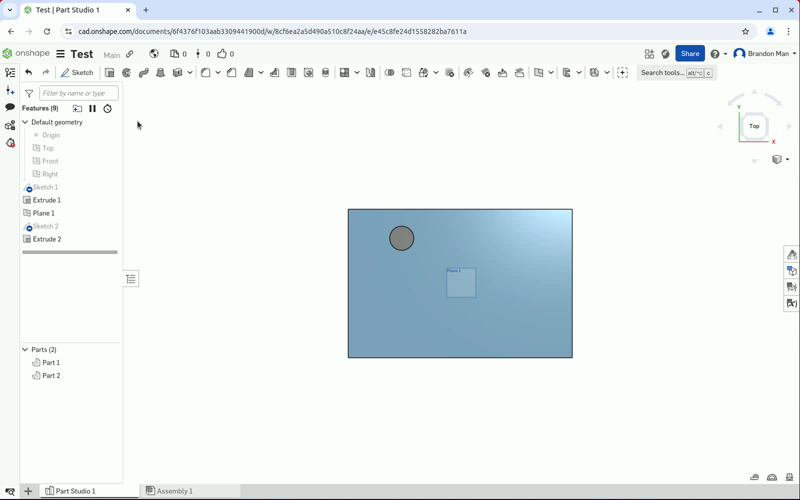
mouse_move(73, 189)
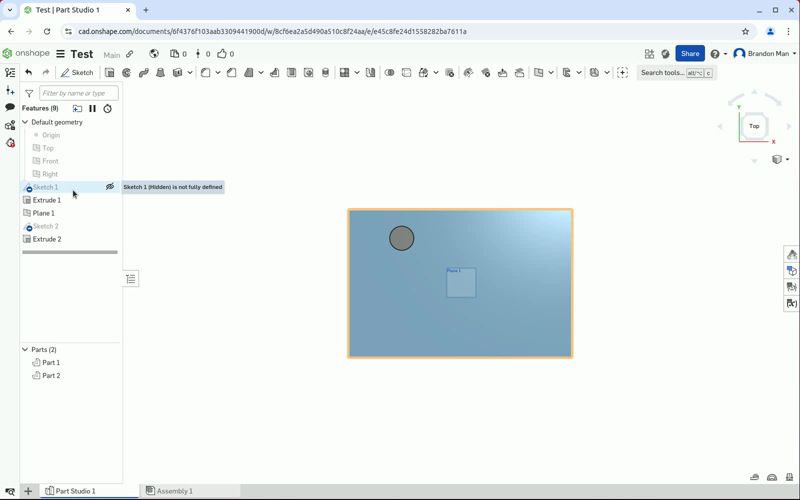
click(73, 189)
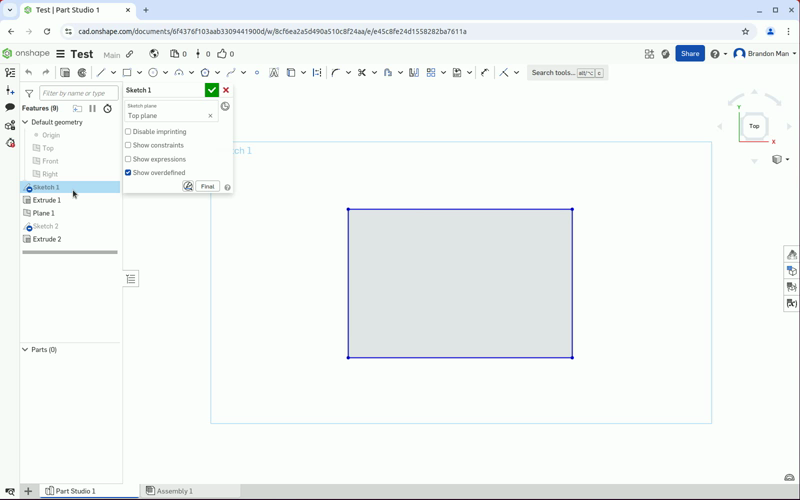
mouse_move(229, 92)
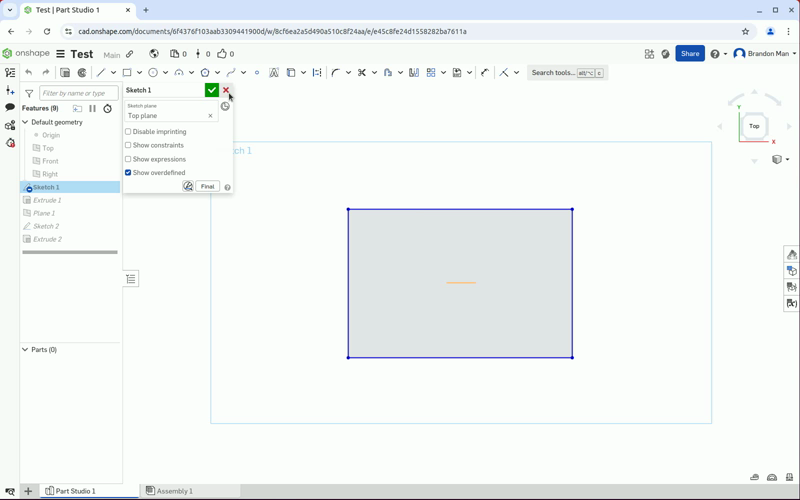
click(229, 92)
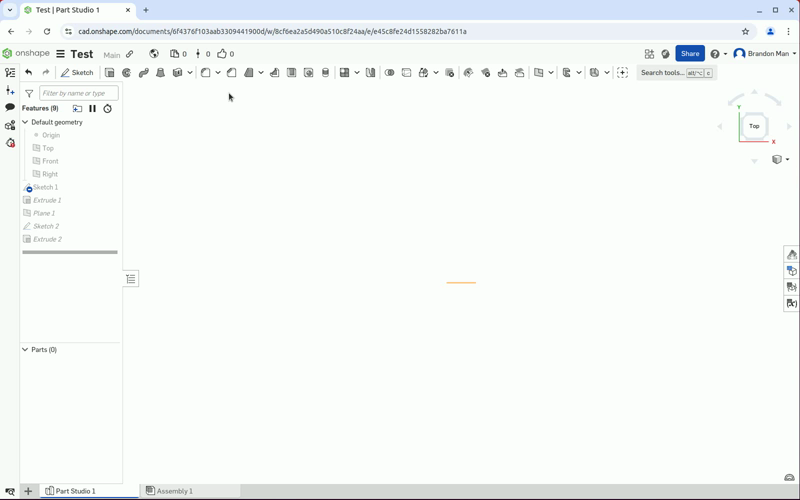
key(shift+s)
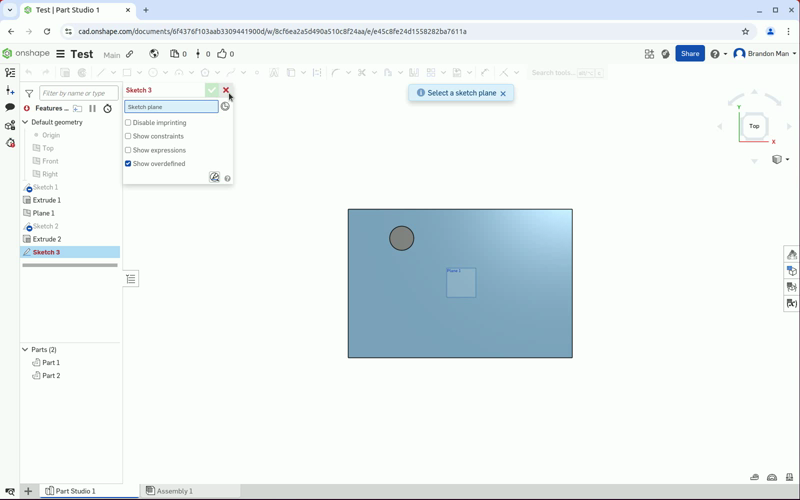
mouse_move(73, 215)
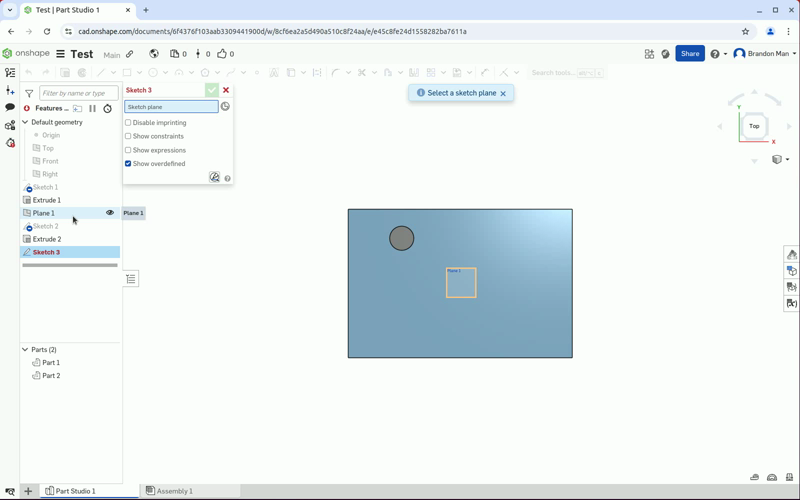
click(73, 215)
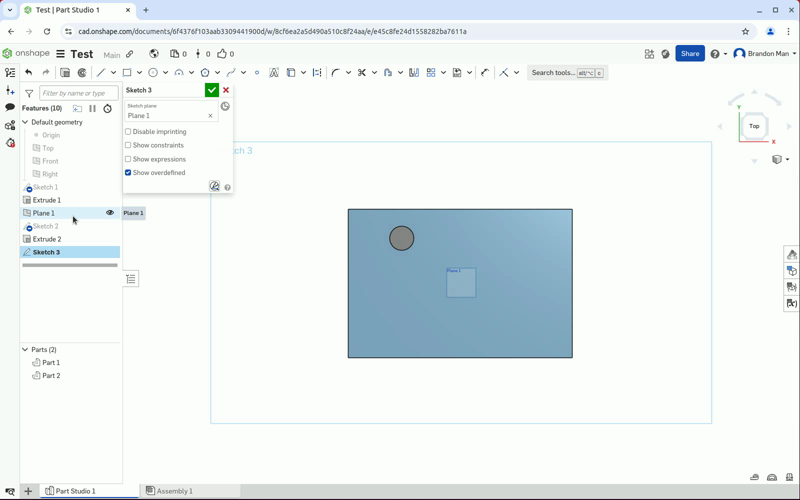
mouse_move(73, 352)
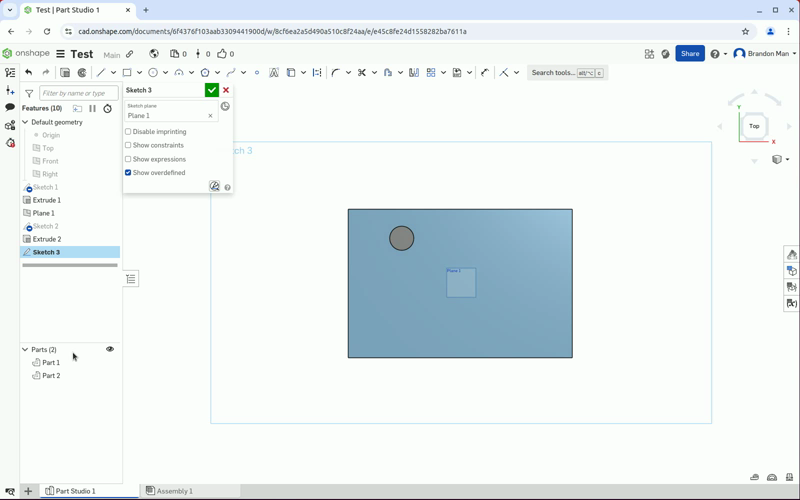
key(y)
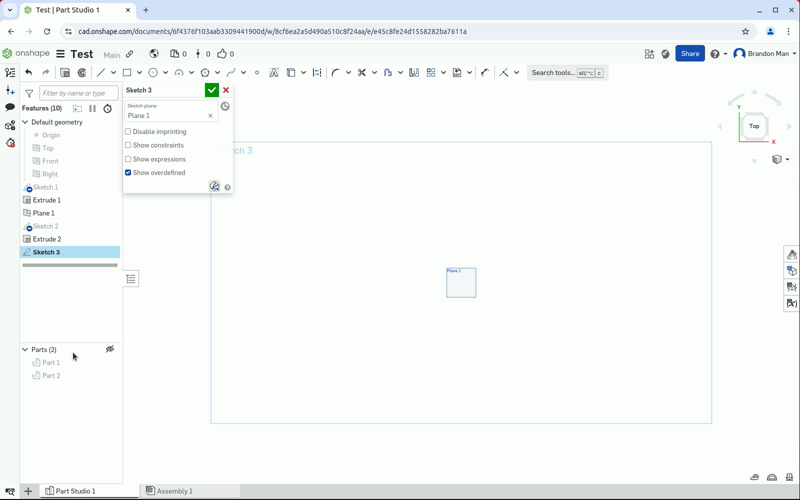
key(c)
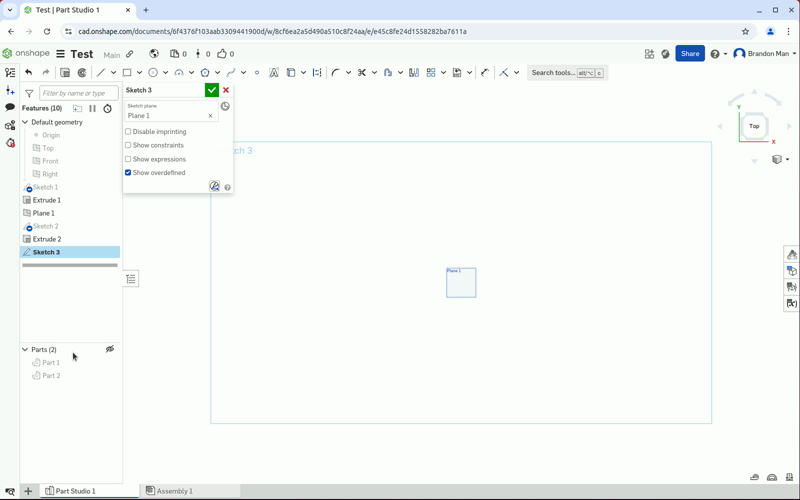
key_down(shift)
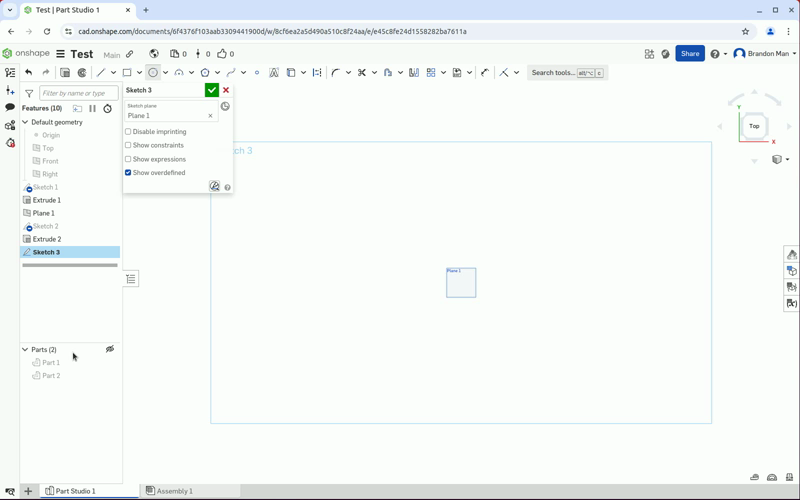
mouse_move(401, 327)
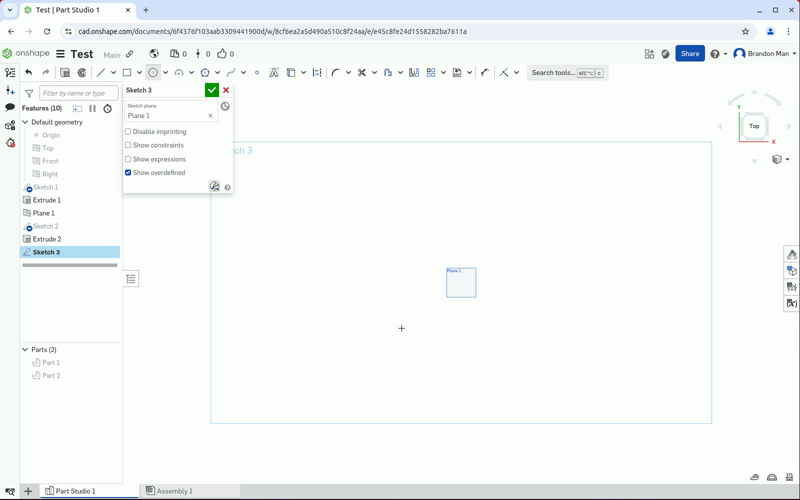
click(401, 327)
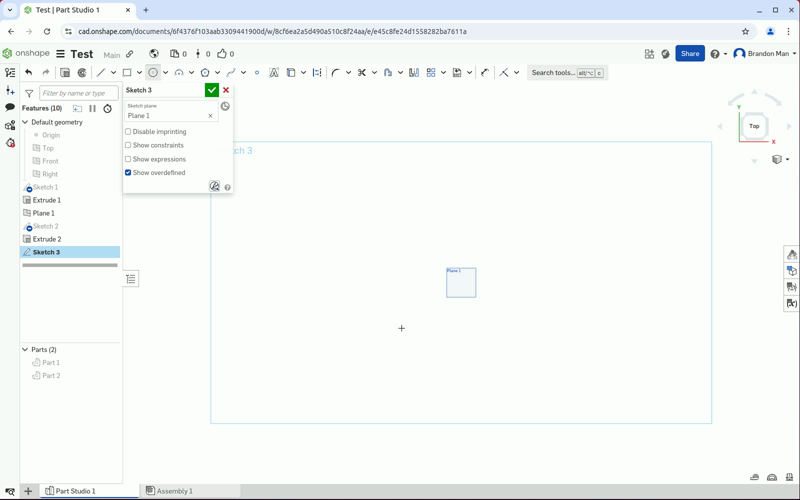
key_up(shift)
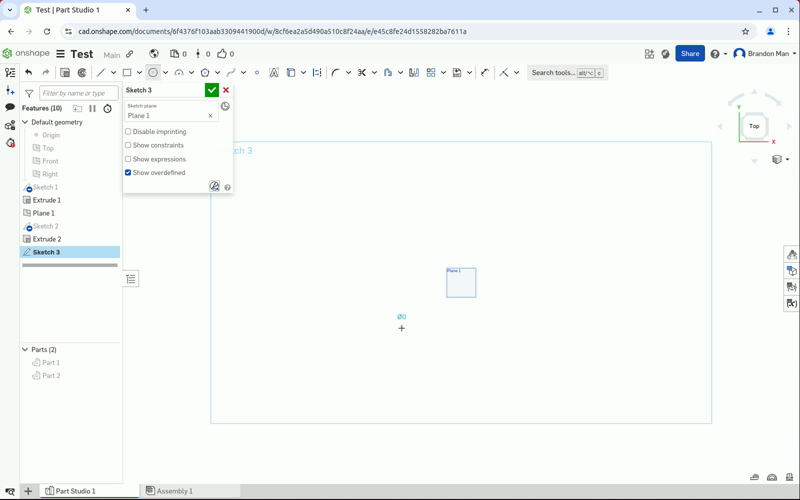
mouse_move(413, 327)
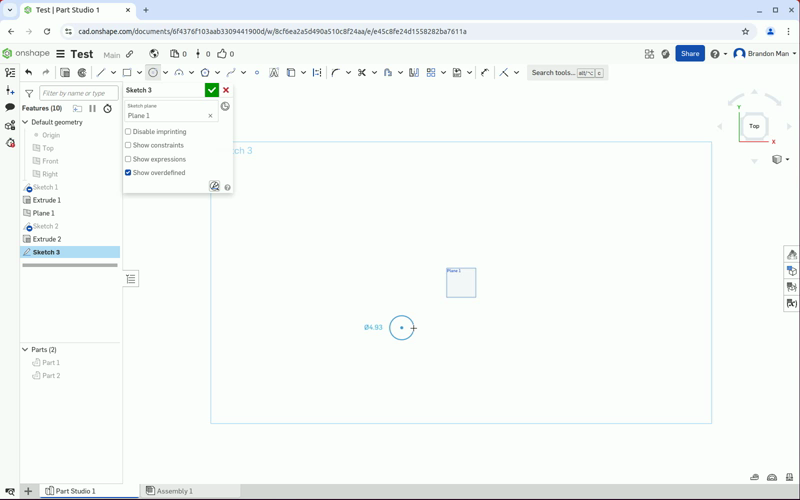
click(413, 327)
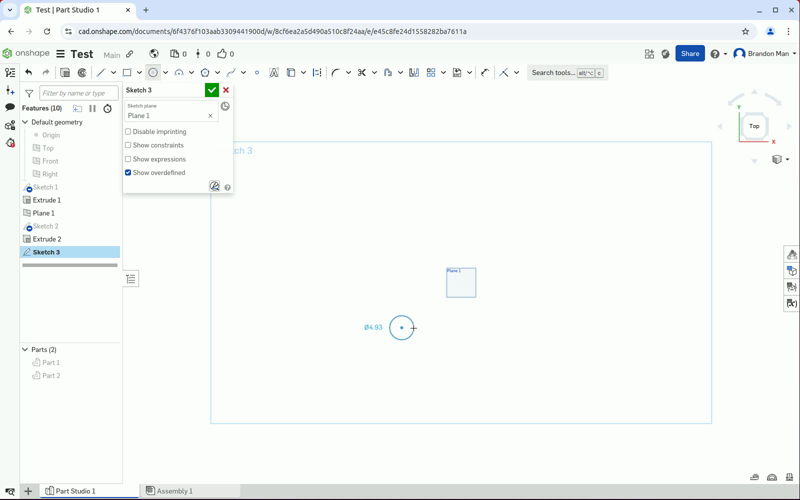
key(esc)
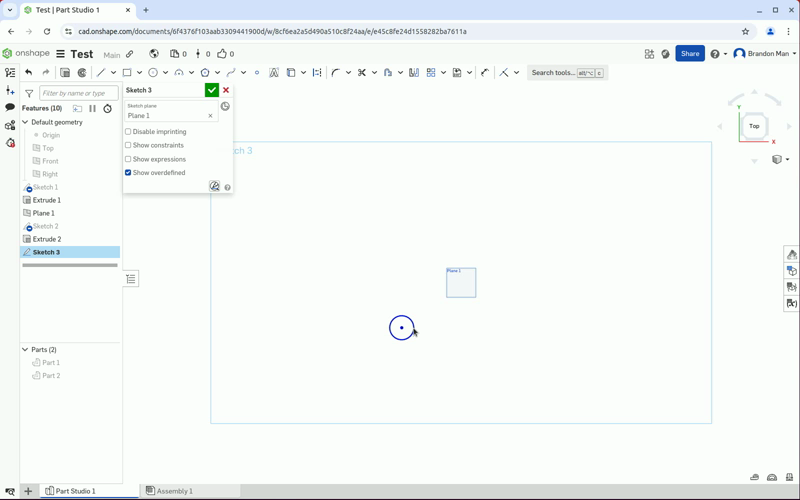
mouse_move(393, 336)
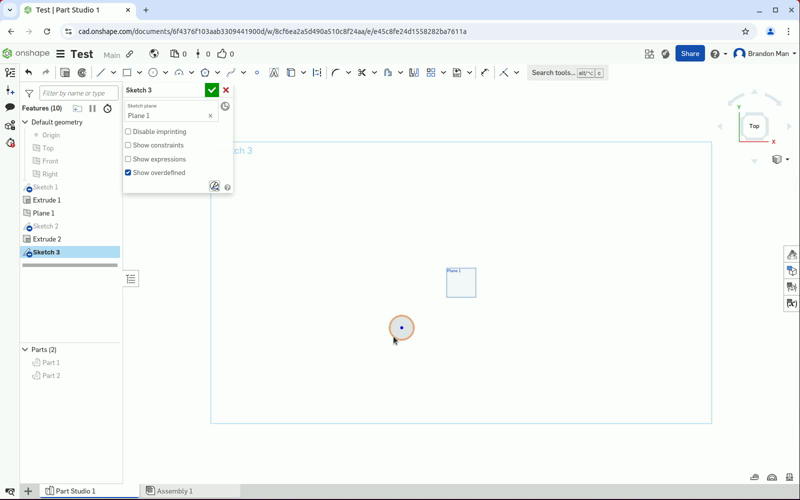
scroll(6)
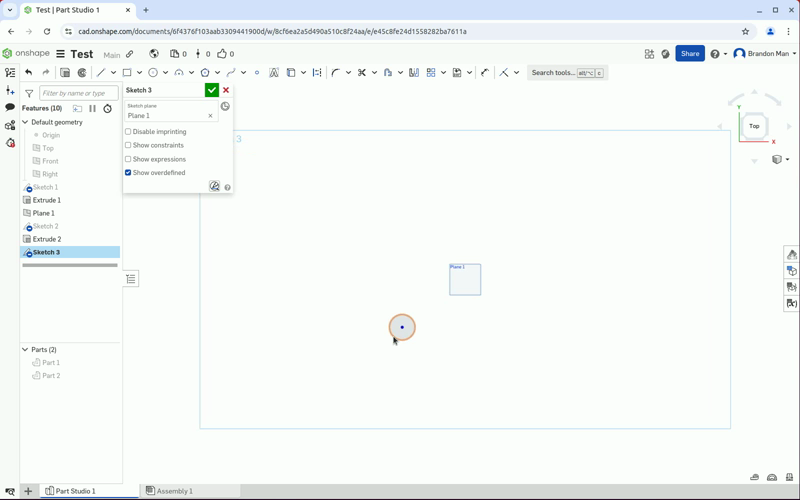
scroll(6)
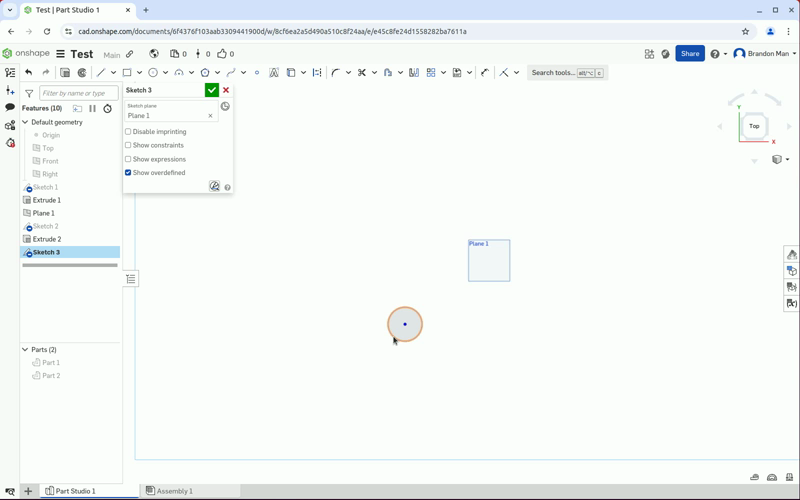
scroll(6)
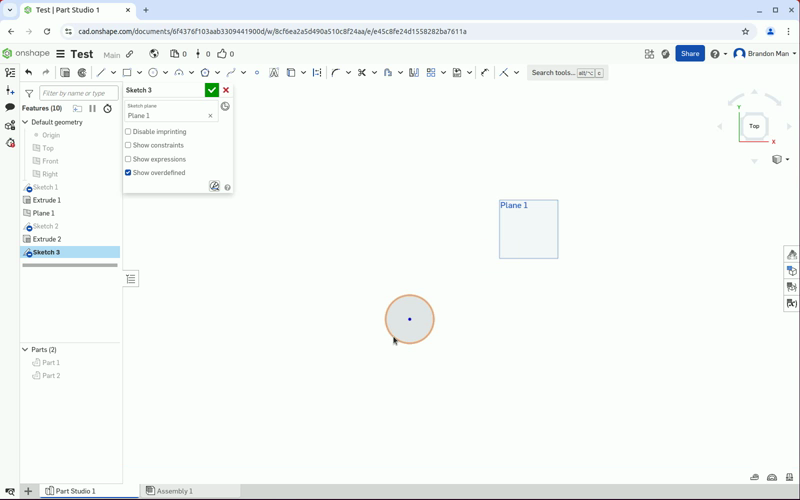
scroll(6)
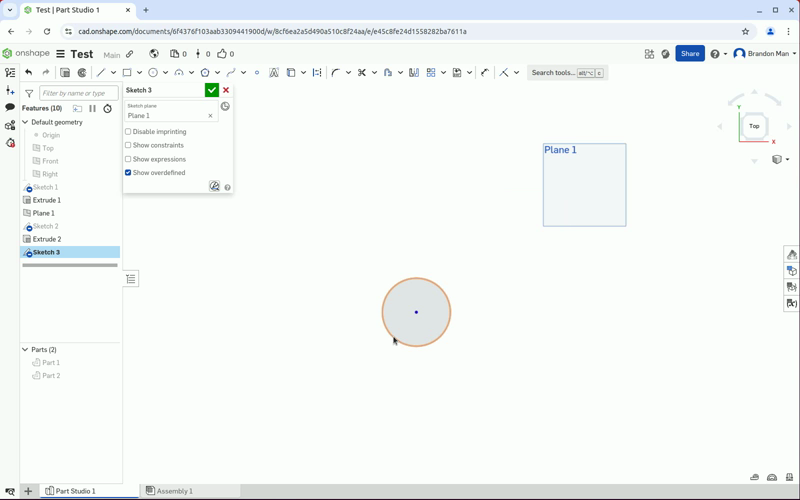
scroll(6)
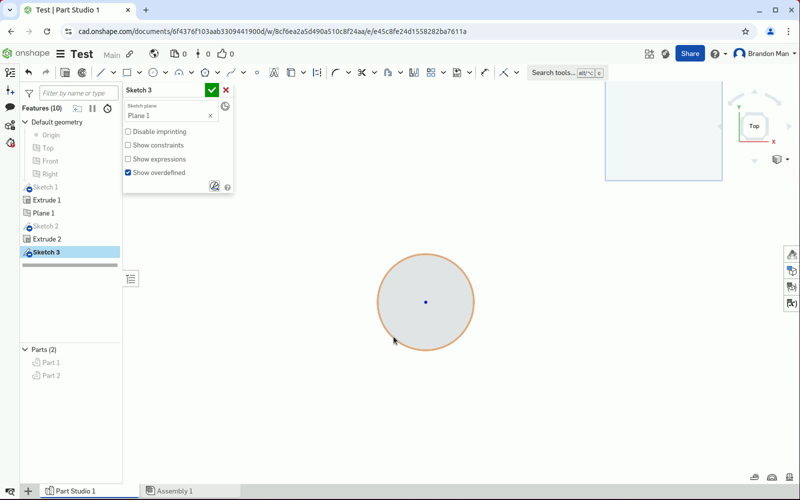
scroll(6)
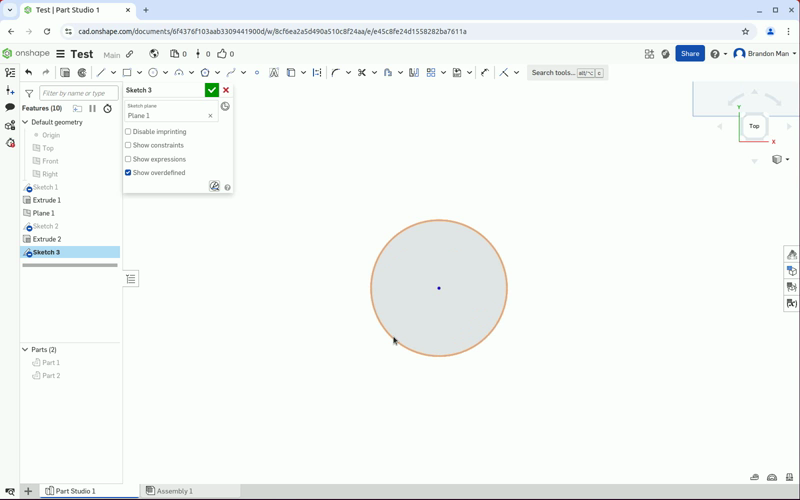
scroll(6)
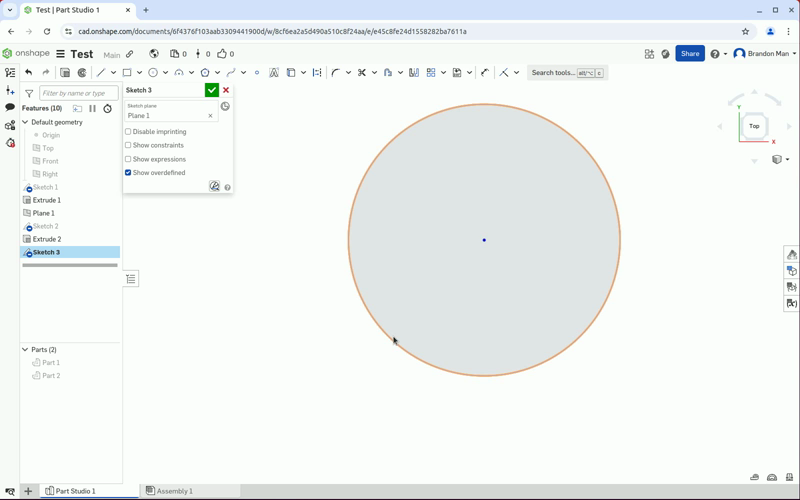
click(393, 336)
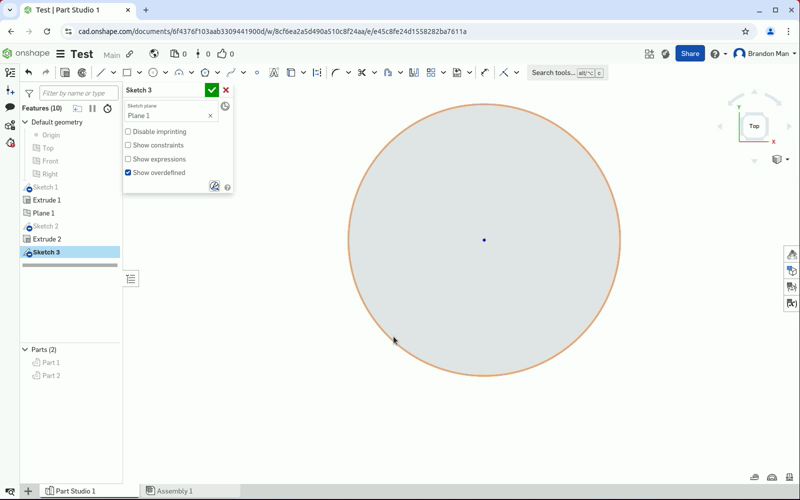
scroll(-6)
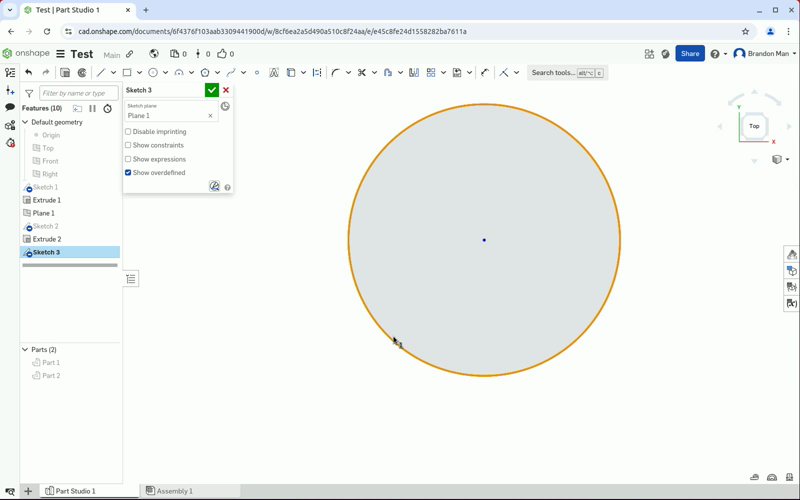
scroll(-6)
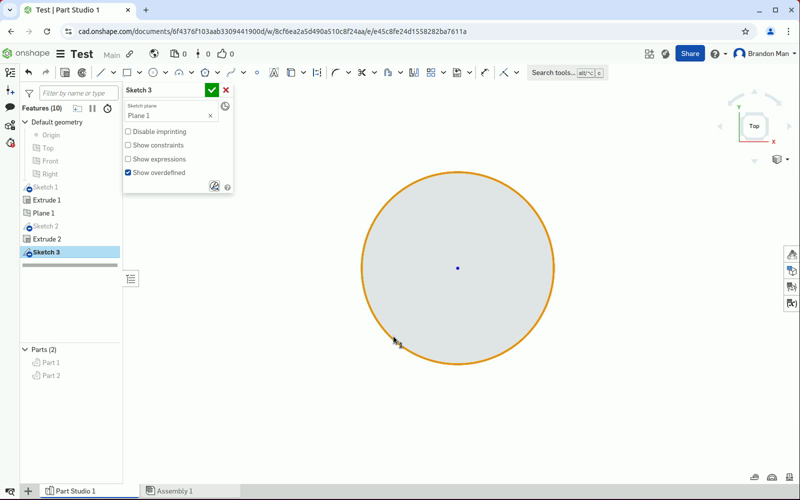
scroll(-6)
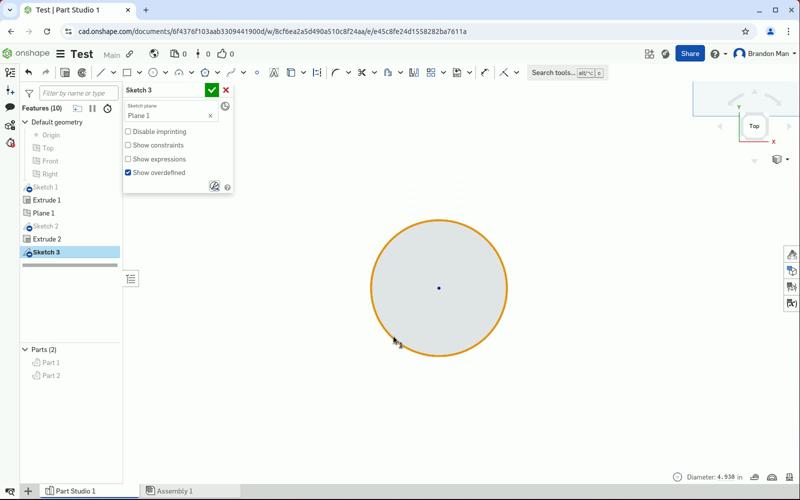
scroll(-6)
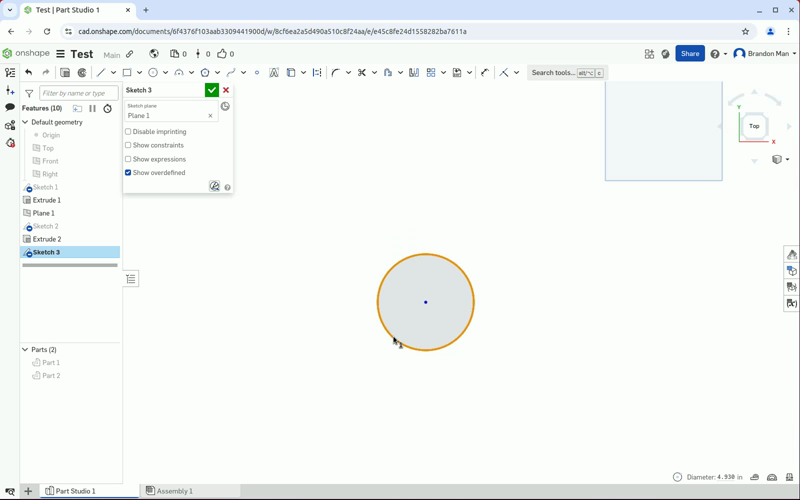
scroll(-6)
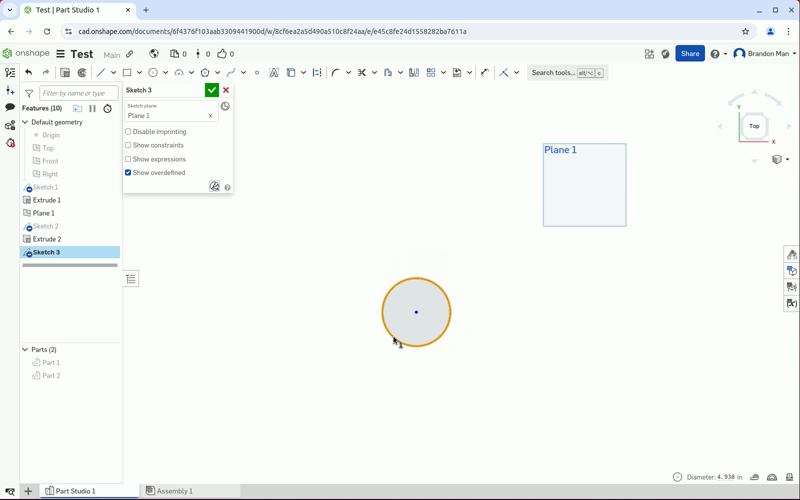
scroll(-6)
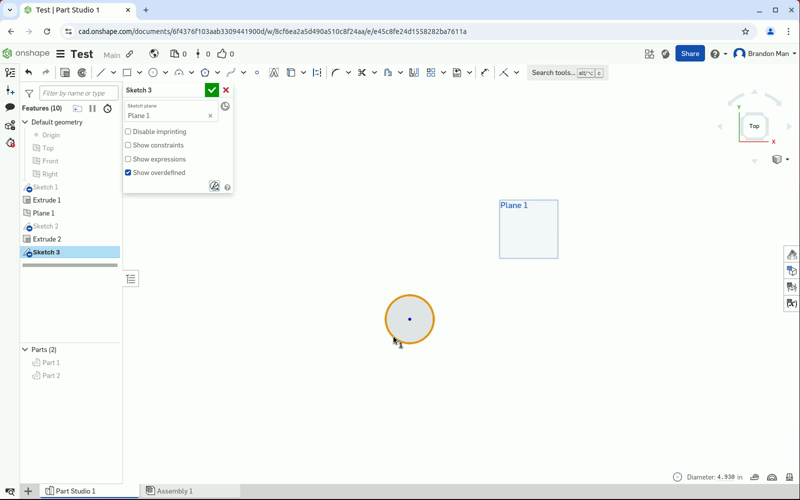
scroll(-6)
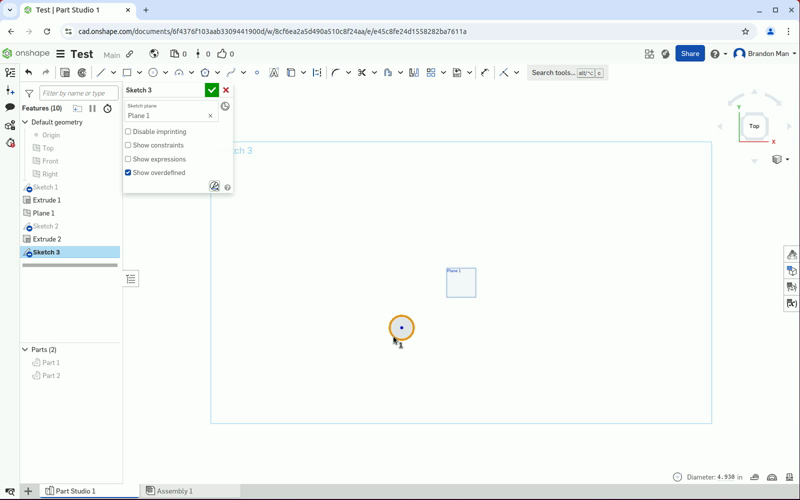
mouse_move(73, 352)
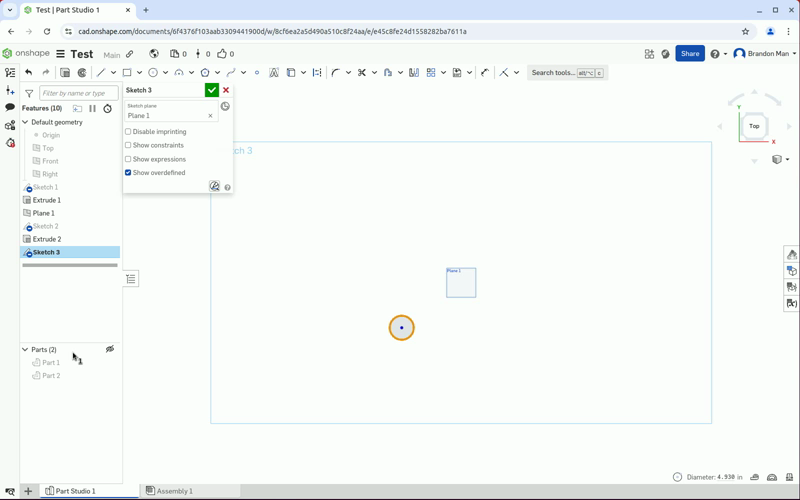
key(shift+y)
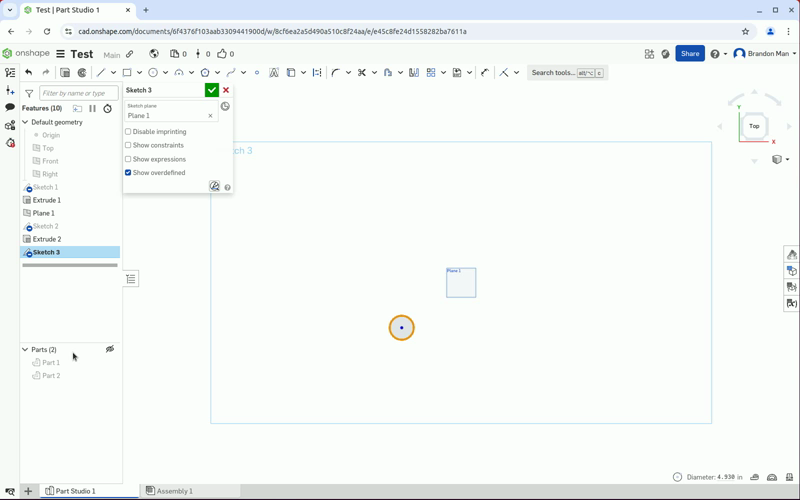
key(shift+e)
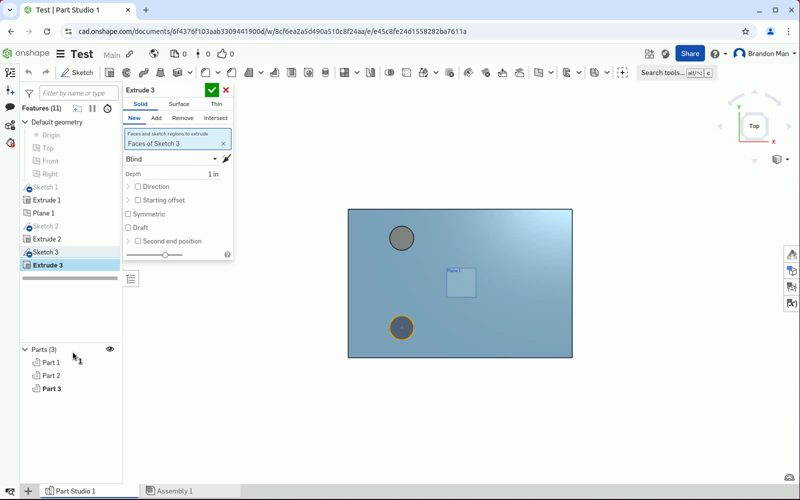
mouse_move(143, 106)
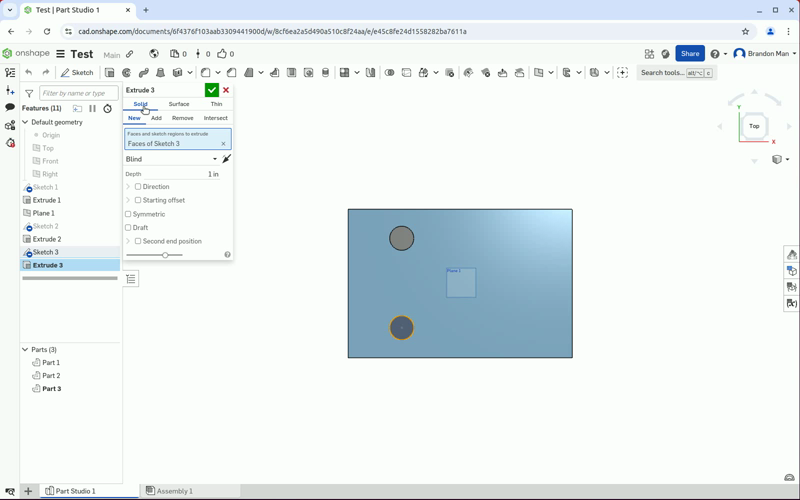
click(143, 106)
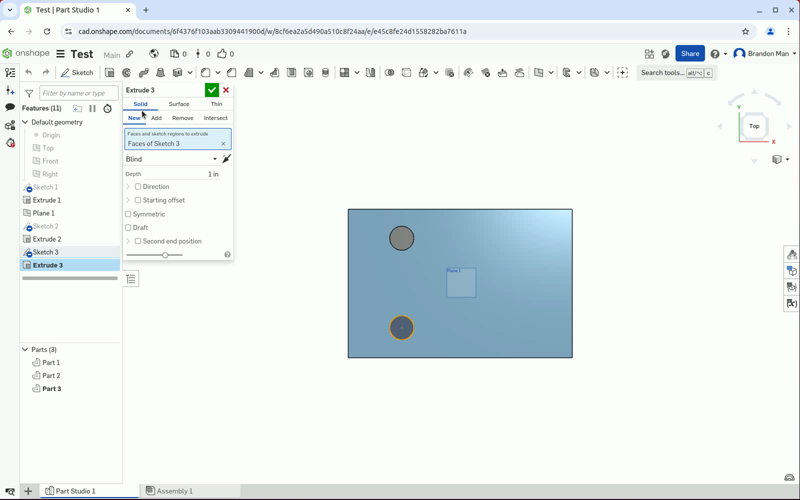
mouse_move(137, 120)
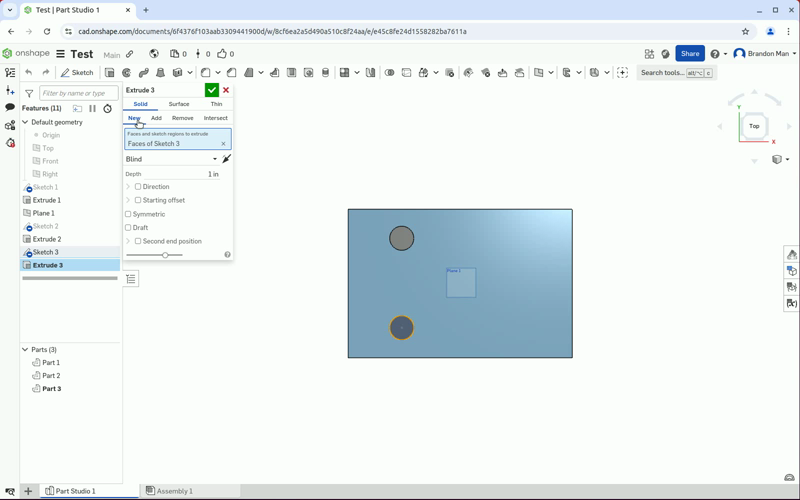
click(137, 120)
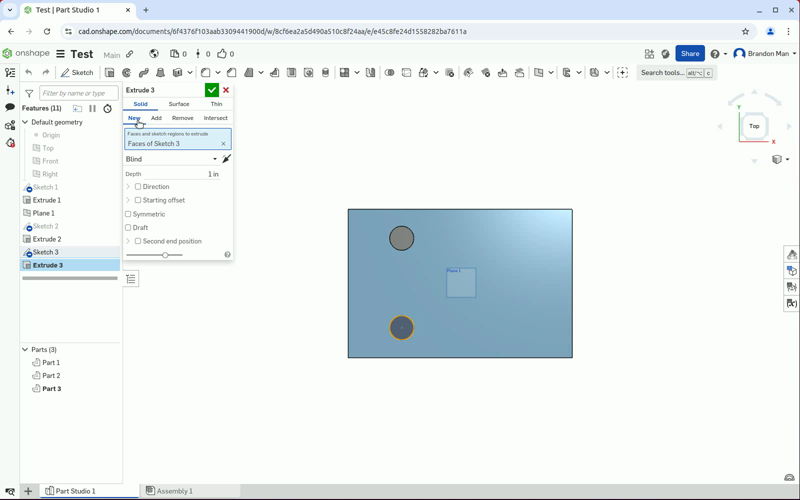
key(tab, 4)
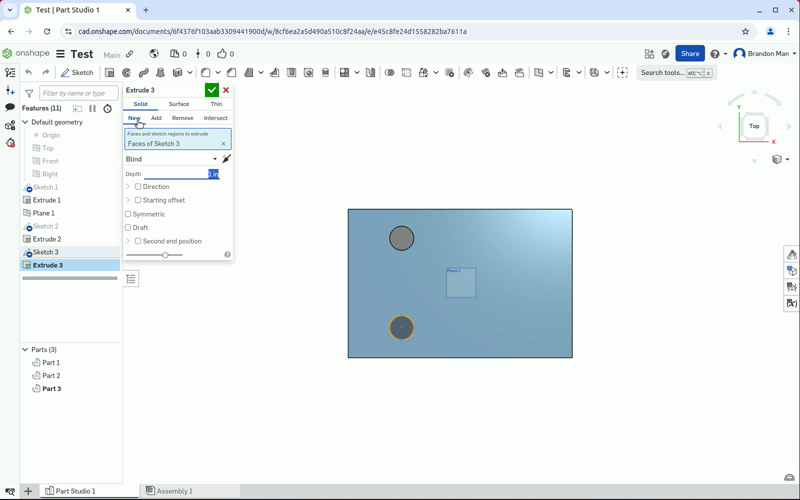
text(15.405)
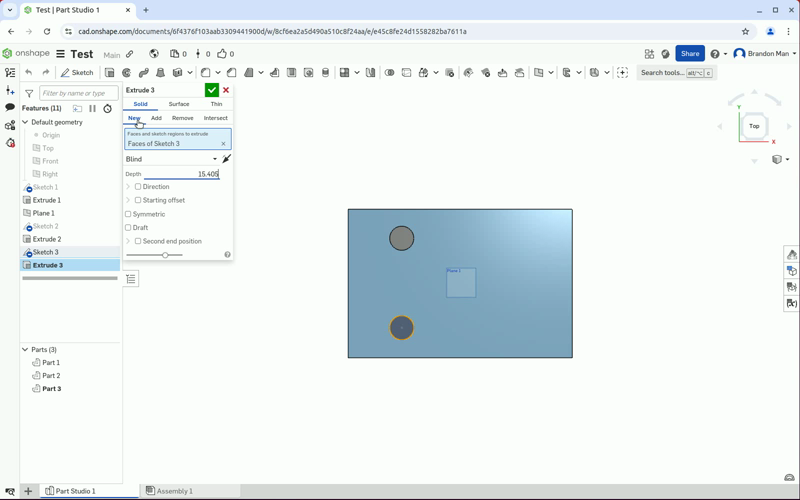
key(enter)
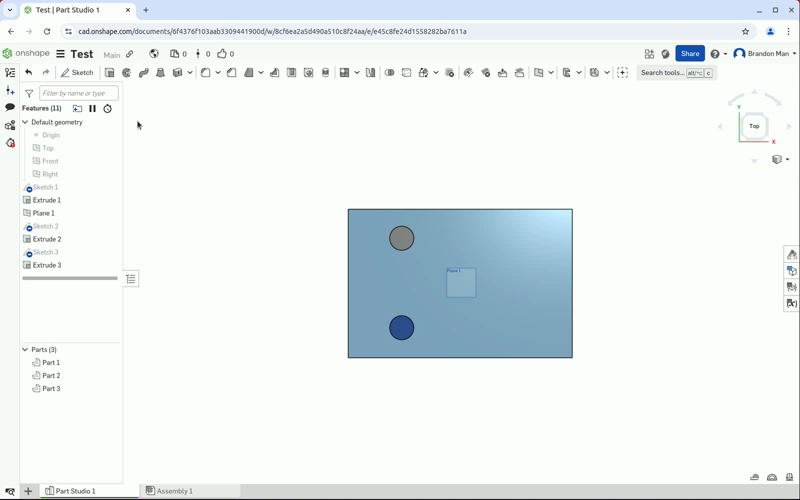
key(shift+h)
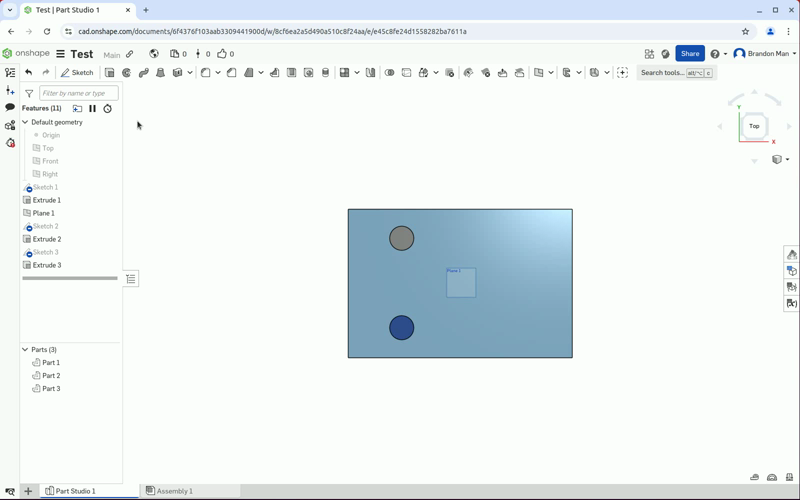
key(shift+h)
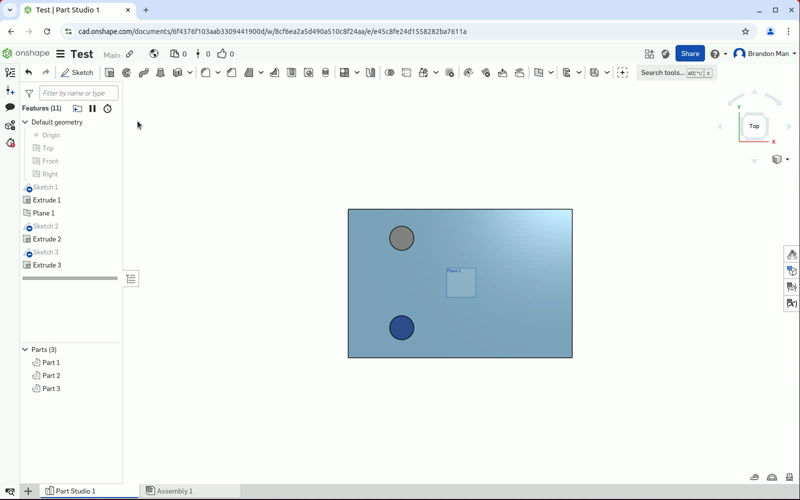
mouse_move(73, 189)
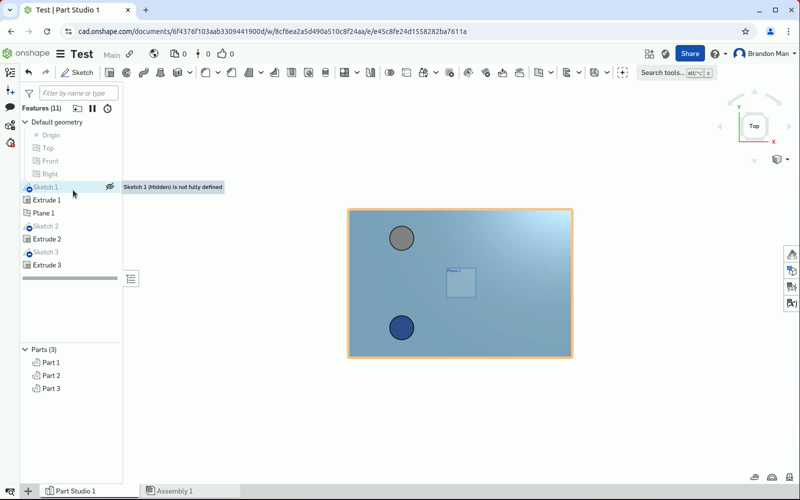
click(73, 189)
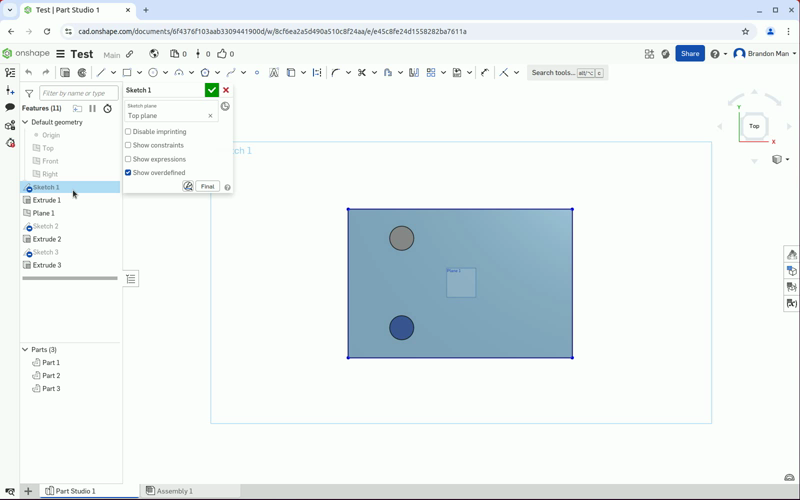
mouse_move(229, 92)
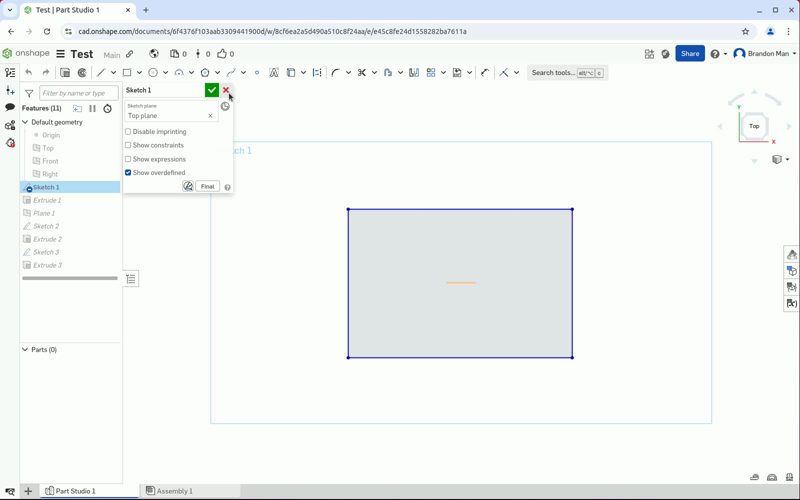
click(229, 92)
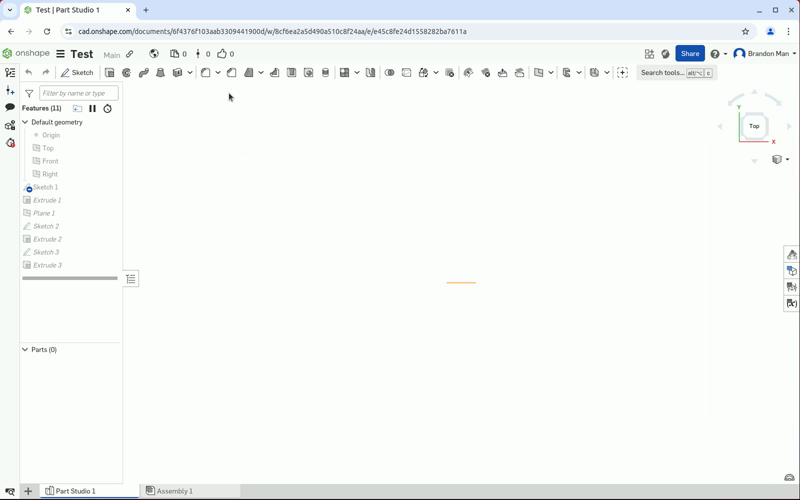
key(shift+s)
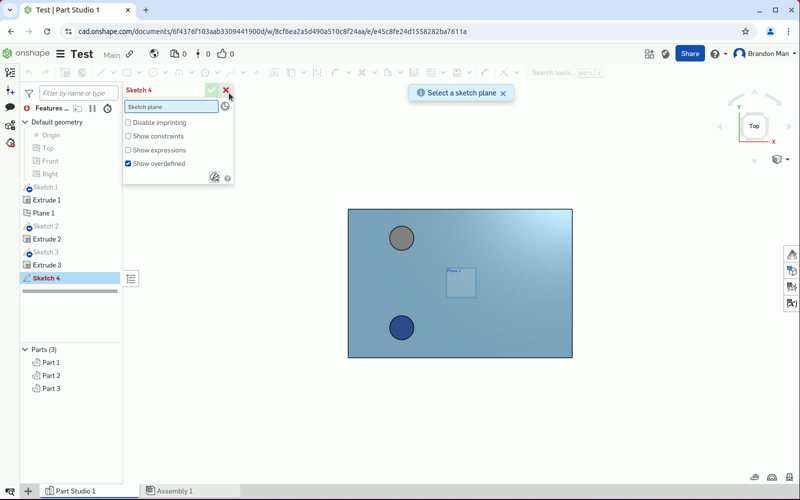
mouse_move(73, 215)
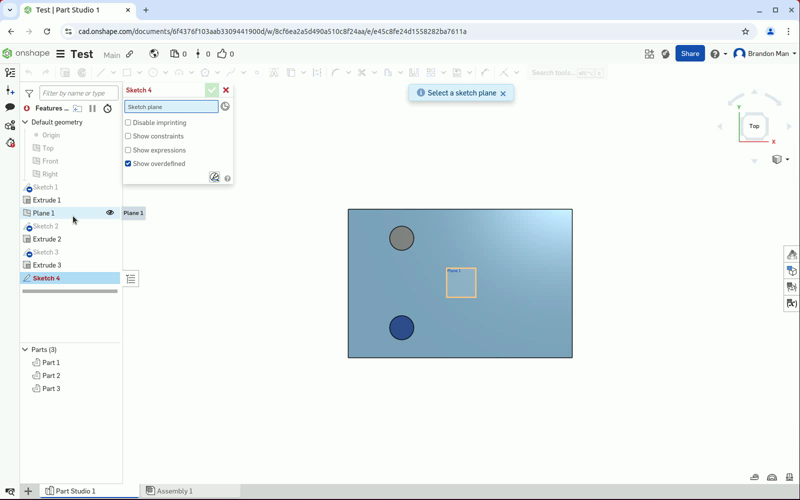
click(73, 215)
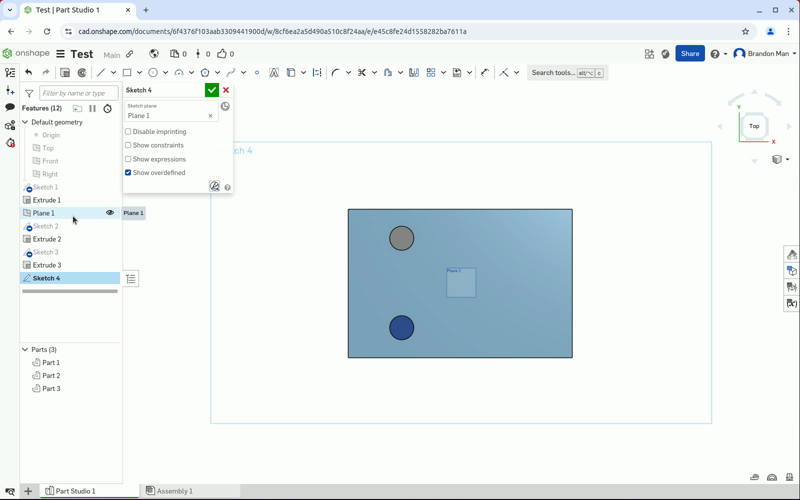
mouse_move(73, 352)
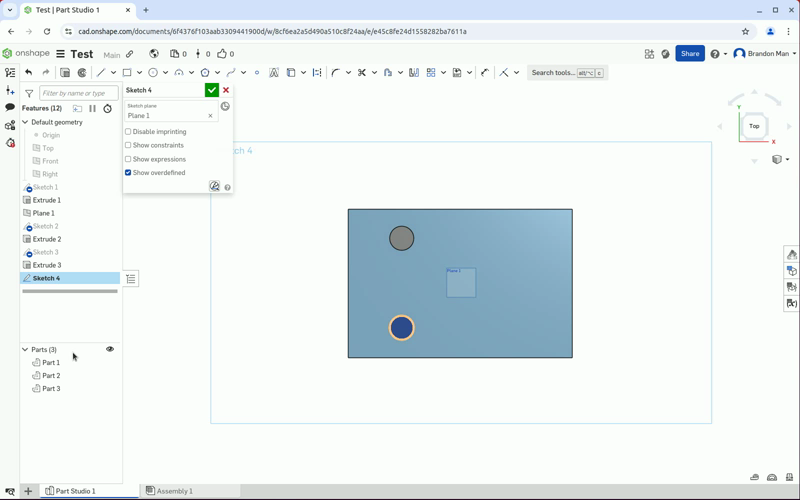
key(y)
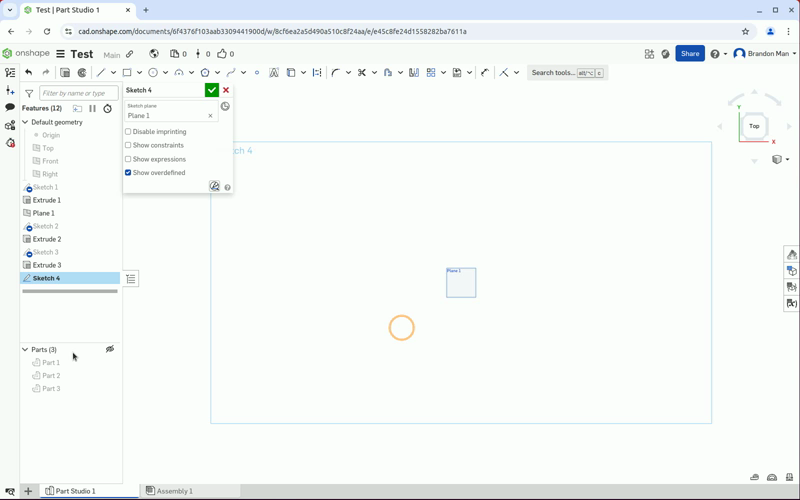
key(l)
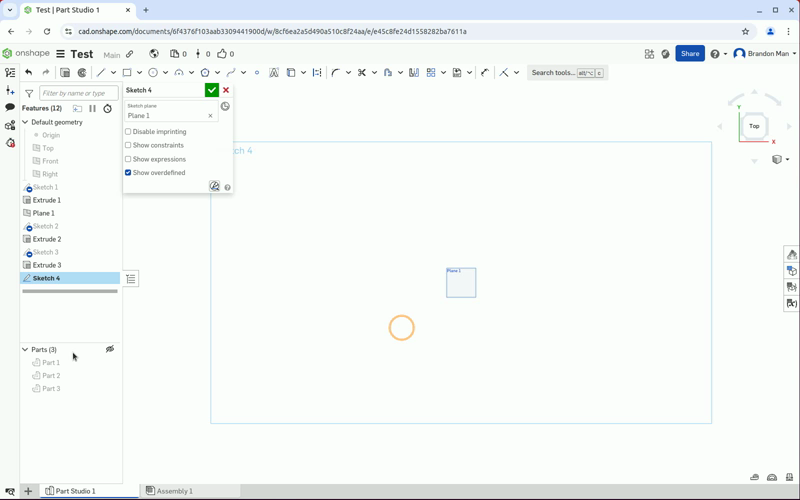
key_down(shift)
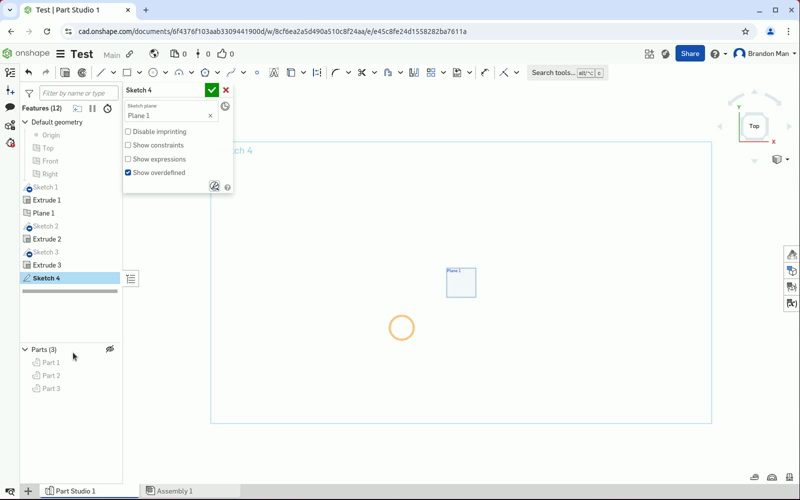
mouse_move(508, 238)
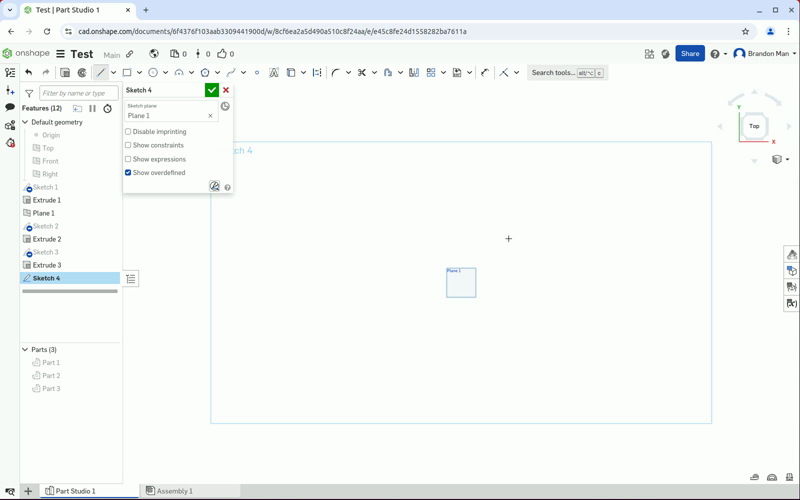
click(508, 238)
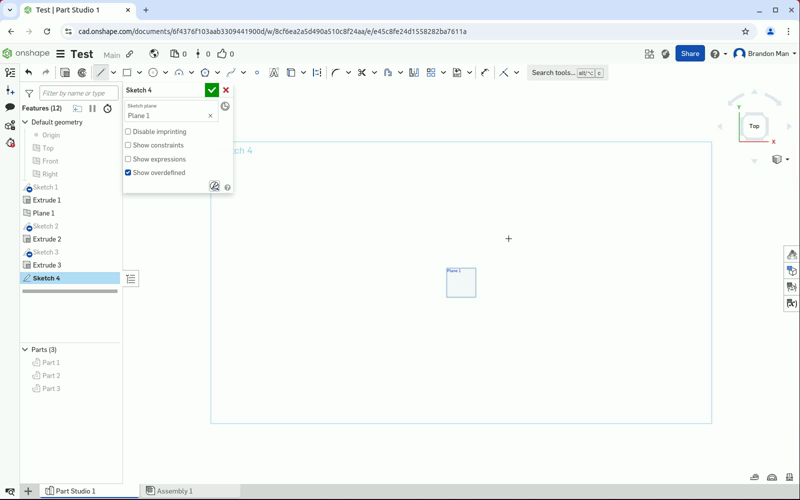
key_up(shift)
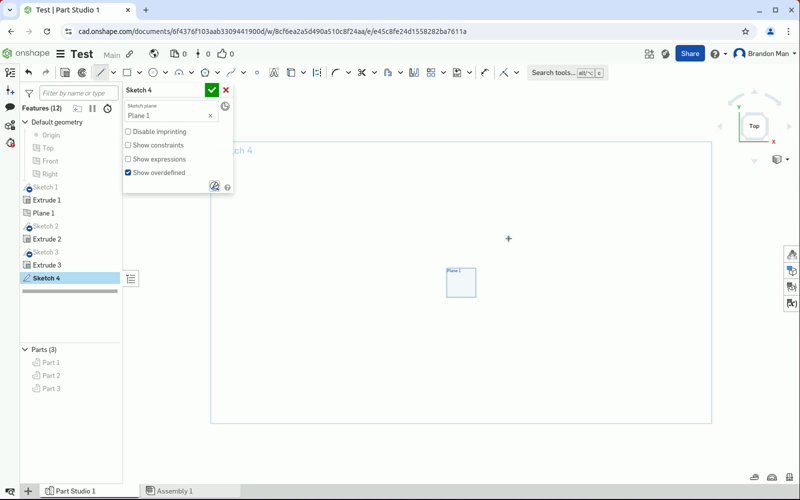
key_down(shift)
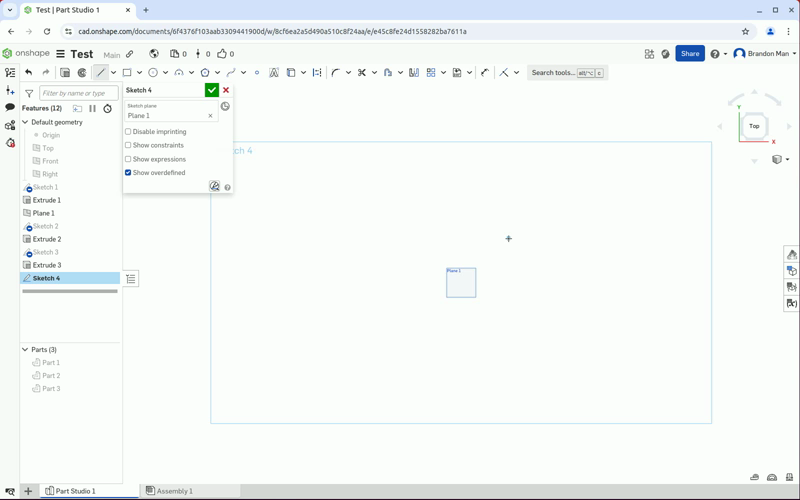
mouse_move(538, 238)
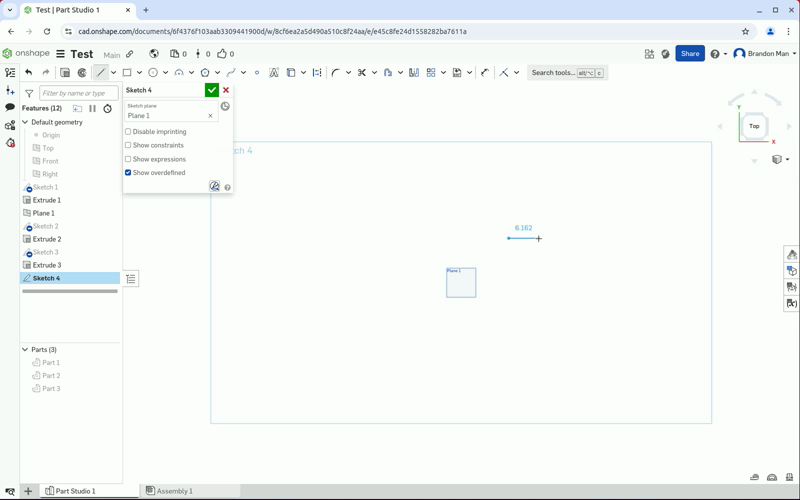
mouse_move(521, 238)
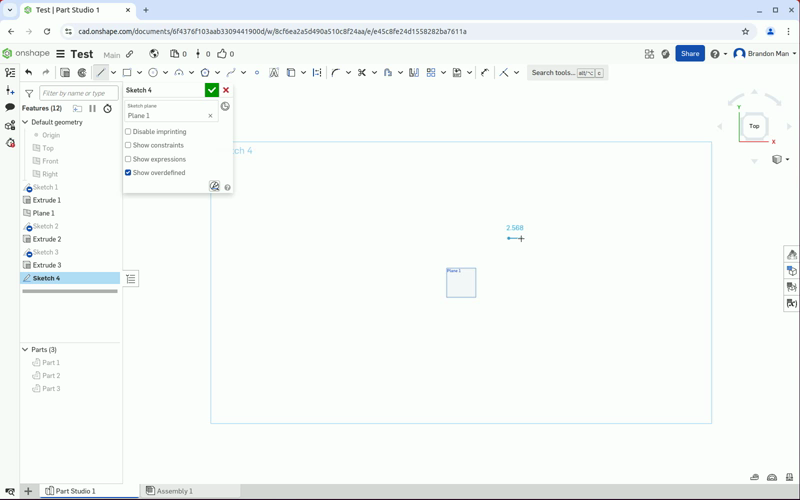
click(521, 238)
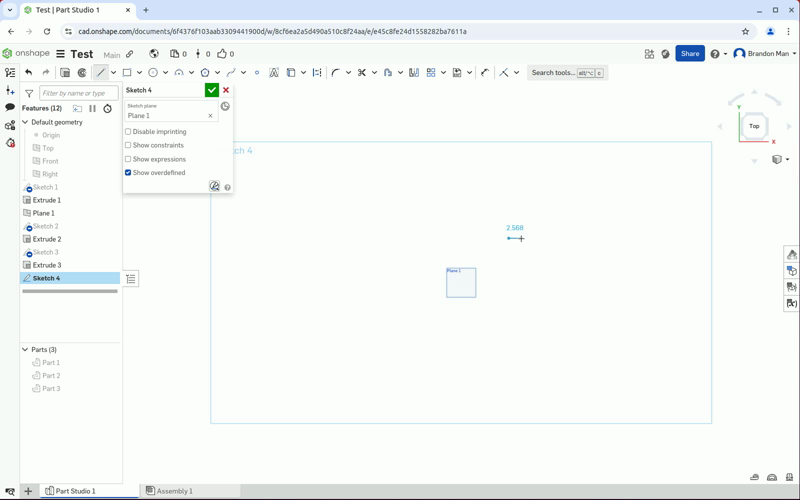
key_up(shift)
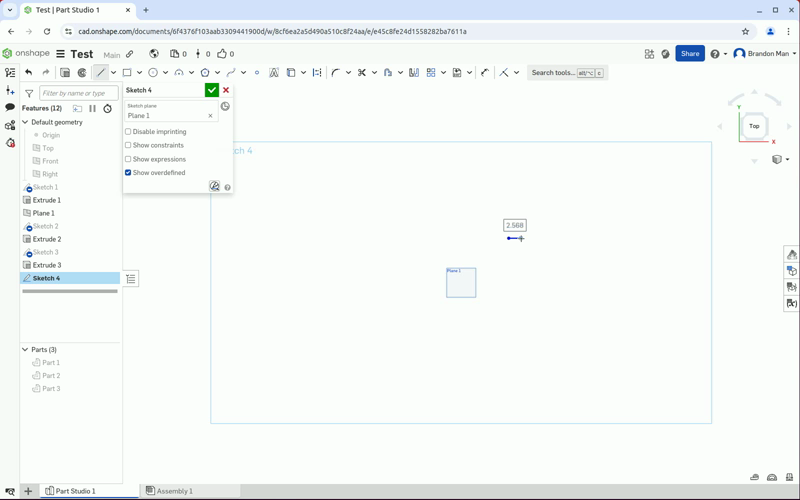
key_down(shift)
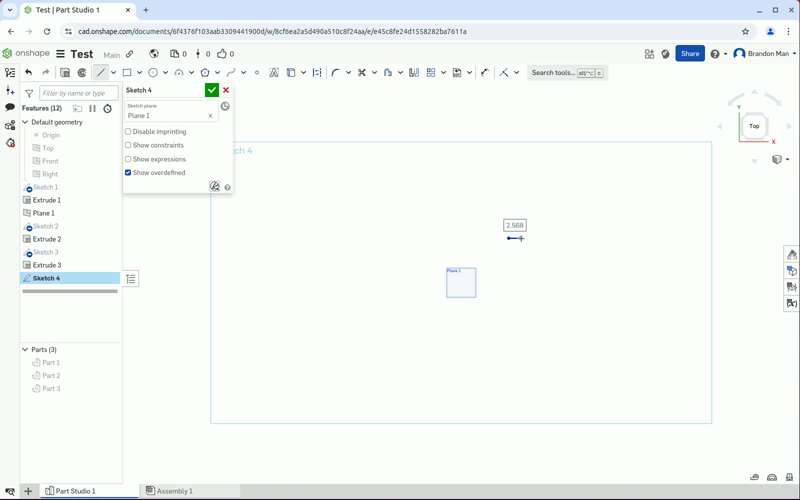
mouse_move(551, 238)
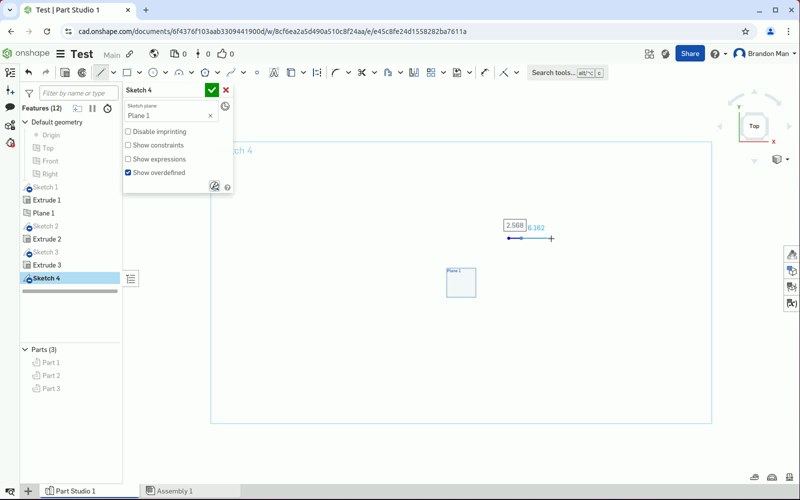
mouse_move(521, 250)
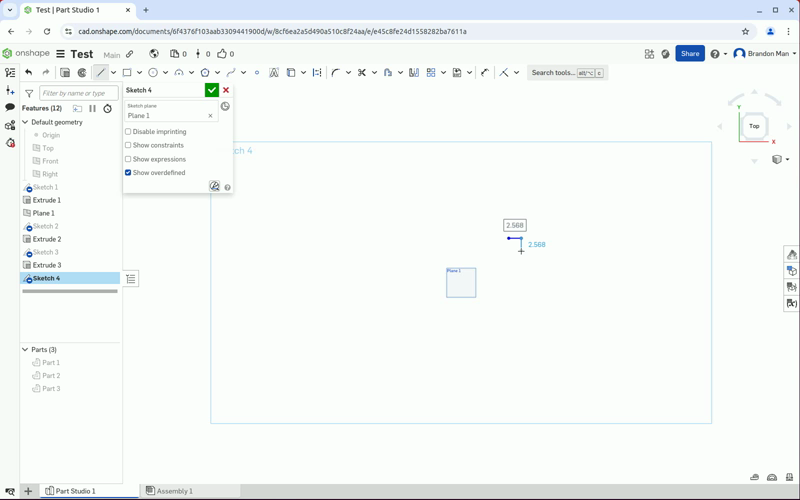
click(521, 250)
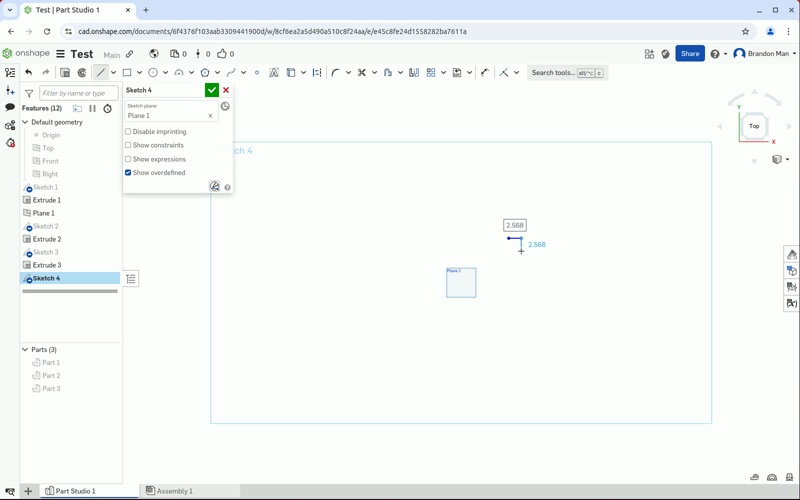
key_up(shift)
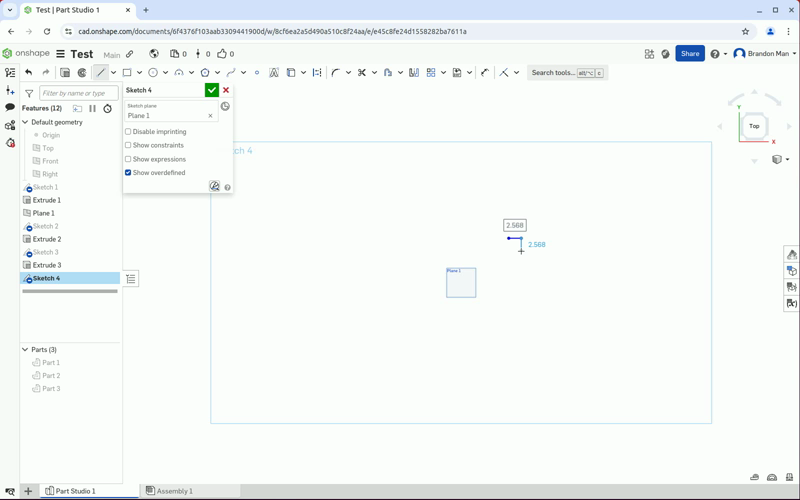
key(esc)
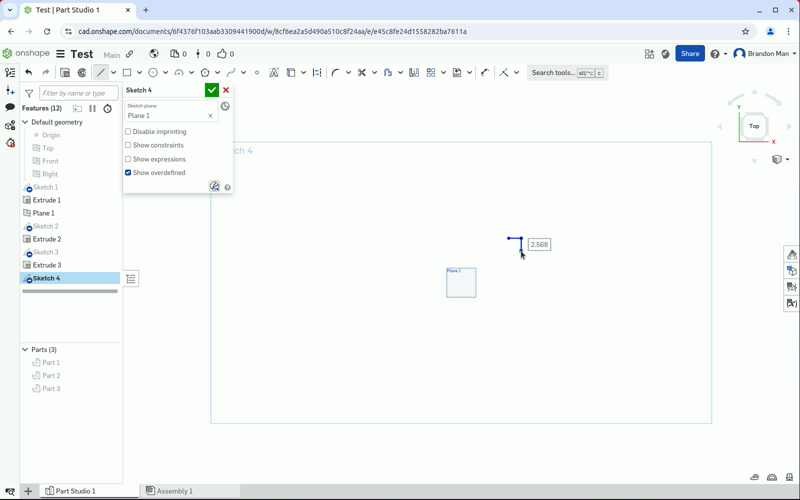
key(a)
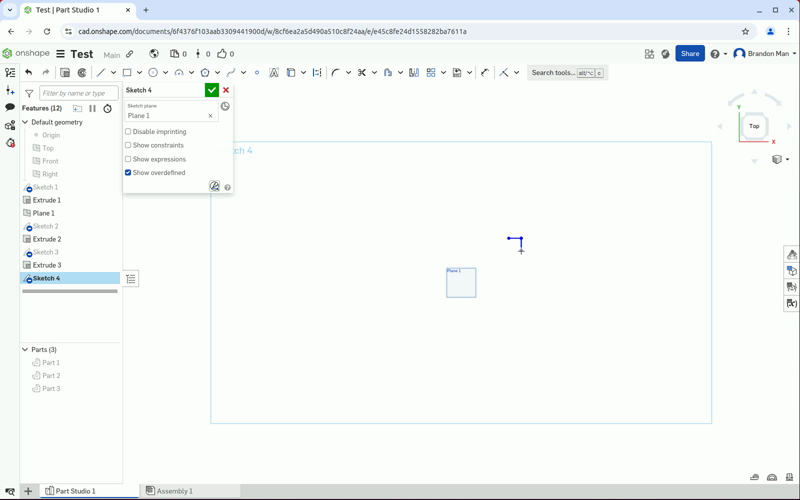
mouse_move(521, 250)
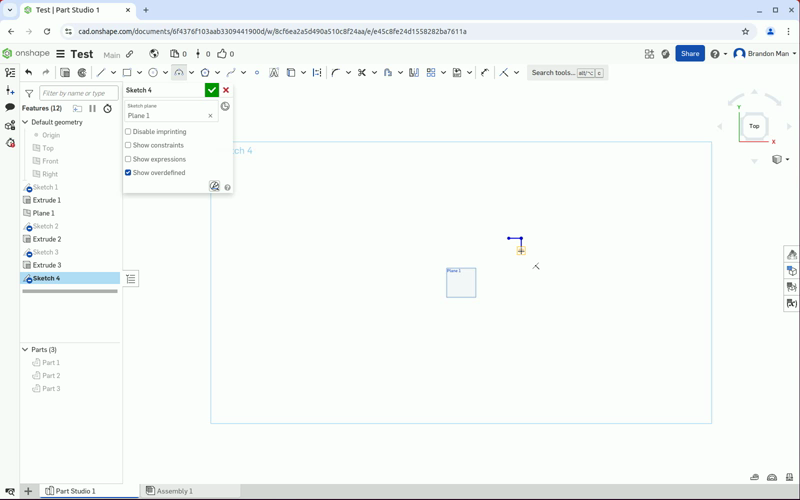
click(521, 250)
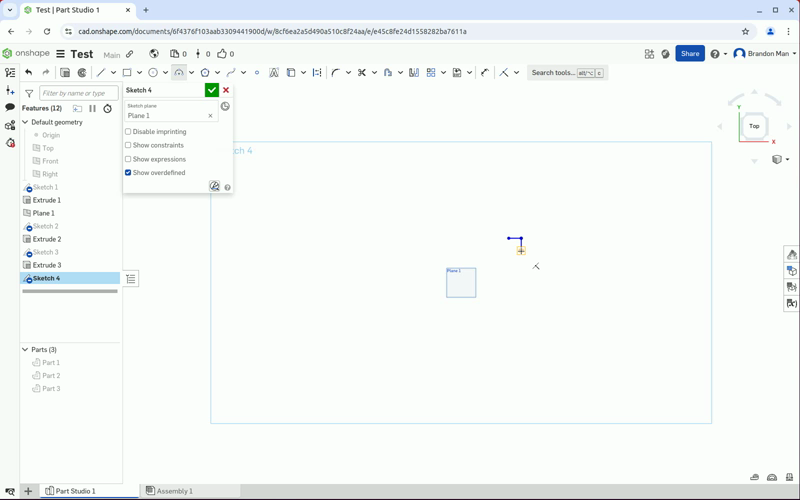
mouse_move(508, 238)
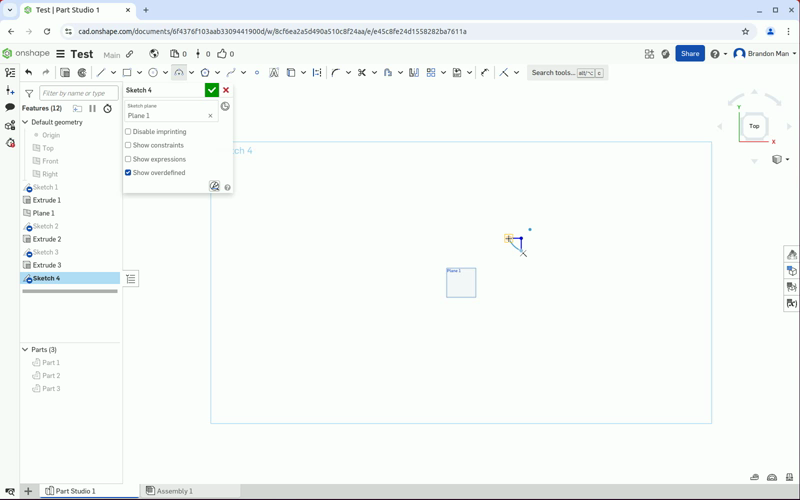
click(508, 238)
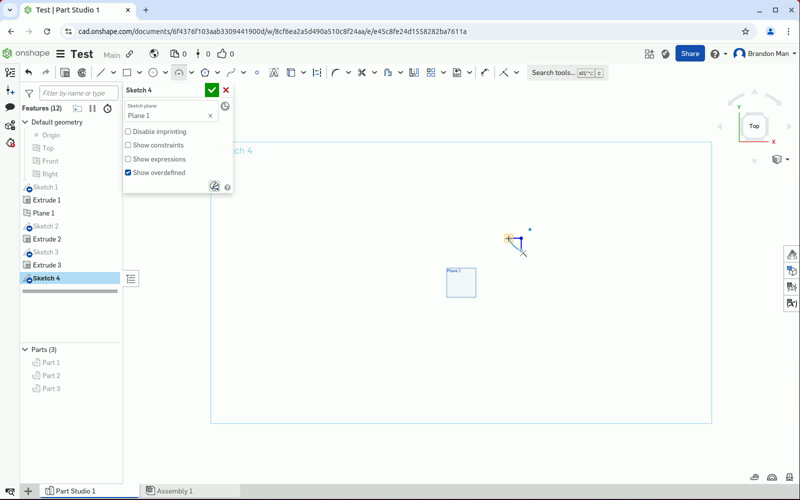
key_down(shift)
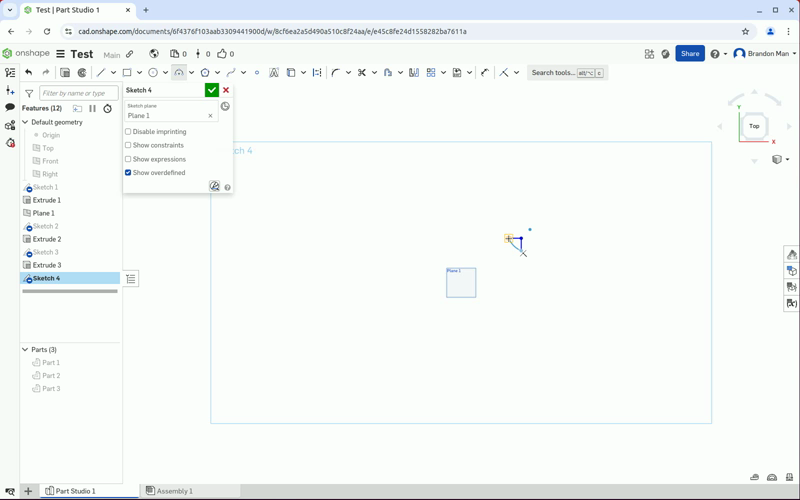
mouse_move(529, 229)
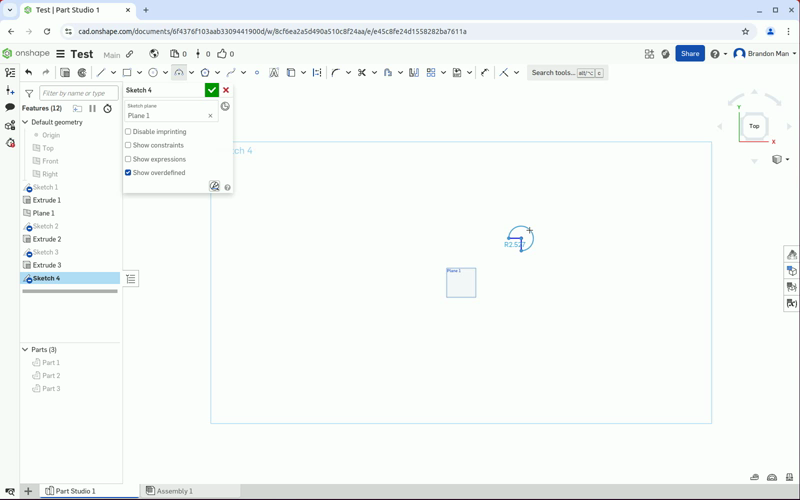
click(529, 229)
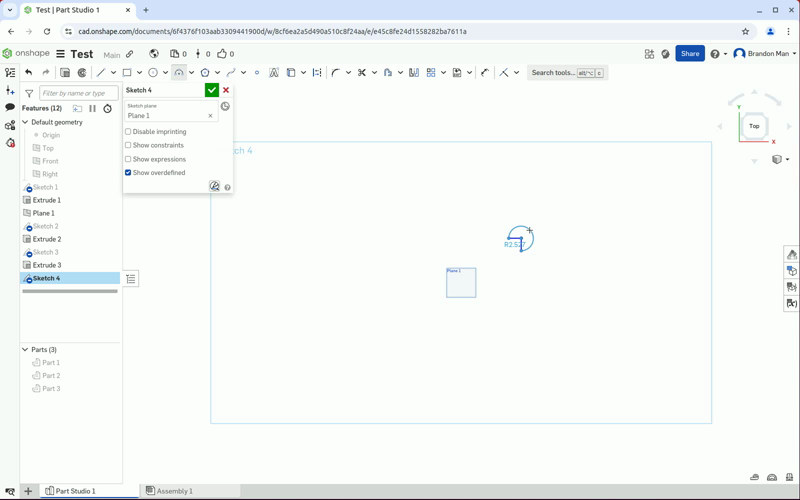
key_up(shift)
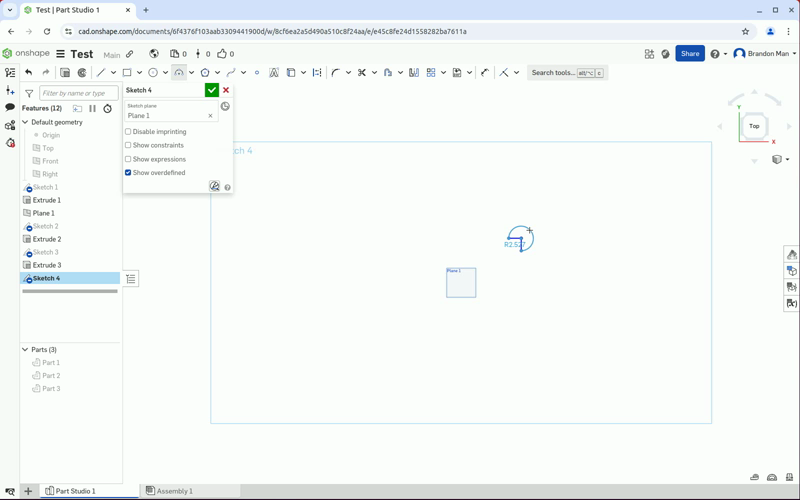
key(esc)
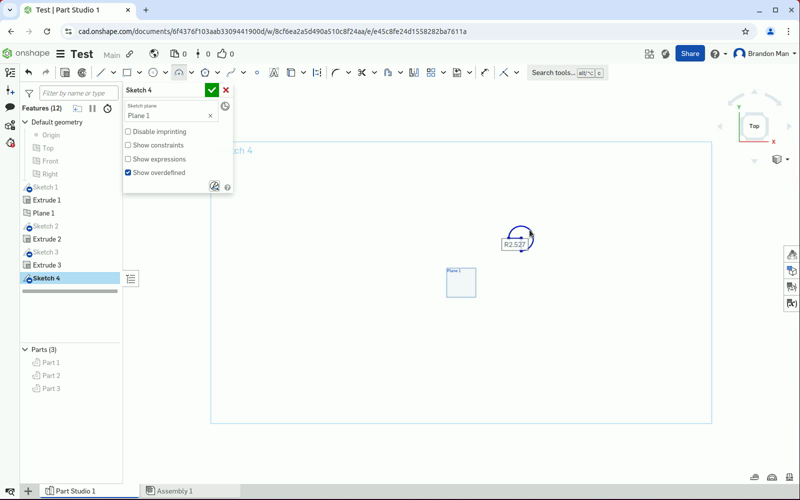
mouse_move(513, 230)
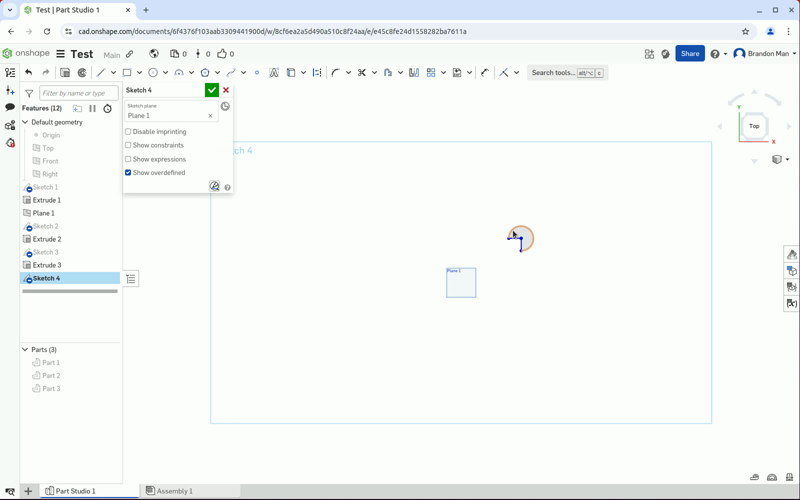
scroll(6)
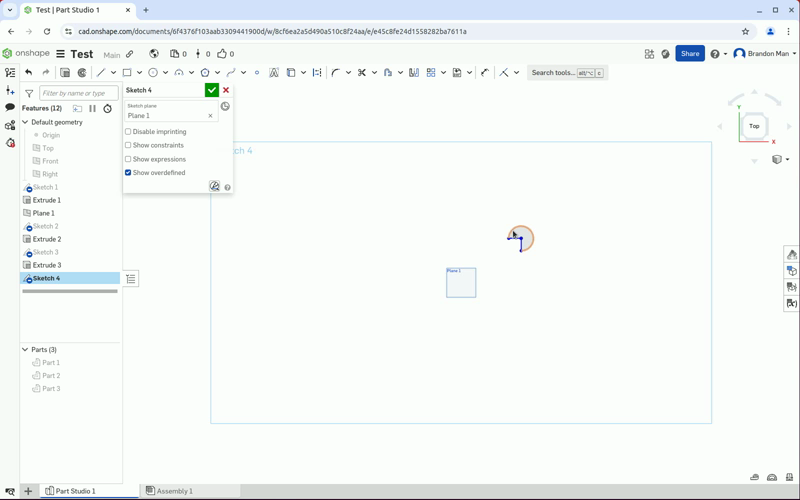
scroll(6)
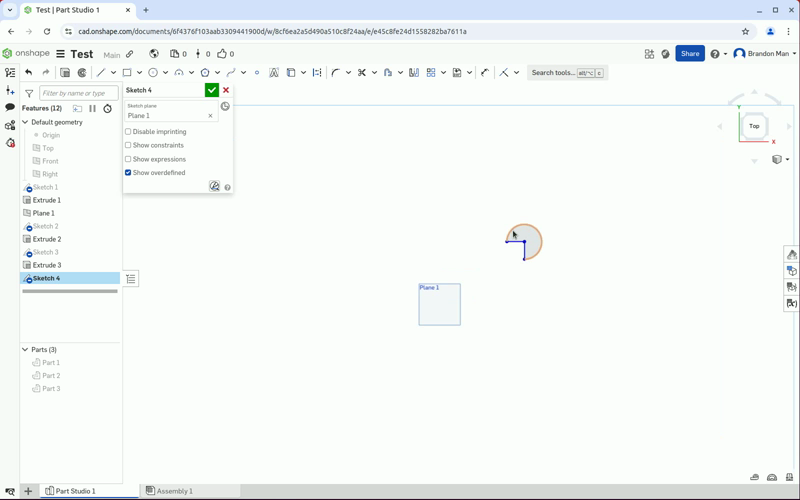
scroll(6)
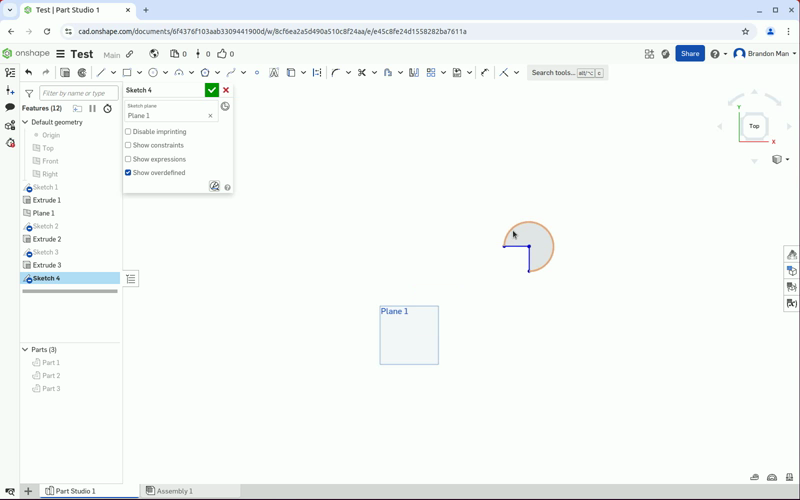
scroll(6)
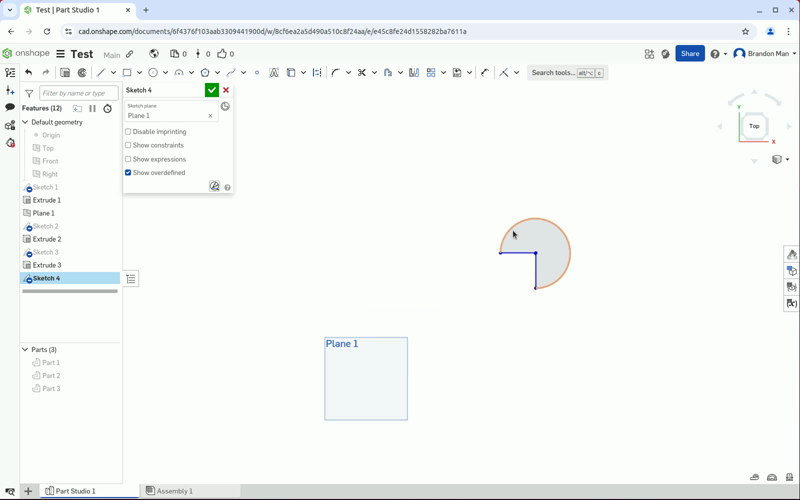
scroll(6)
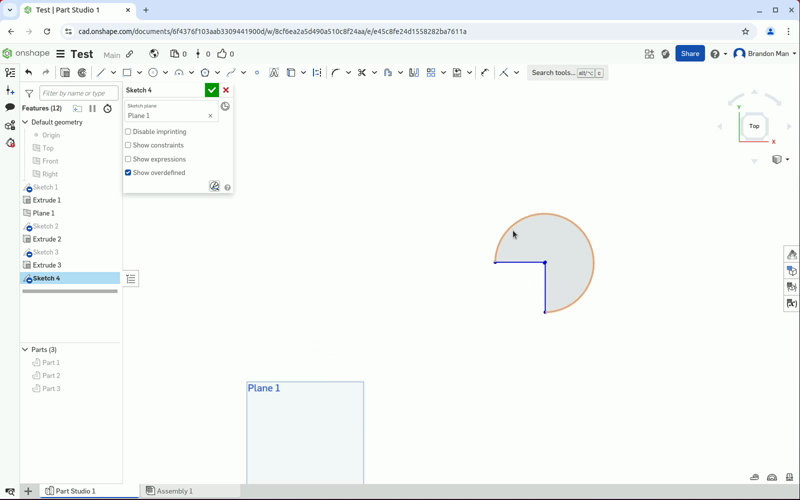
scroll(6)
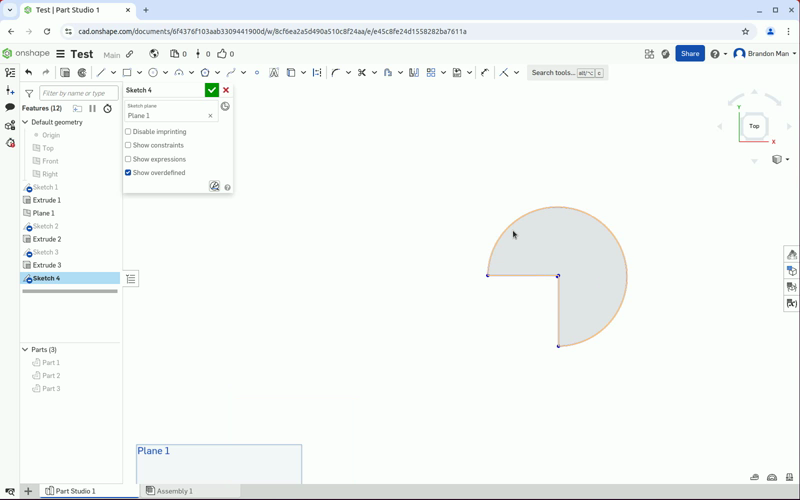
scroll(6)
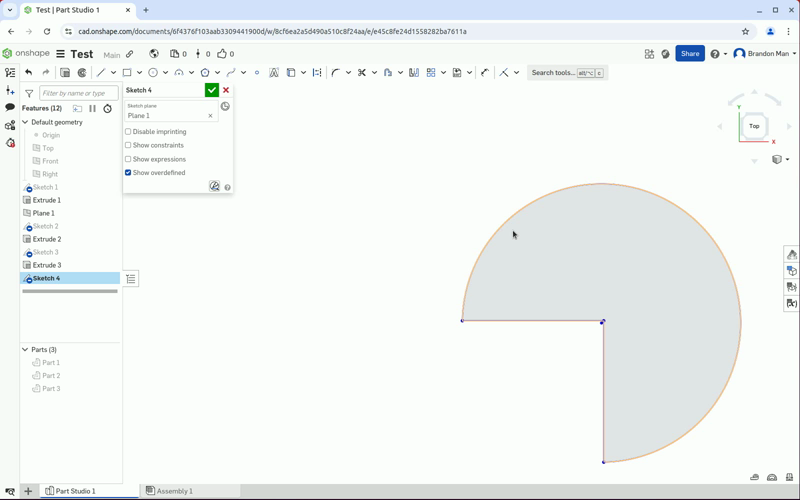
click(513, 230)
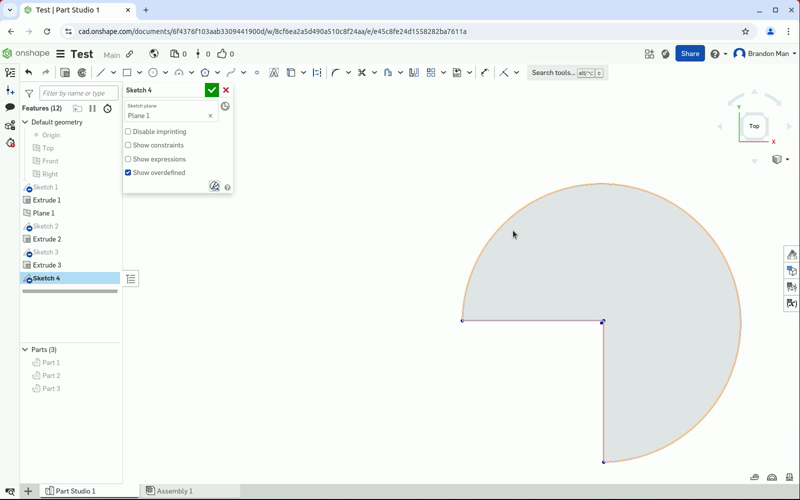
scroll(-6)
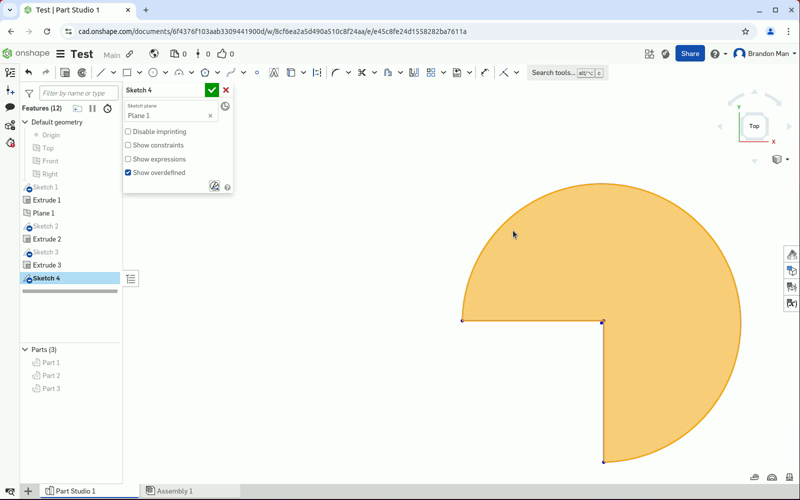
scroll(-6)
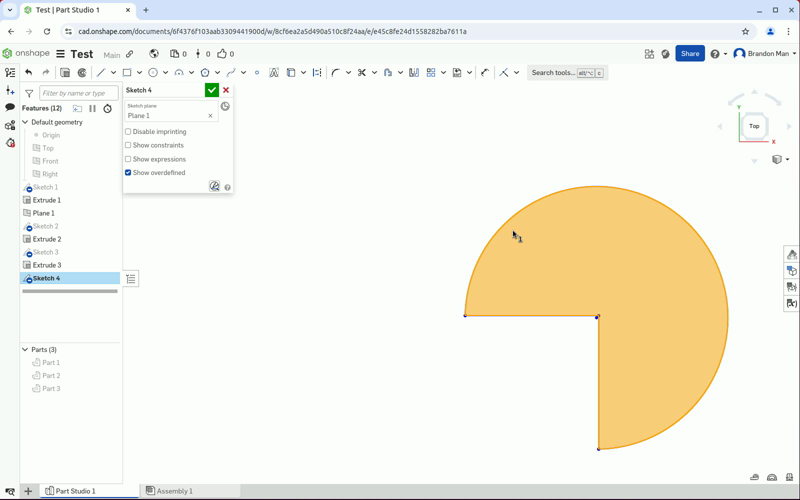
scroll(-6)
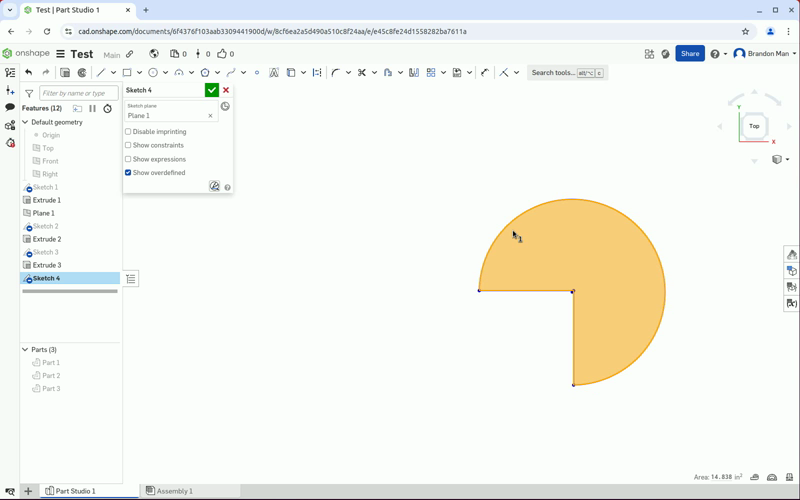
scroll(-6)
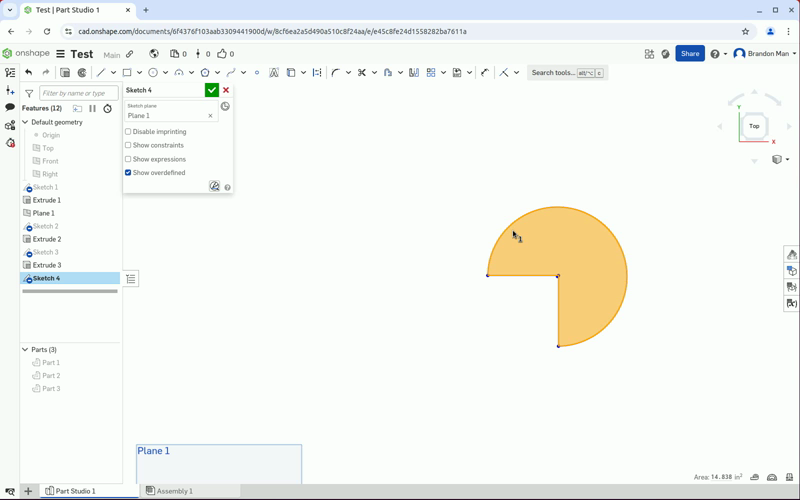
scroll(-6)
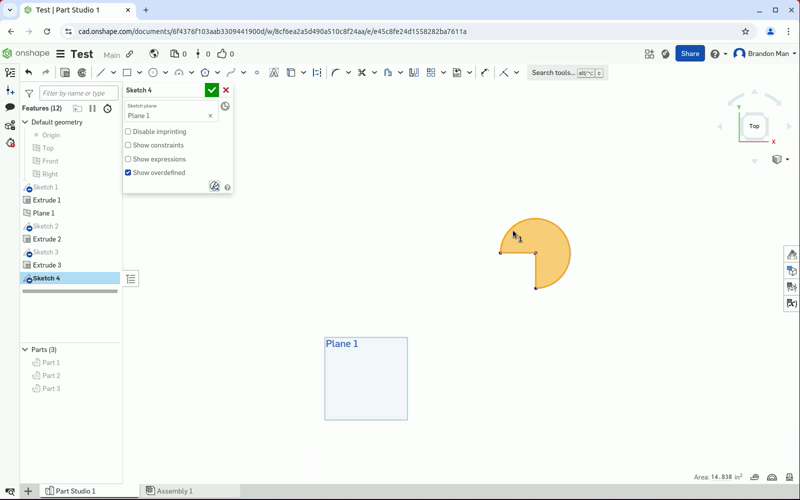
scroll(-6)
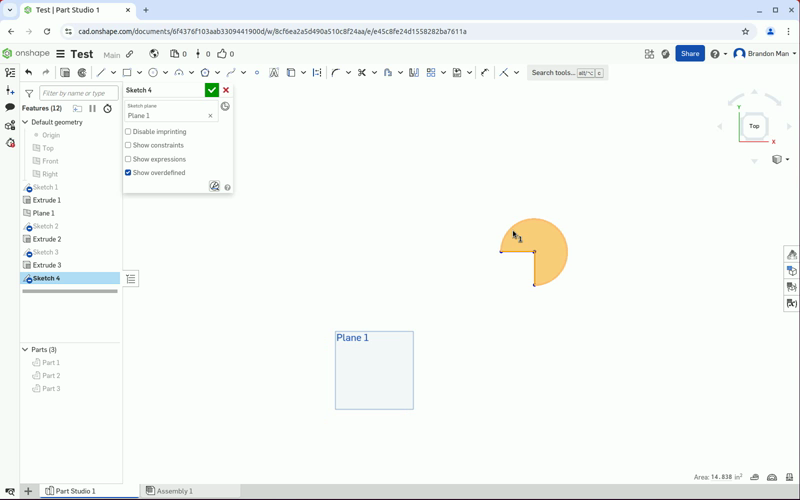
scroll(-6)
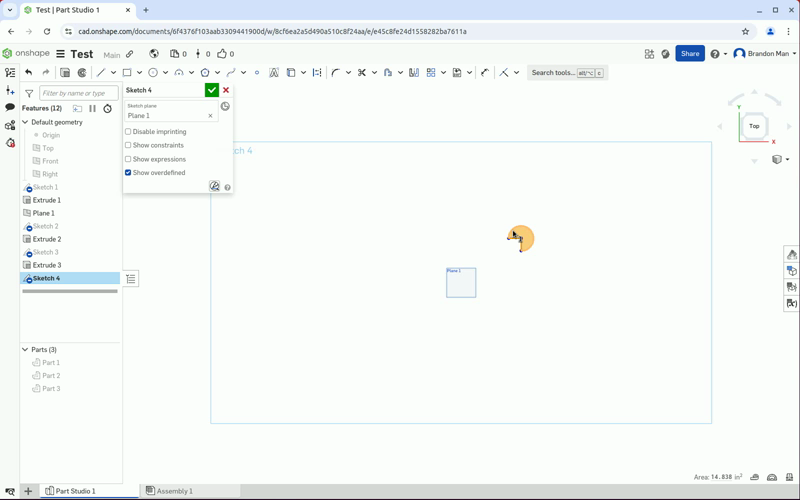
mouse_move(73, 352)
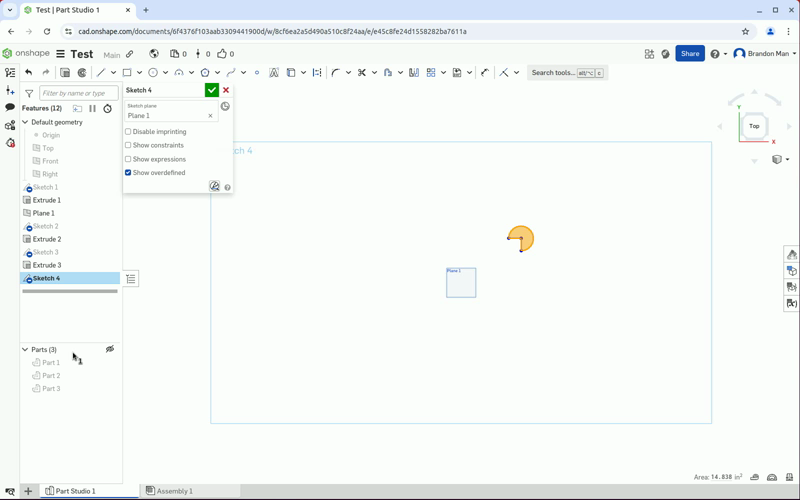
key(shift+y)
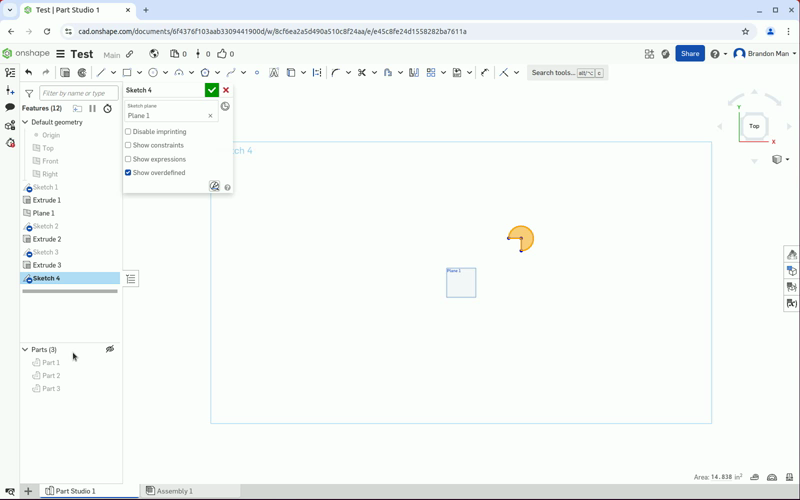
key(shift+e)
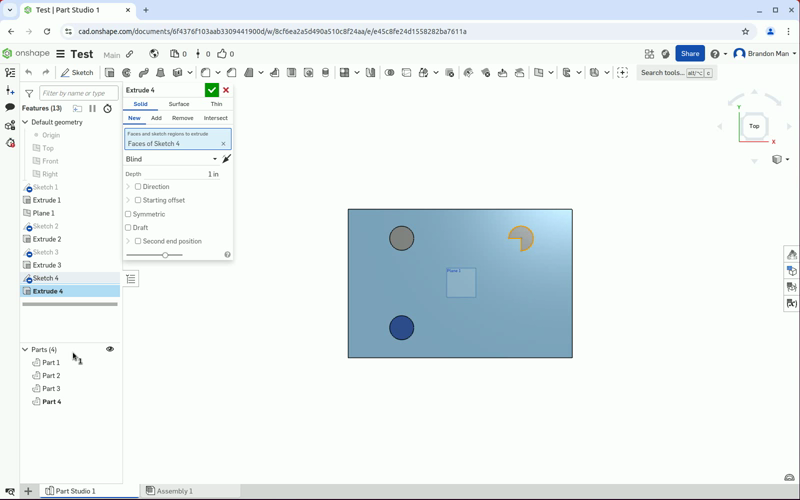
mouse_move(143, 106)
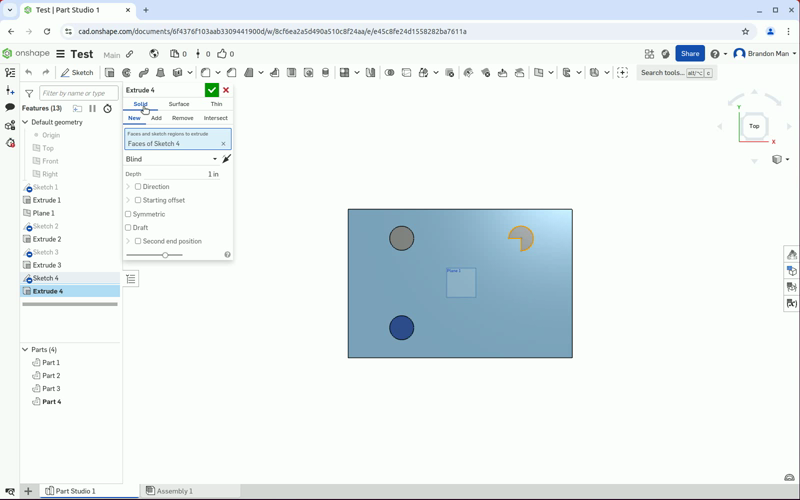
click(143, 106)
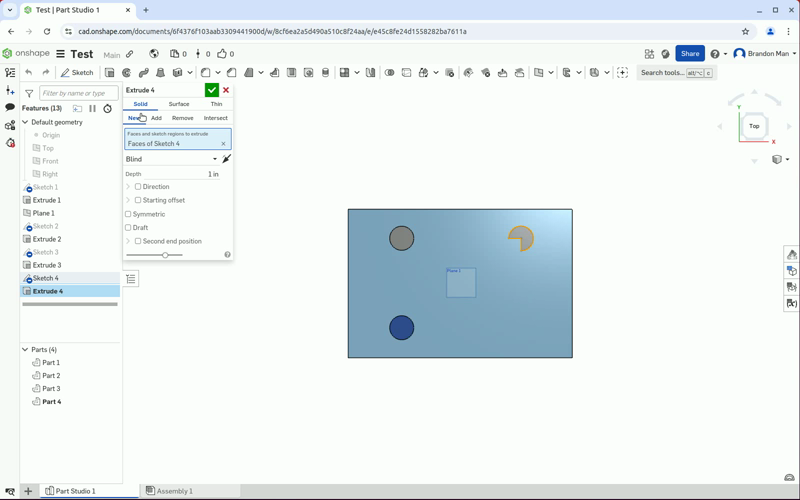
mouse_move(137, 120)
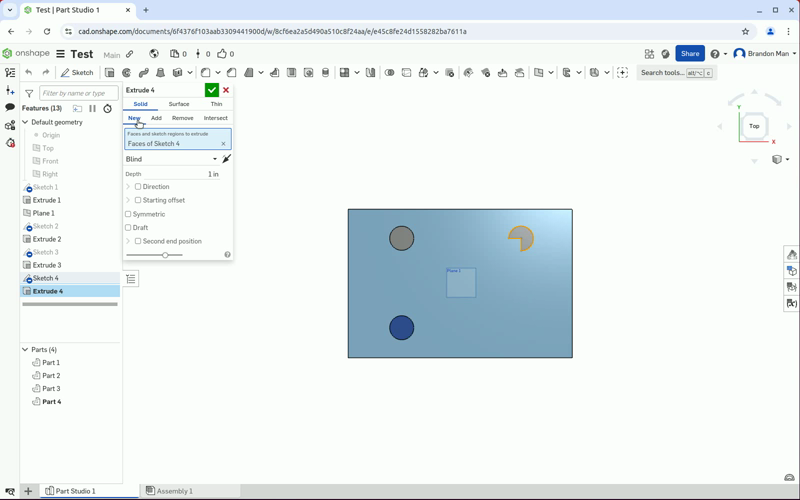
click(137, 120)
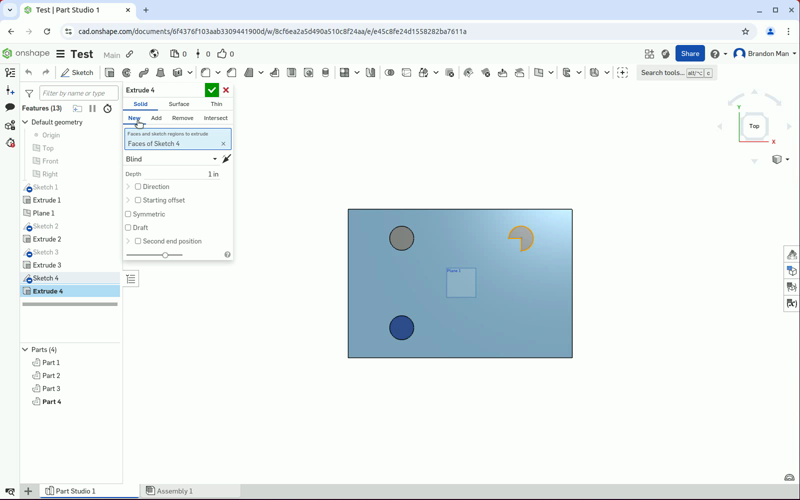
key(tab, 4)
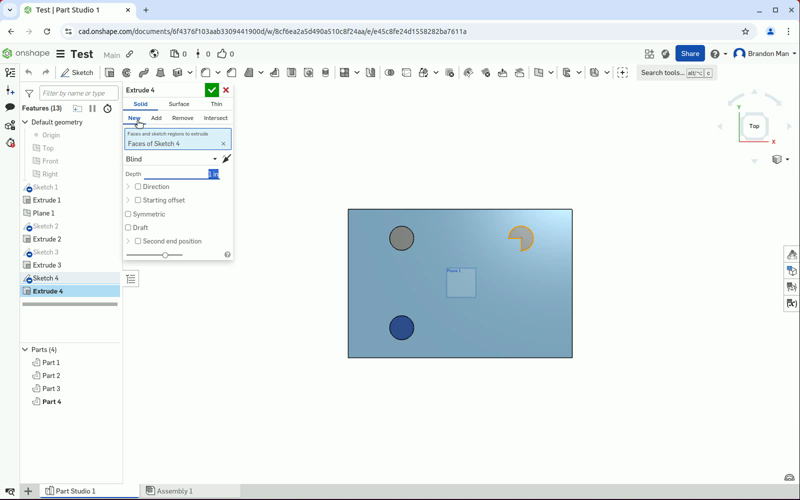
text(15.405)
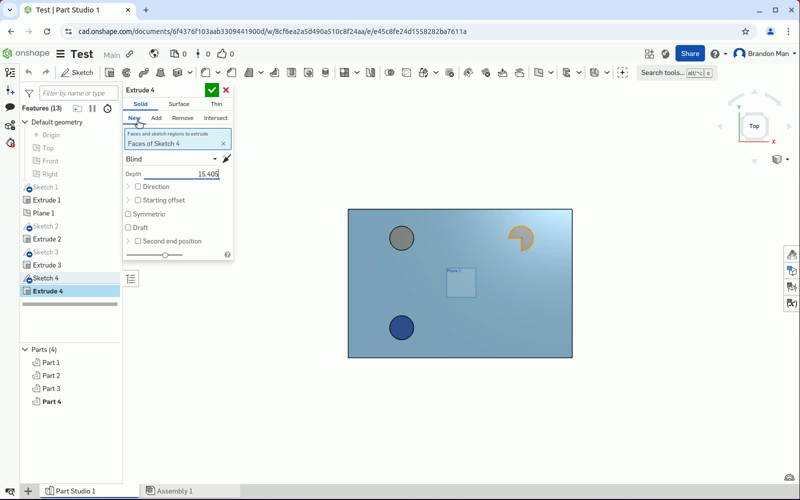
key(enter)
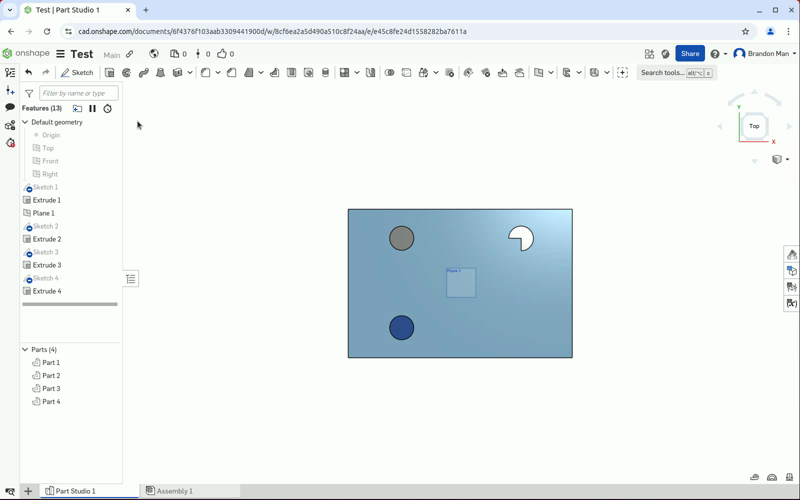
key(shift+h)
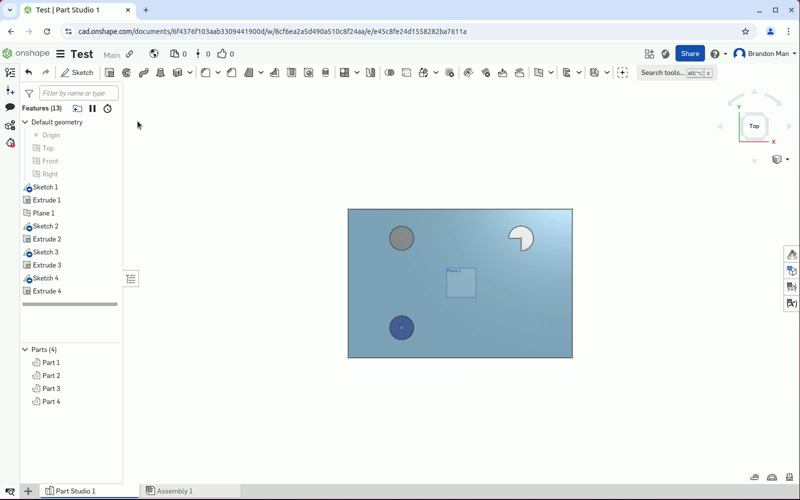
key(shift+h)
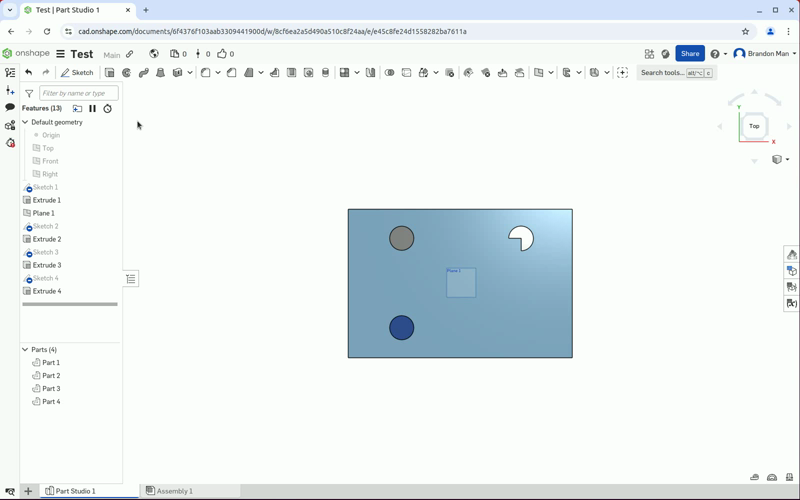
mouse_move(73, 189)
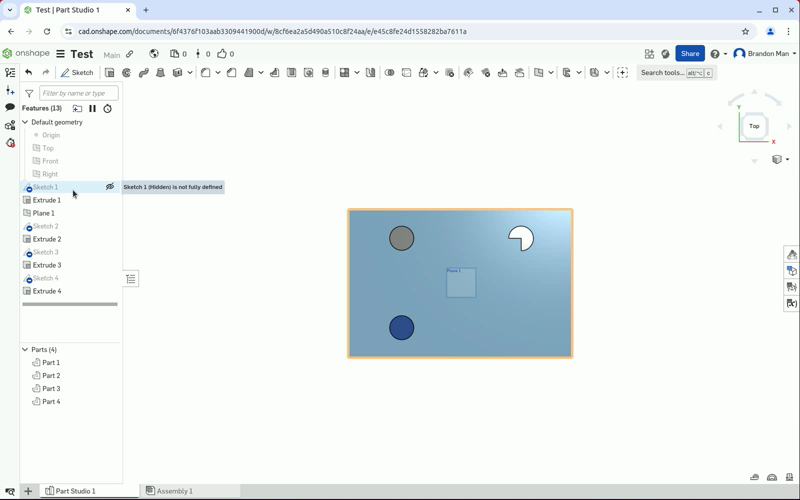
click(73, 189)
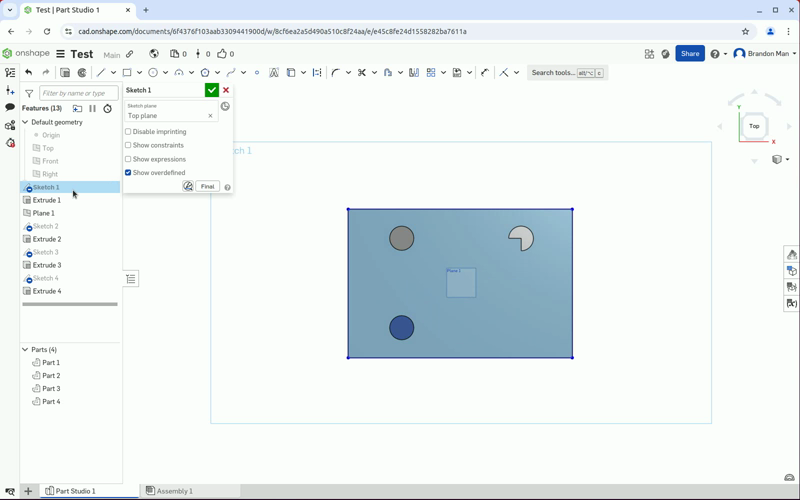
mouse_move(229, 92)
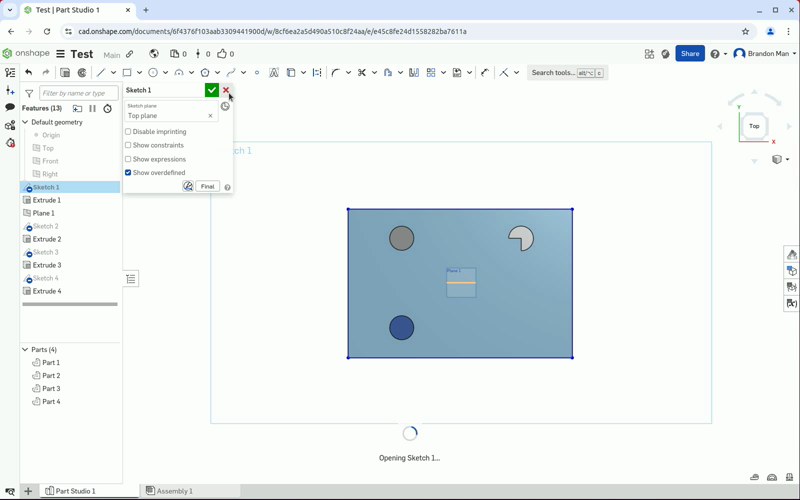
click(229, 92)
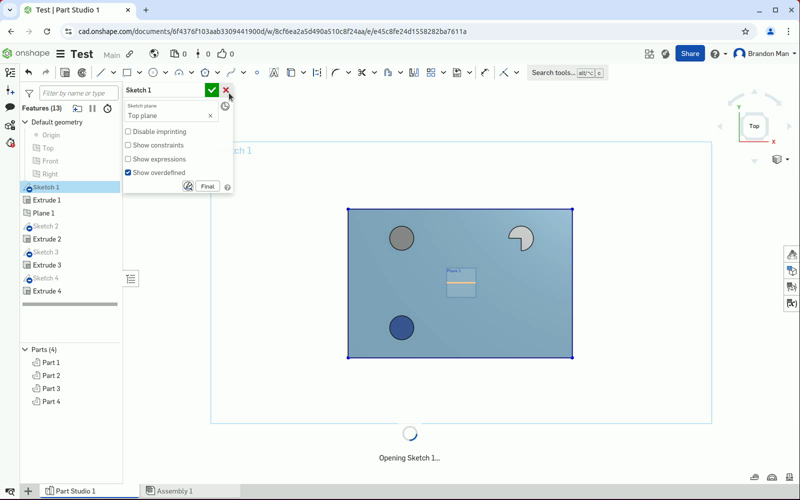
key(shift+s)
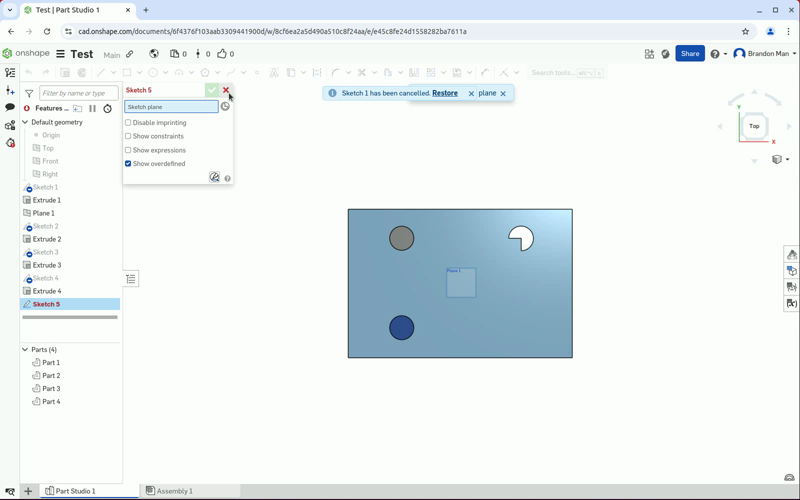
mouse_move(73, 215)
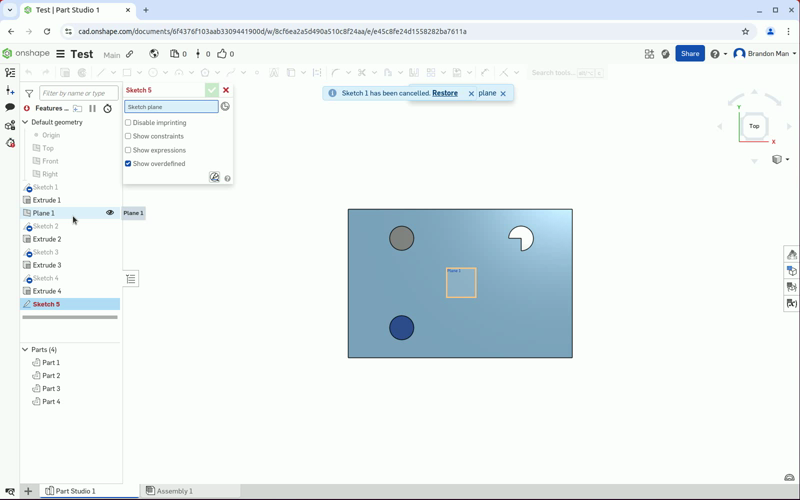
click(73, 215)
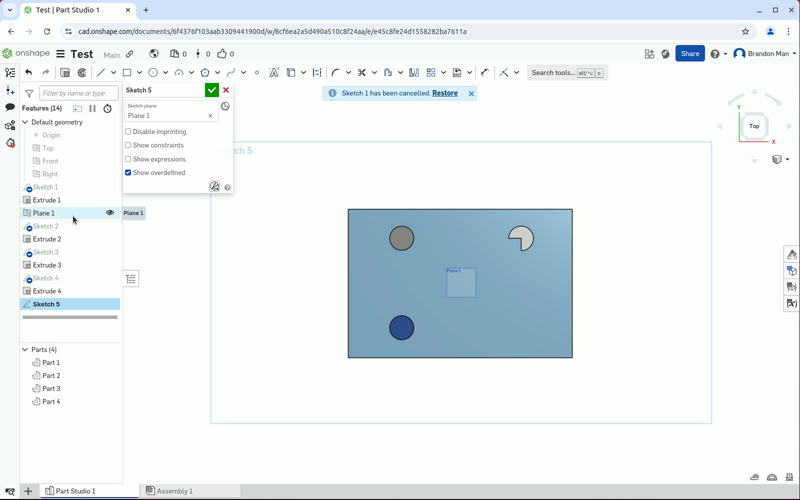
mouse_move(73, 352)
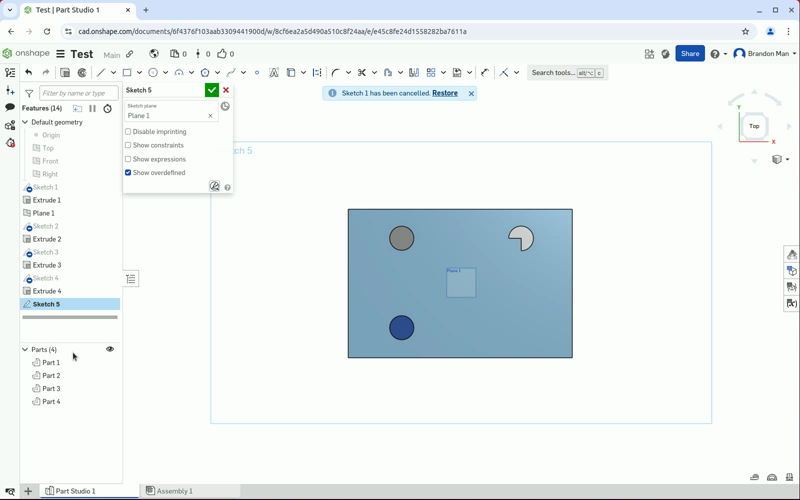
key(y)
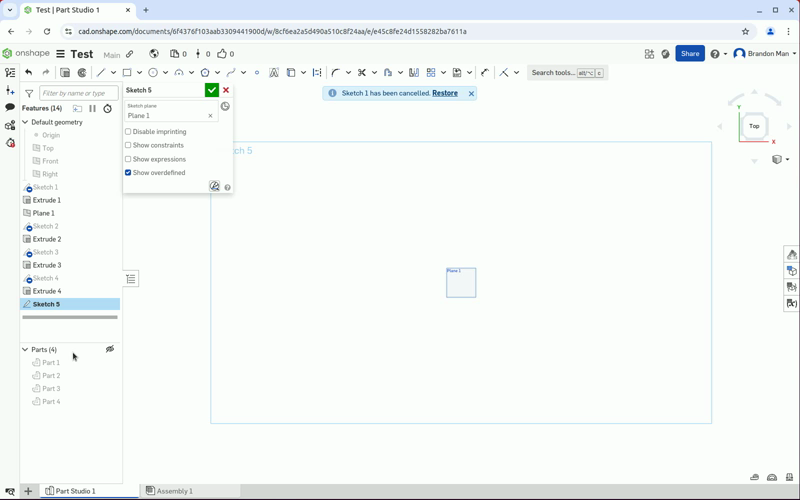
key(a)
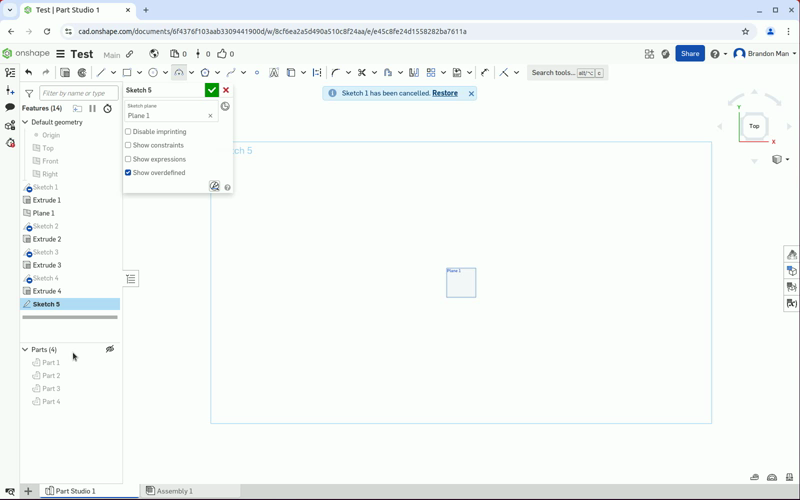
key_down(shift)
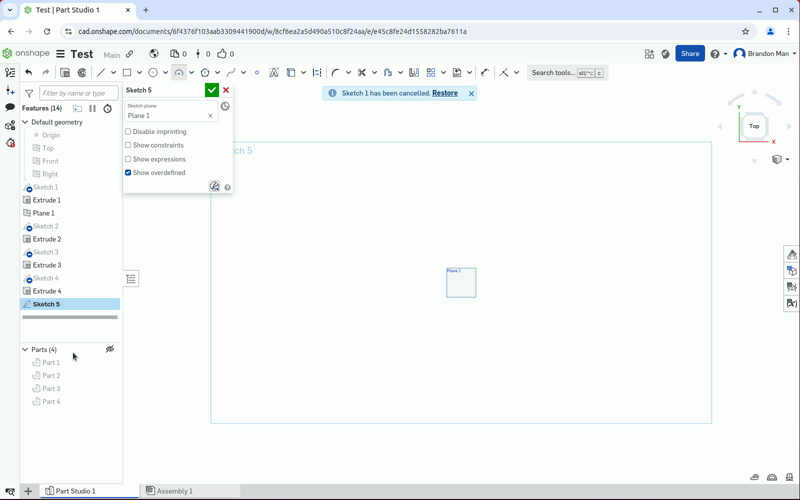
mouse_move(508, 238)
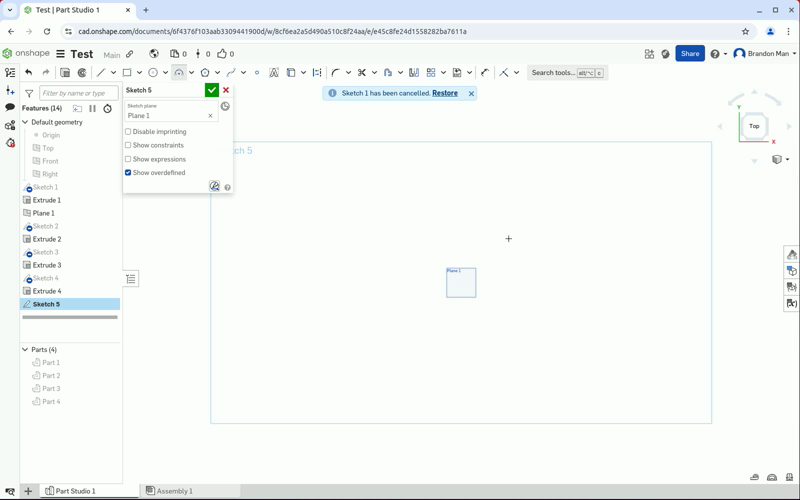
click(508, 238)
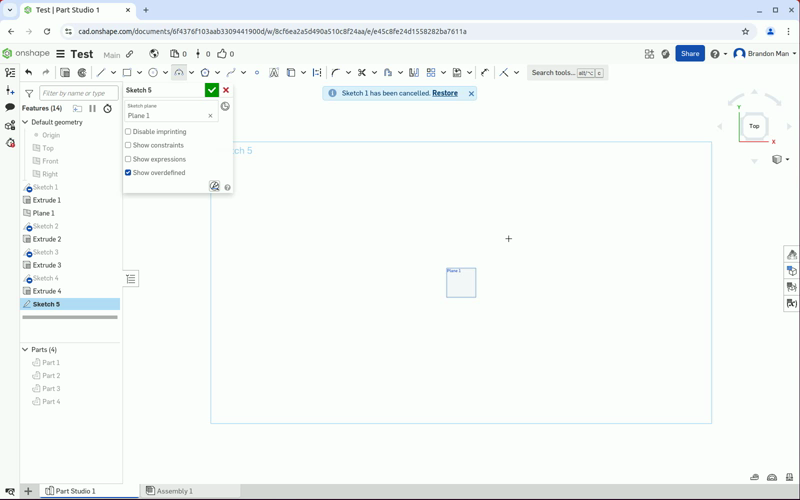
key_up(shift)
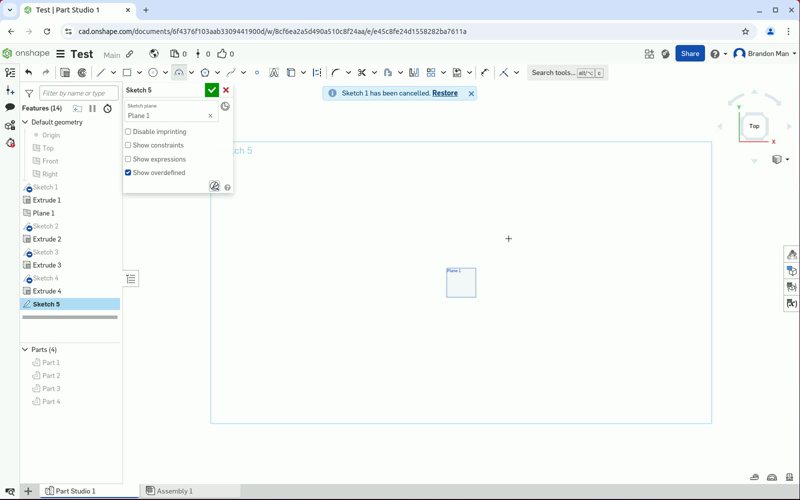
key_down(shift)
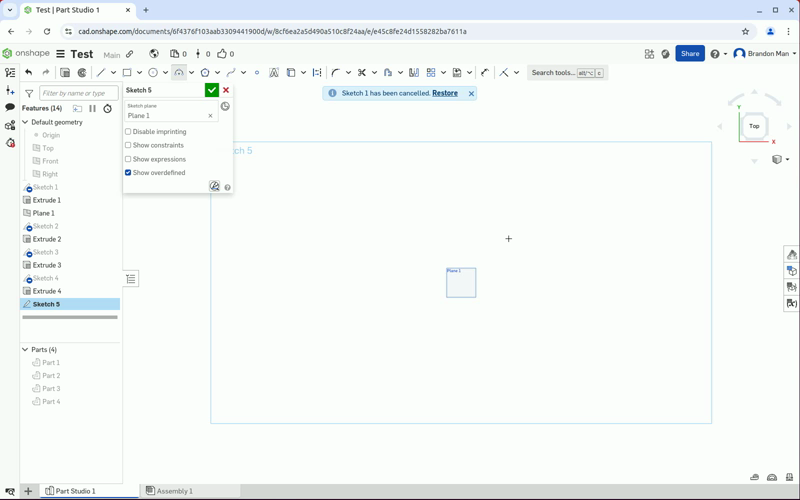
mouse_move(521, 251)
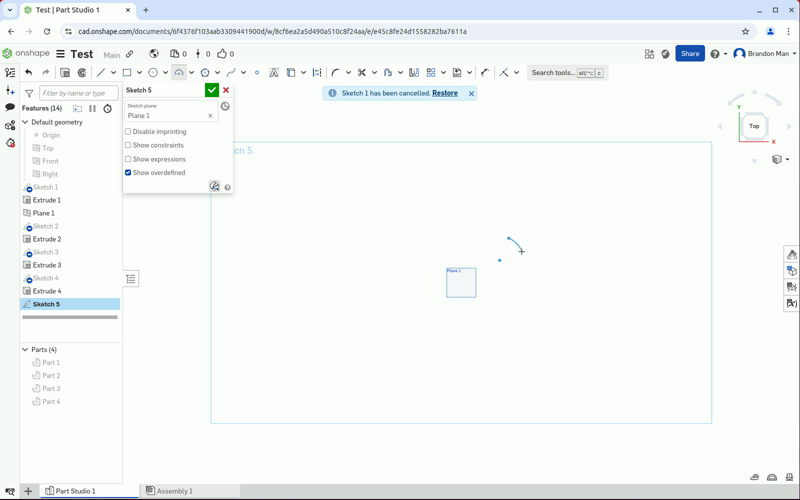
click(521, 251)
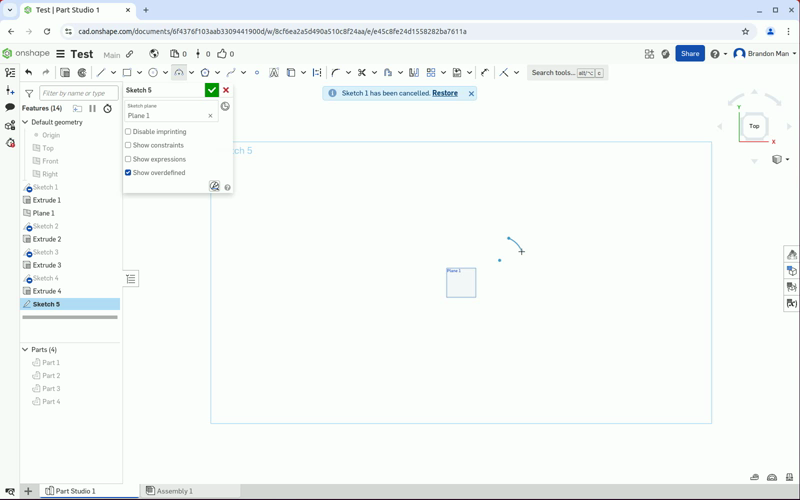
mouse_move(512, 247)
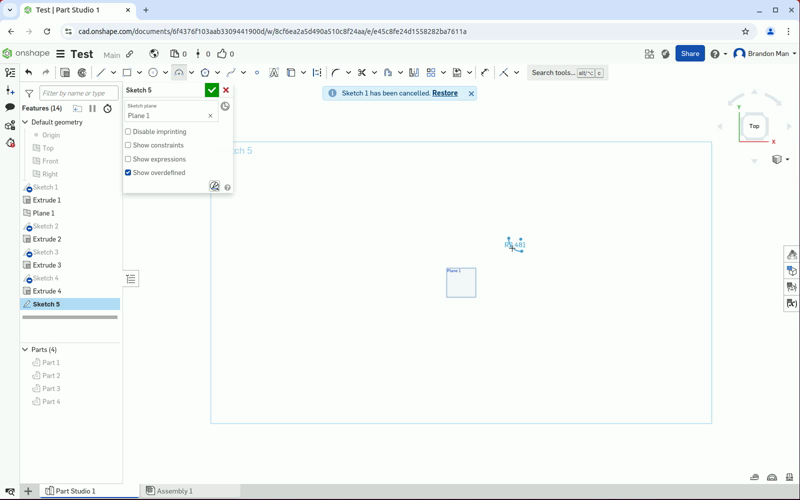
click(512, 247)
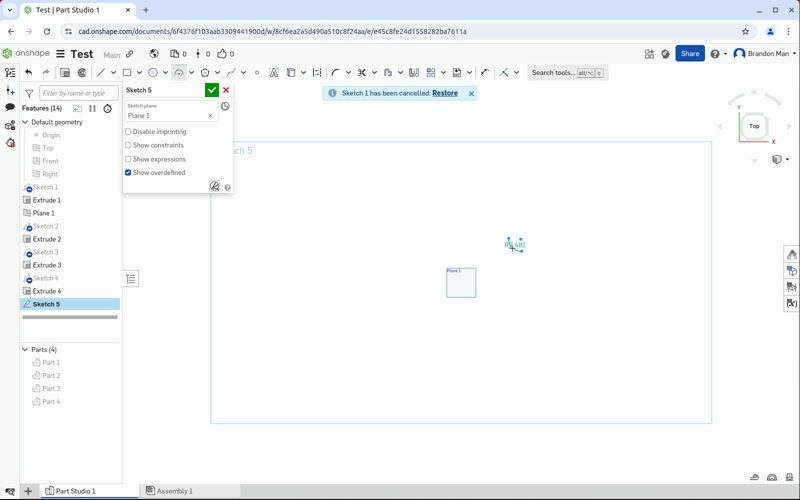
key_up(shift)
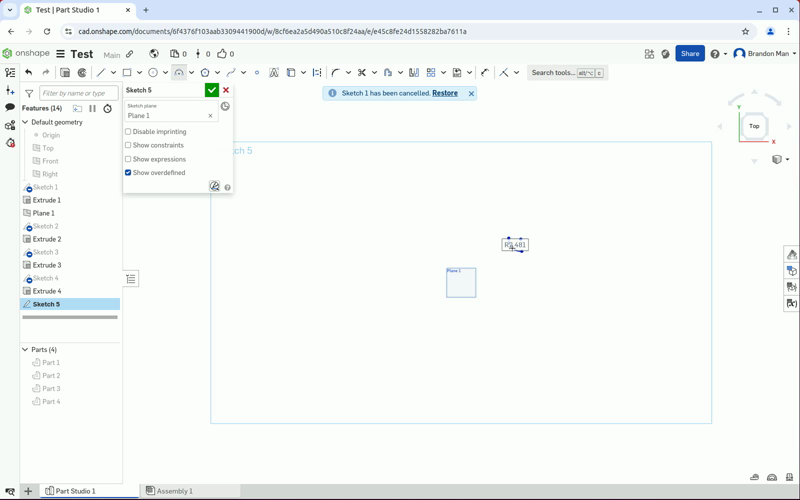
key(esc)
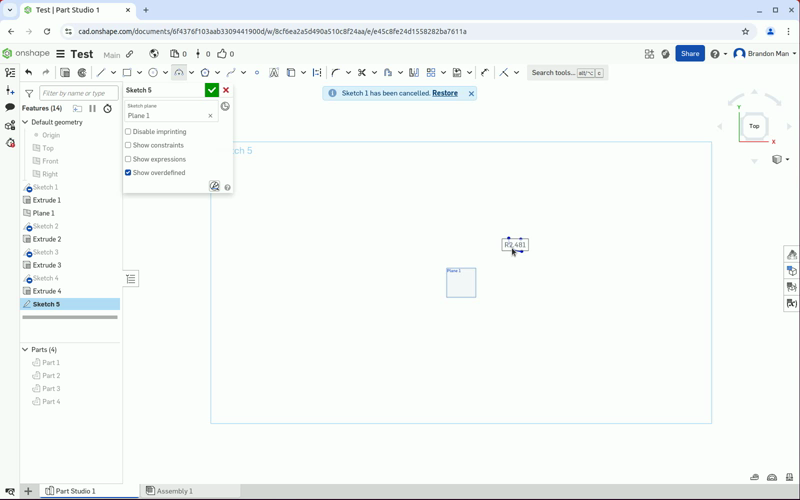
key(l)
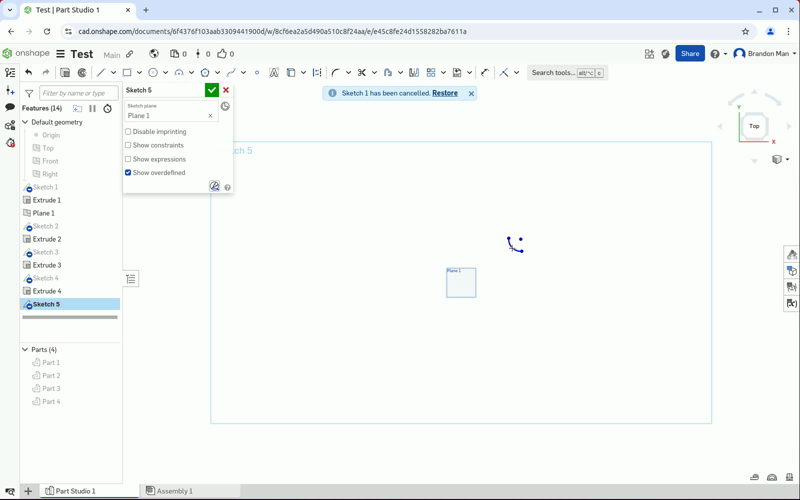
mouse_move(521, 251)
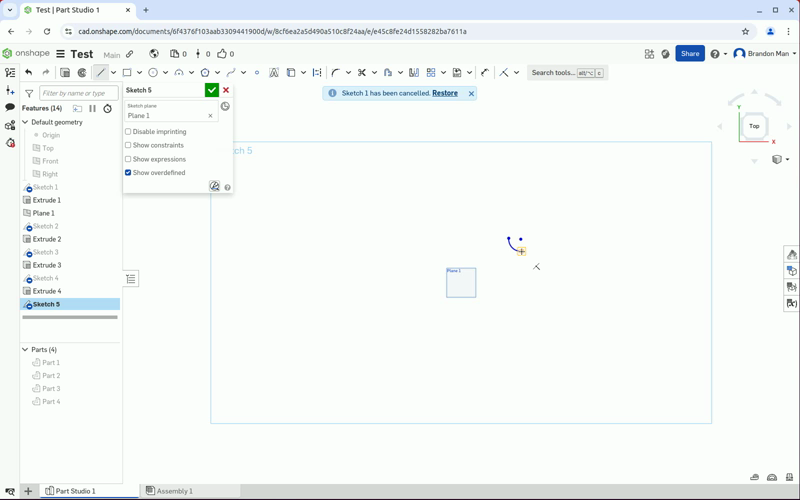
click(521, 251)
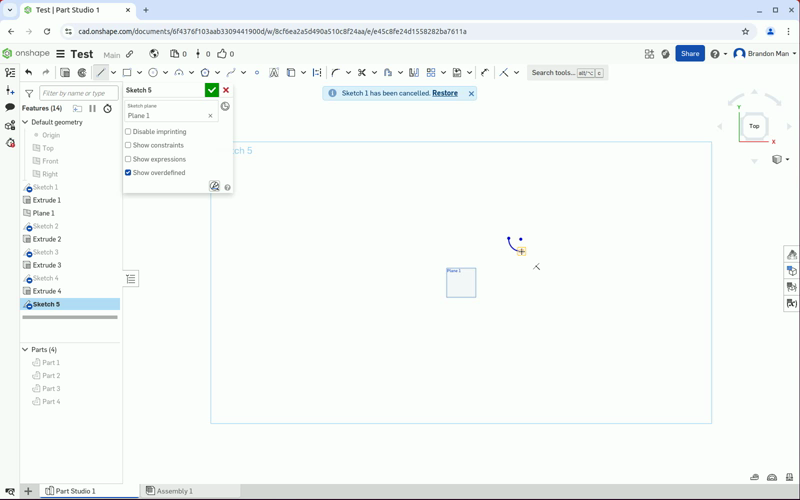
key_down(shift)
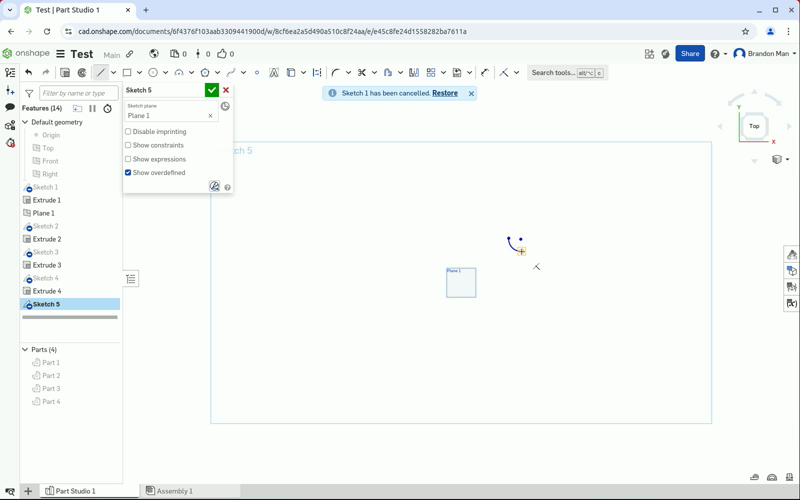
mouse_move(551, 251)
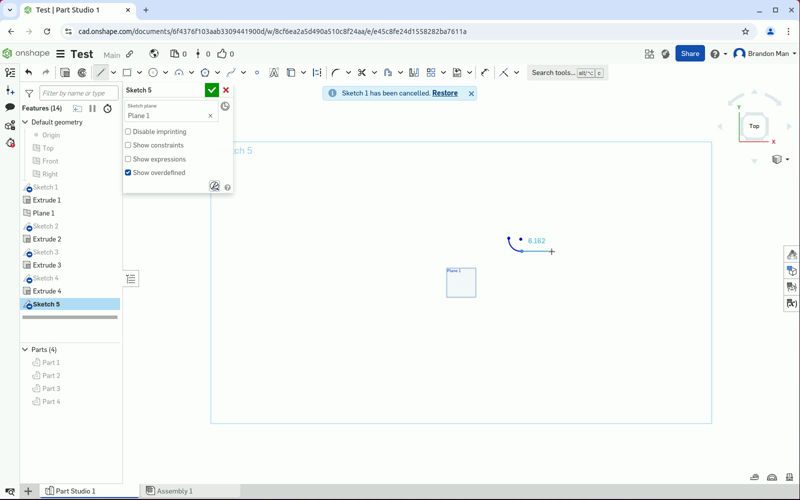
mouse_move(521, 238)
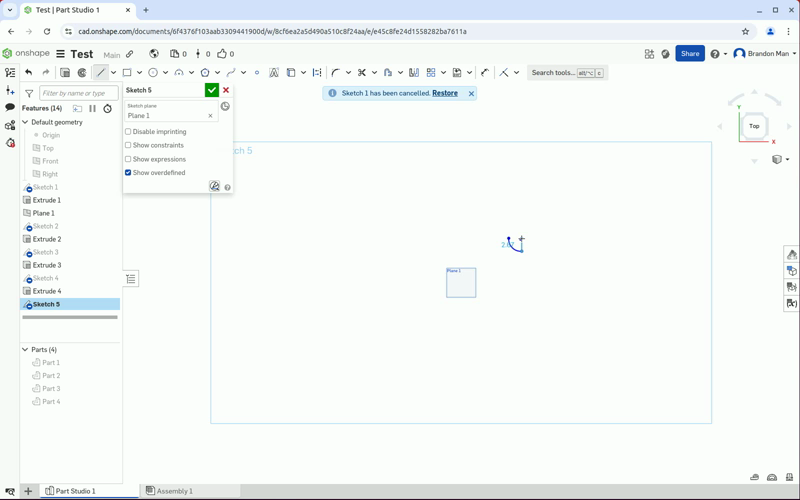
click(521, 238)
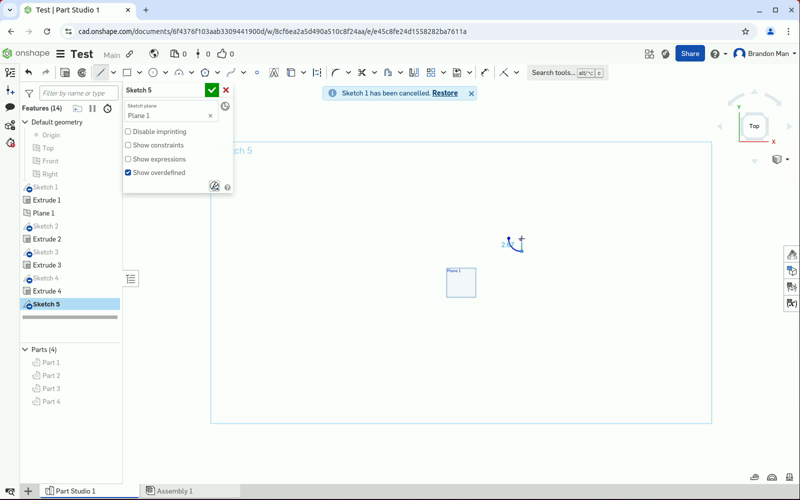
key_up(shift)
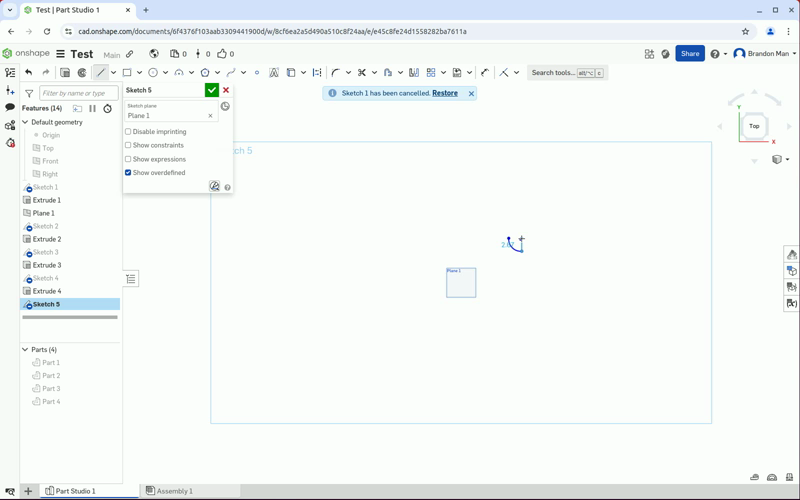
mouse_move(551, 238)
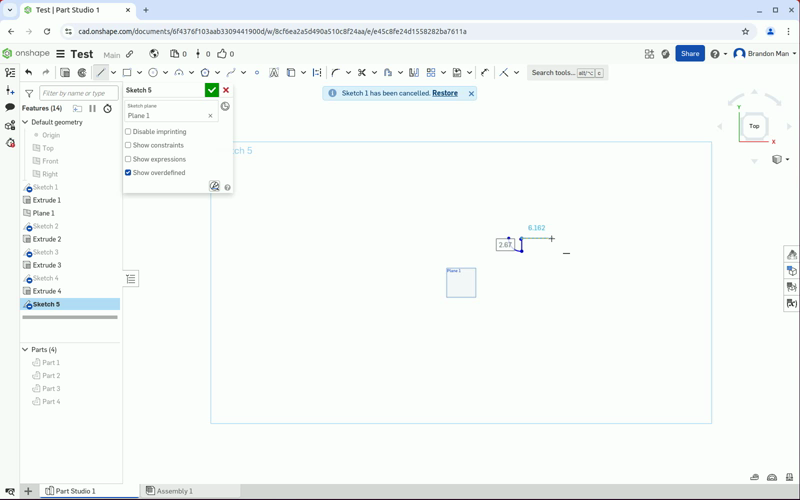
key_down(shift)
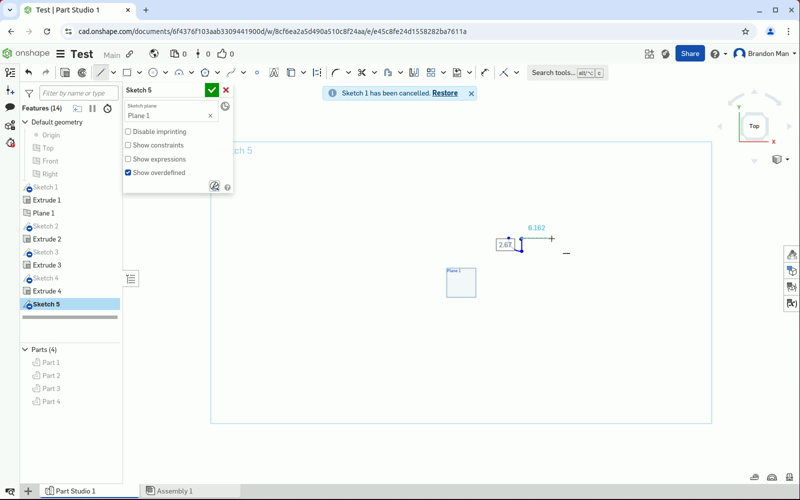
mouse_move(508, 238)
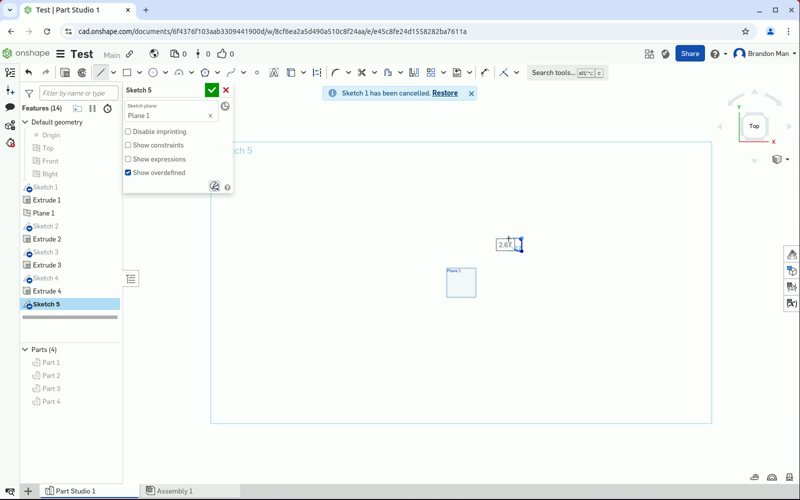
key_up(shift)
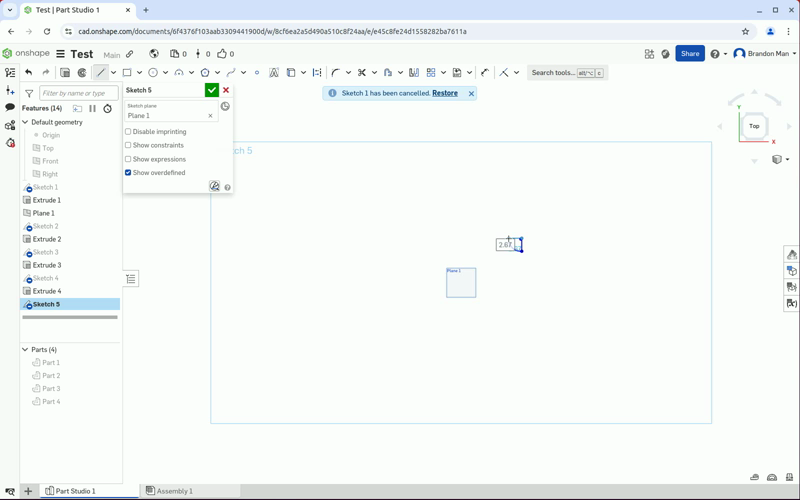
click(508, 238)
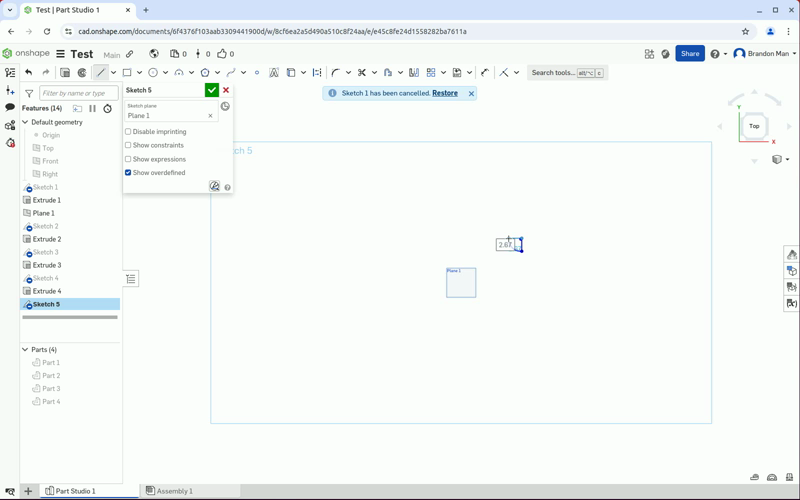
key(esc)
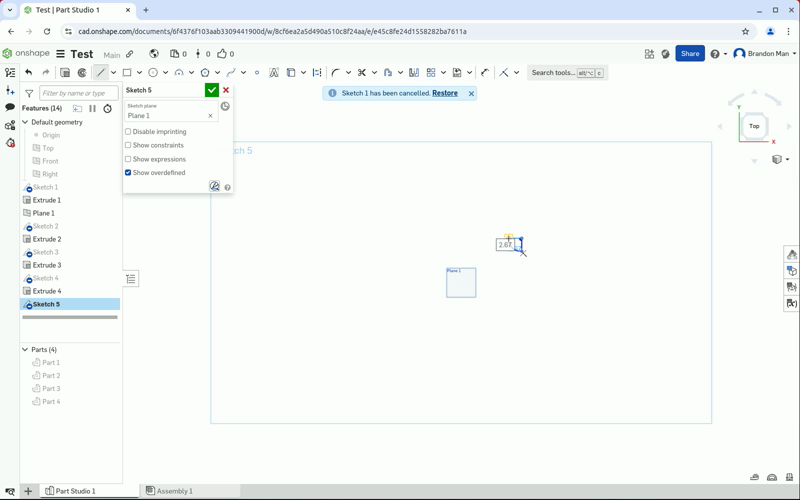
mouse_move(519, 245)
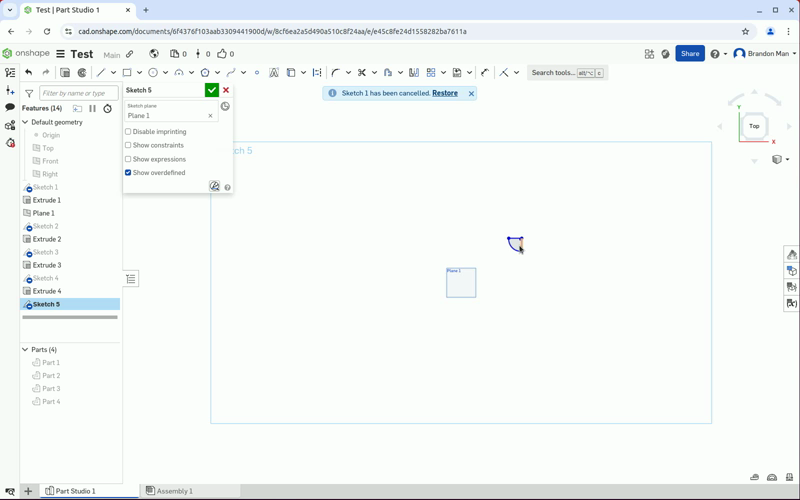
scroll(6)
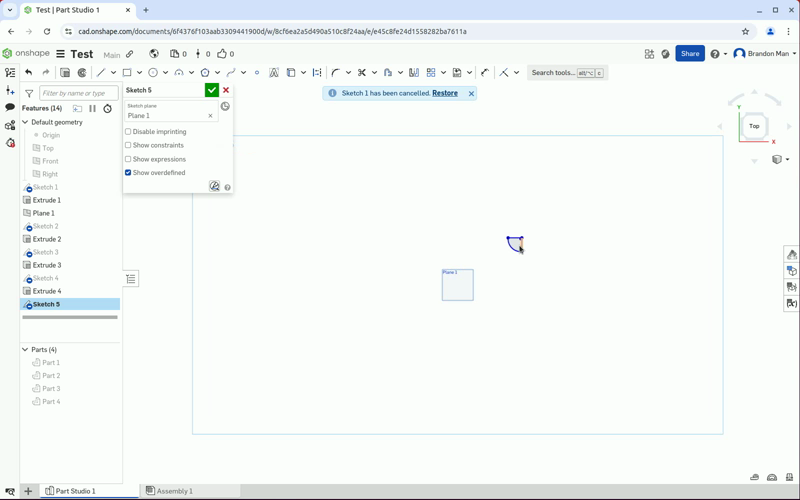
scroll(6)
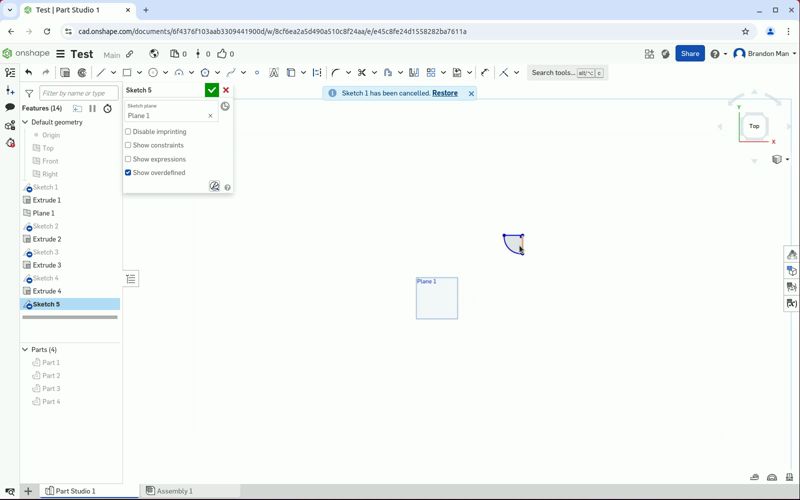
scroll(6)
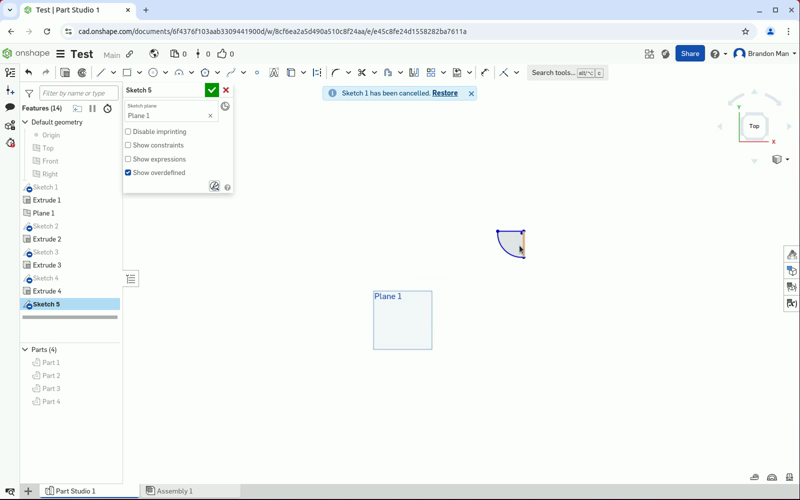
scroll(6)
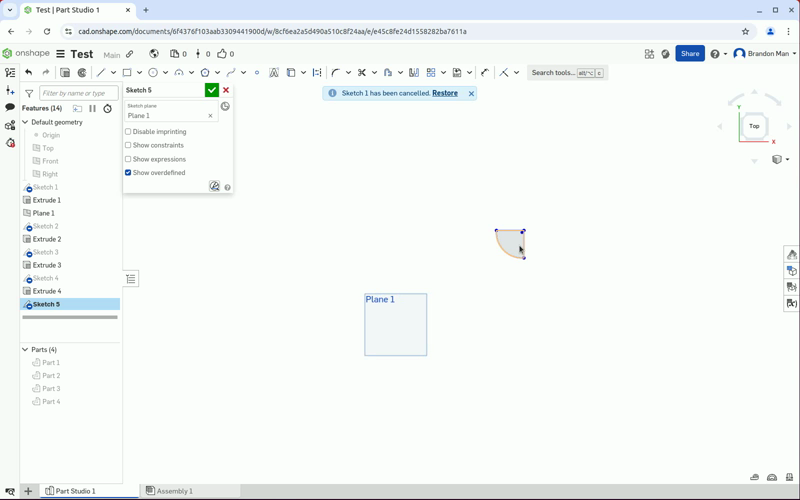
scroll(6)
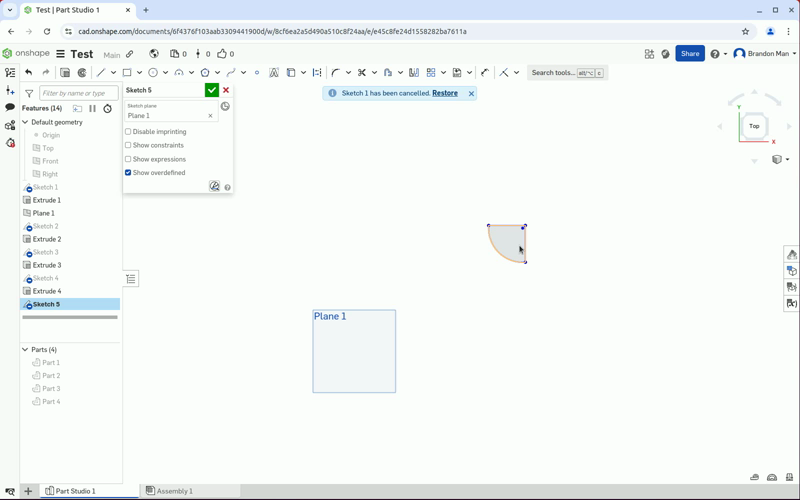
scroll(6)
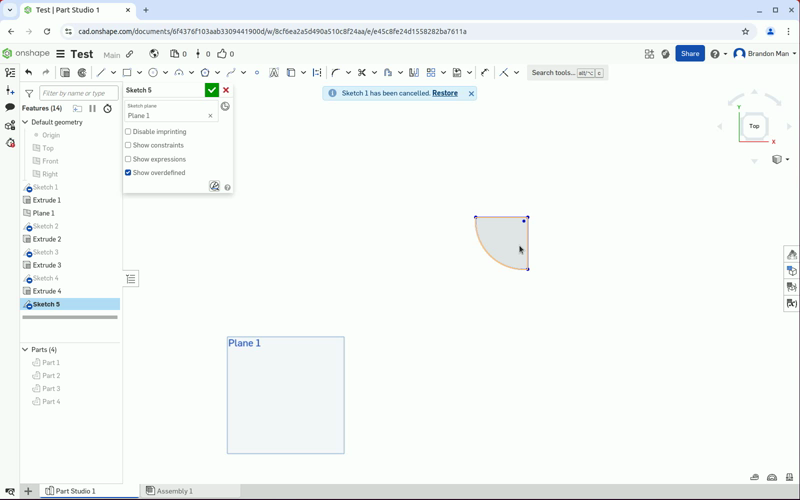
scroll(6)
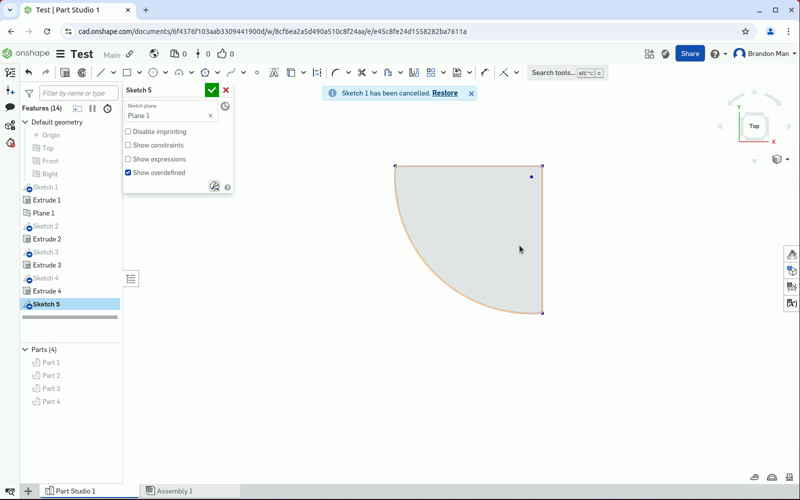
click(519, 245)
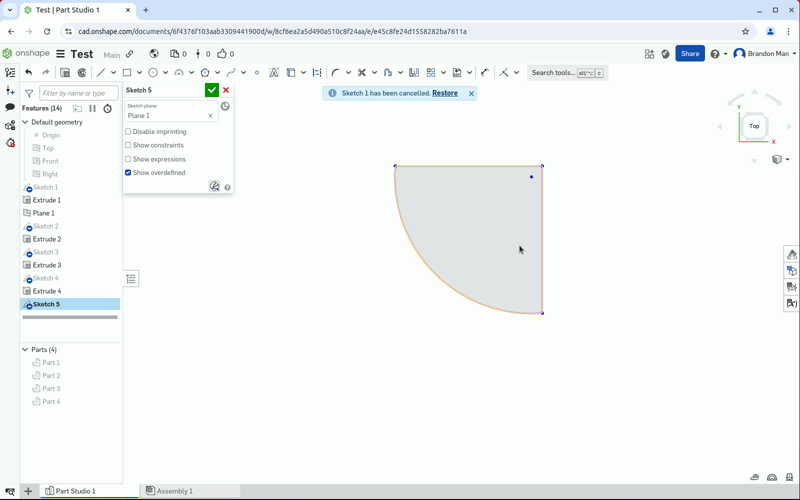
scroll(-6)
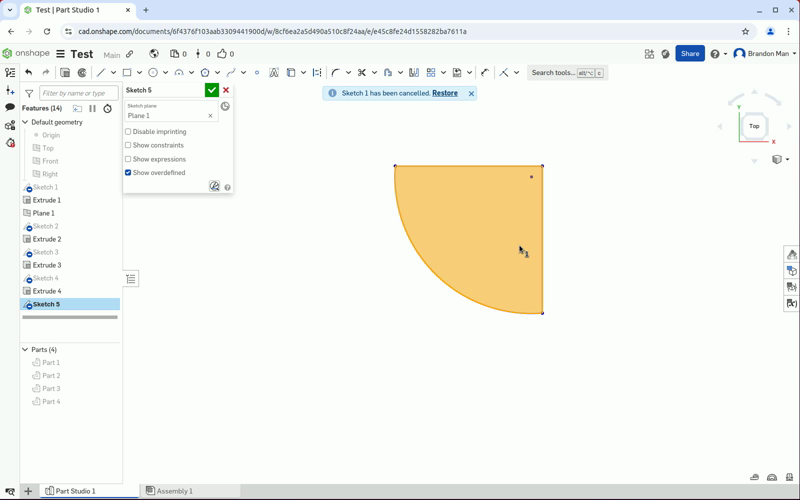
scroll(-6)
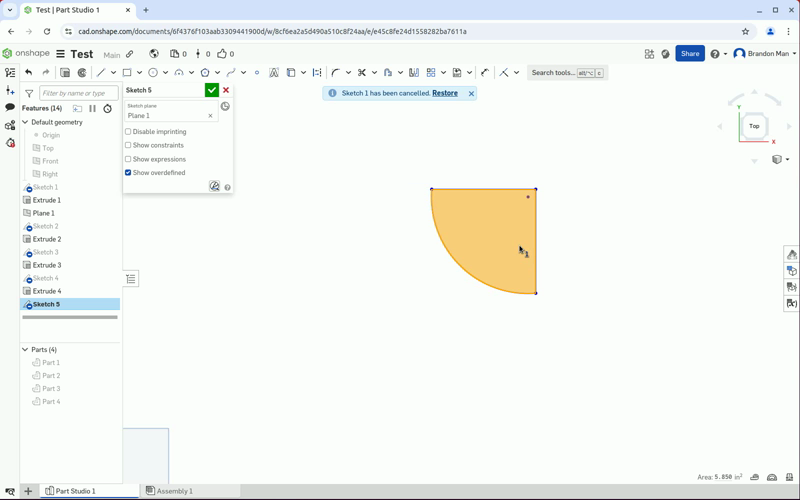
scroll(-6)
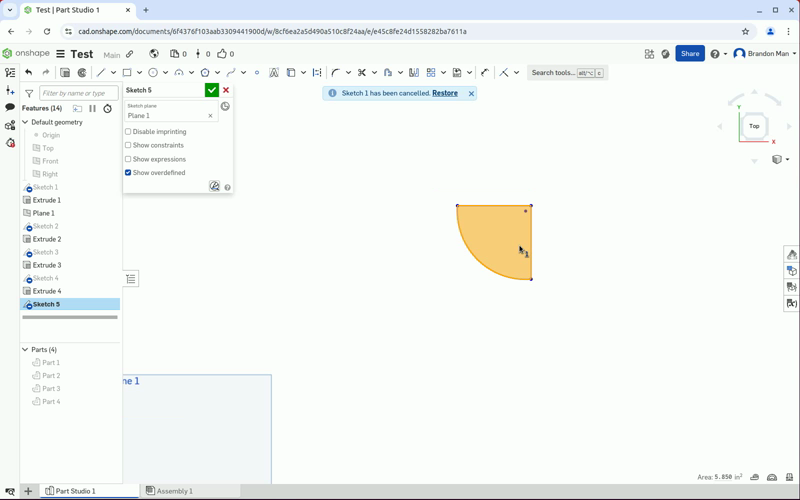
scroll(-6)
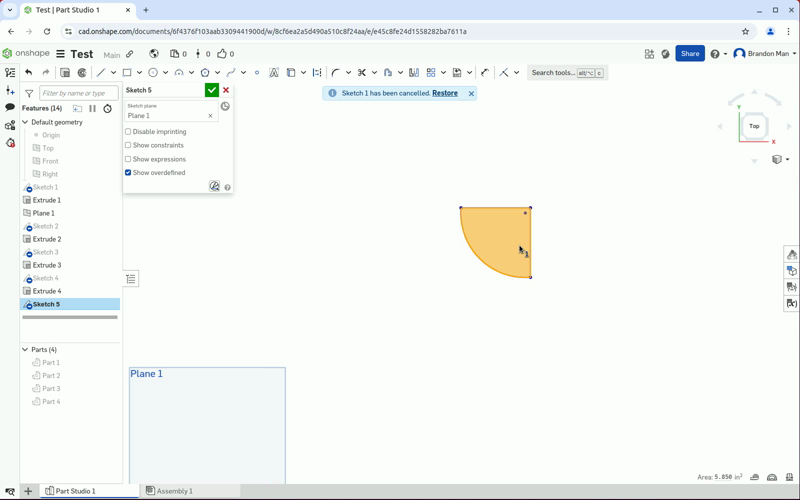
scroll(-6)
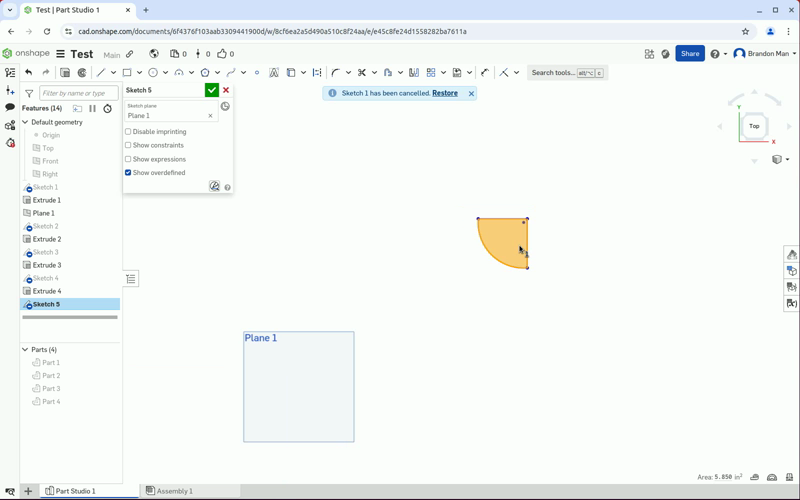
scroll(-6)
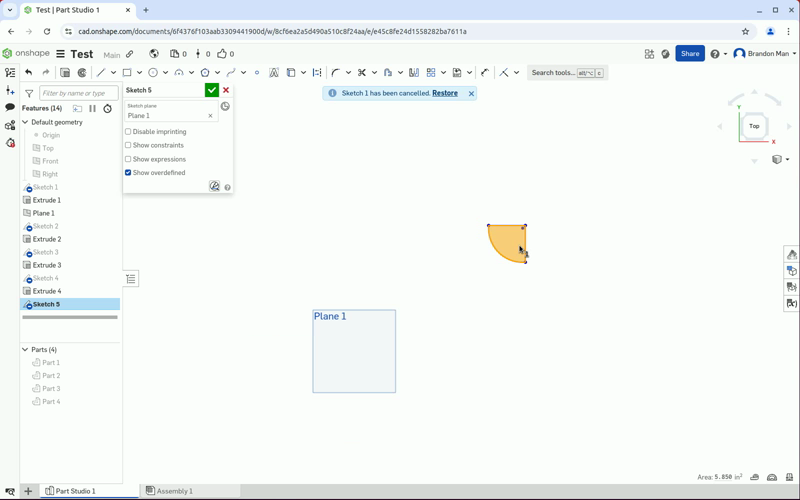
scroll(-6)
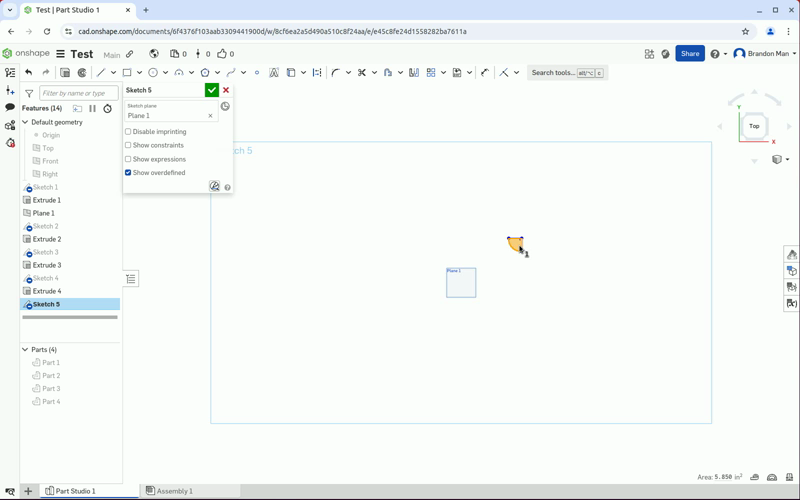
mouse_move(73, 352)
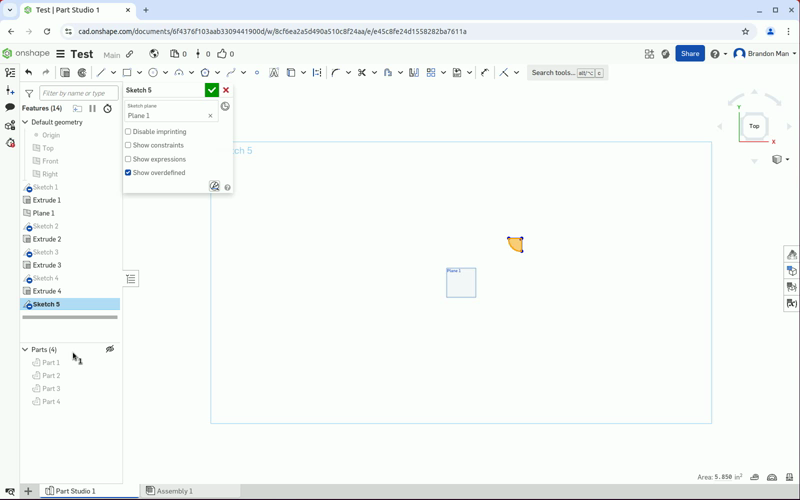
key(shift+y)
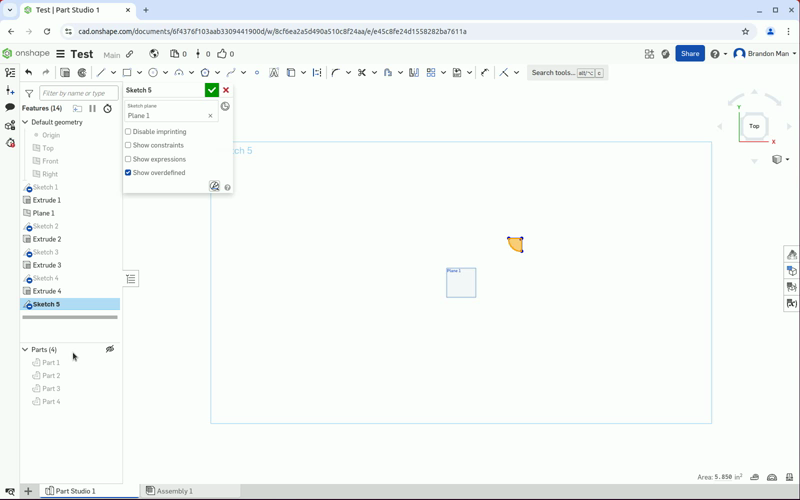
key(shift+e)
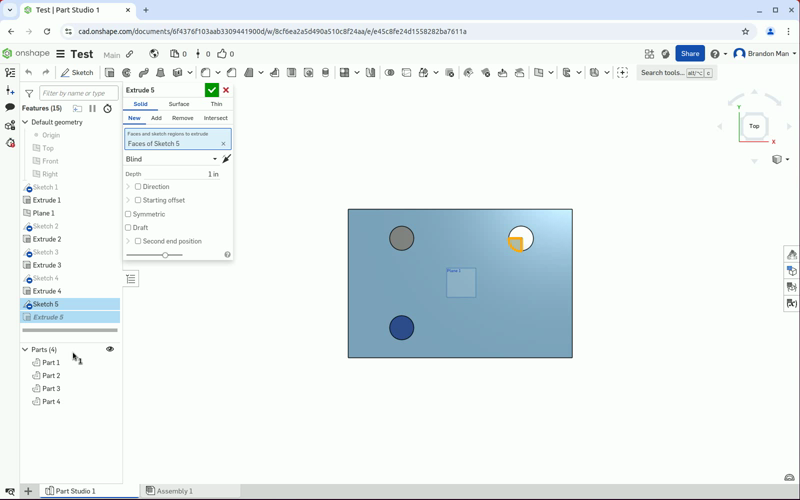
mouse_move(143, 106)
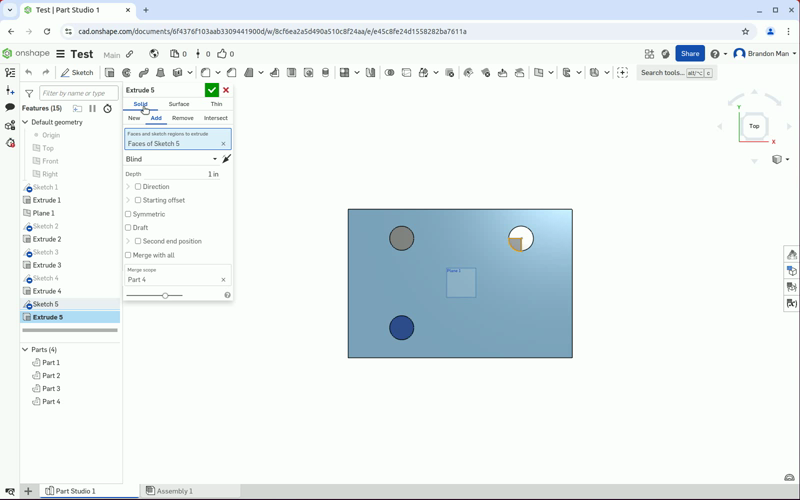
click(143, 106)
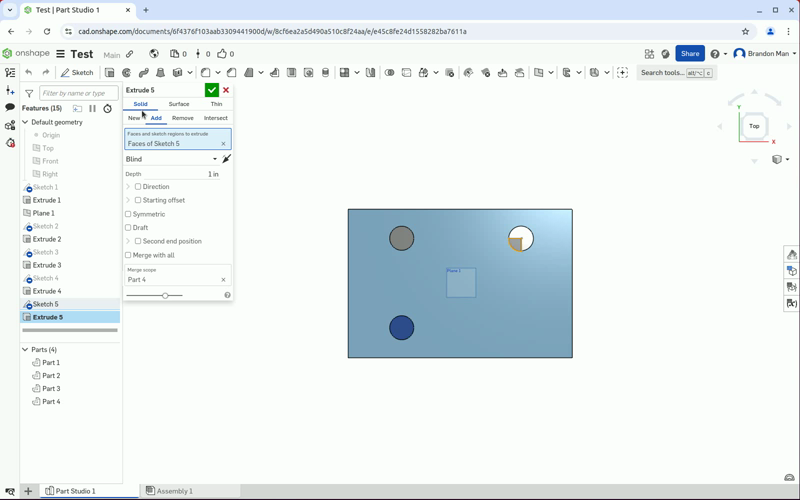
mouse_move(137, 120)
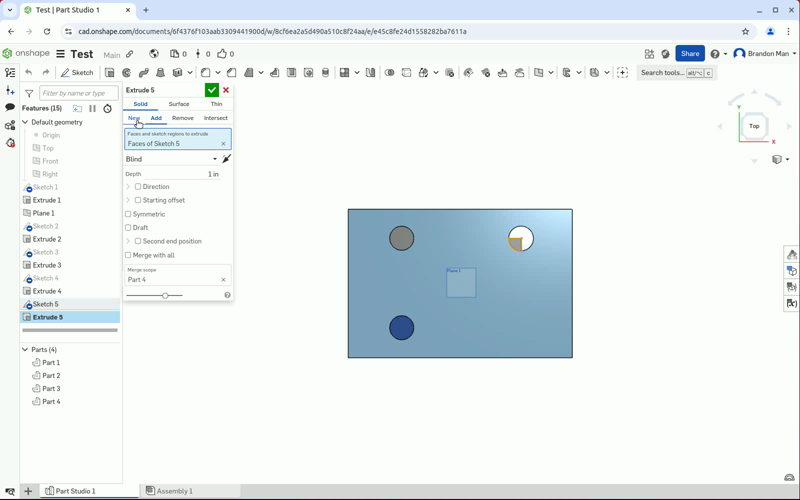
click(137, 120)
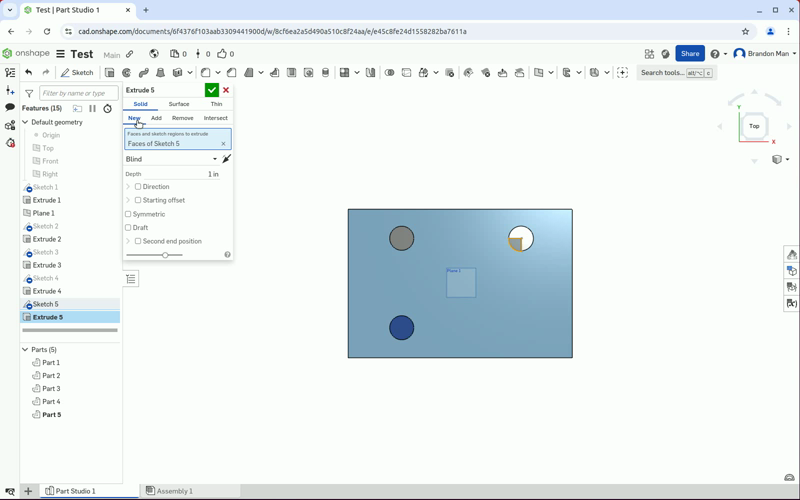
key(tab, 4)
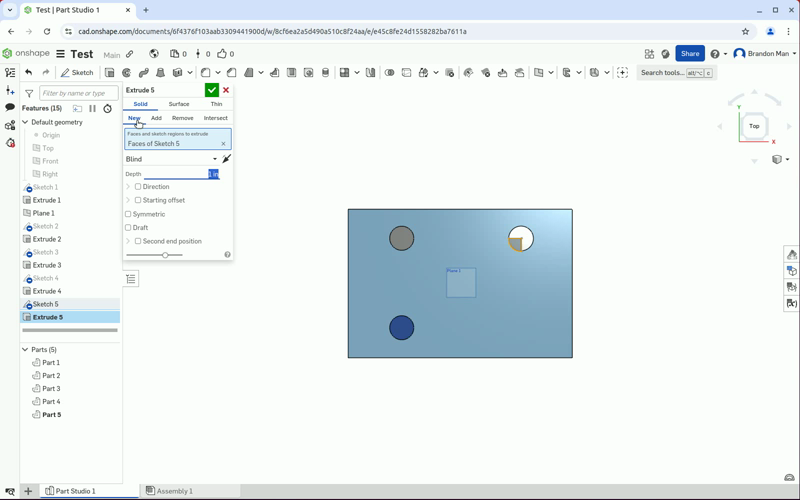
text(15.405)
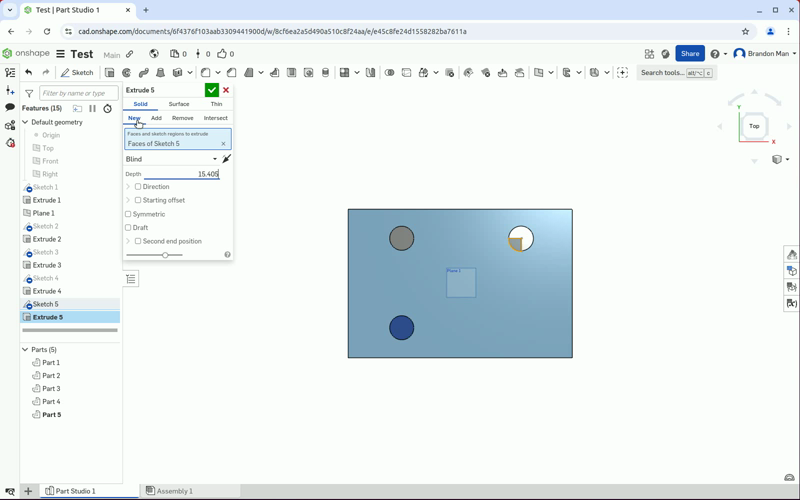
key(enter)
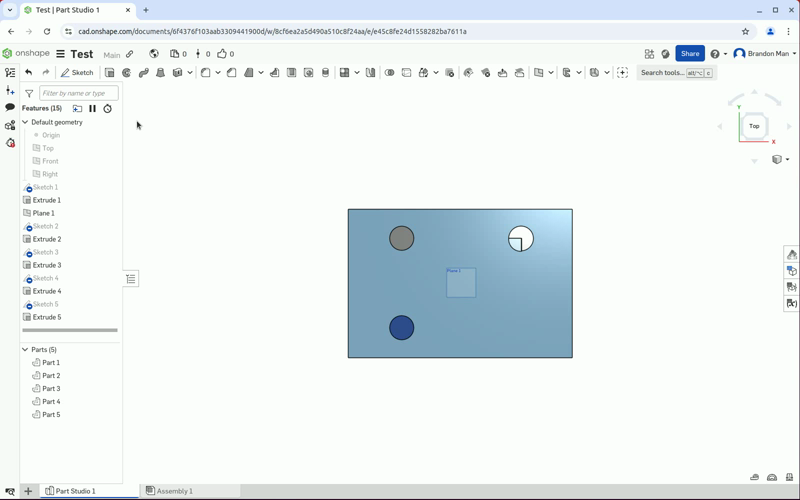
key(shift+h)
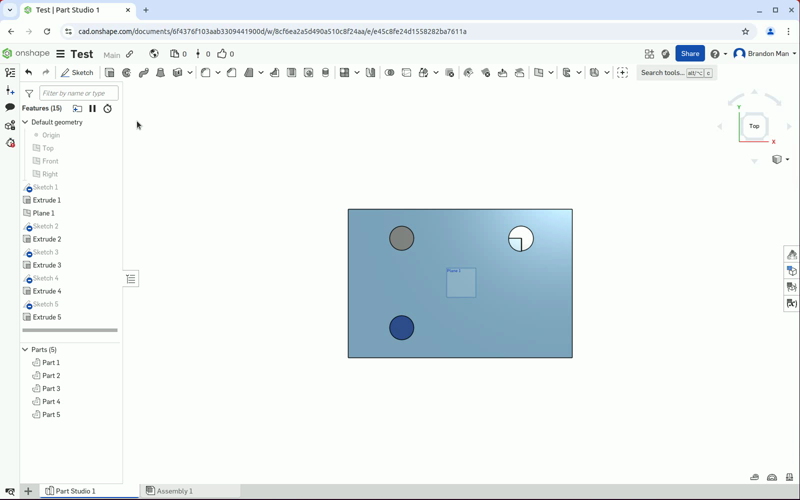
key(shift+h)
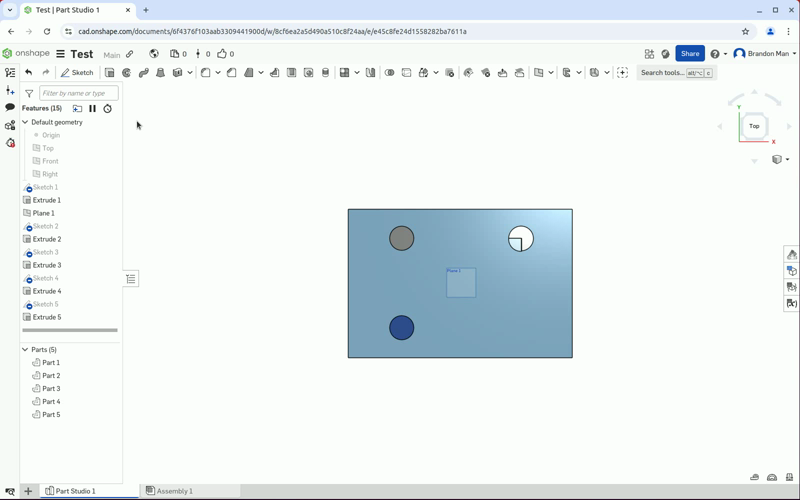
mouse_move(73, 189)
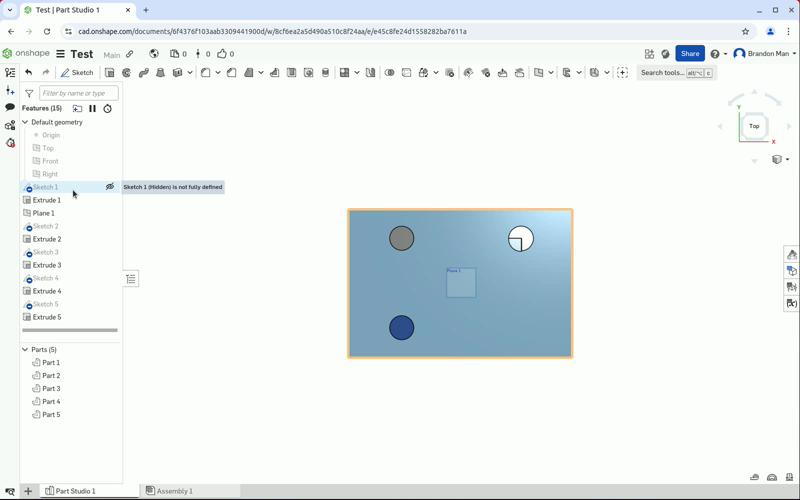
click(73, 189)
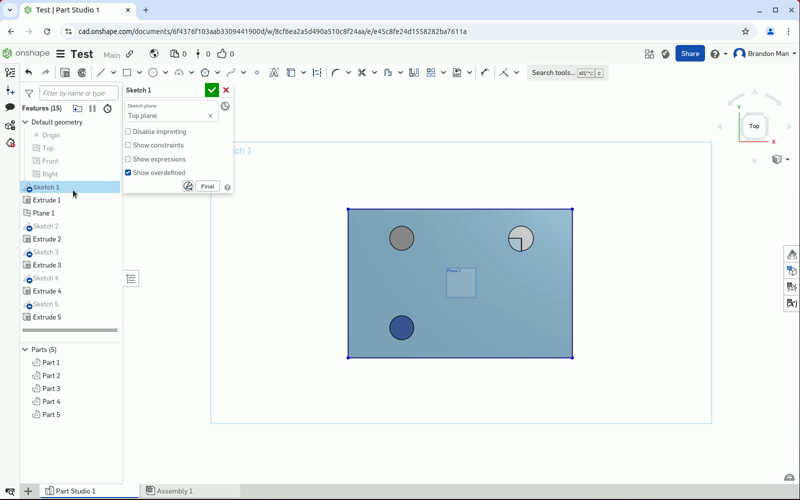
mouse_move(229, 92)
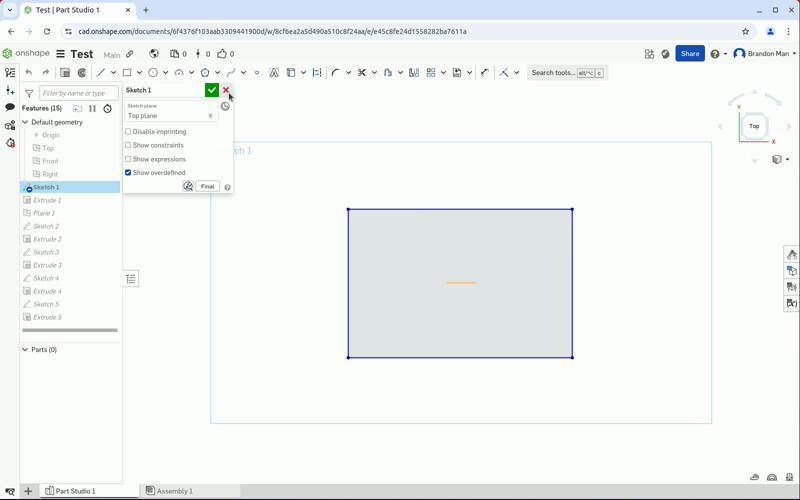
click(229, 92)
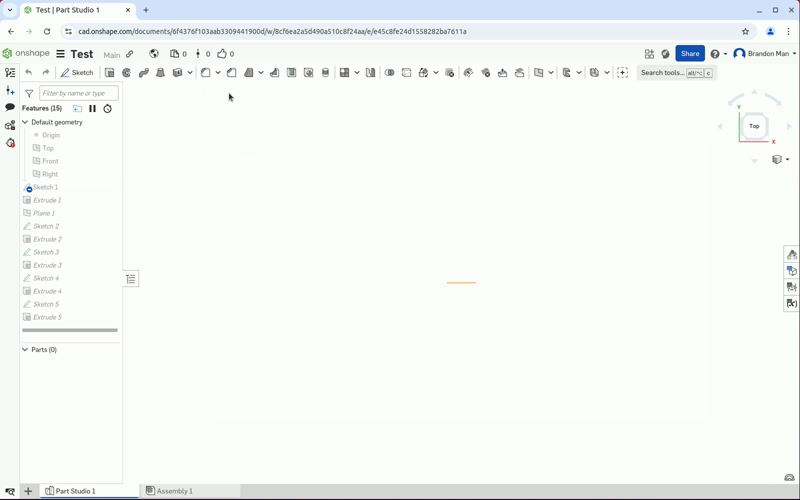
key(shift+s)
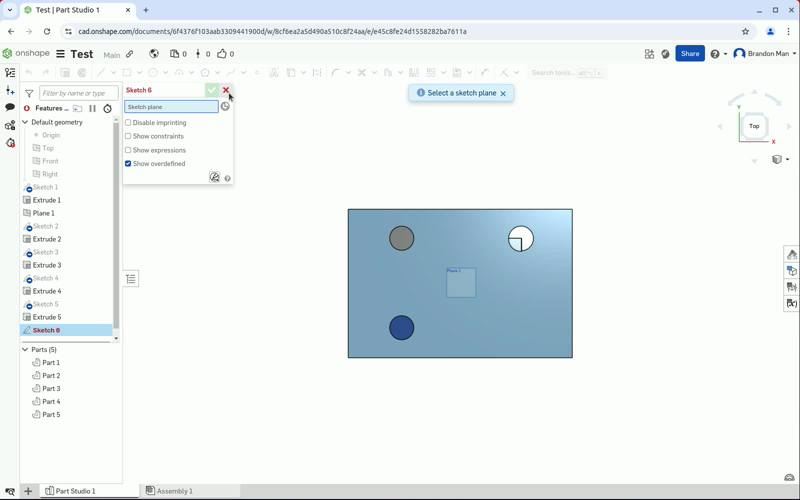
mouse_move(69, 215)
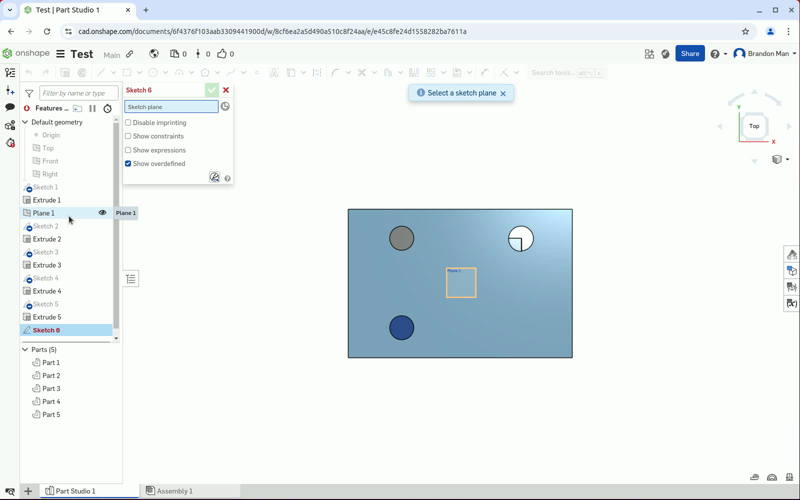
click(69, 215)
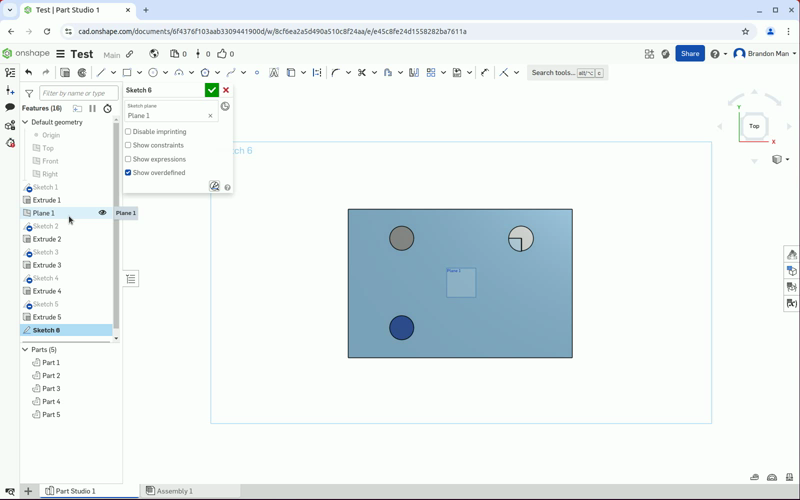
mouse_move(73, 352)
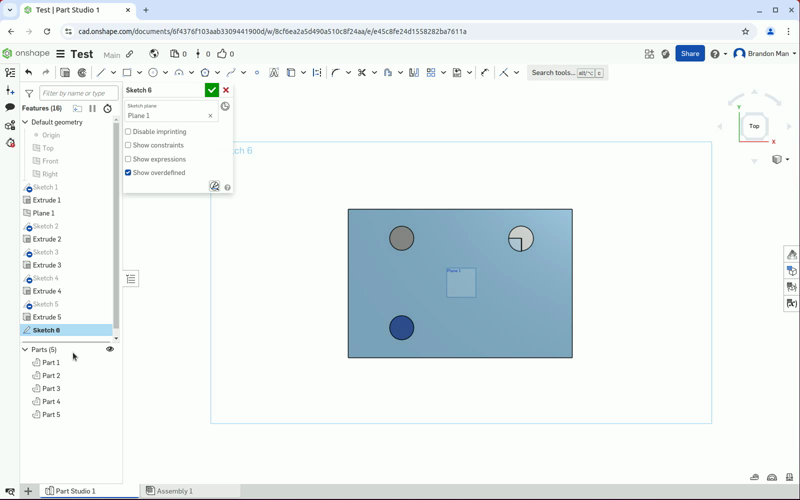
key(y)
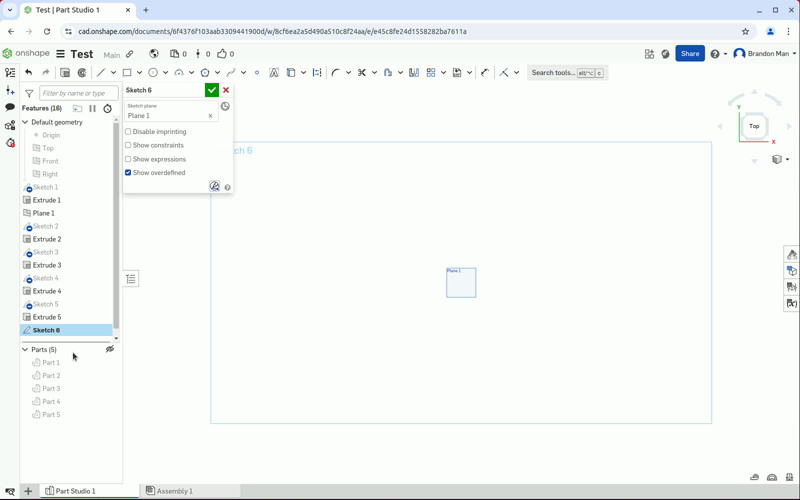
key(a)
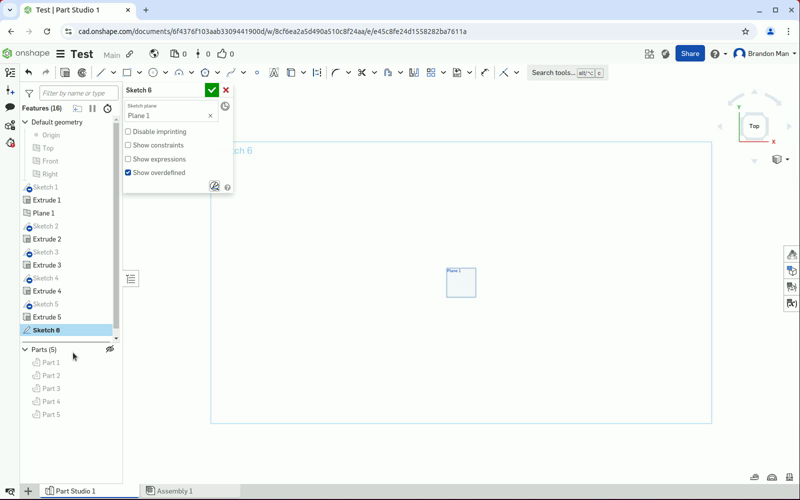
key_down(shift)
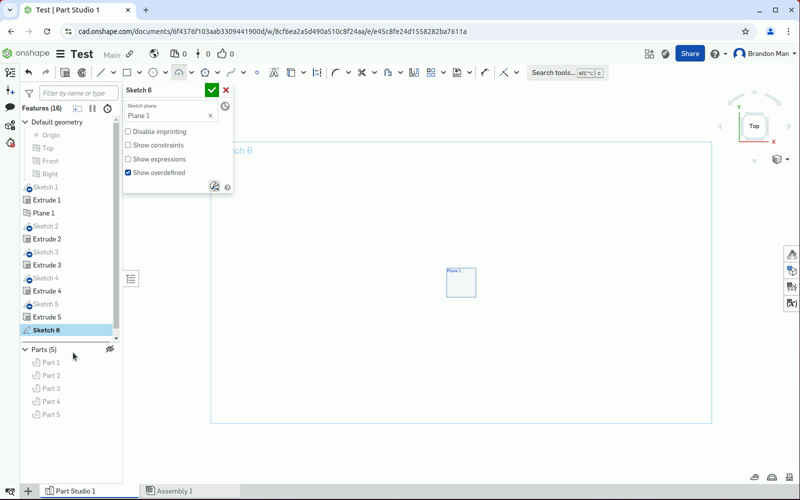
mouse_move(508, 327)
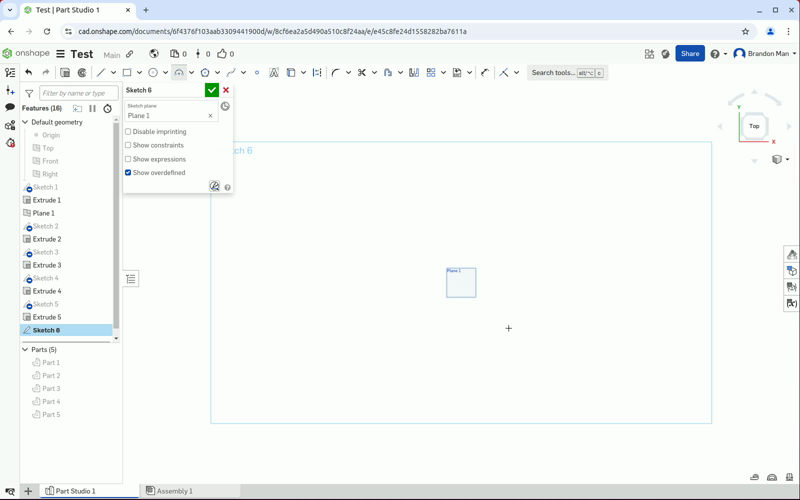
click(508, 327)
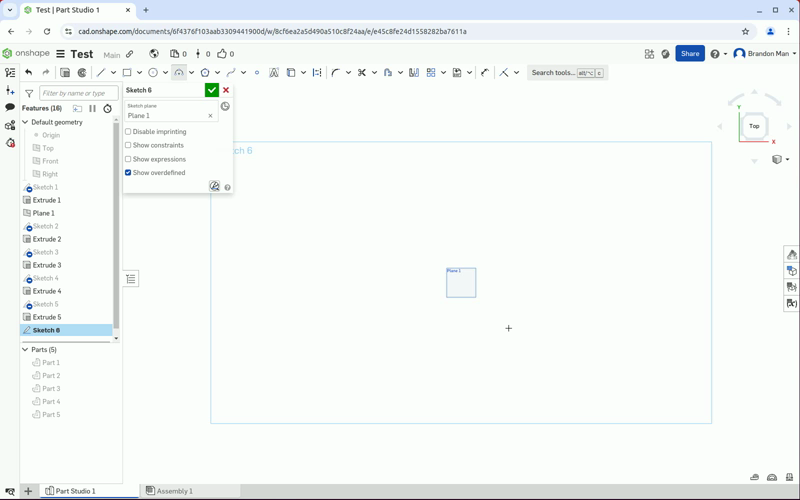
key_up(shift)
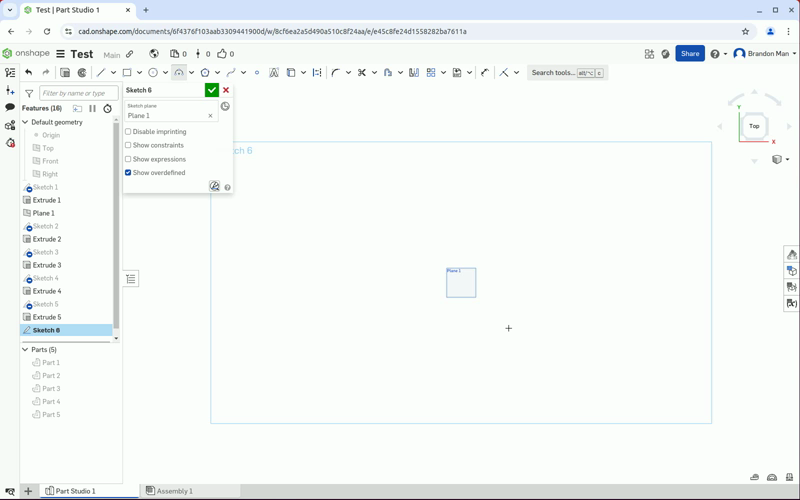
key_down(shift)
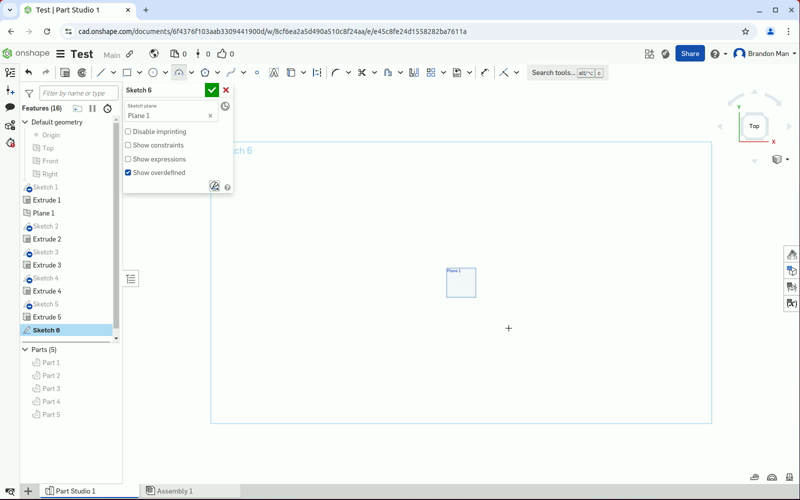
mouse_move(521, 315)
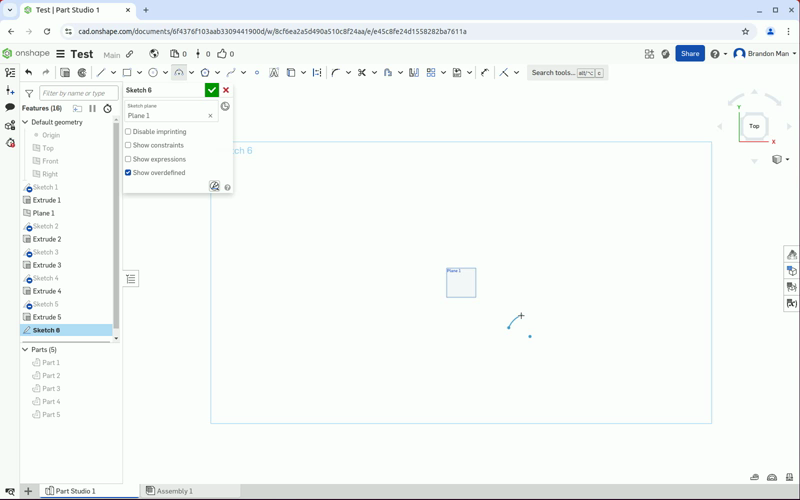
click(521, 315)
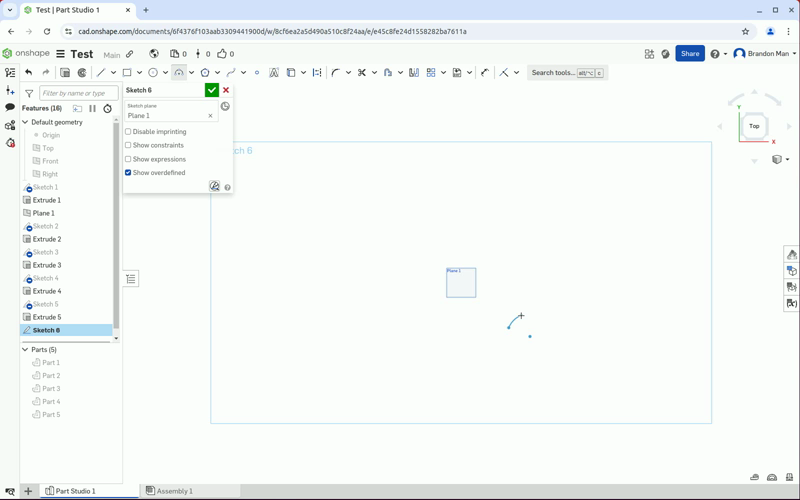
mouse_move(529, 336)
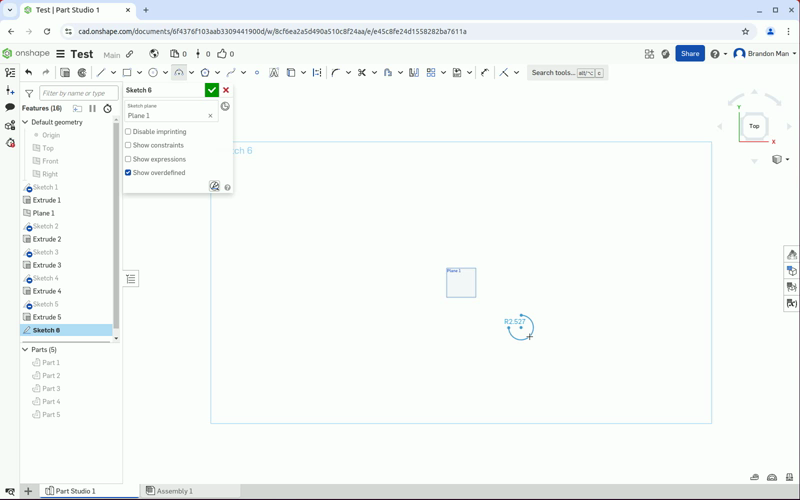
click(529, 336)
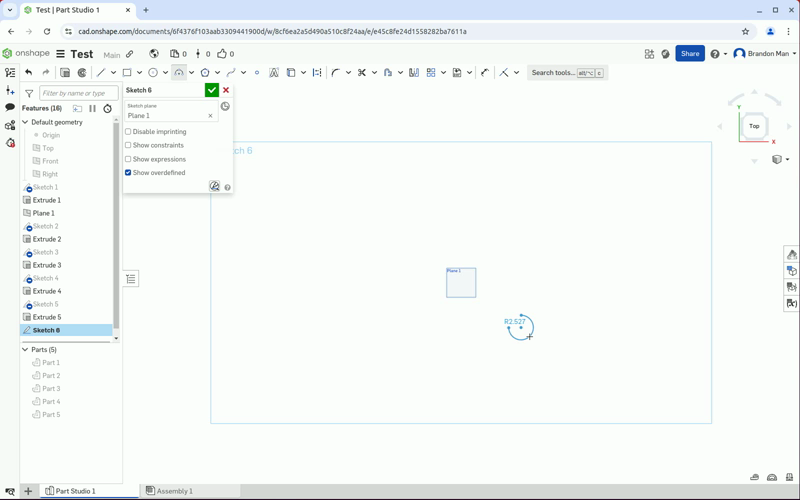
key_up(shift)
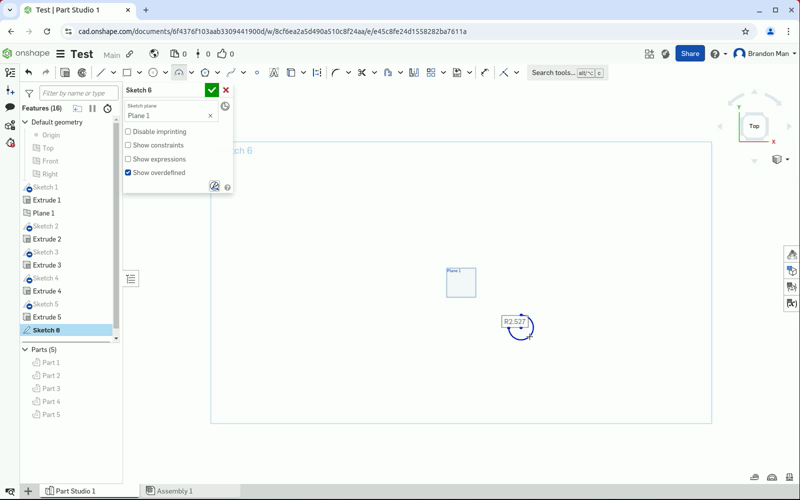
key(esc)
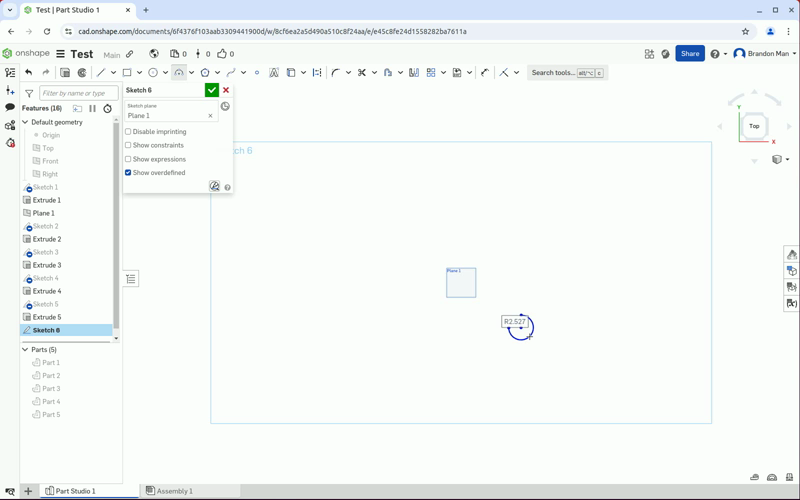
key(l)
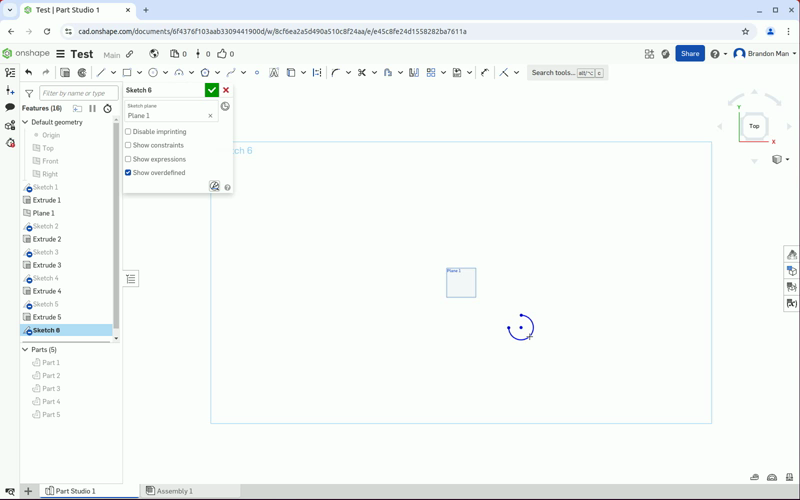
mouse_move(521, 315)
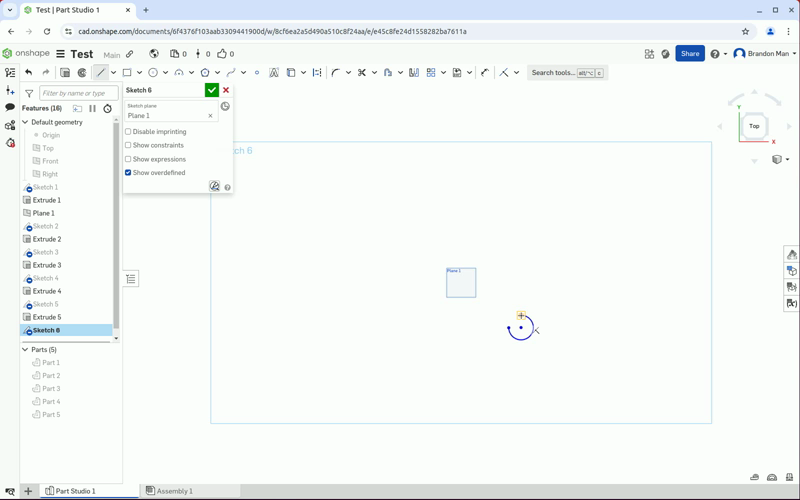
click(521, 315)
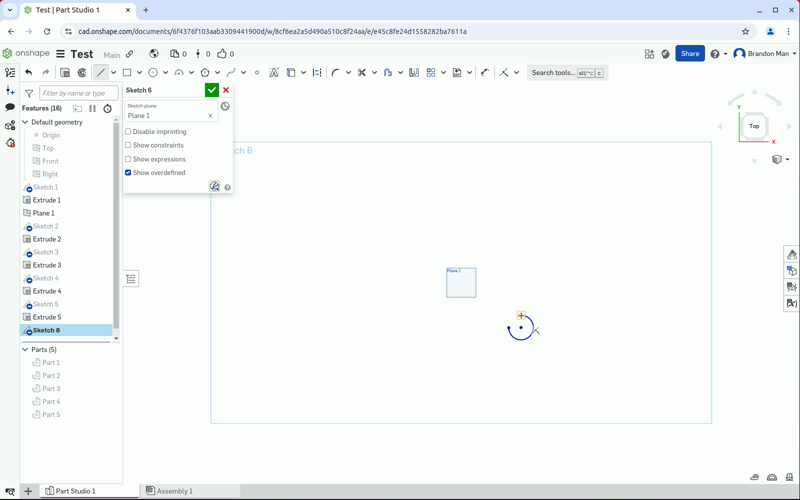
key_down(shift)
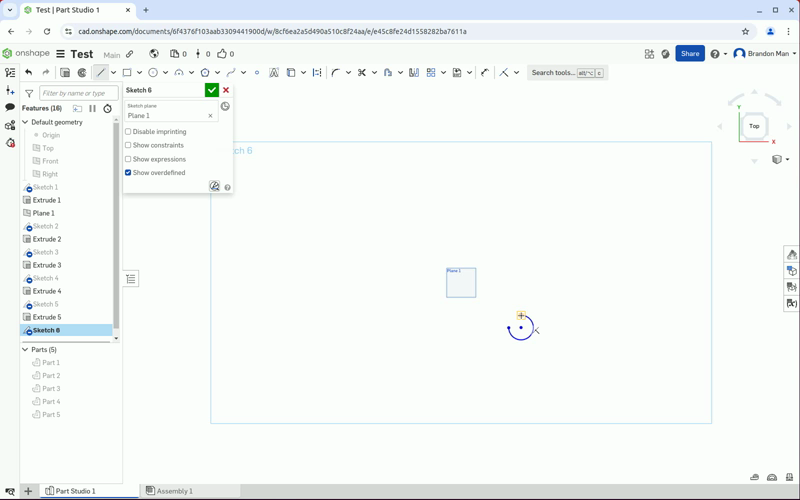
mouse_move(551, 315)
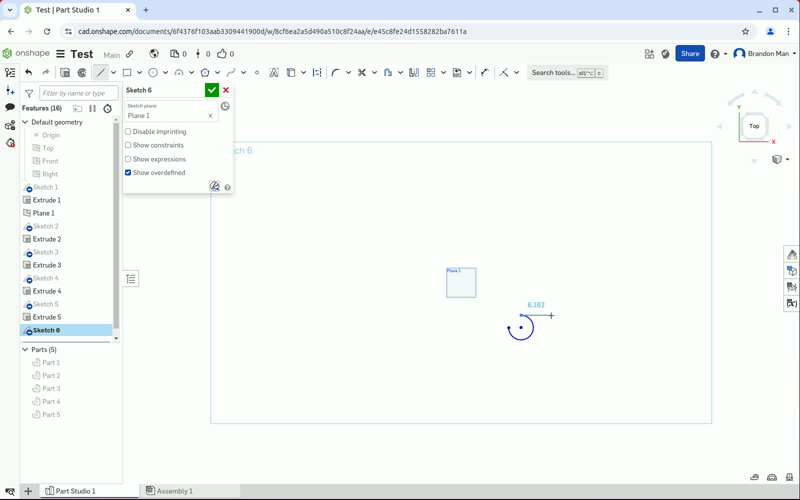
mouse_move(521, 327)
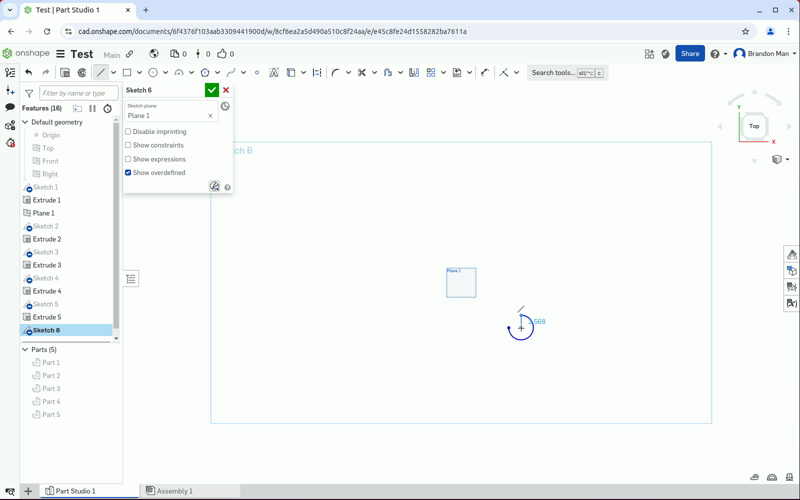
click(521, 327)
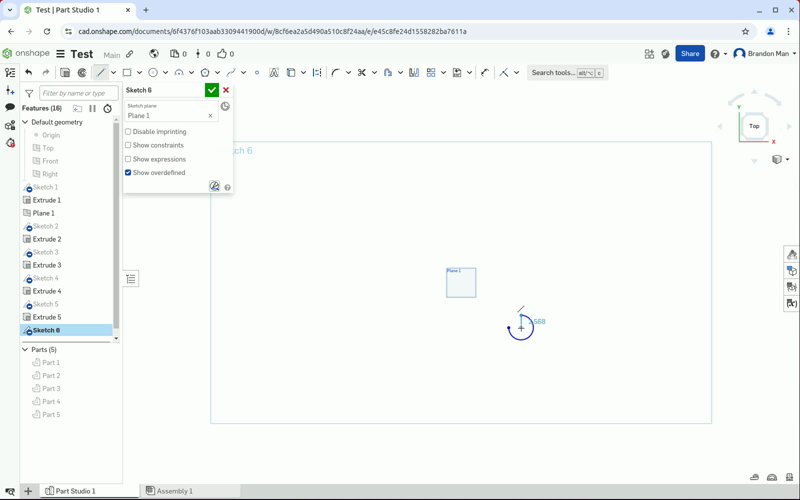
key_up(shift)
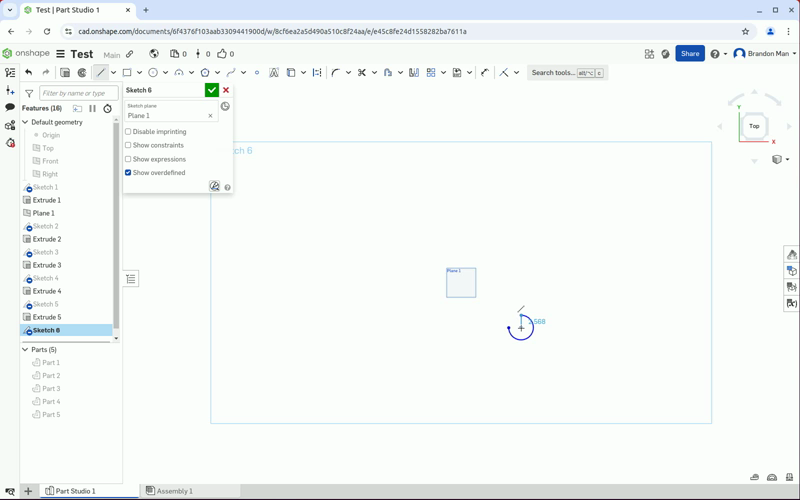
mouse_move(551, 327)
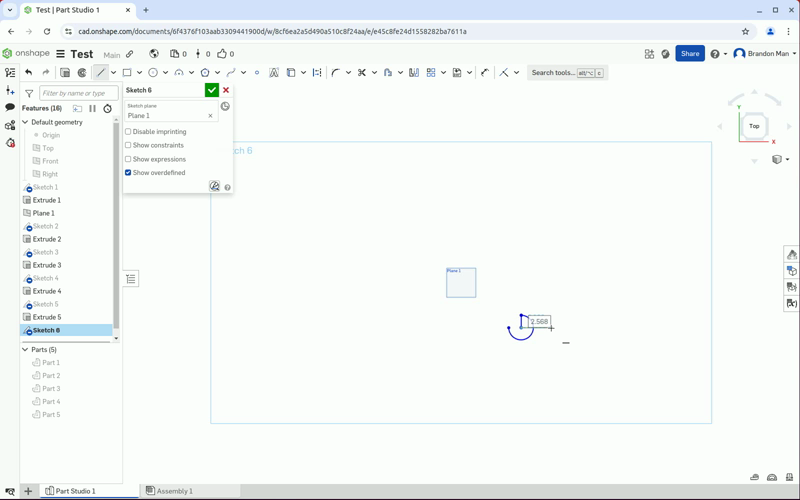
key_down(shift)
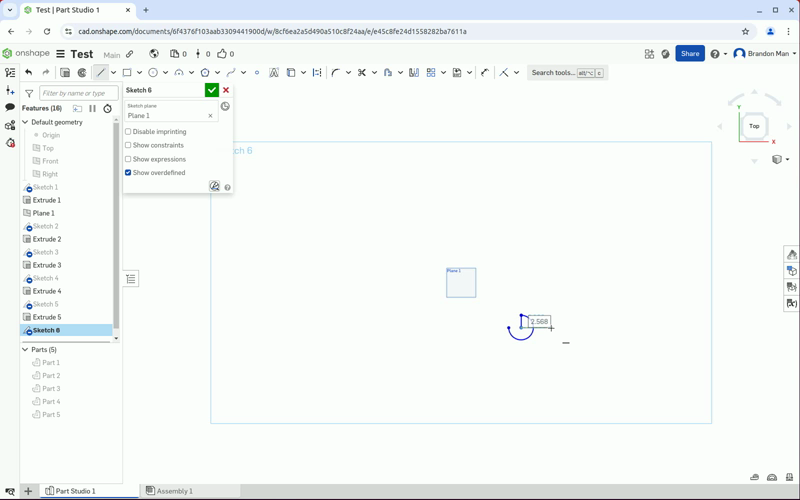
mouse_move(508, 327)
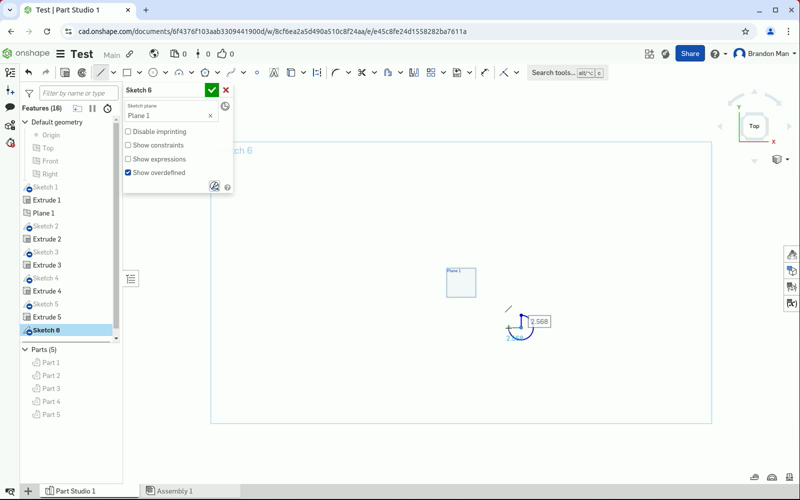
key_up(shift)
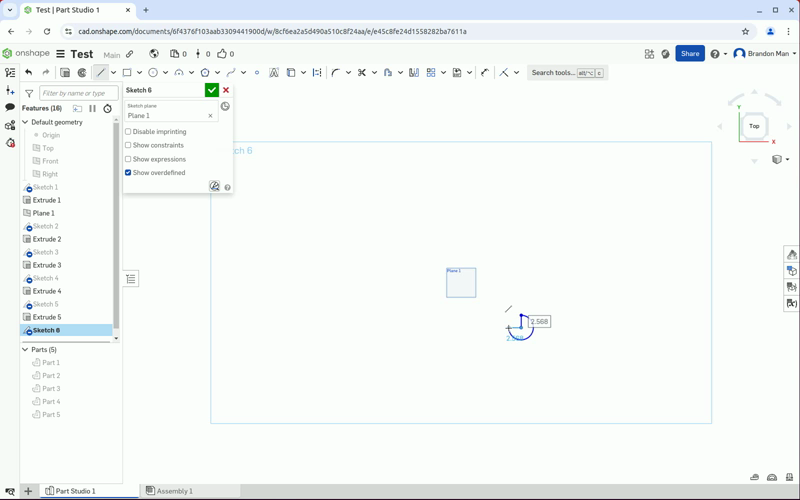
click(508, 327)
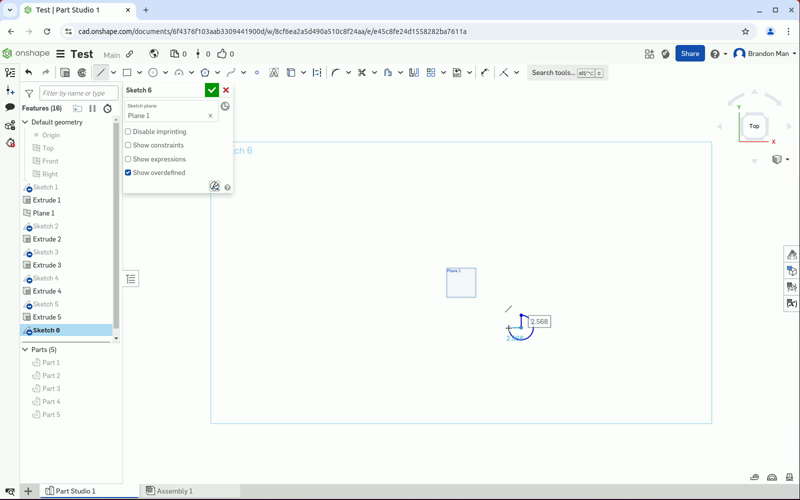
key(esc)
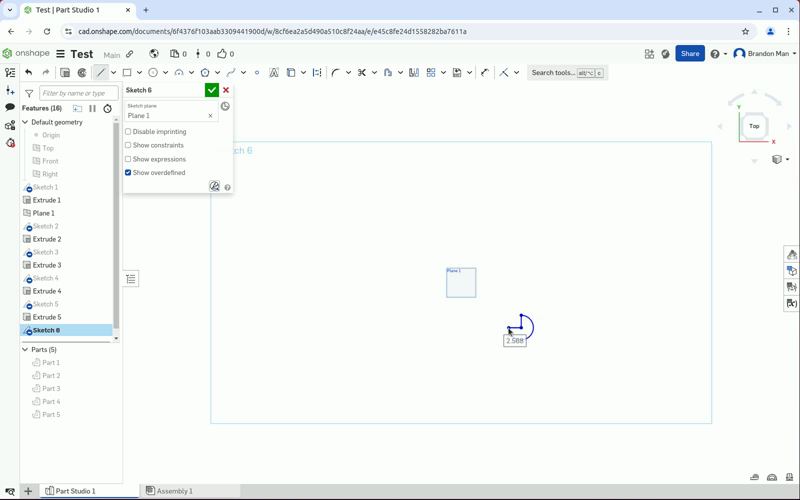
mouse_move(523, 335)
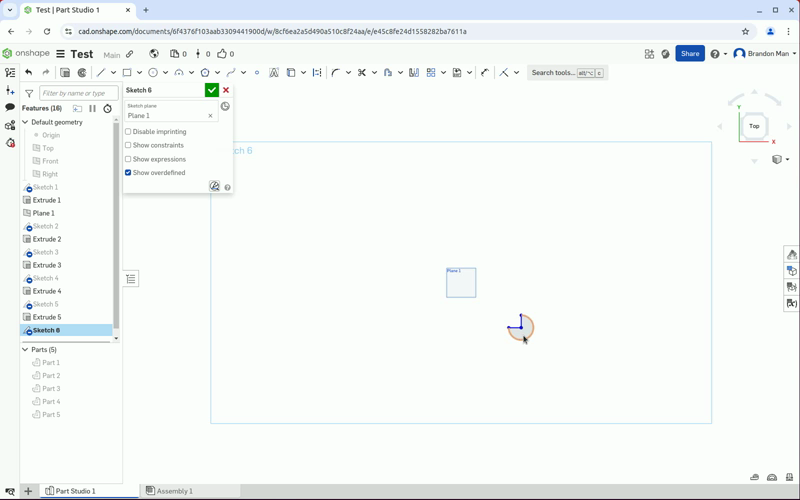
scroll(6)
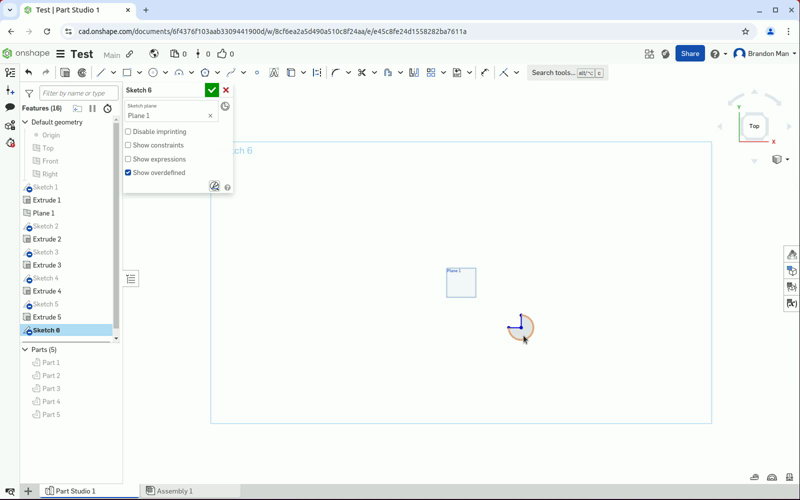
scroll(6)
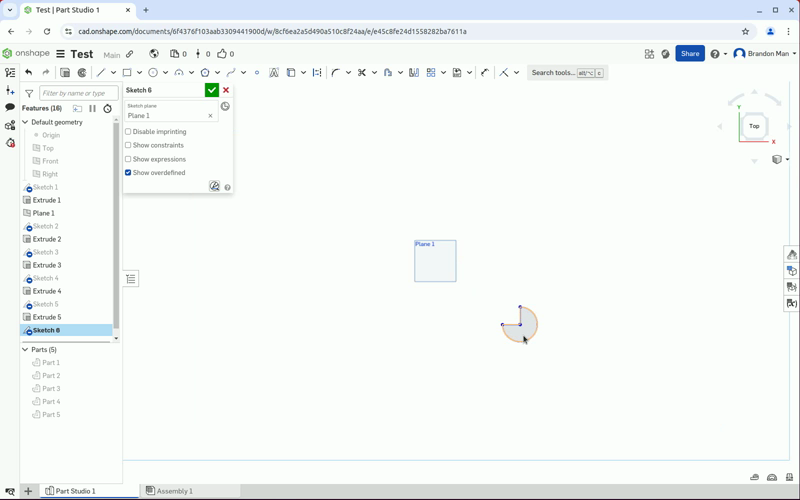
scroll(6)
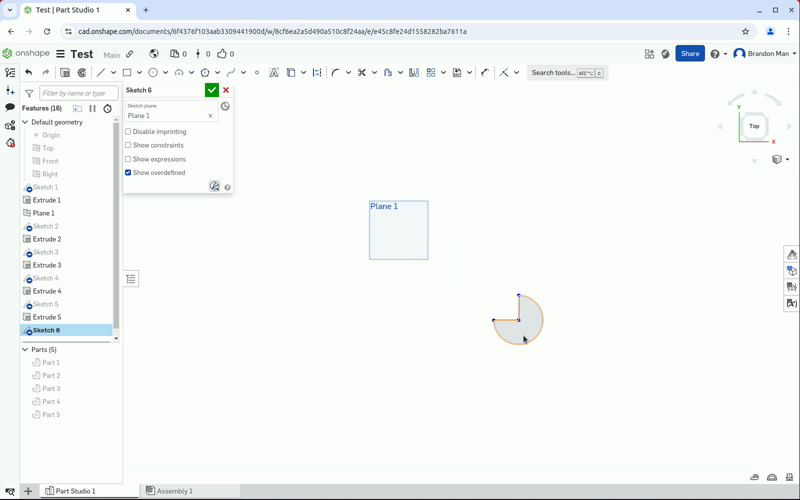
scroll(6)
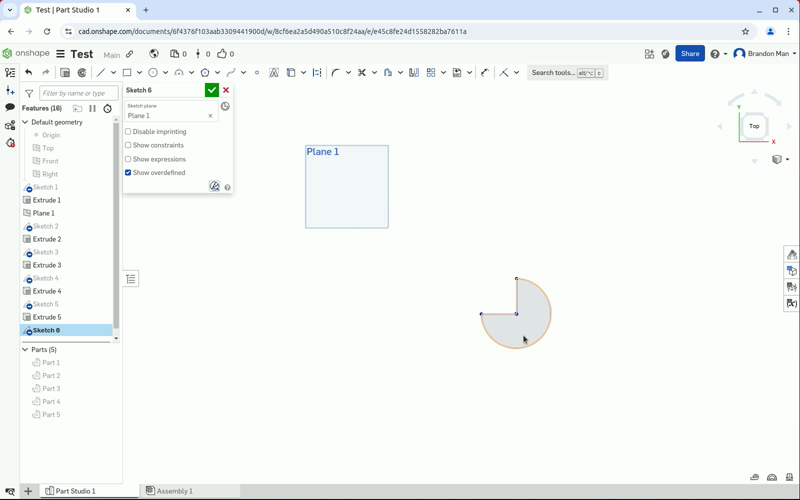
scroll(6)
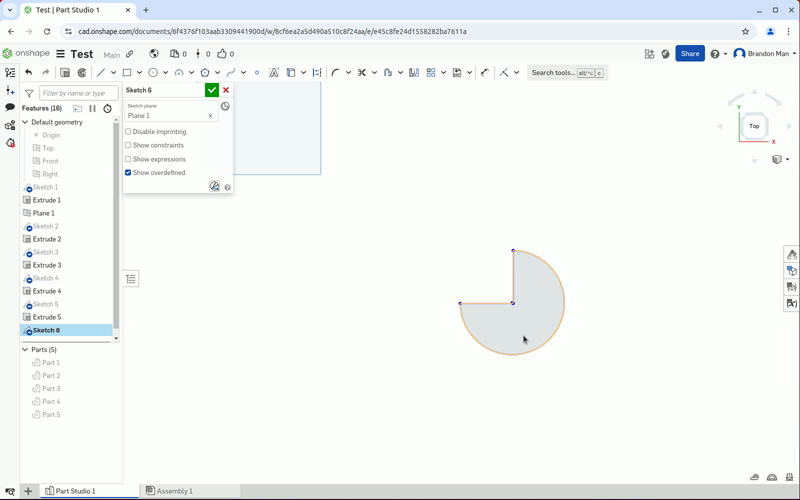
scroll(6)
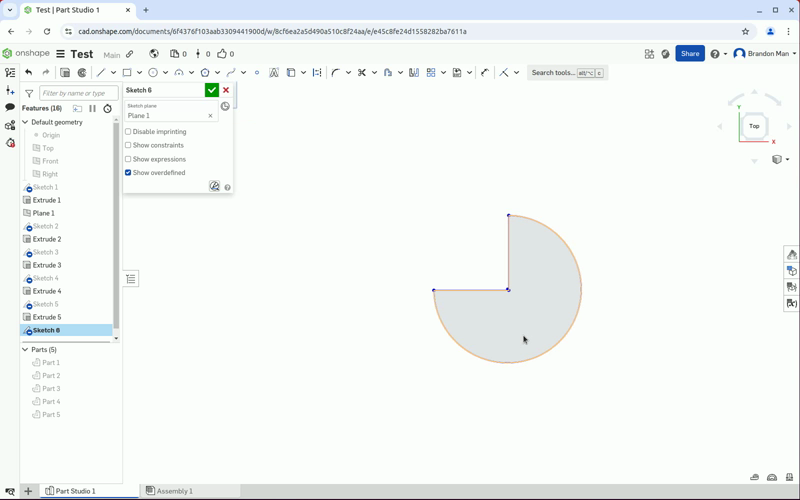
scroll(6)
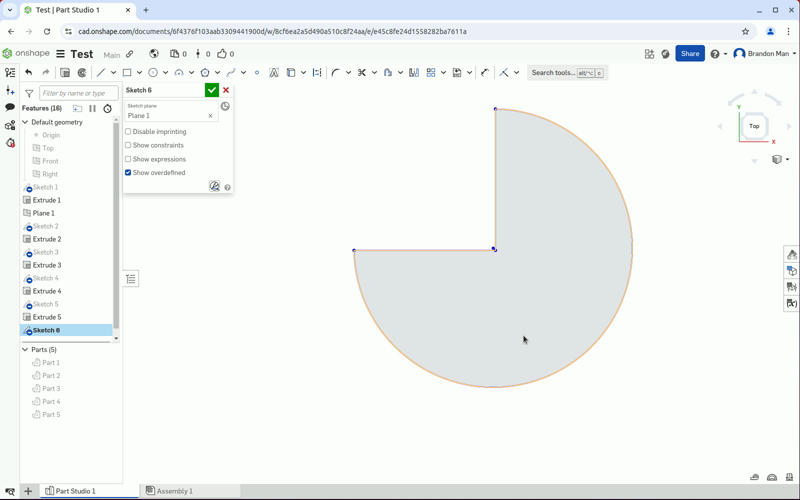
click(523, 335)
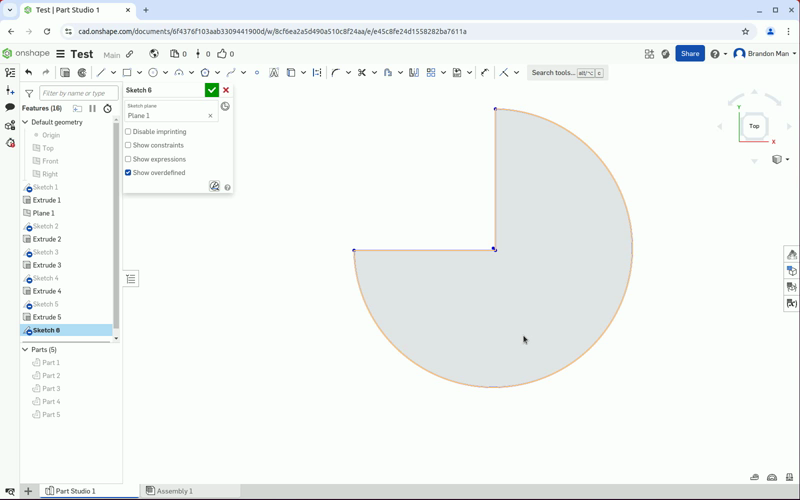
scroll(-6)
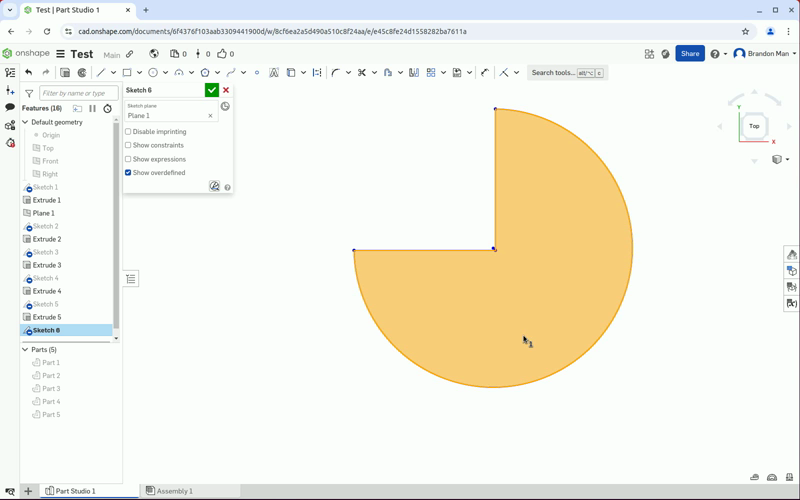
scroll(-6)
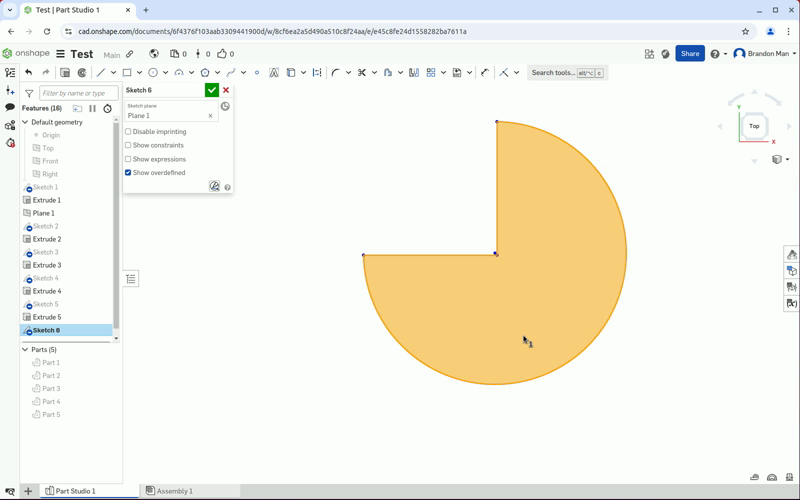
scroll(-6)
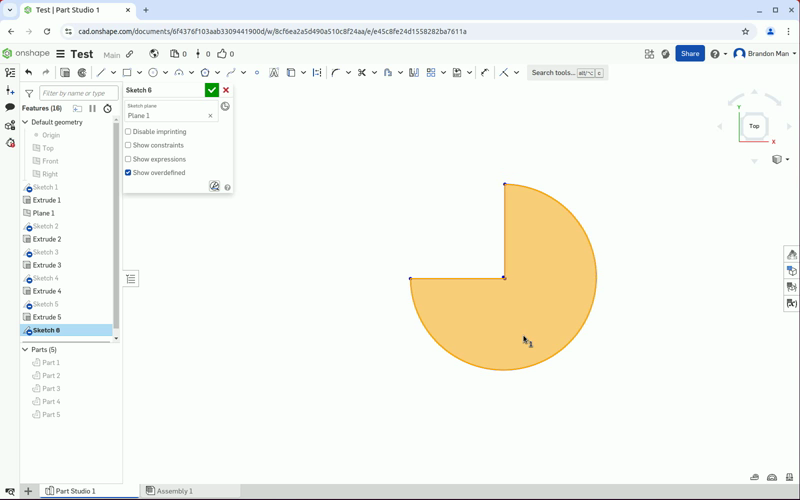
scroll(-6)
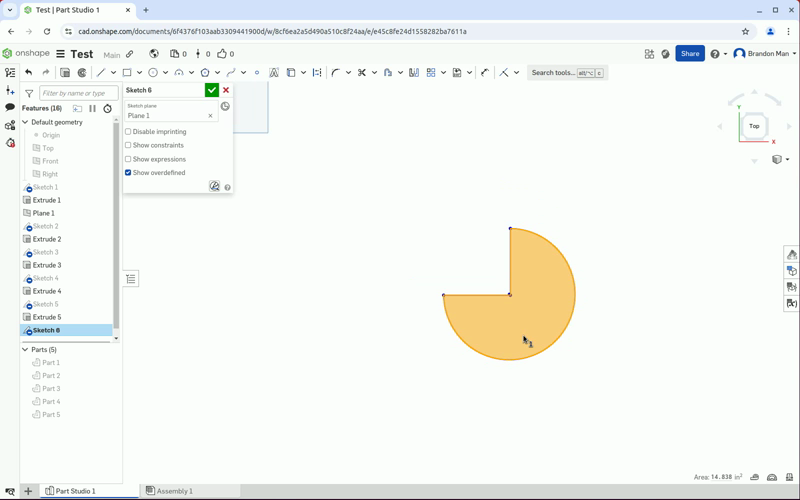
scroll(-6)
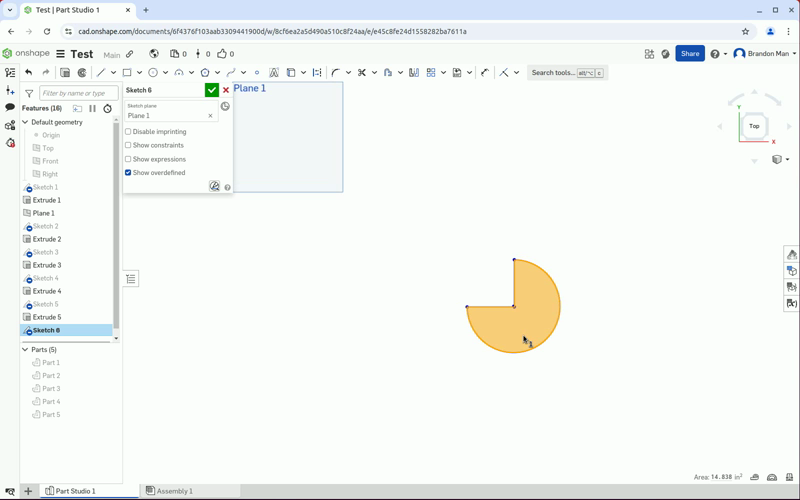
scroll(-6)
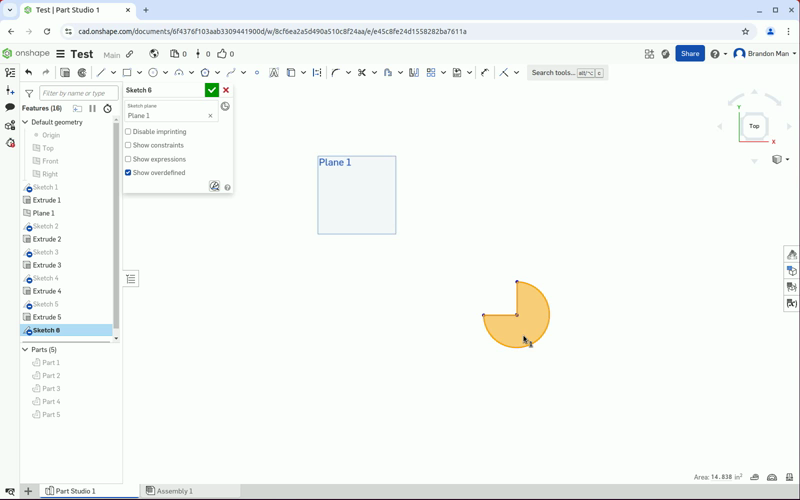
scroll(-6)
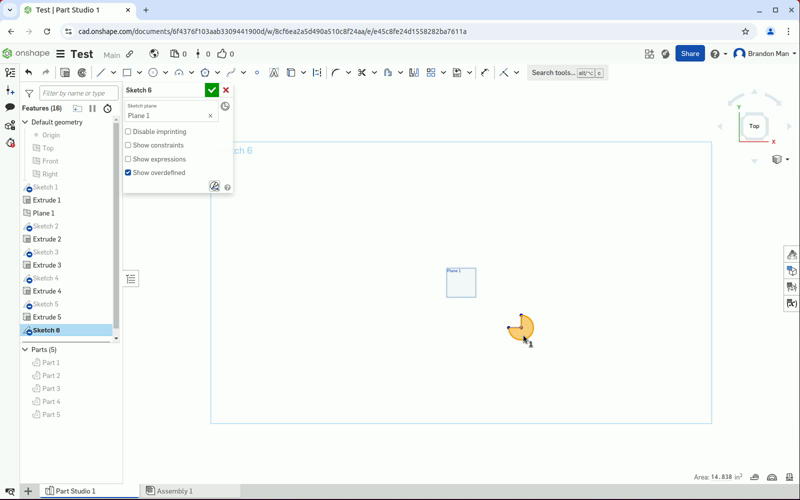
mouse_move(73, 352)
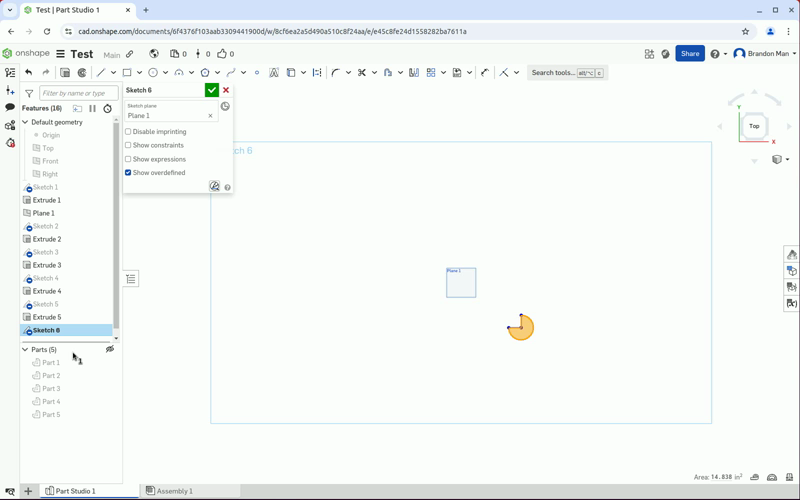
key(shift+y)
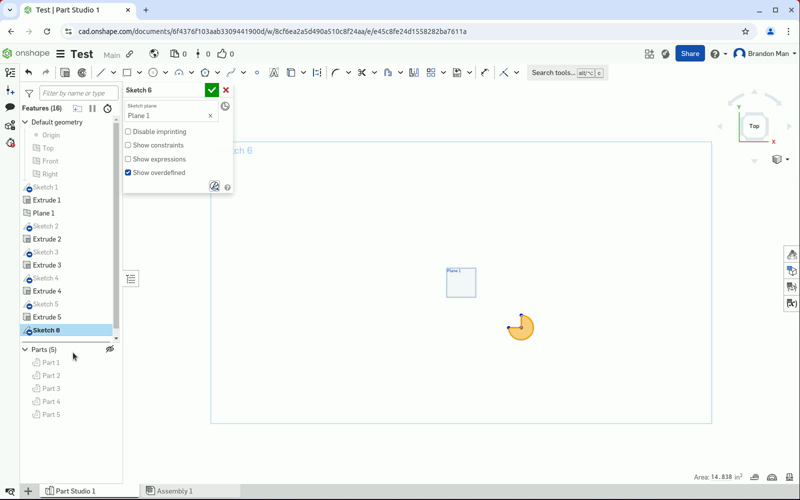
key(shift+e)
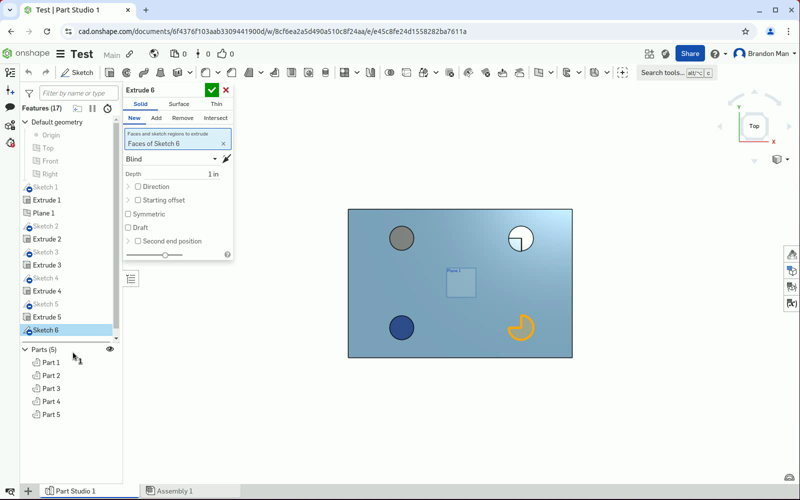
mouse_move(143, 106)
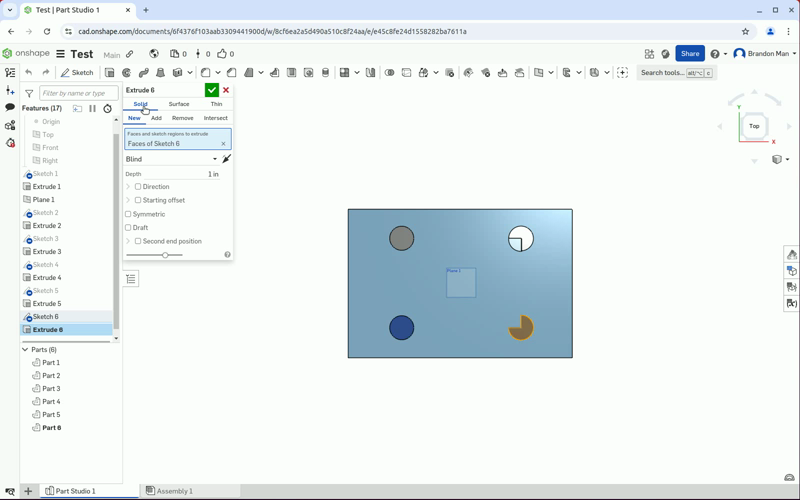
click(143, 106)
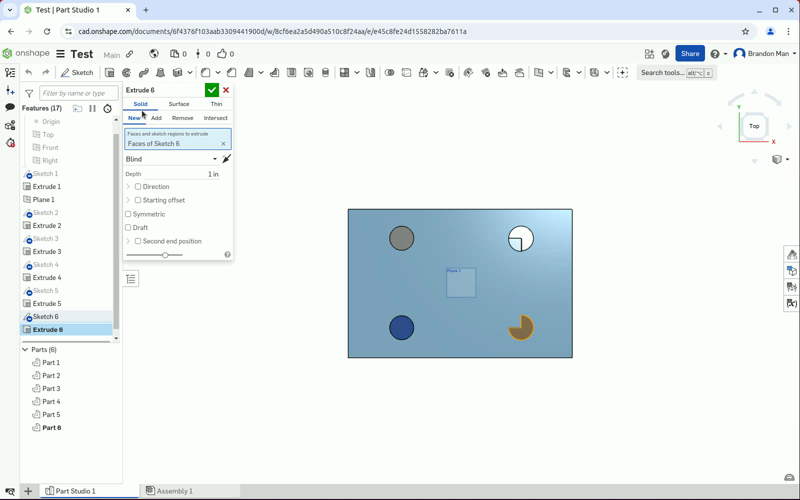
mouse_move(137, 120)
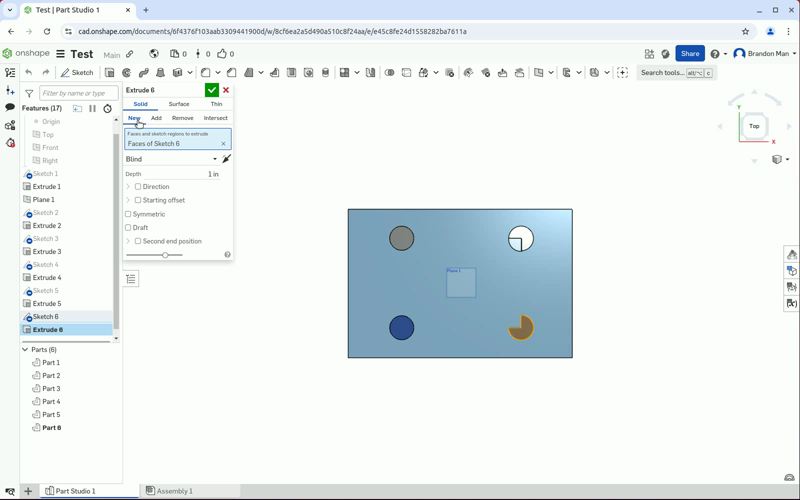
click(137, 120)
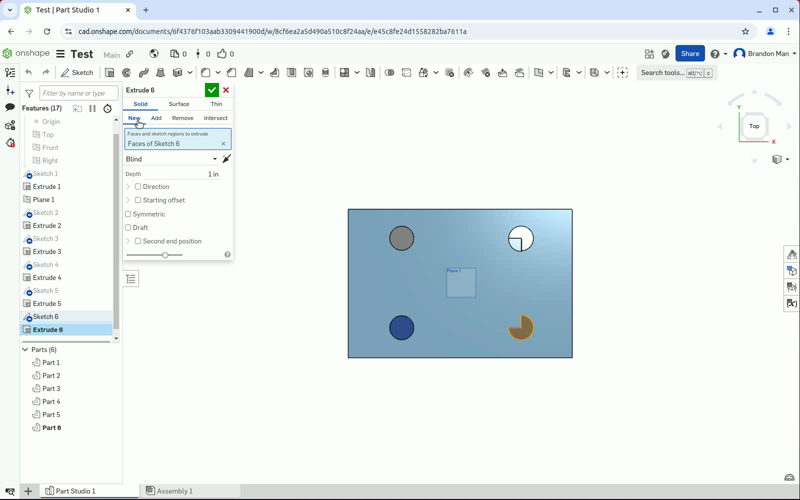
key(tab, 4)
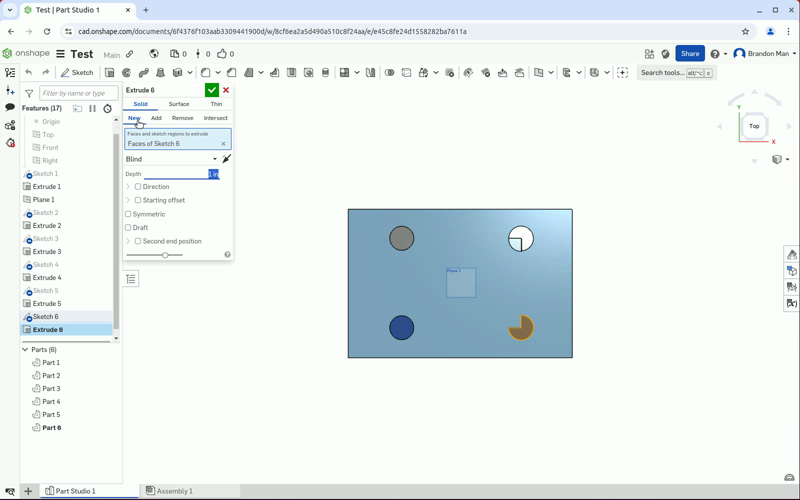
text(15.405)
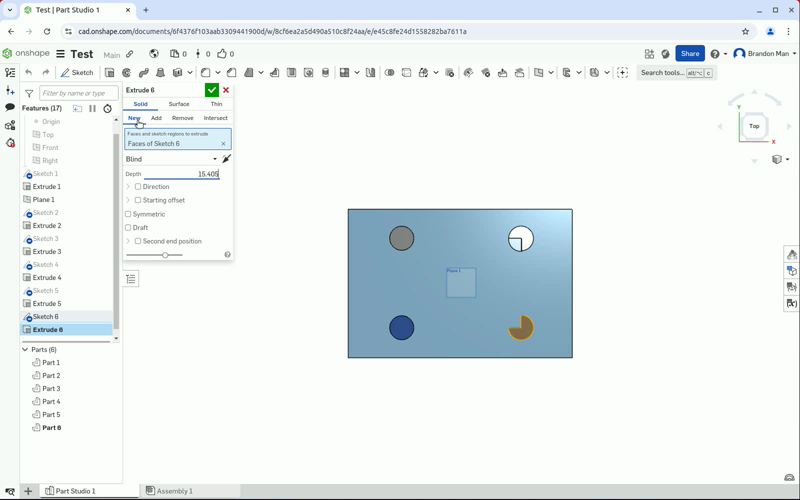
key(enter)
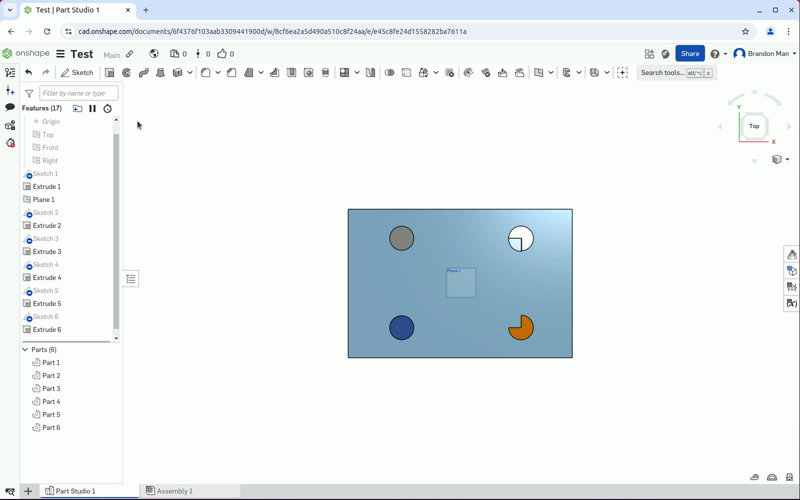
key(shift+h)
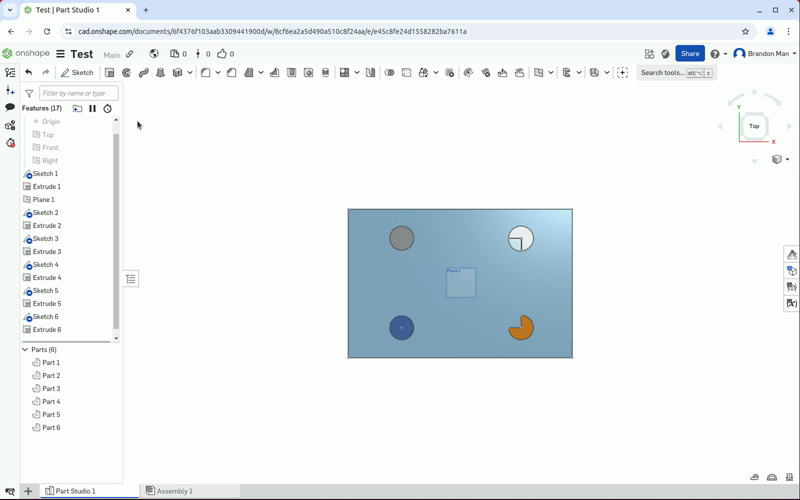
key(shift+h)
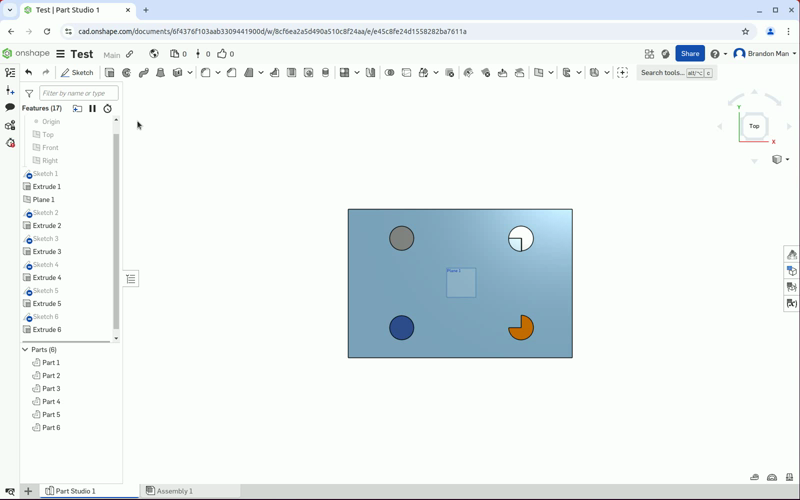
mouse_move(69, 176)
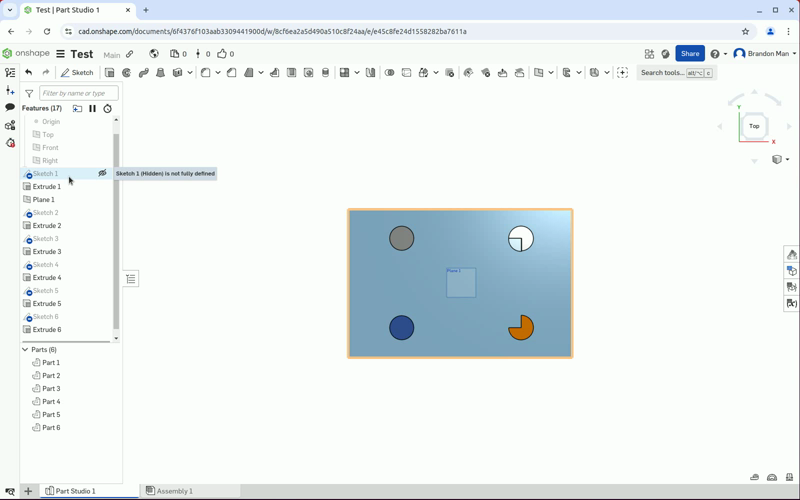
click(69, 176)
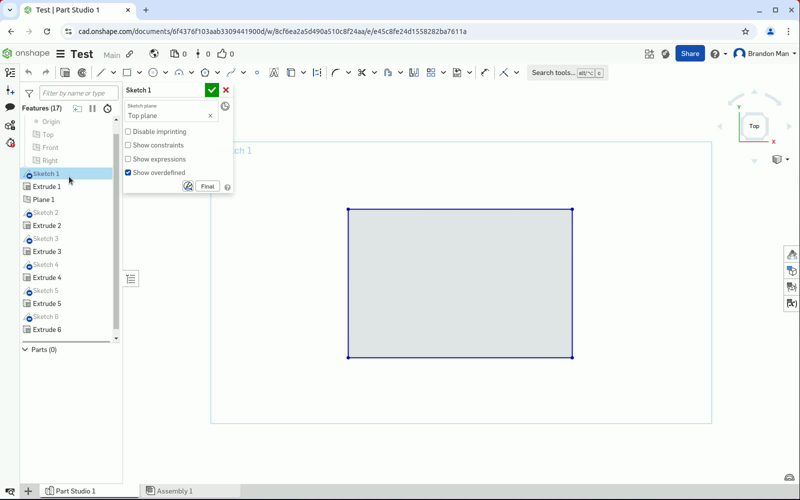
mouse_move(229, 92)
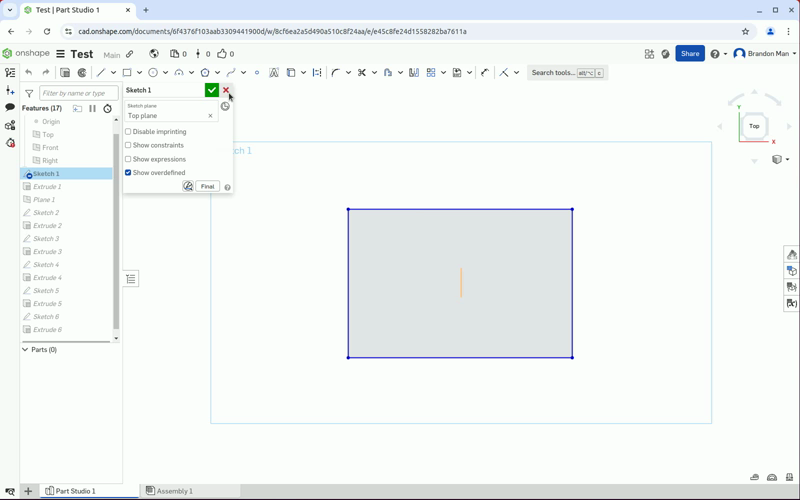
click(229, 92)
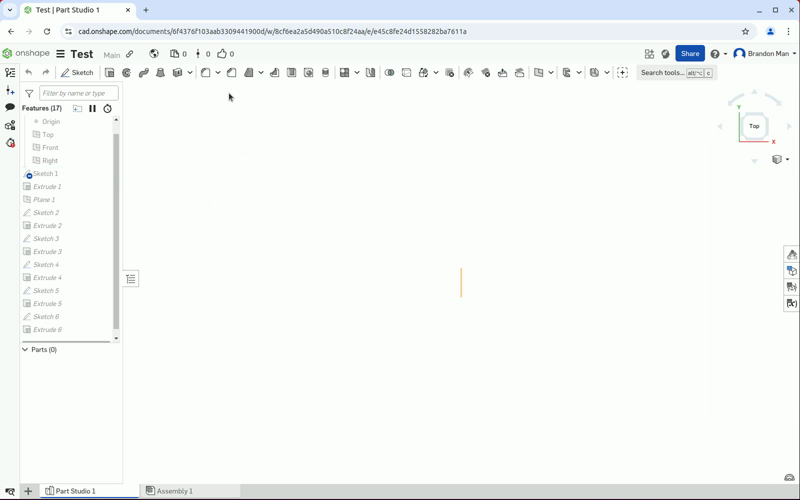
key(shift+s)
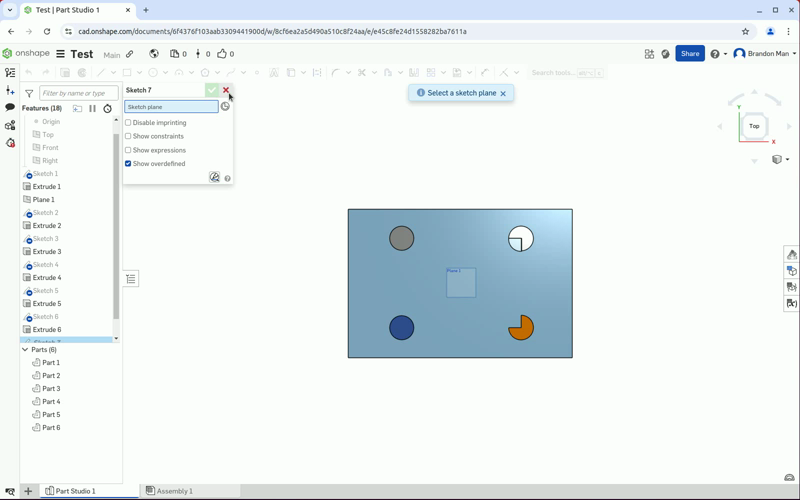
mouse_move(69, 189)
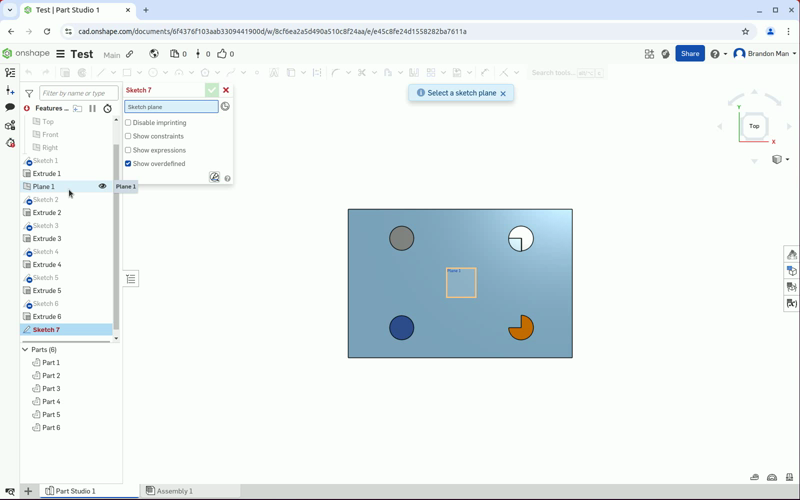
click(69, 189)
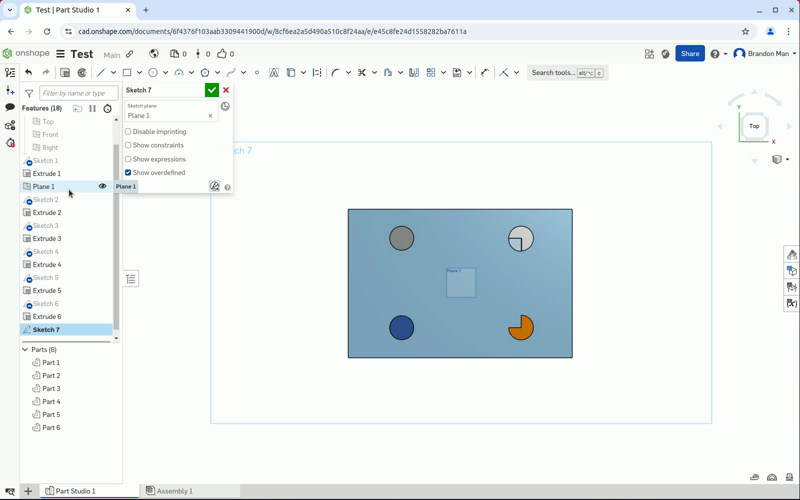
mouse_move(73, 352)
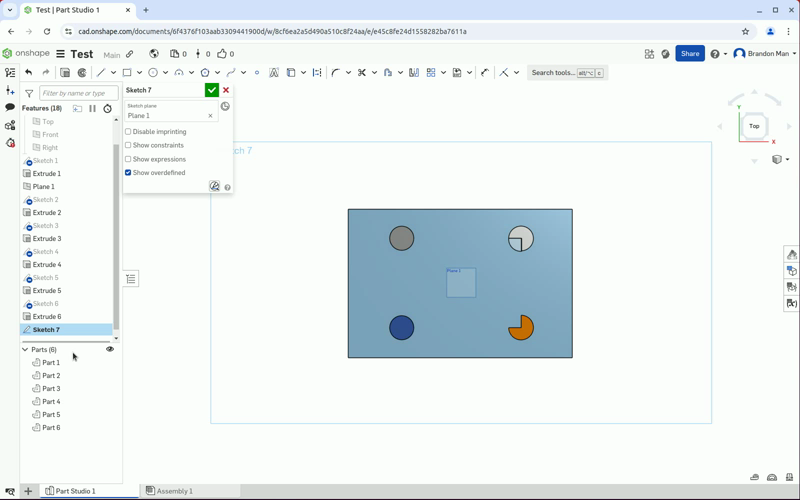
key(y)
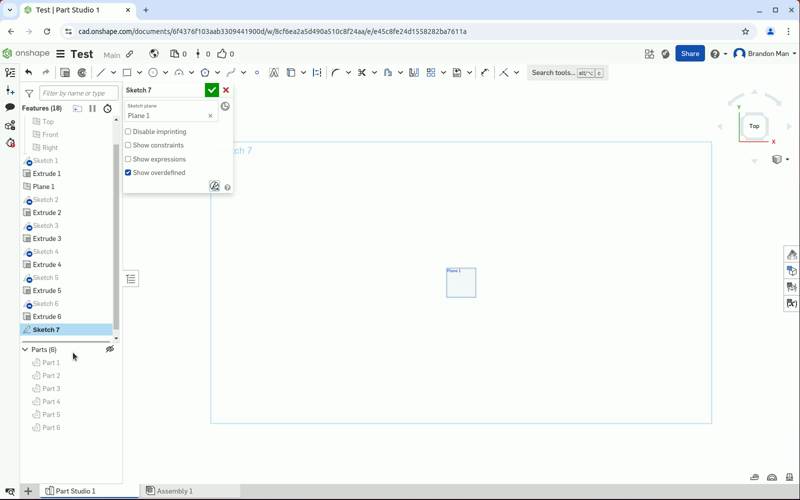
key(l)
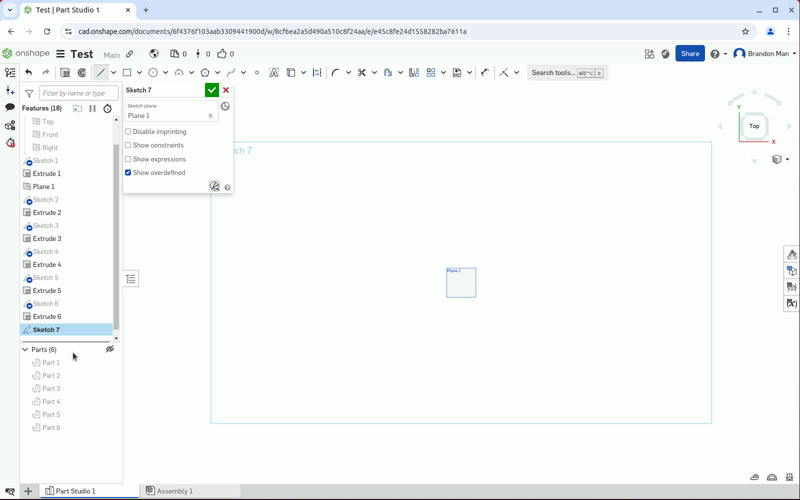
key_down(shift)
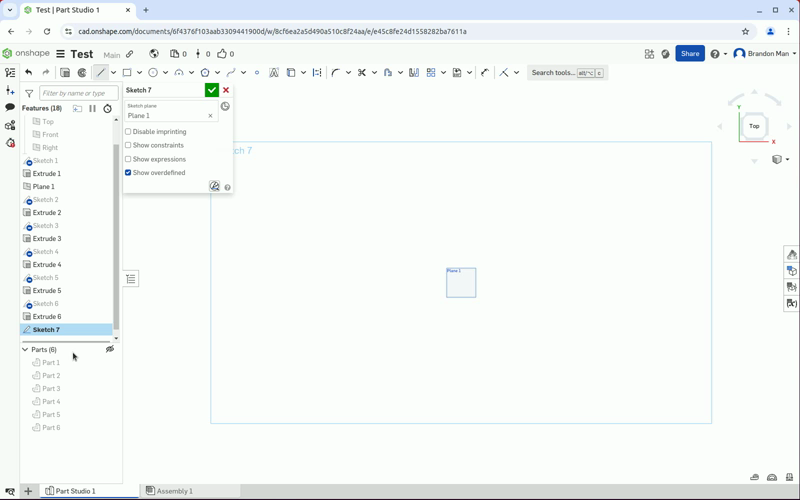
mouse_move(508, 327)
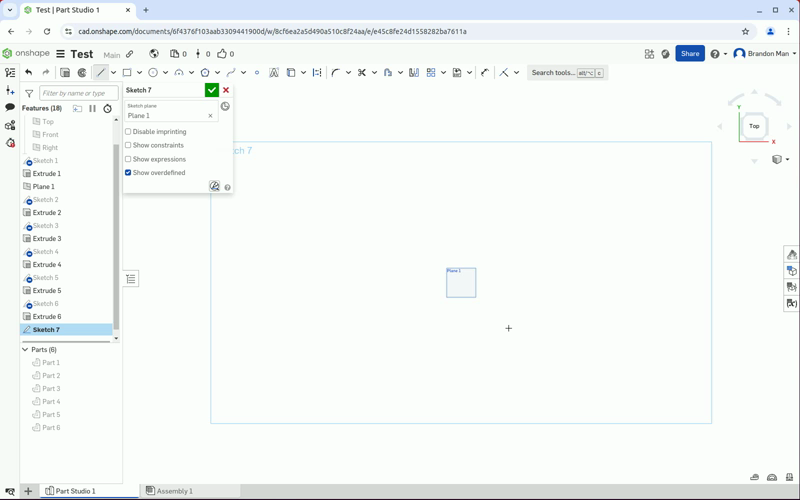
click(508, 327)
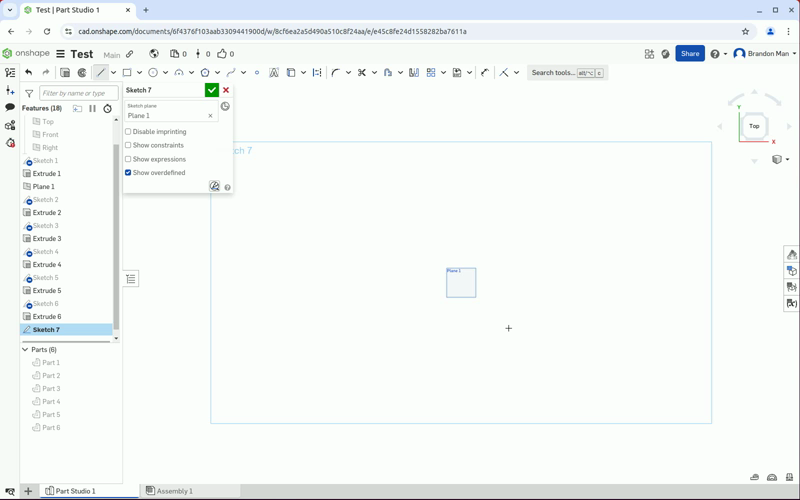
key_up(shift)
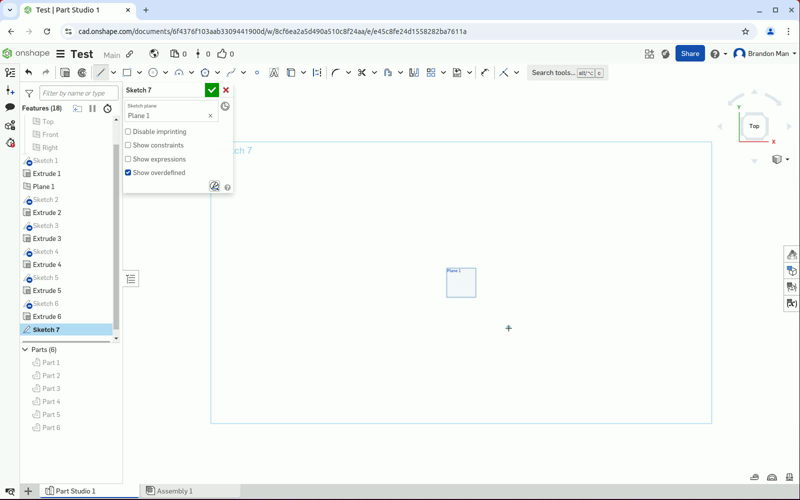
key_down(shift)
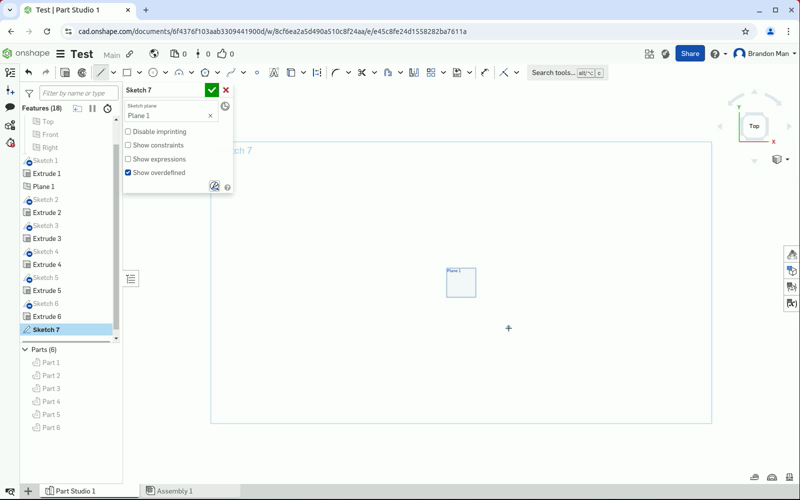
mouse_move(538, 327)
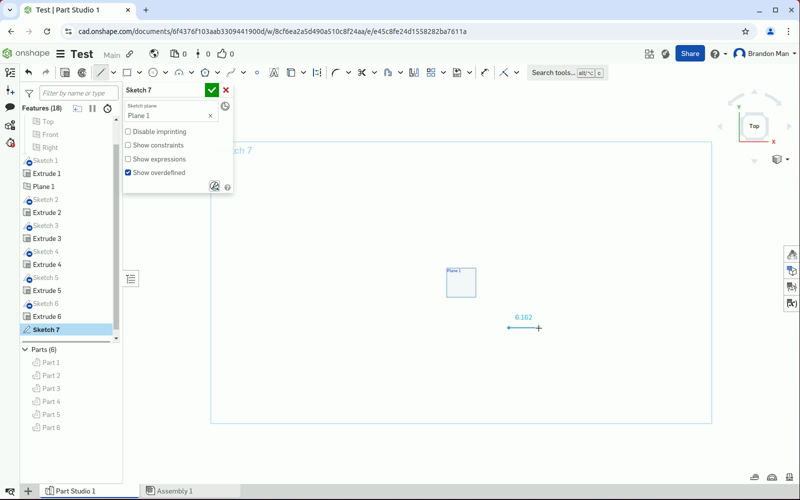
mouse_move(521, 327)
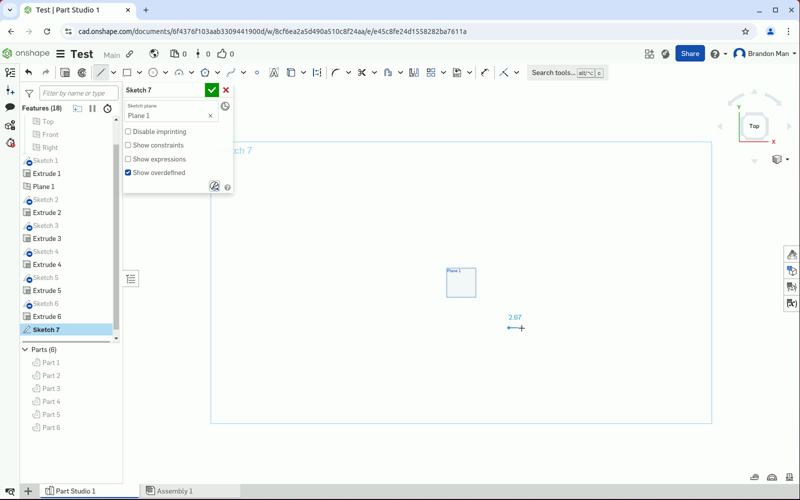
click(521, 327)
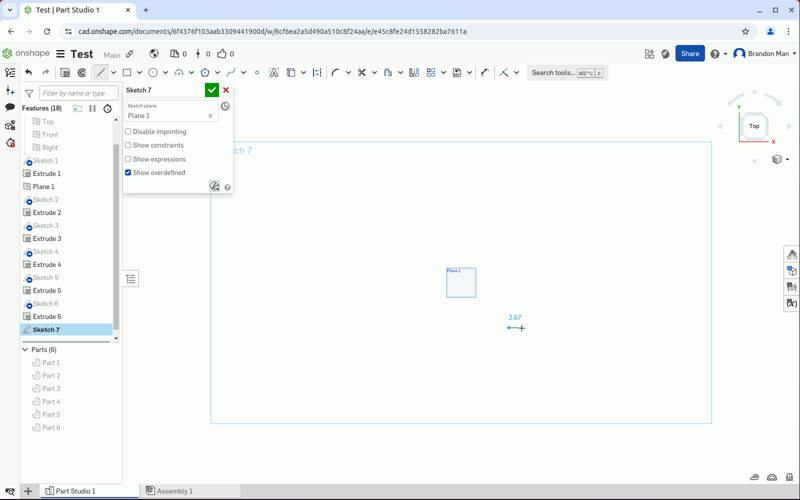
key_up(shift)
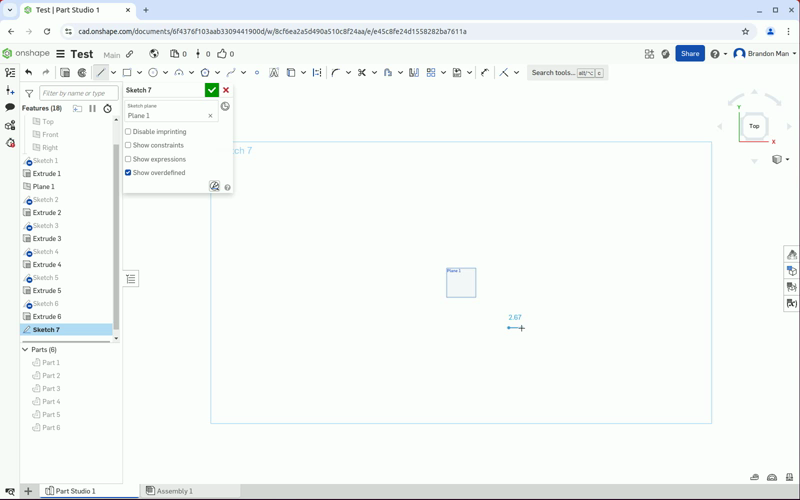
key_down(shift)
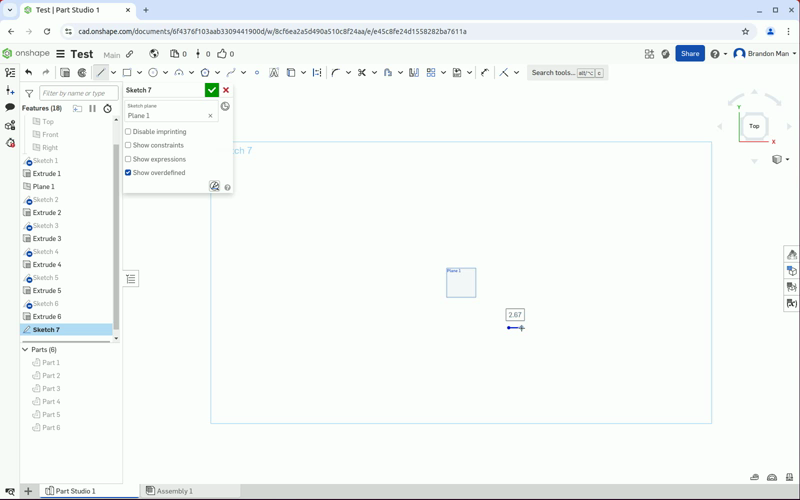
mouse_move(551, 327)
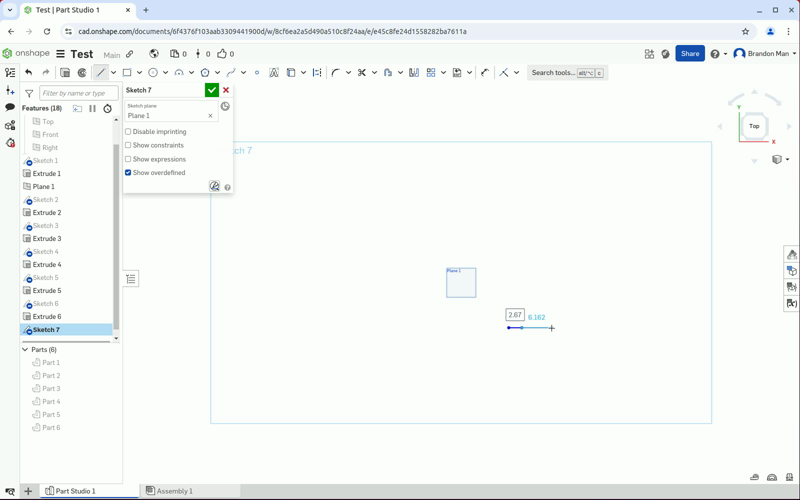
mouse_move(521, 314)
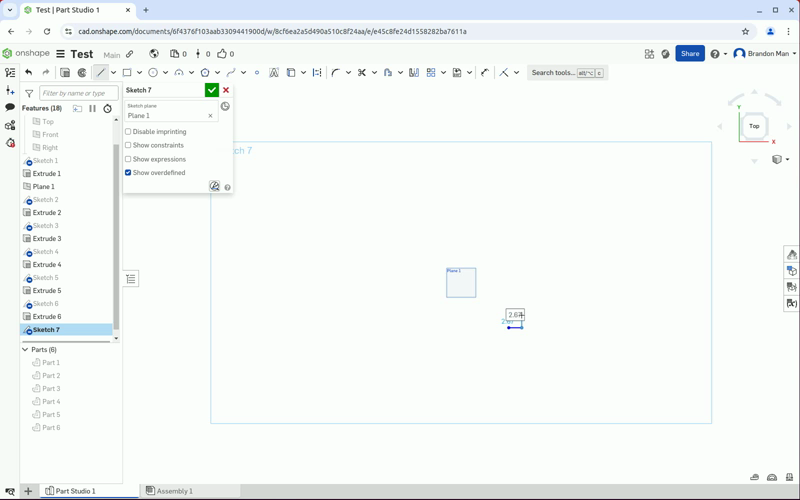
click(521, 314)
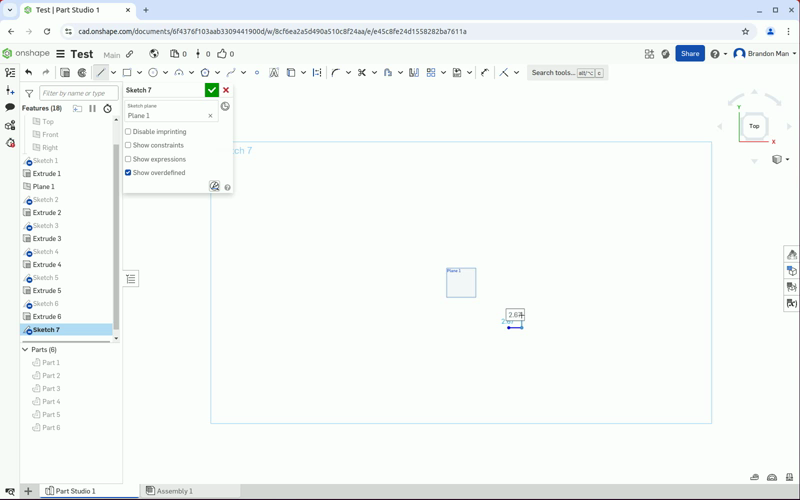
key_up(shift)
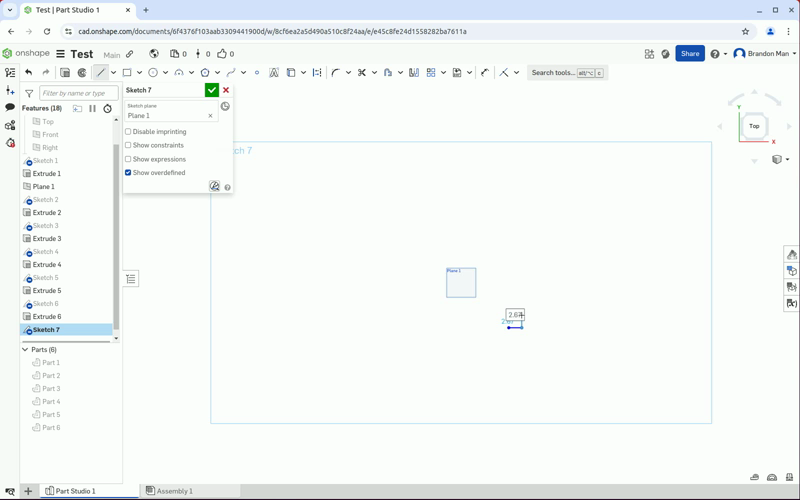
key(esc)
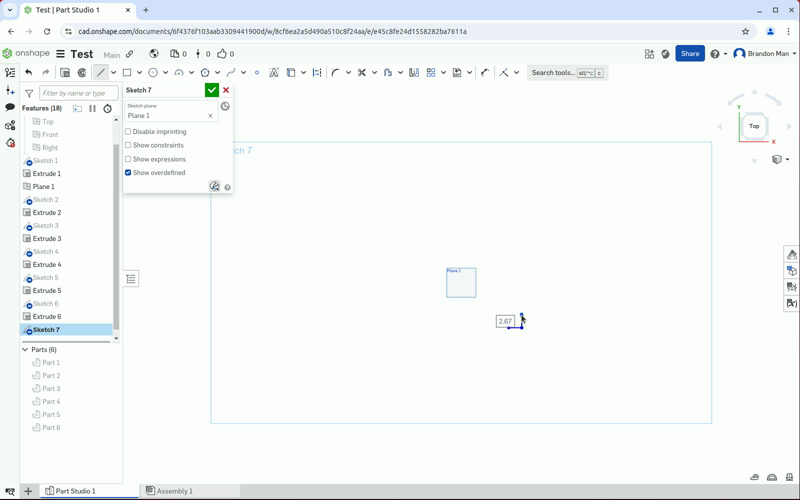
key(a)
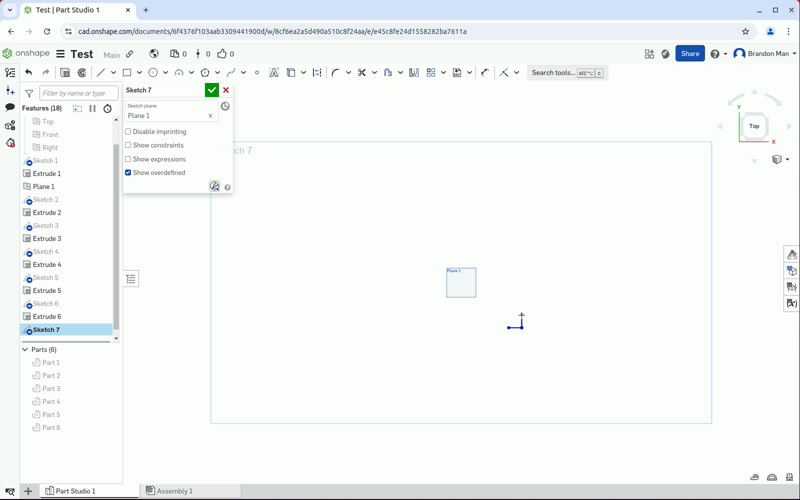
mouse_move(521, 314)
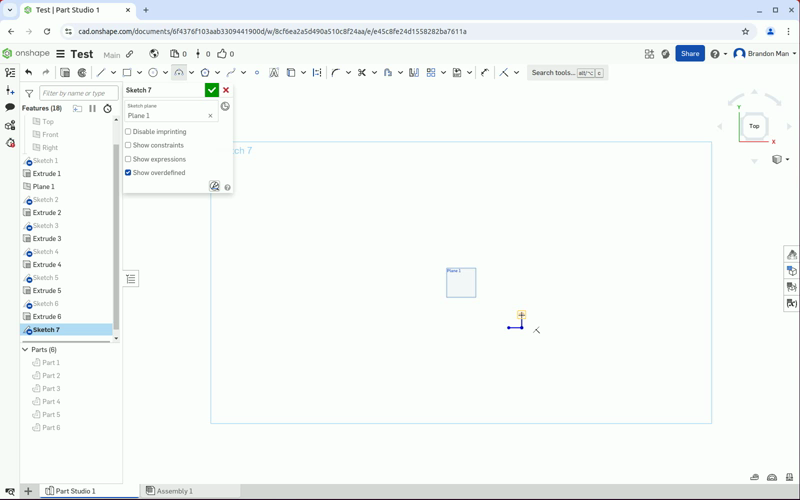
click(521, 314)
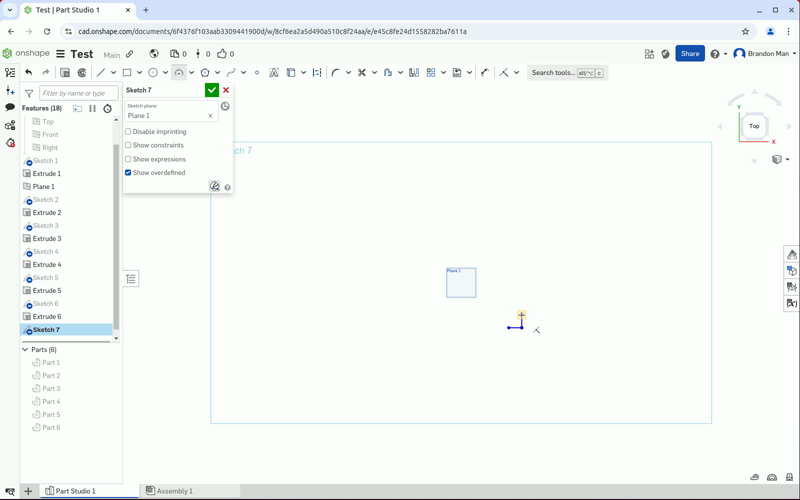
mouse_move(508, 327)
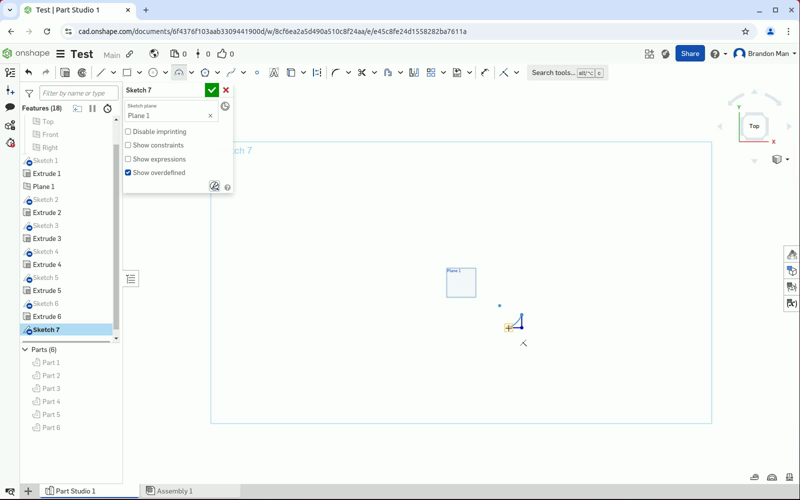
click(508, 327)
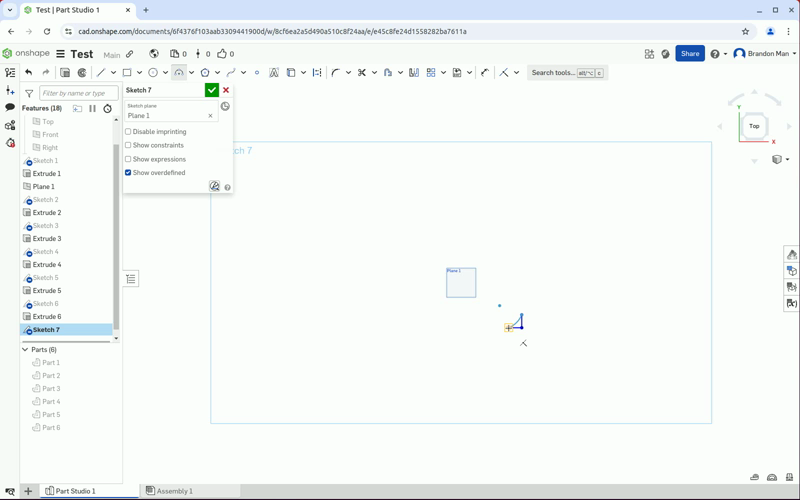
key_down(shift)
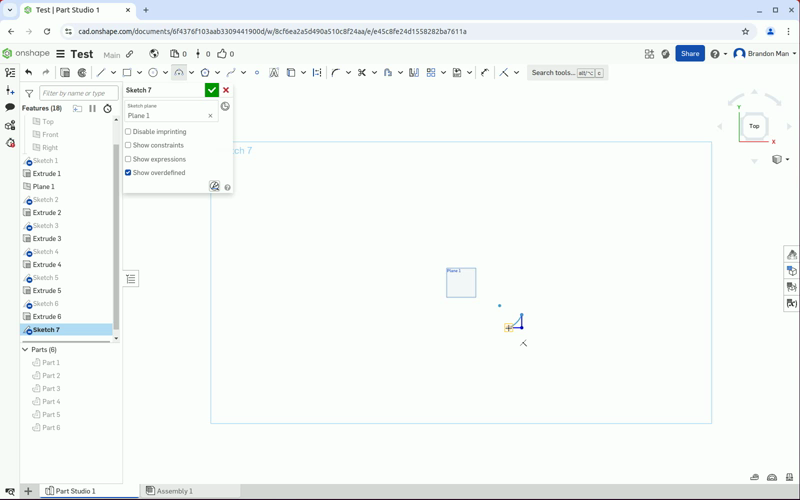
mouse_move(512, 318)
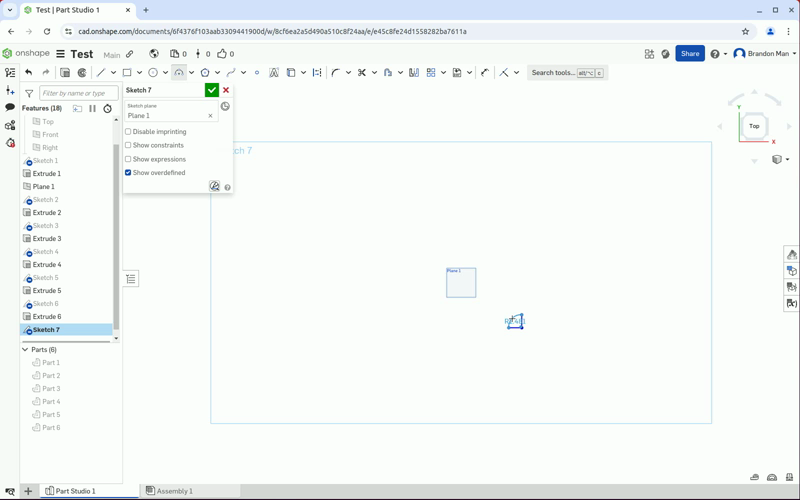
click(512, 318)
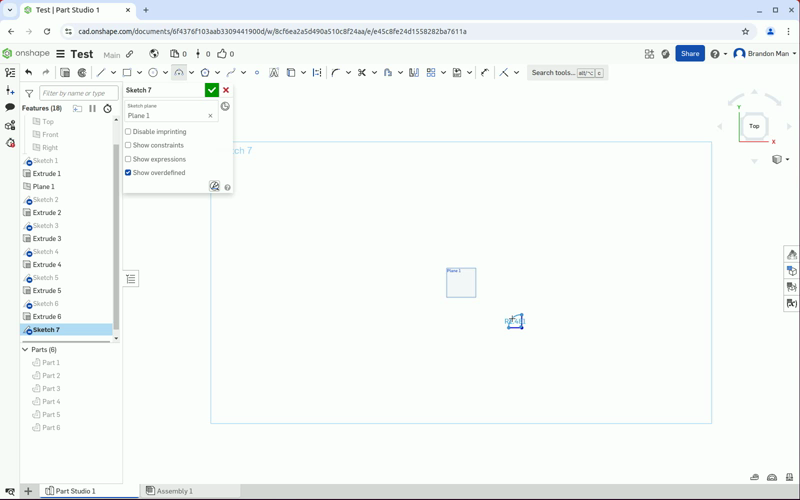
key_up(shift)
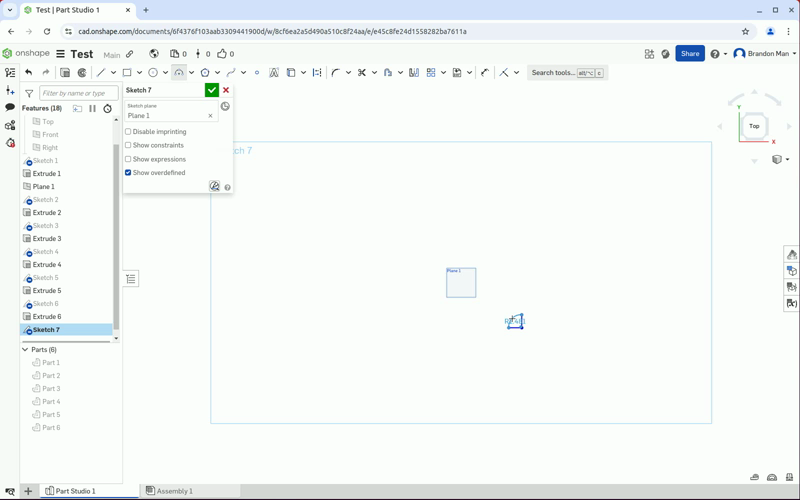
key(esc)
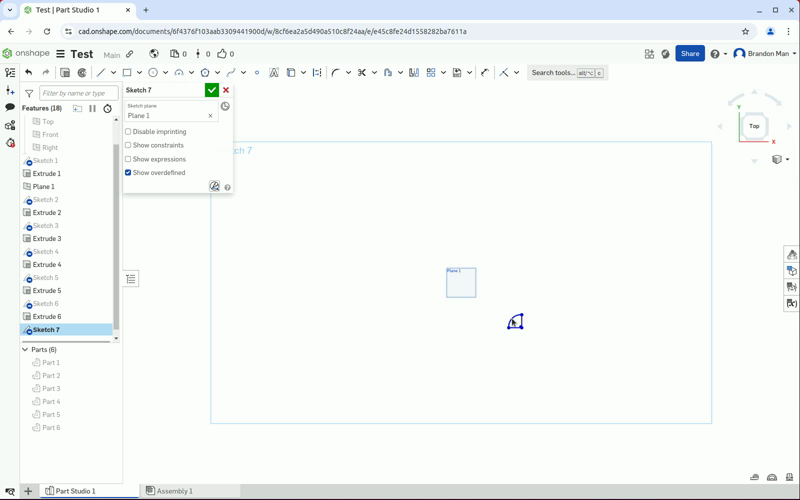
mouse_move(516, 325)
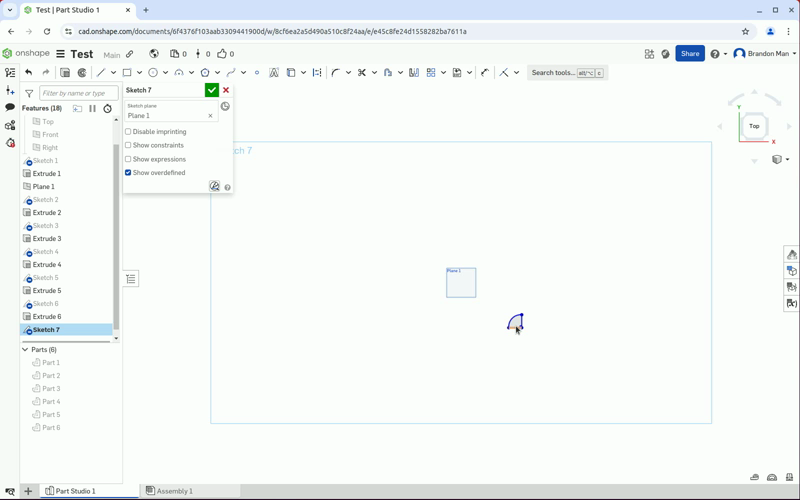
scroll(6)
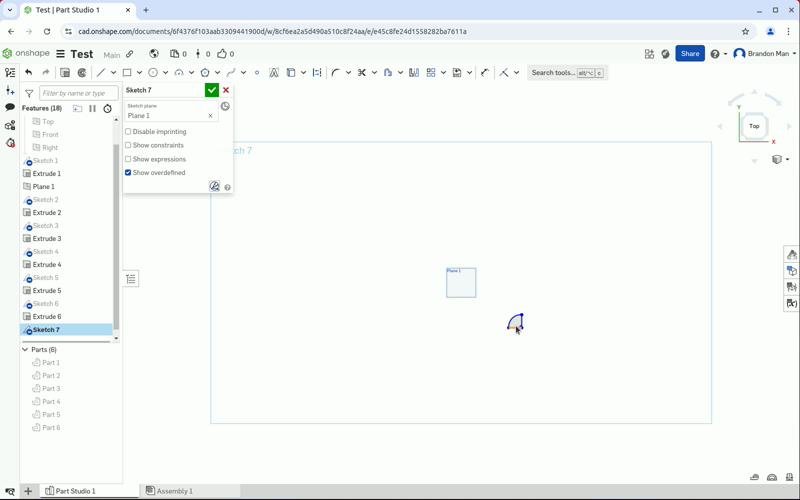
scroll(6)
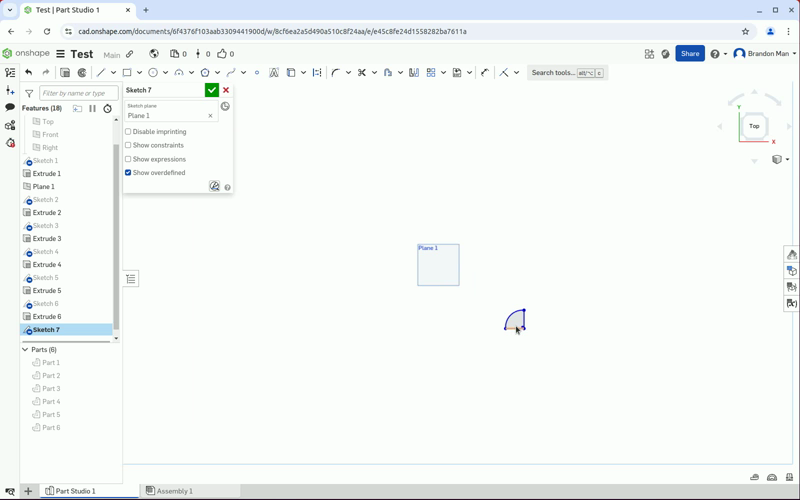
scroll(6)
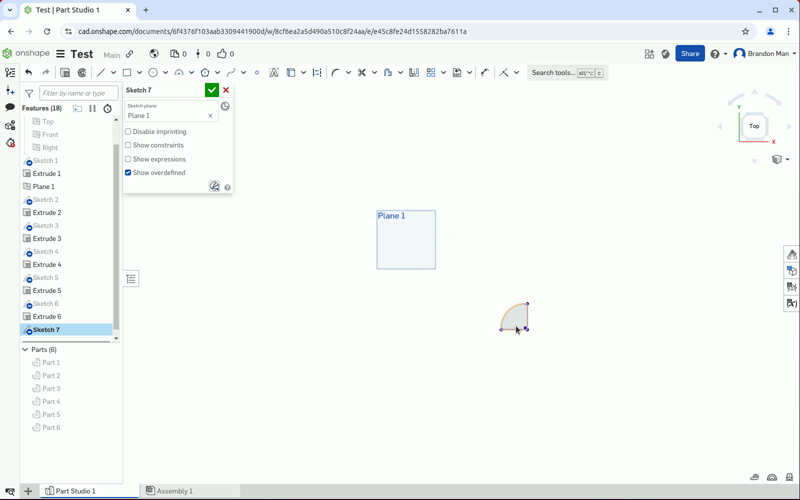
scroll(6)
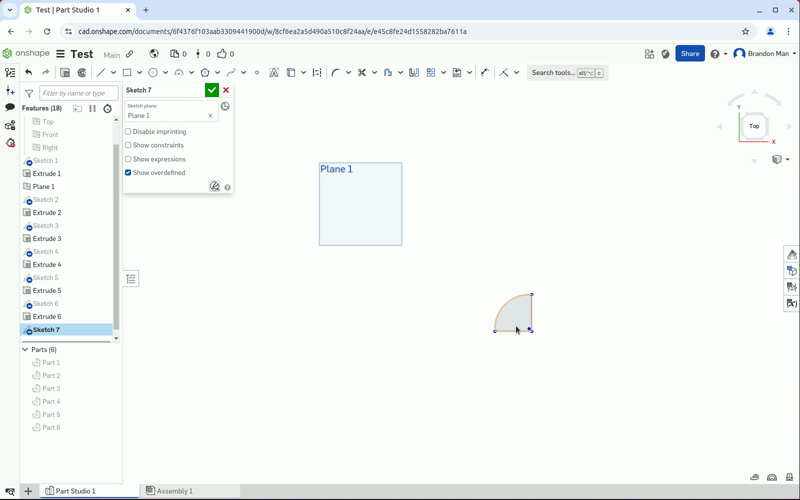
scroll(6)
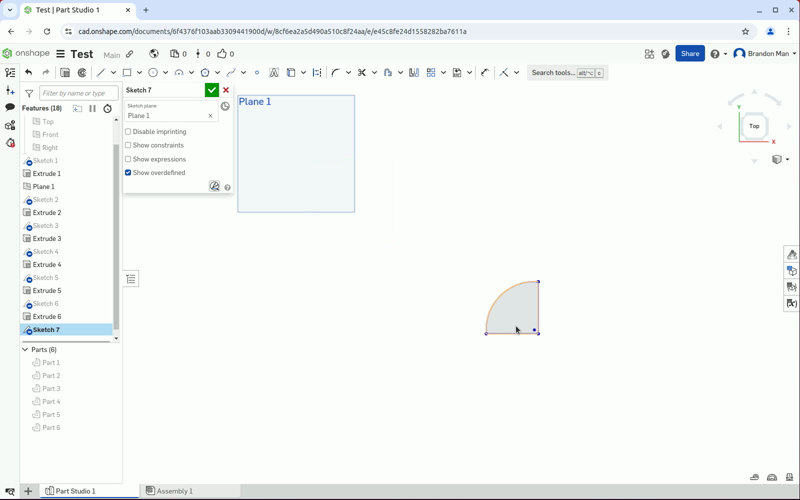
scroll(6)
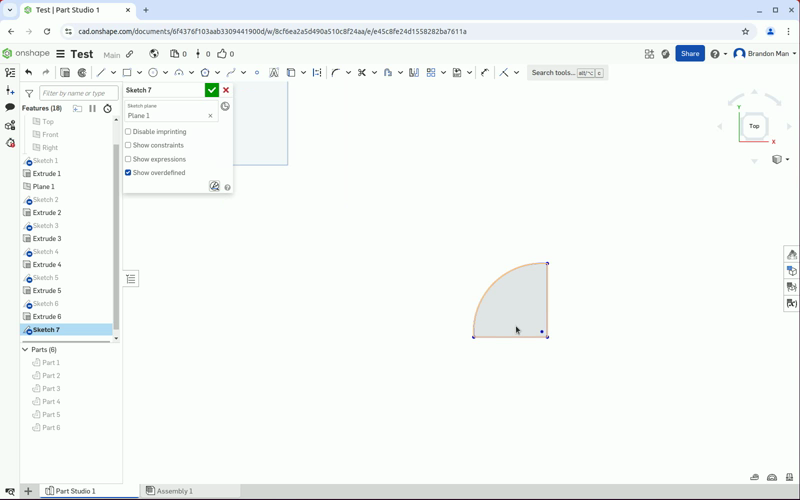
scroll(6)
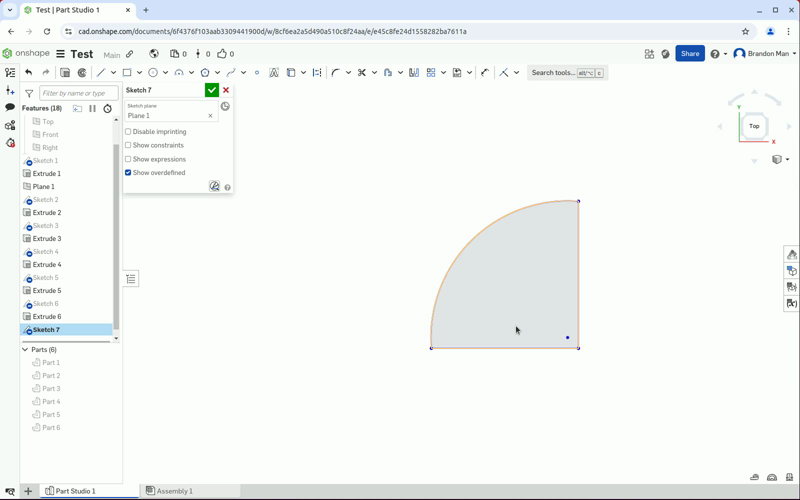
click(516, 325)
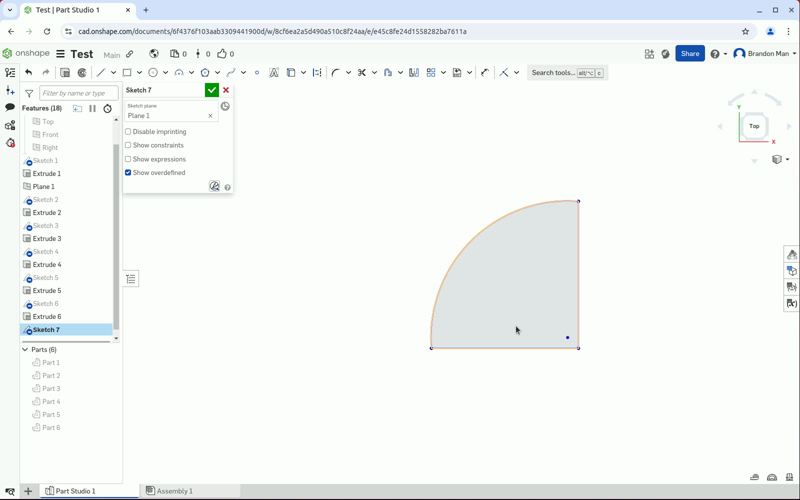
scroll(-6)
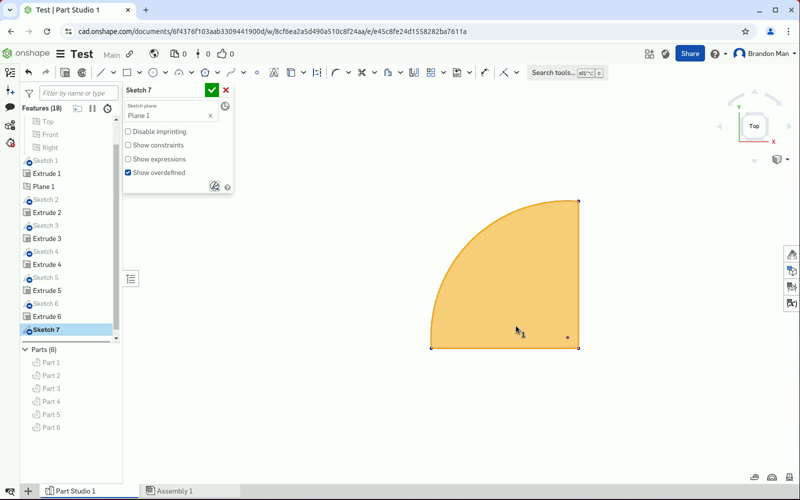
scroll(-6)
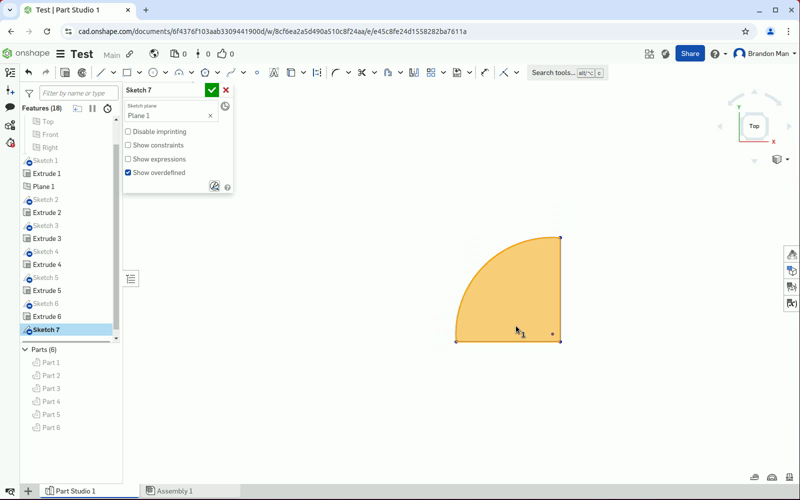
scroll(-6)
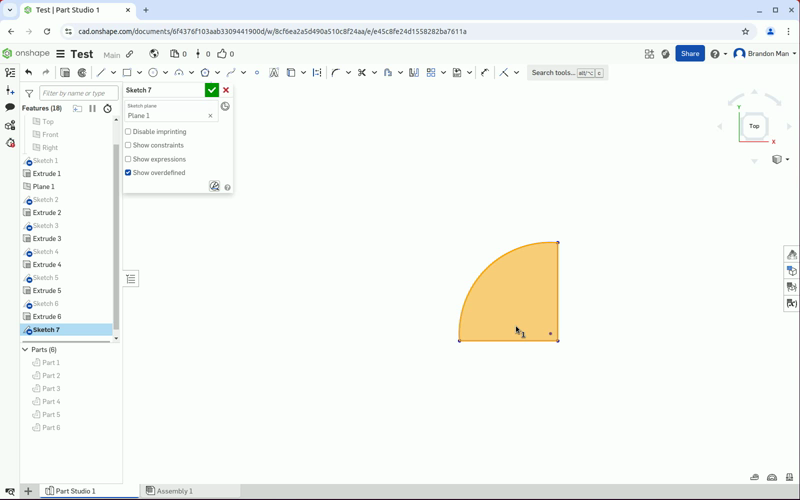
scroll(-6)
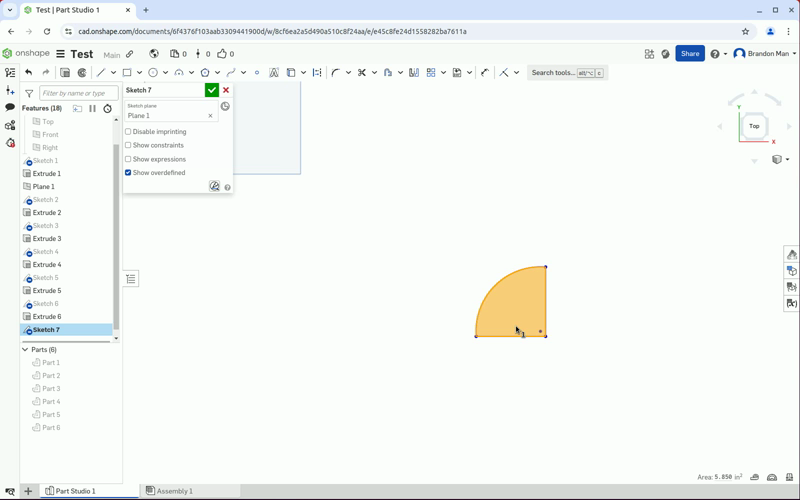
scroll(-6)
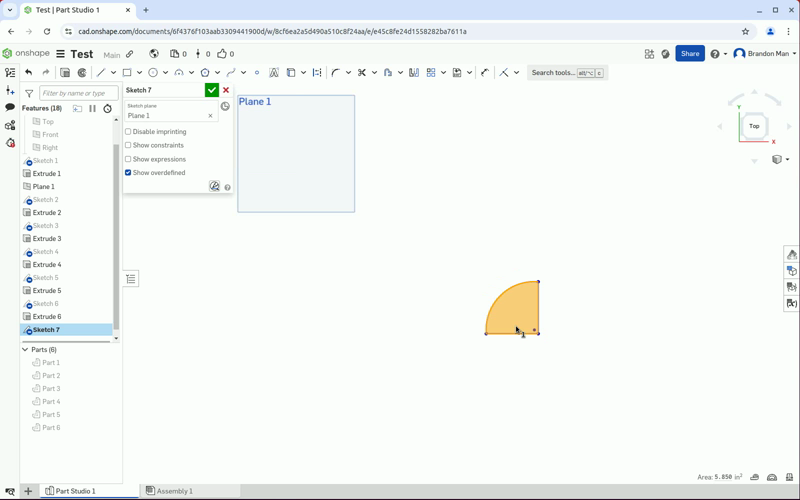
scroll(-6)
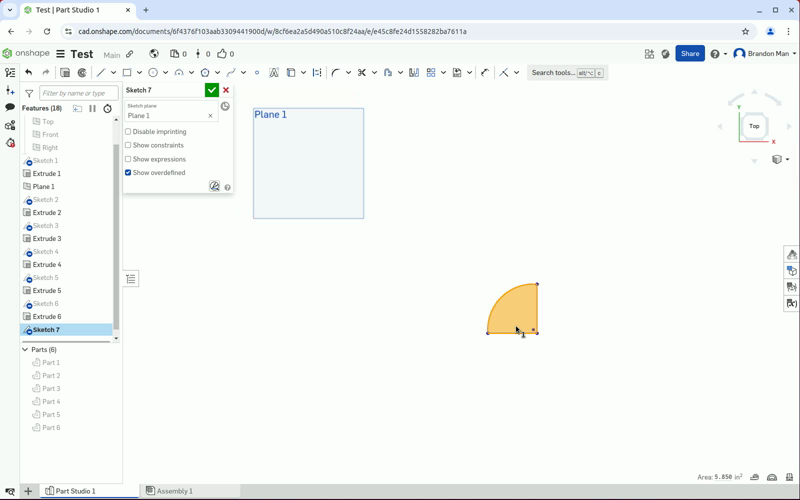
scroll(-6)
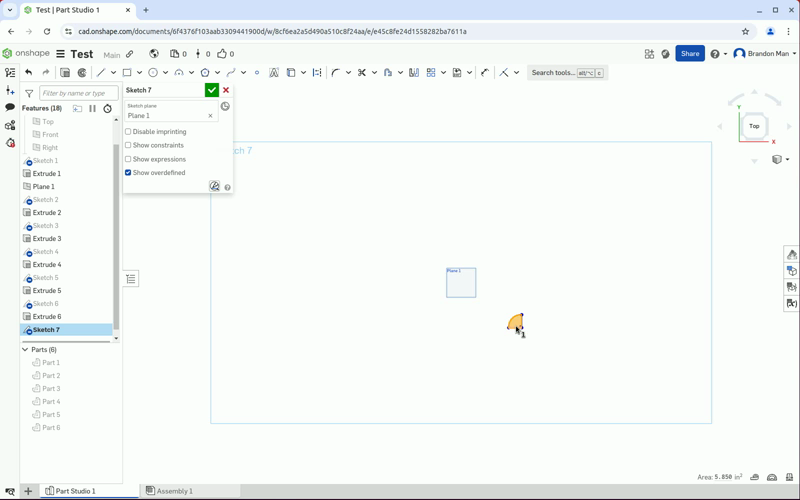
mouse_move(73, 352)
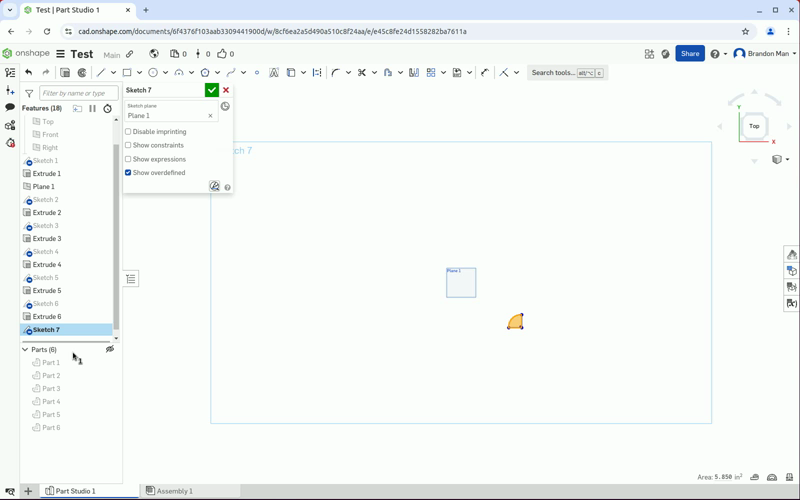
key(shift+y)
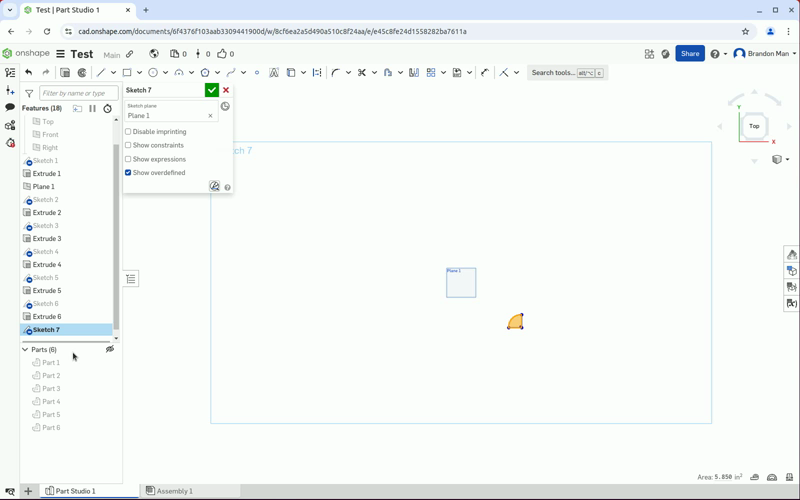
key(shift+e)
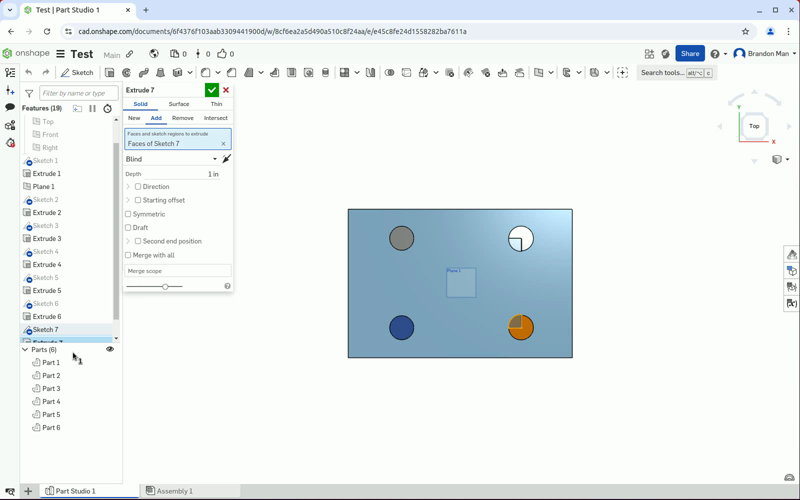
mouse_move(143, 106)
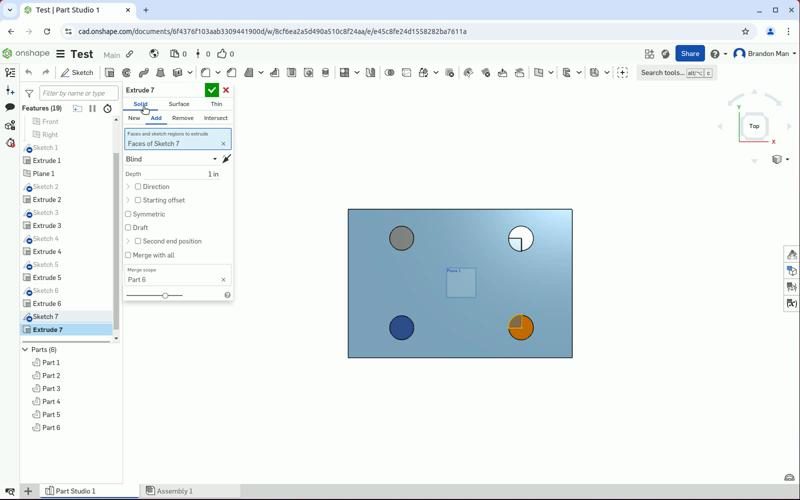
click(143, 106)
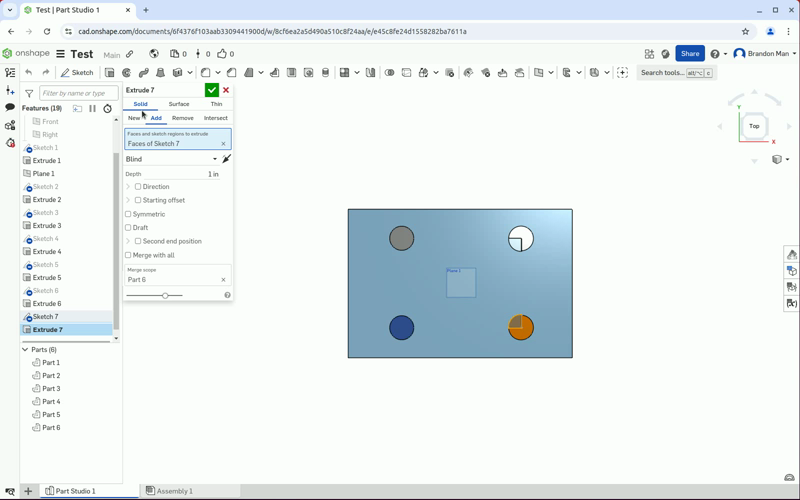
mouse_move(137, 120)
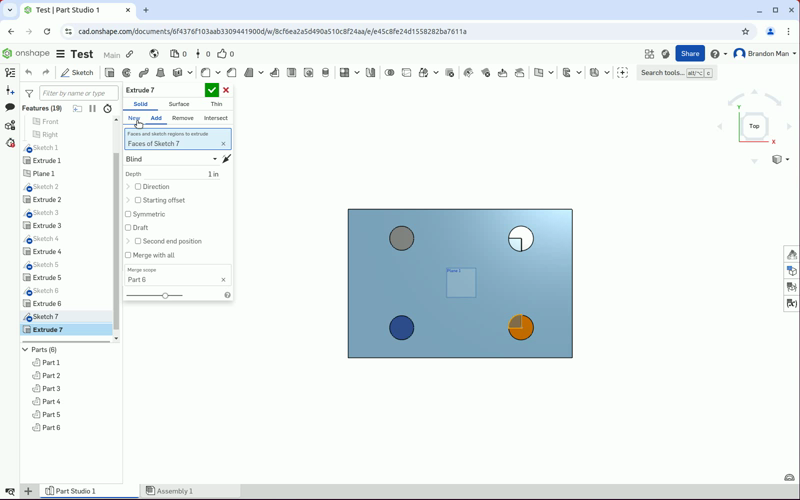
click(137, 120)
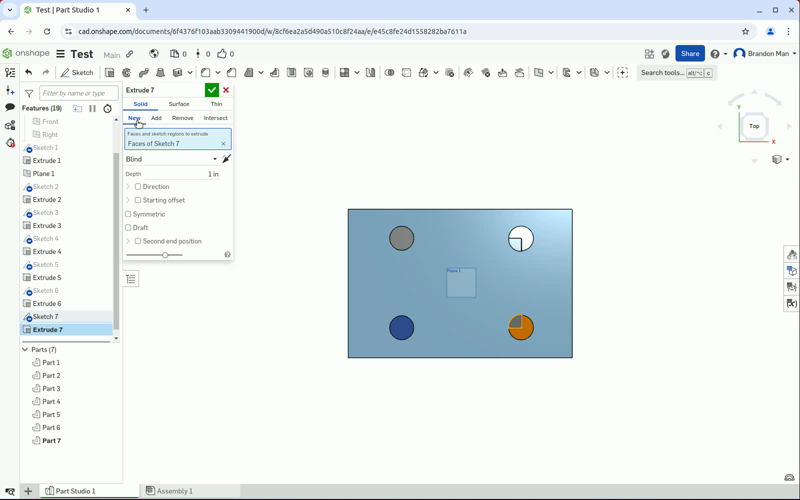
key(tab, 4)
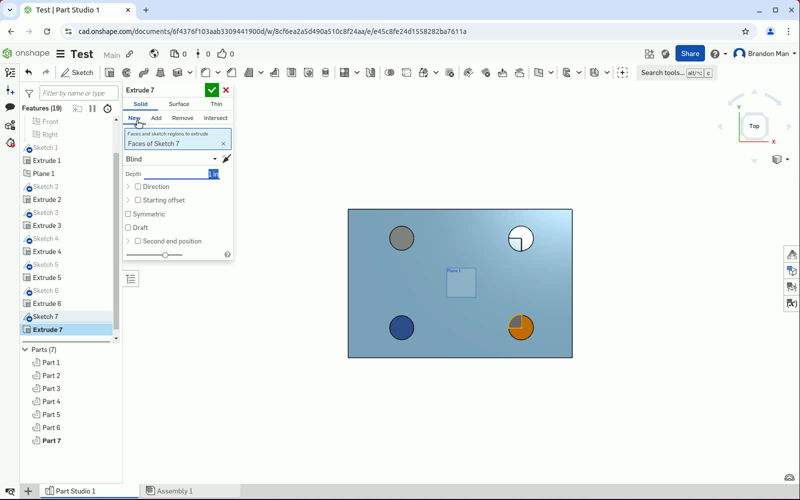
text(15.405)
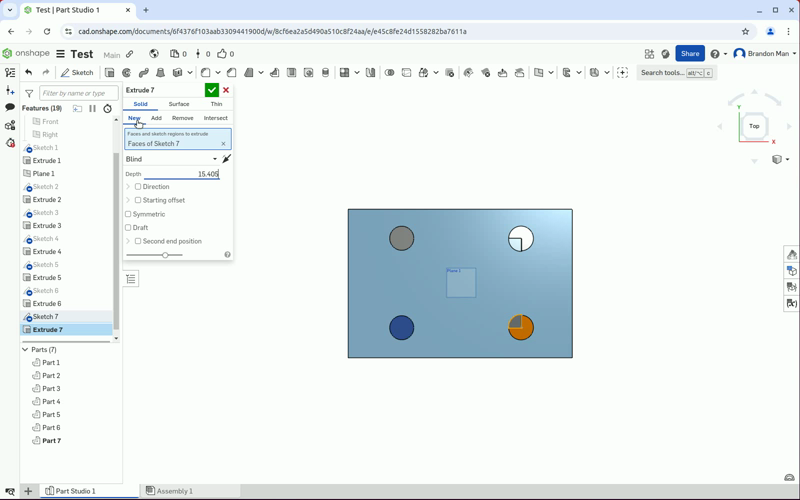
key(enter)
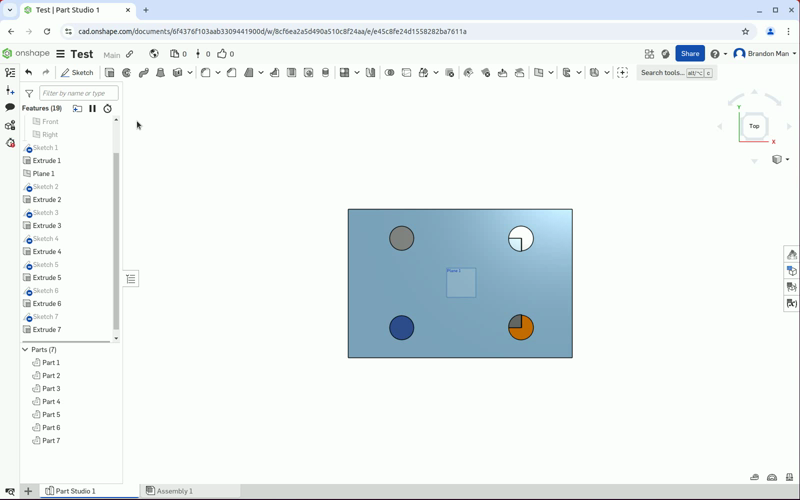
key(shift+h)
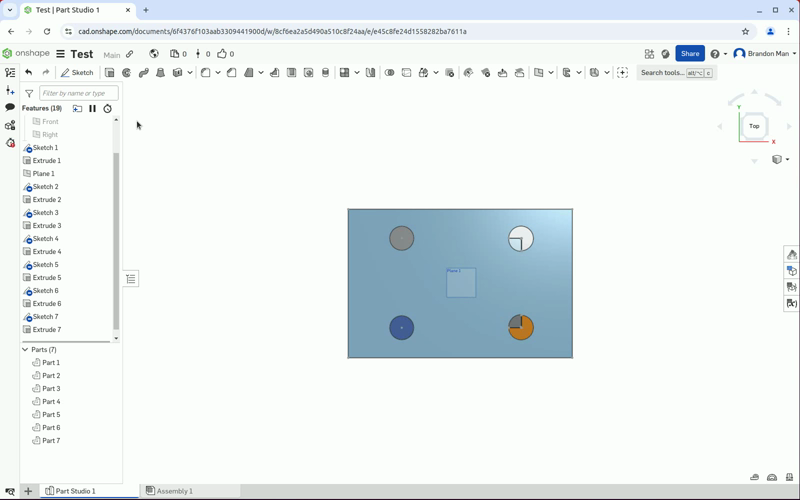
key(shift+h)
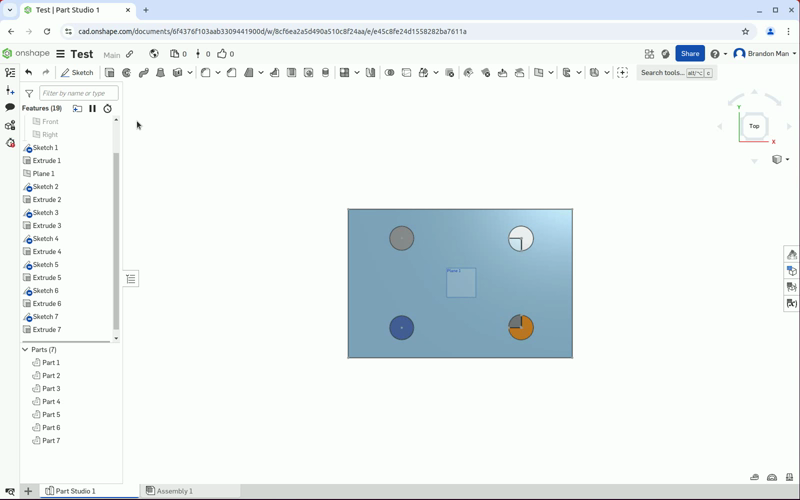
key(shift+7)
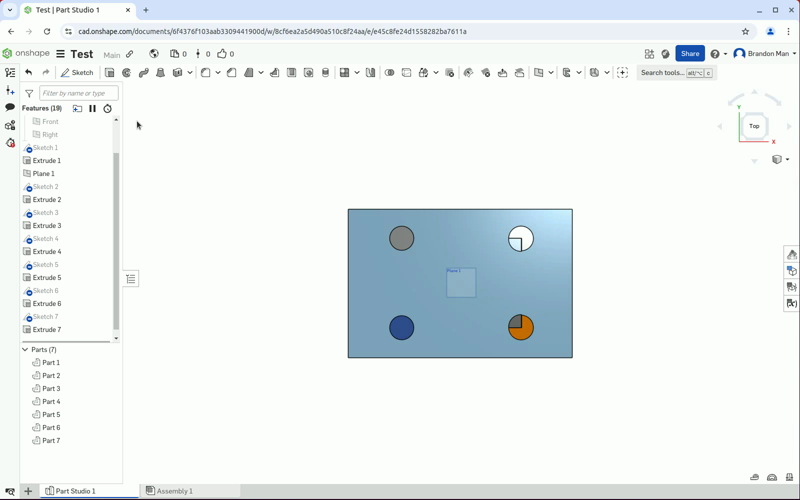
key(up, 3)
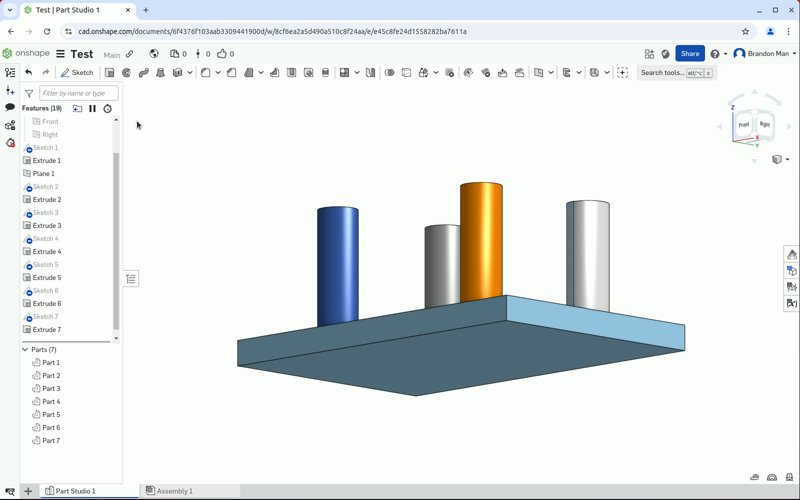
key(left, 3)
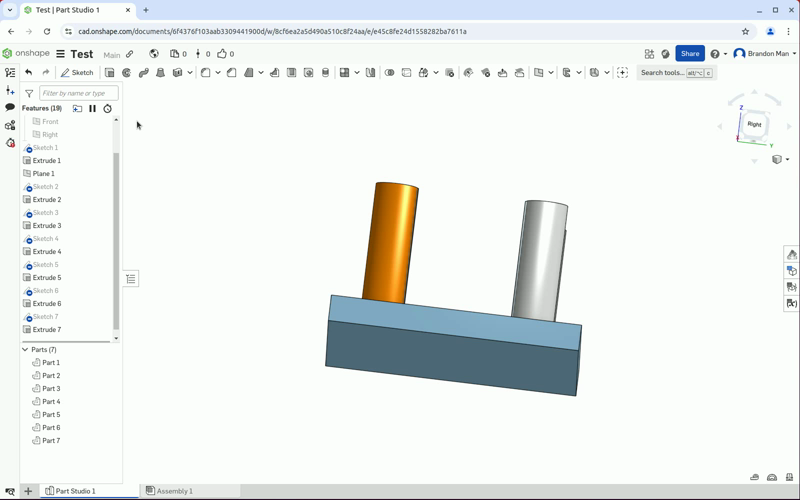
key(right, 3)
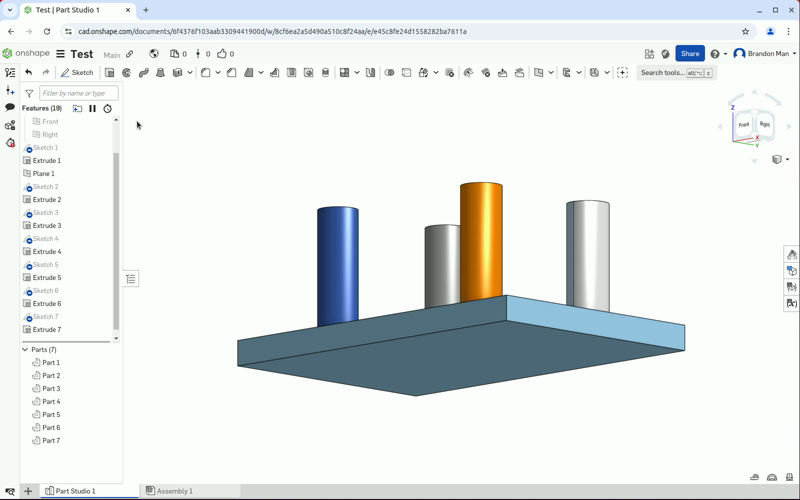
key(down, 3)
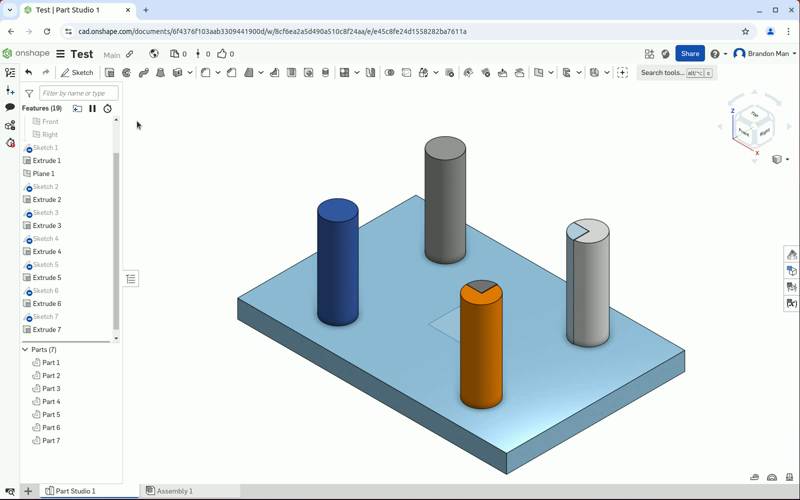
mouse_move(69, 150)
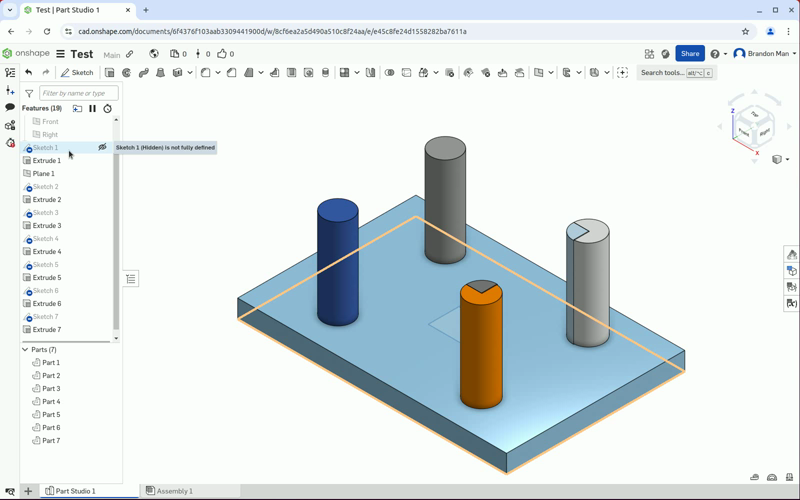
click(69, 150)